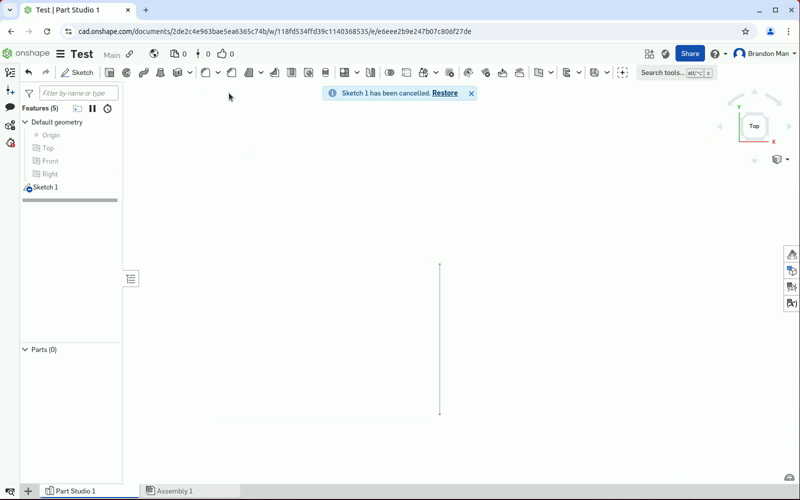
key(shift+h)
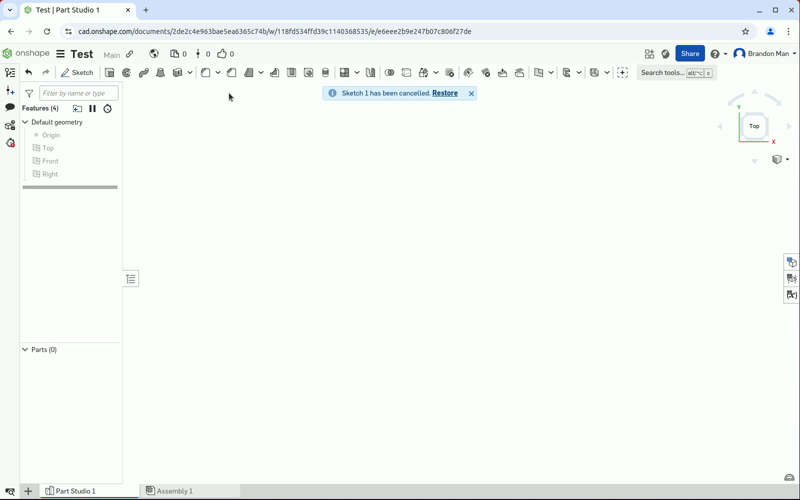
mouse_move(73, 352)
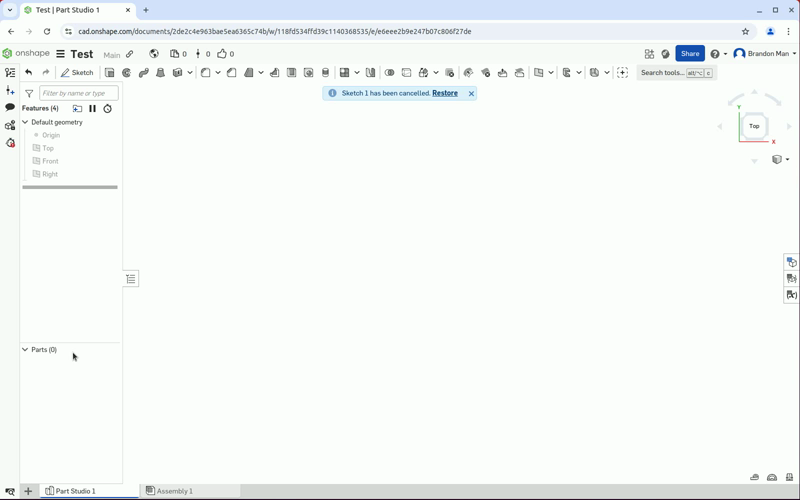
key(y)
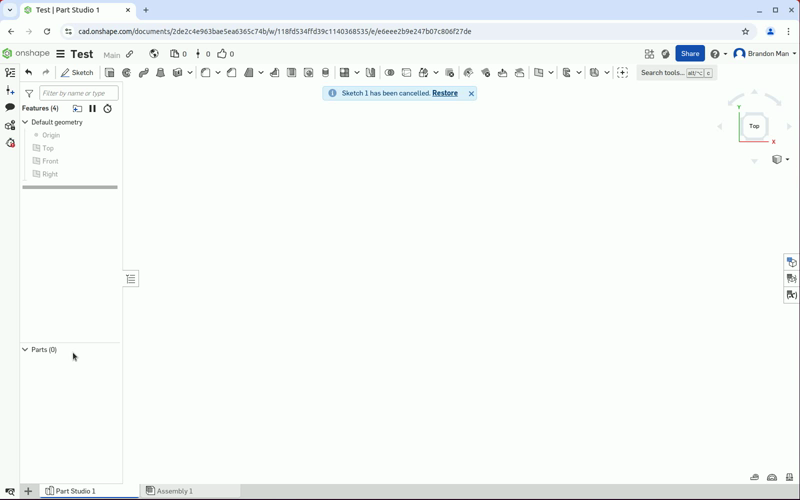
key(shift+p)
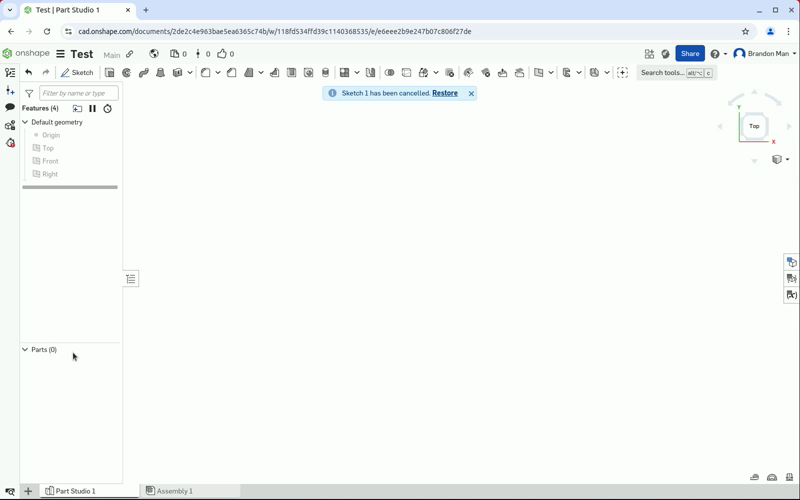
key(space)
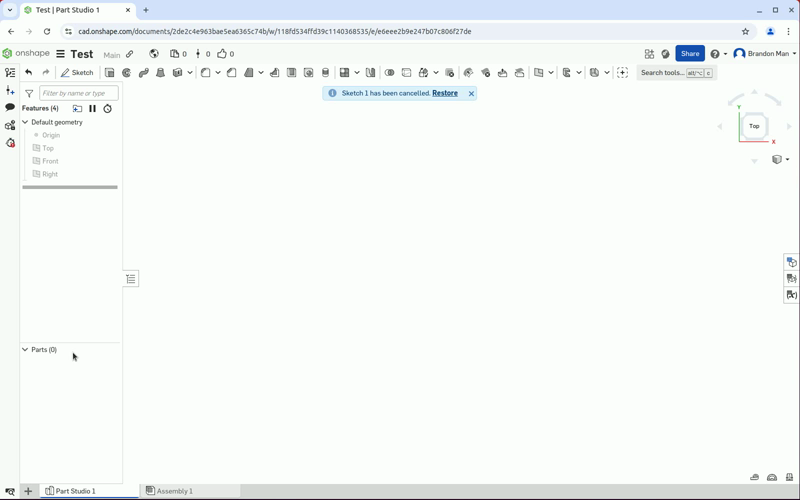
key_down(shift)
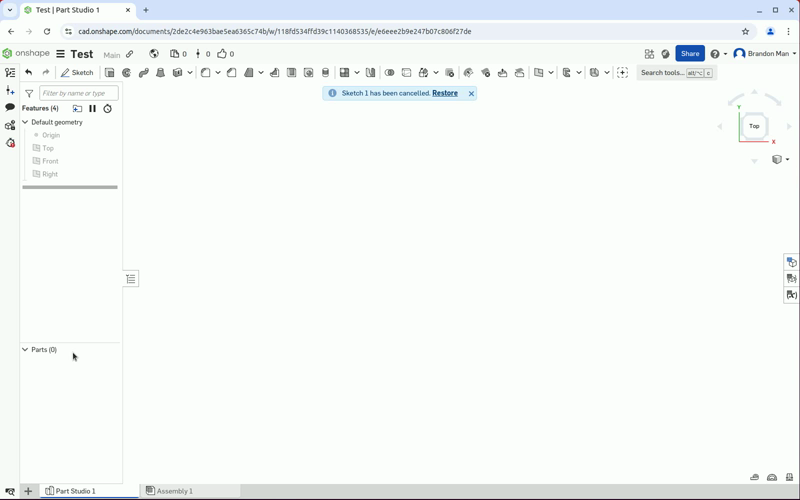
key(up)
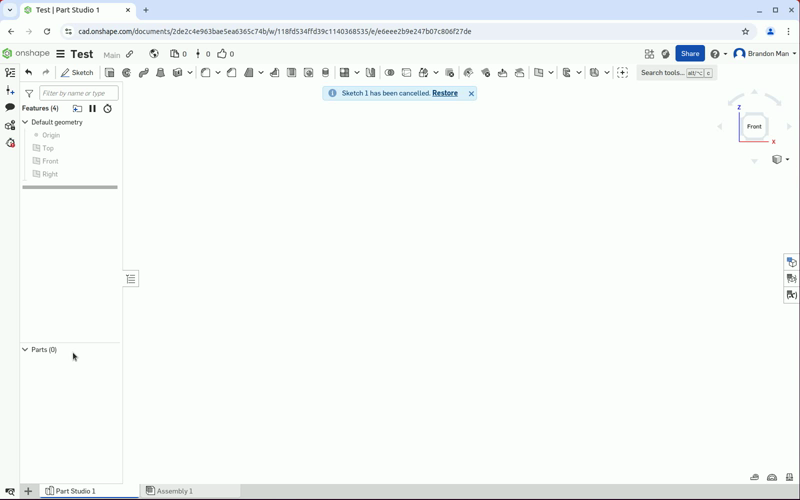
key_up(shift)
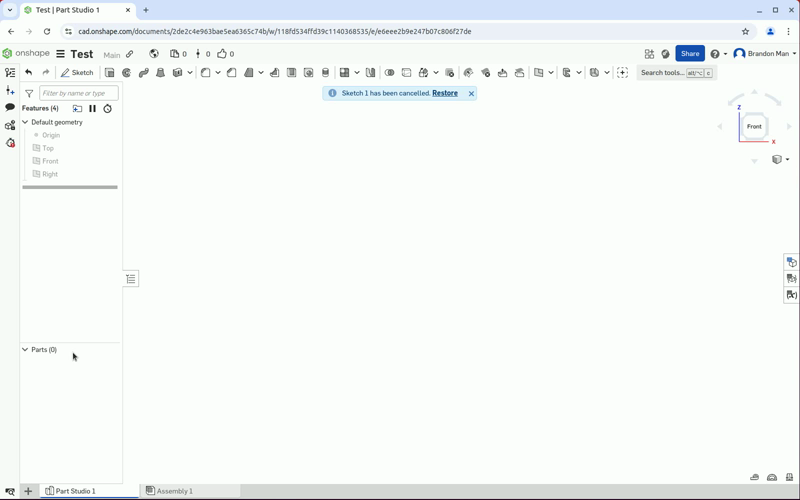
mouse_move(73, 352)
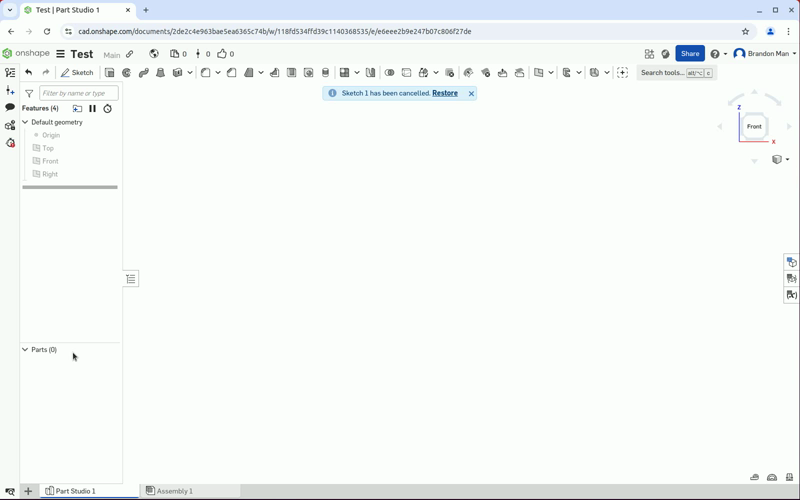
key(shift+y)
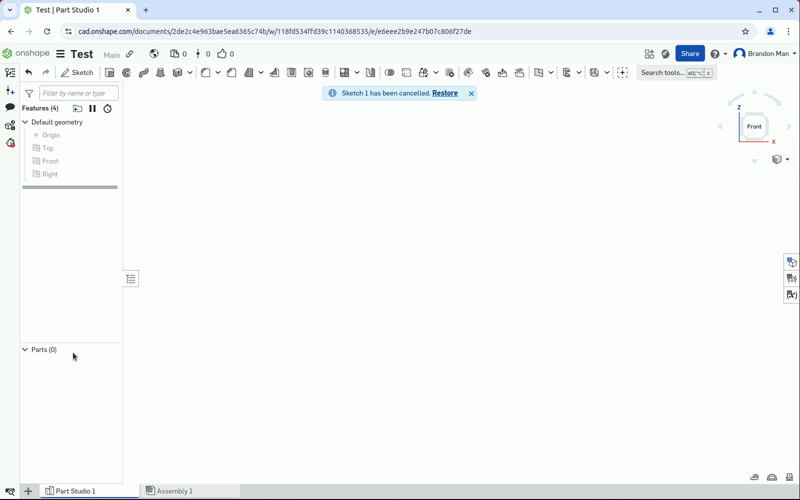
key(shift+s)
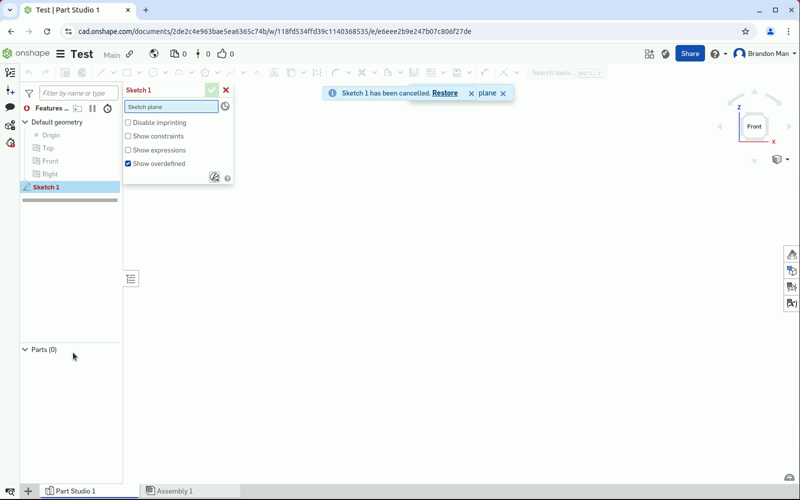
mouse_move(73, 163)
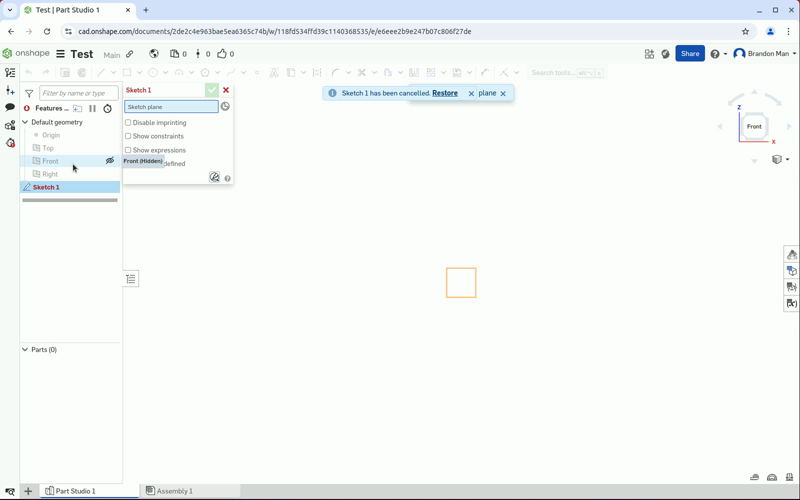
click(73, 163)
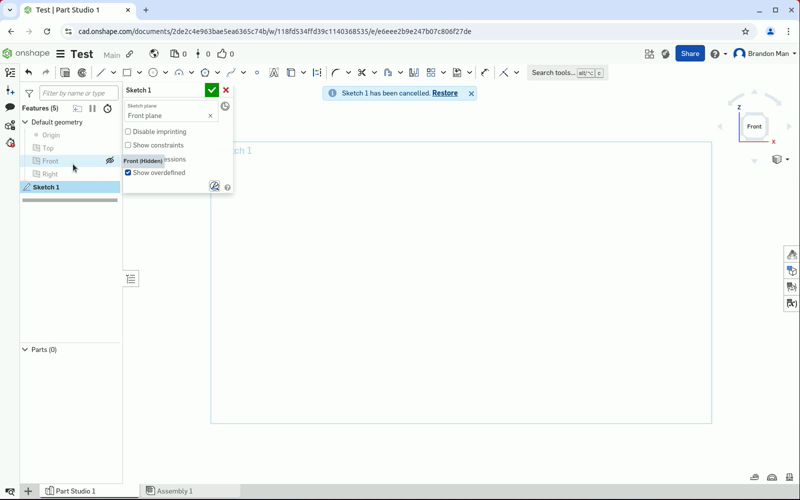
mouse_move(73, 352)
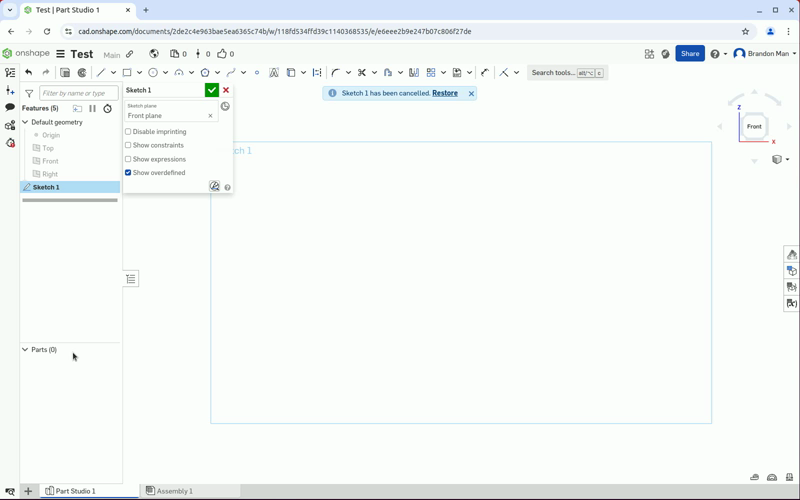
key(y)
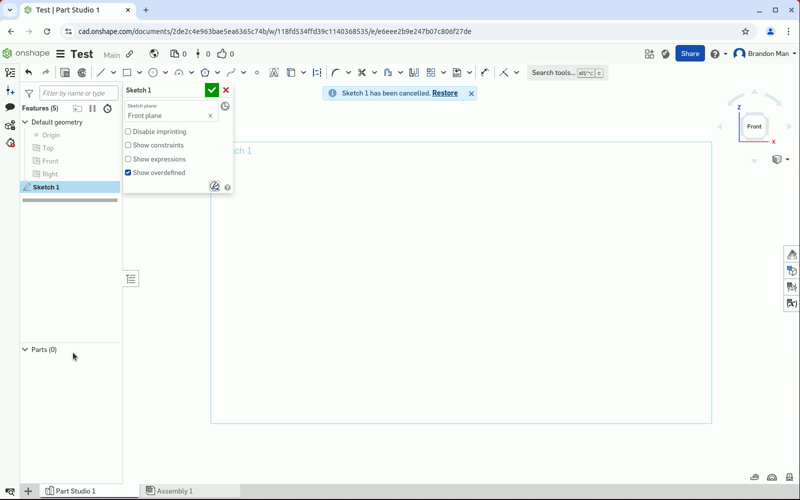
key(l)
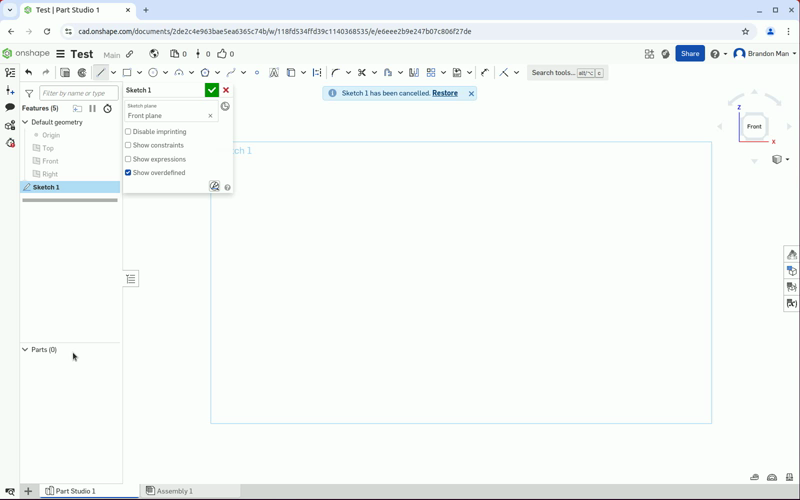
key_down(shift)
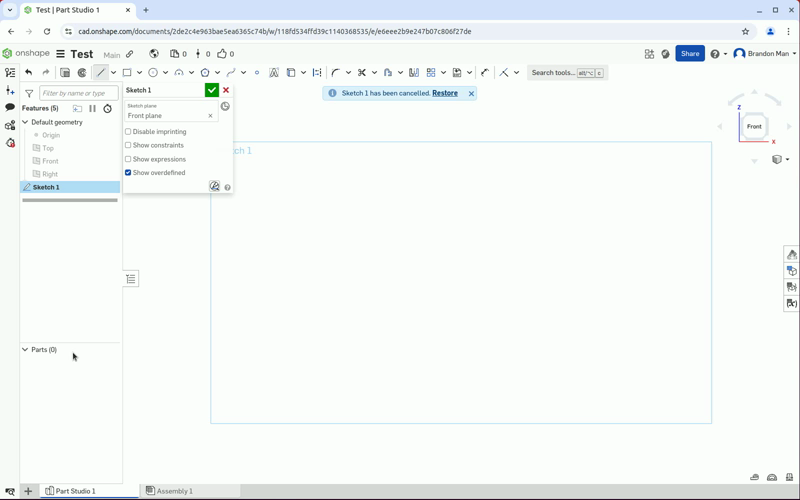
mouse_move(460, 282)
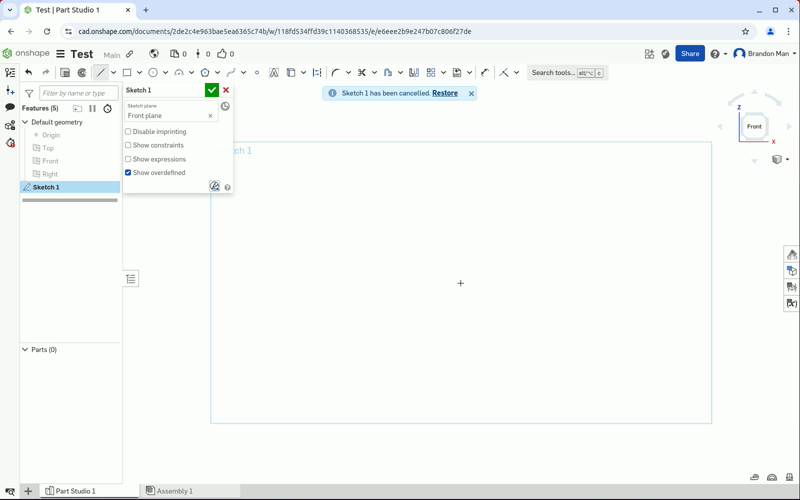
click(460, 282)
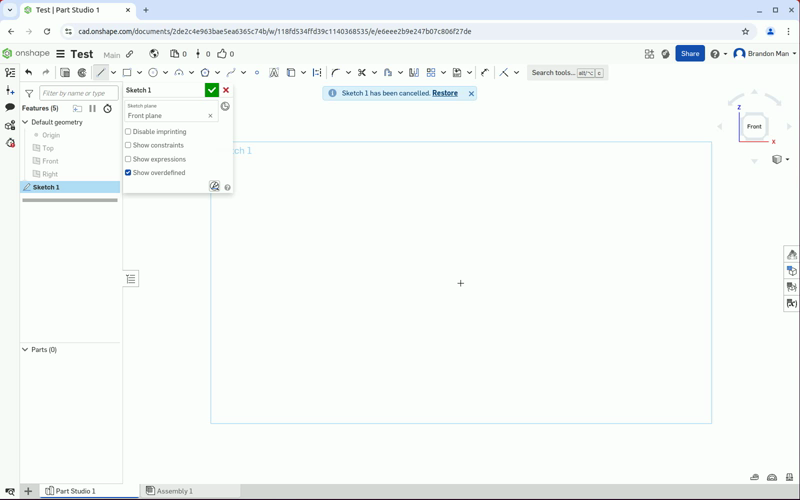
key_up(shift)
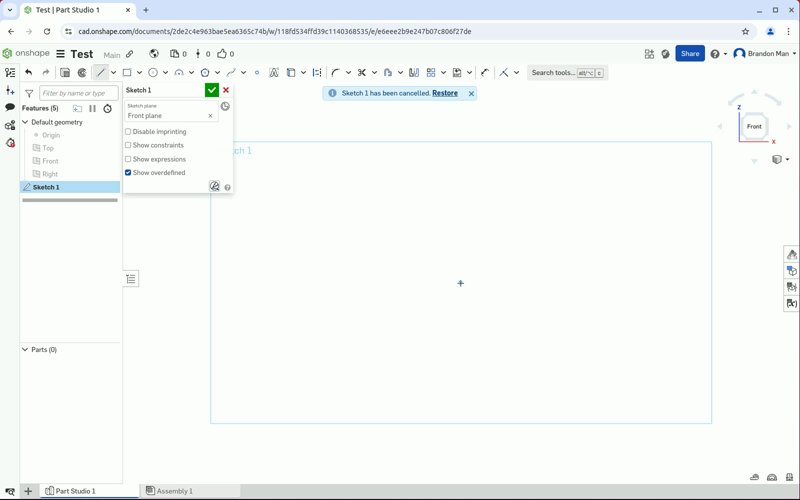
key_down(shift)
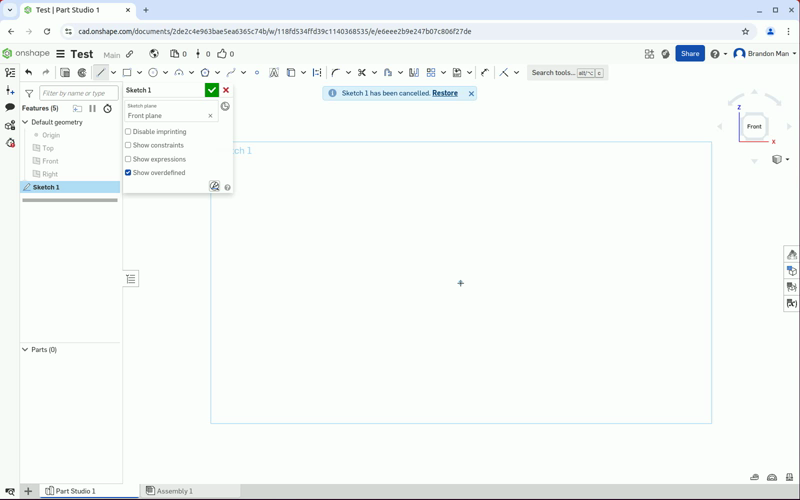
mouse_move(490, 282)
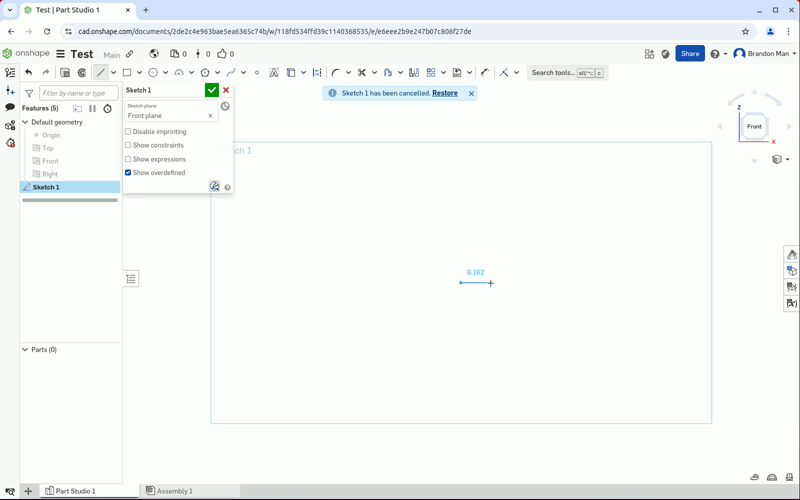
mouse_move(461, 282)
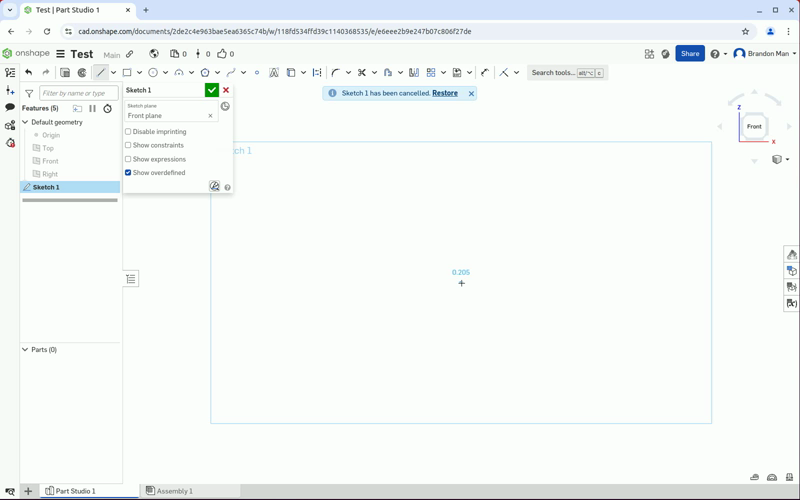
scroll(6)
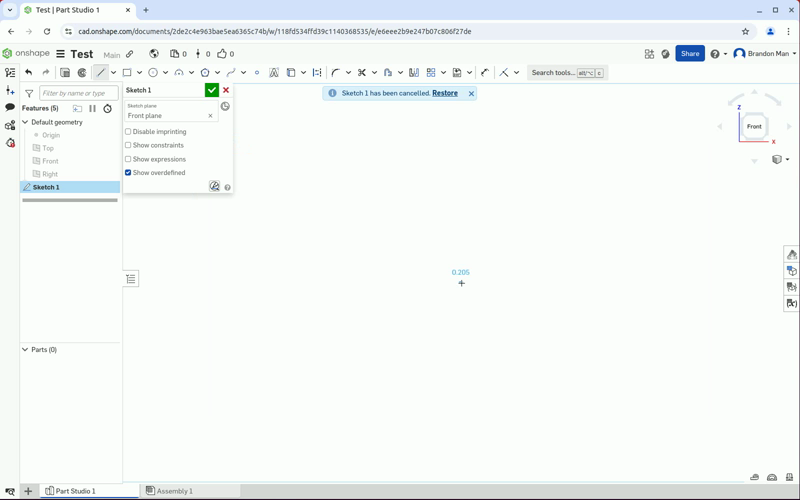
scroll(6)
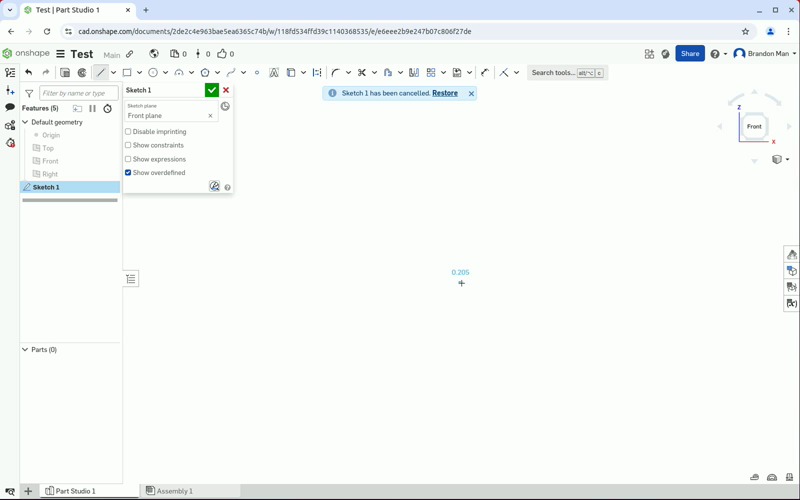
scroll(6)
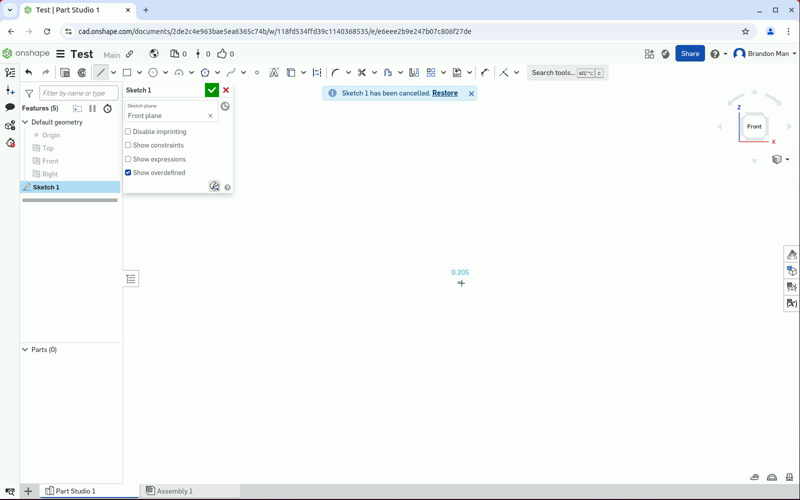
scroll(6)
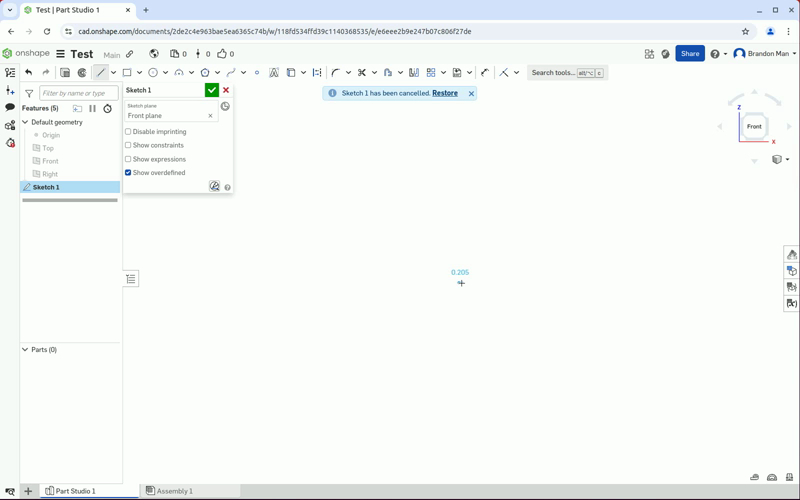
scroll(6)
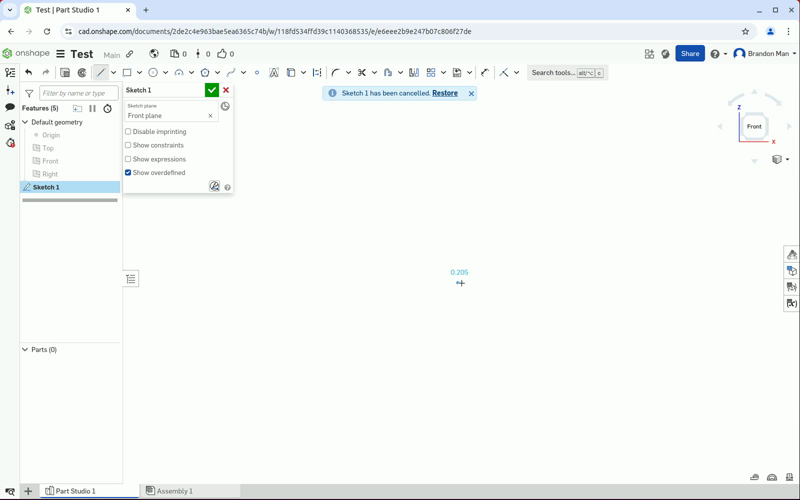
scroll(6)
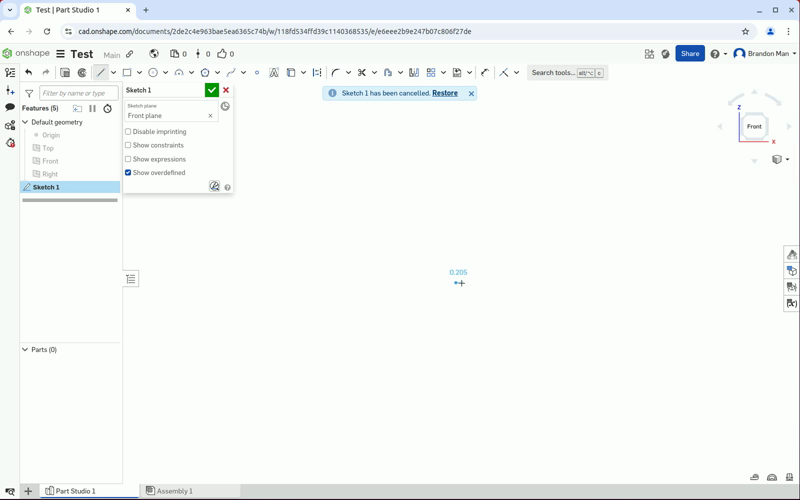
scroll(6)
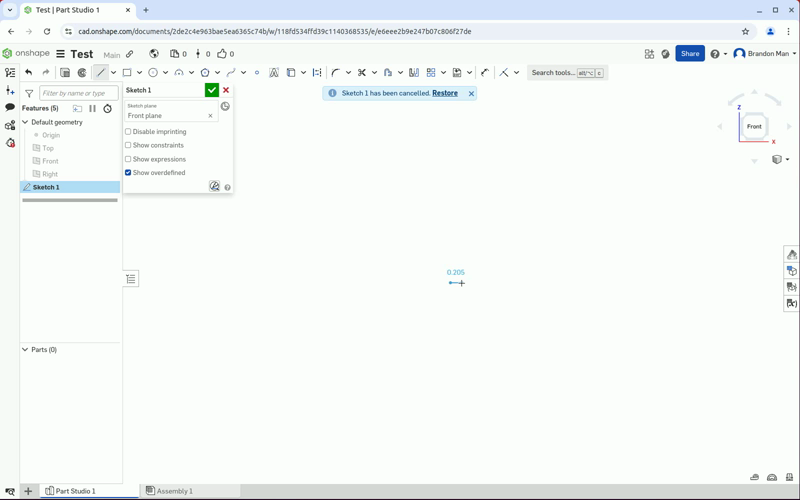
click(461, 282)
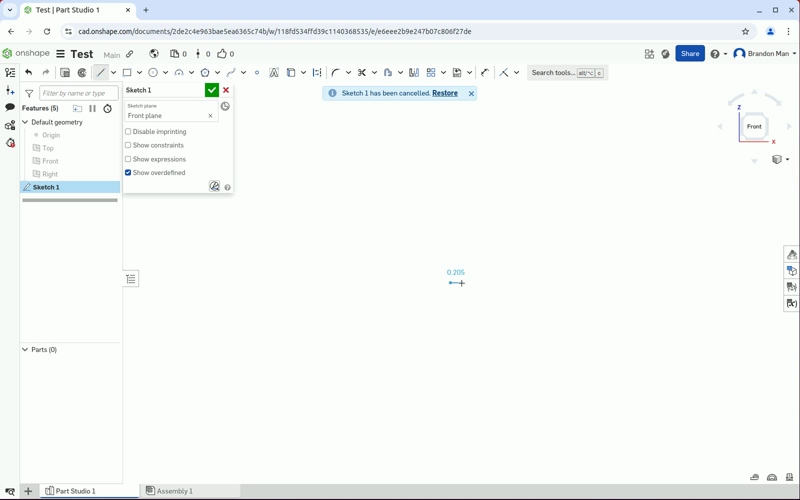
scroll(-6)
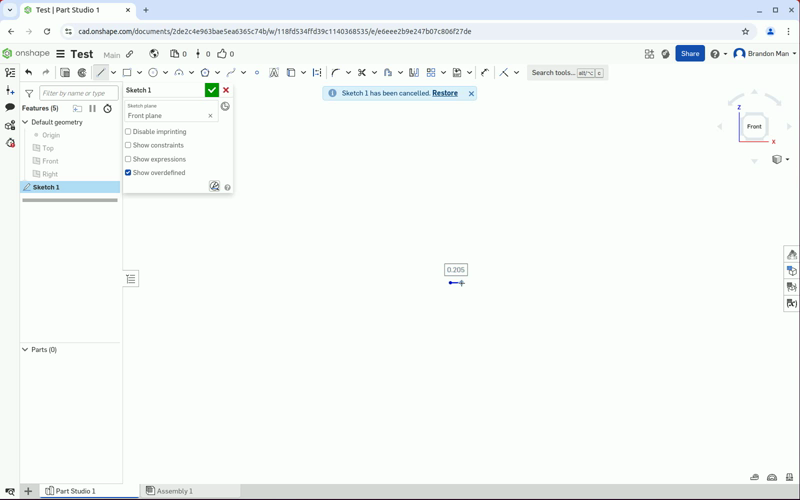
scroll(-6)
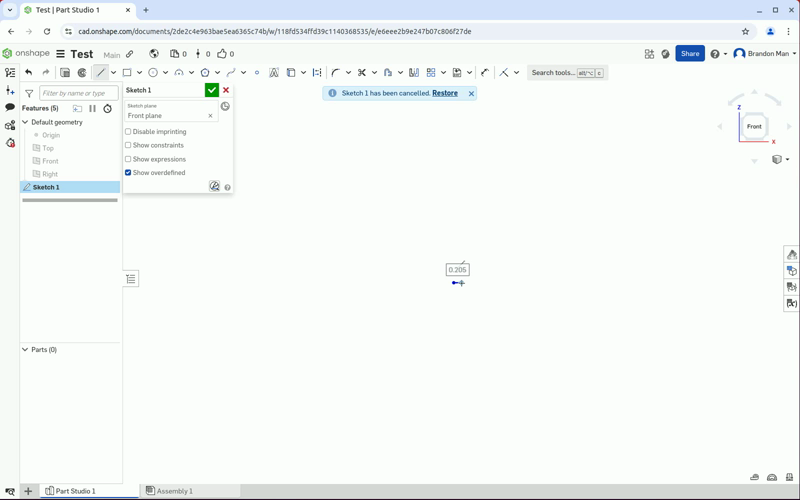
scroll(-6)
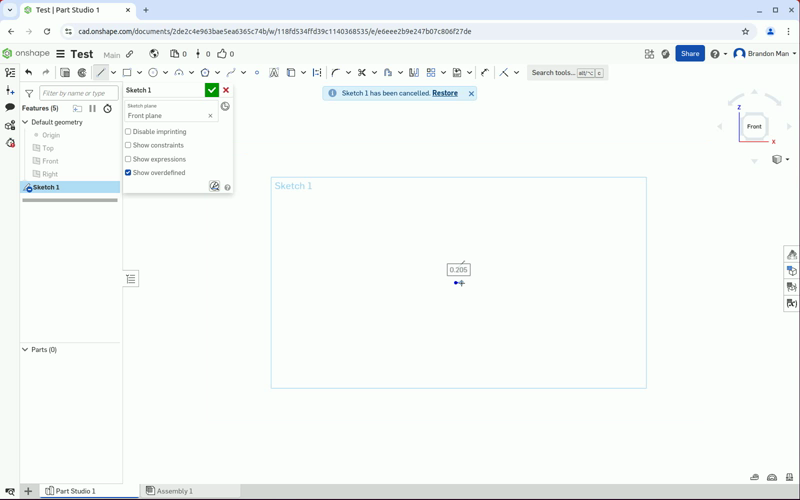
scroll(-6)
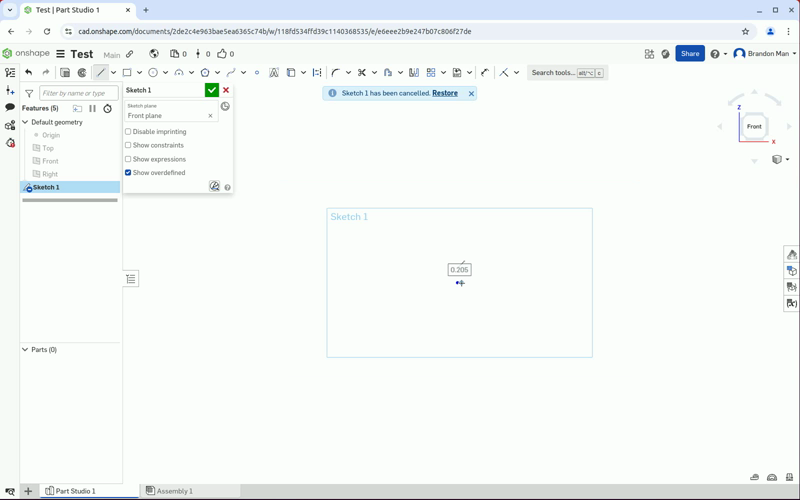
scroll(-6)
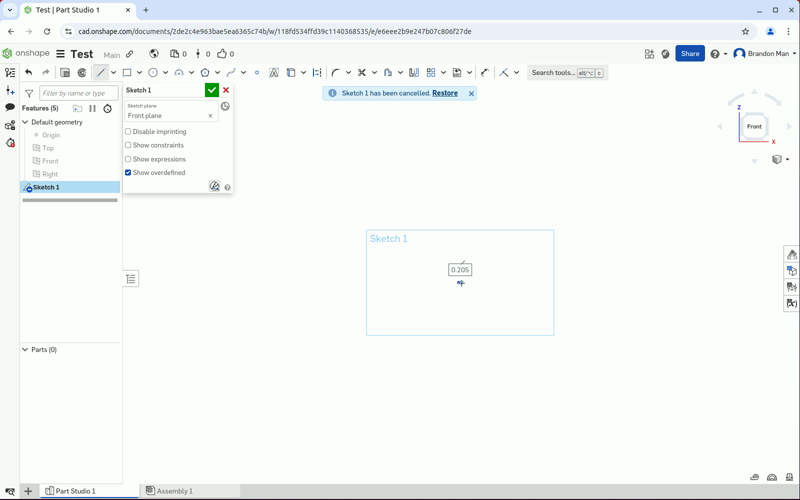
scroll(-6)
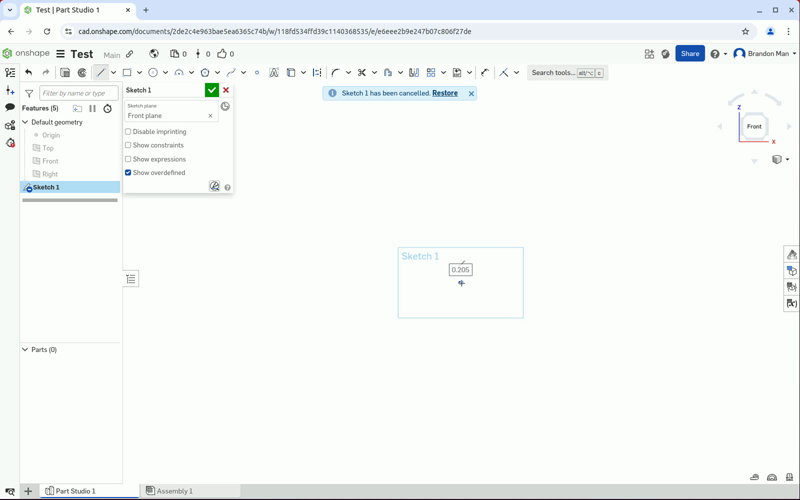
scroll(-6)
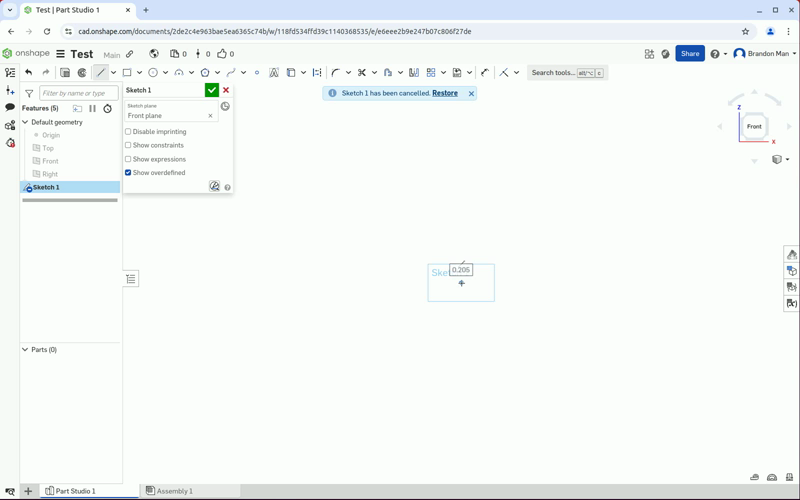
key_up(shift)
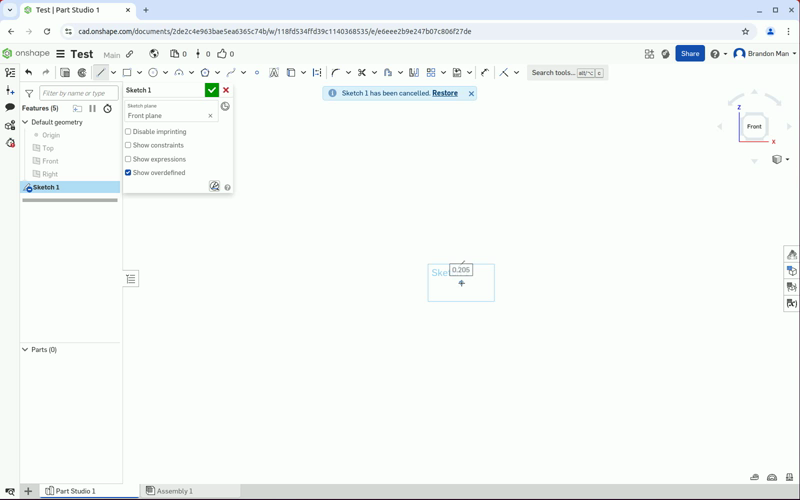
key_down(shift)
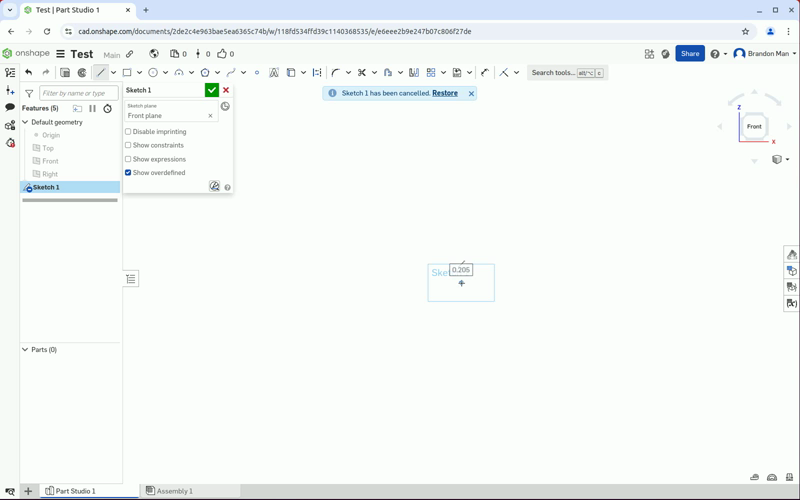
mouse_move(492, 282)
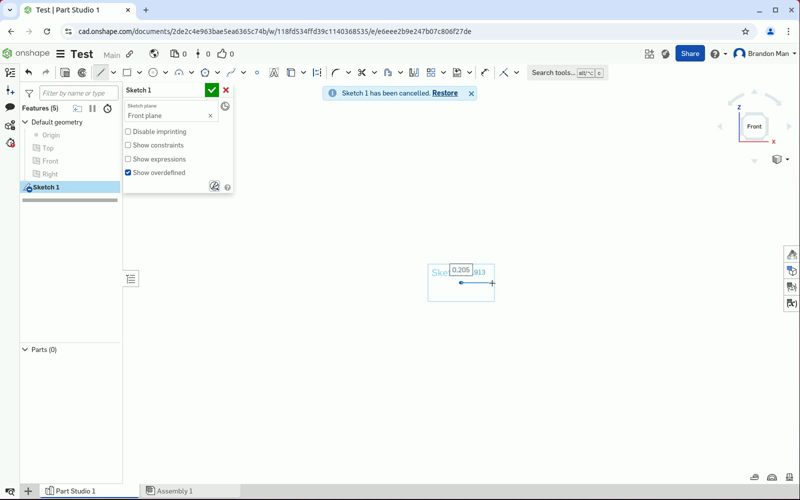
mouse_move(461, 246)
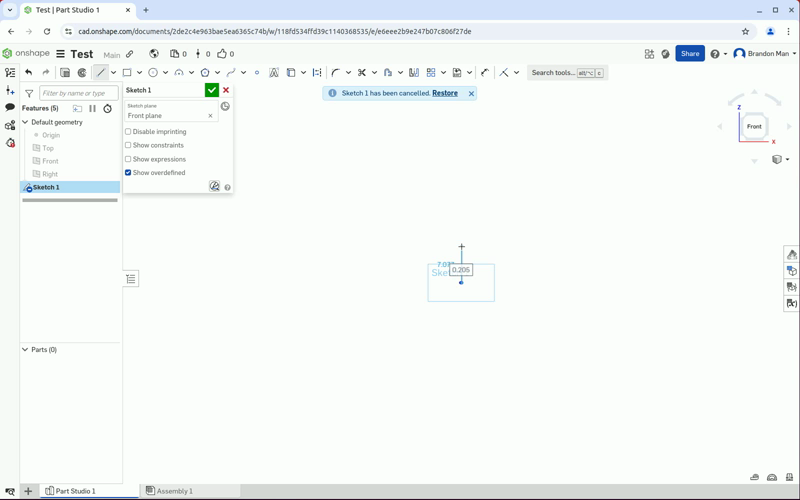
click(461, 246)
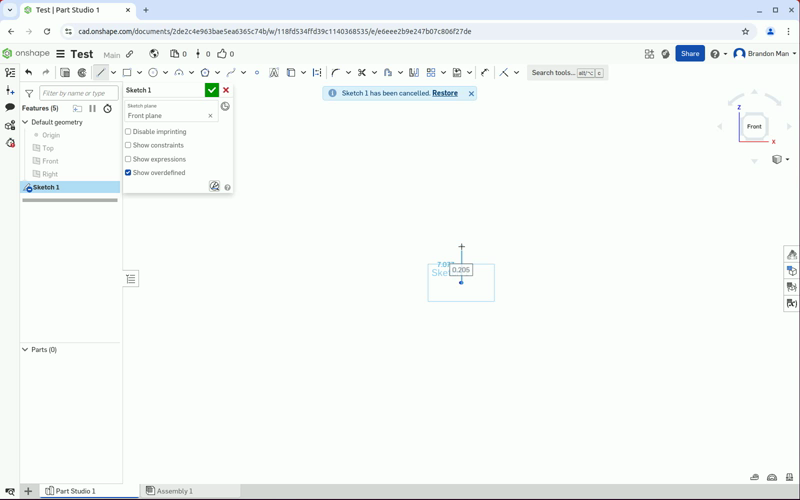
key_up(shift)
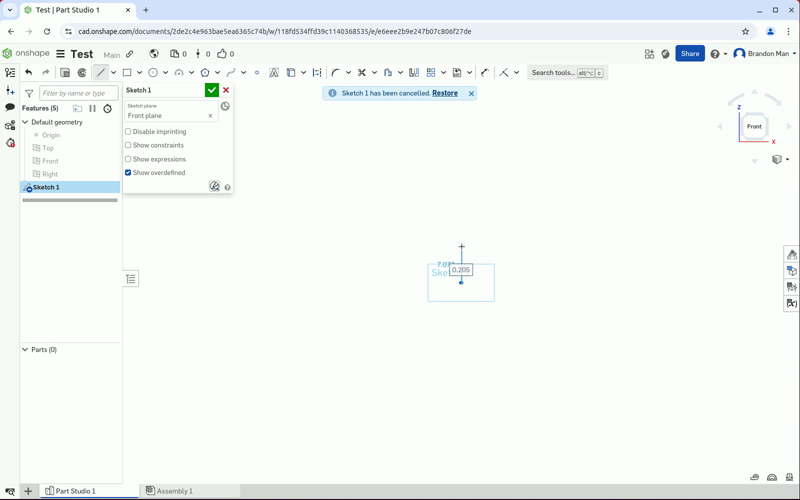
key_down(shift)
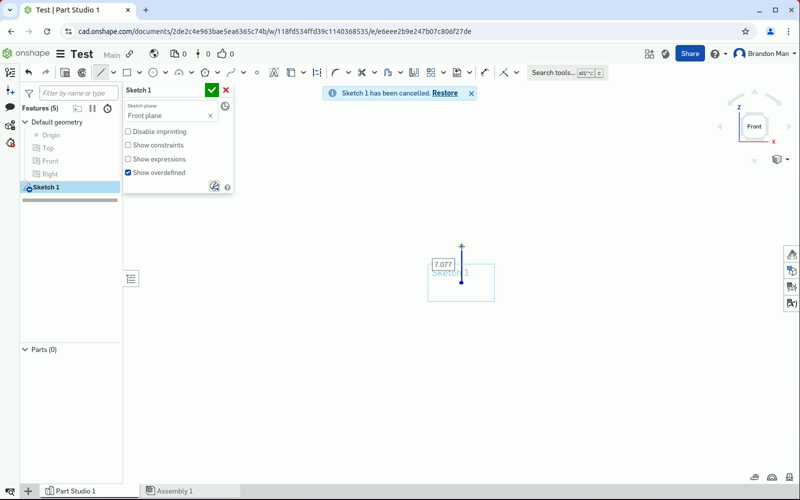
mouse_move(492, 246)
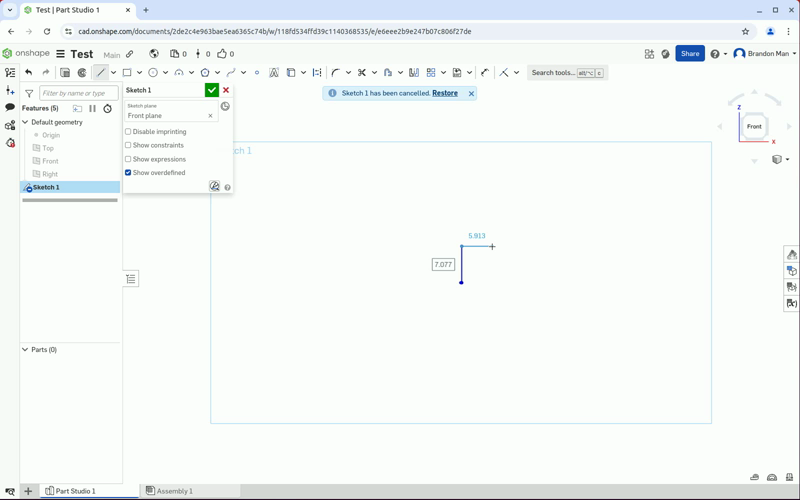
mouse_move(503, 246)
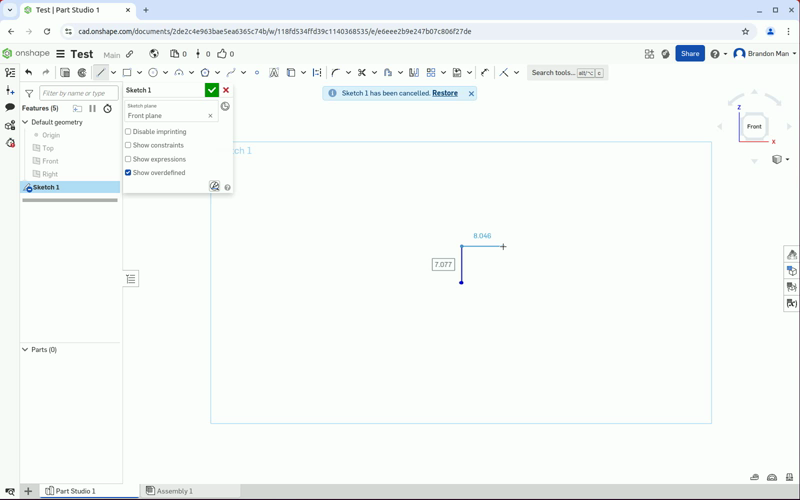
click(503, 246)
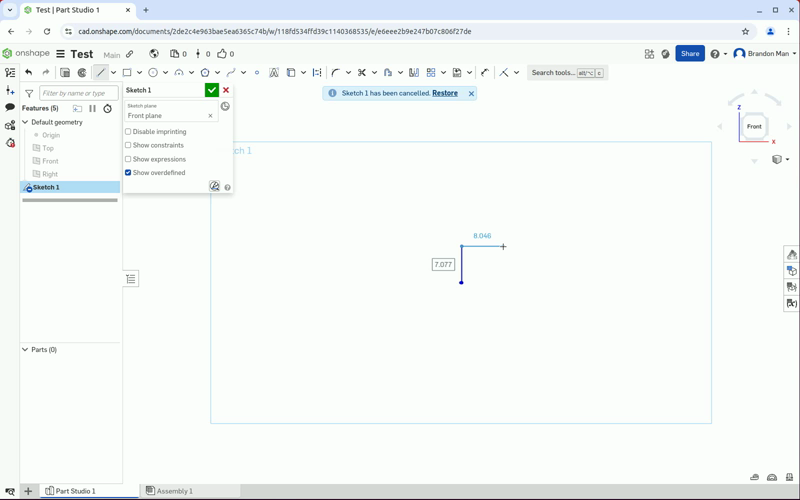
key_up(shift)
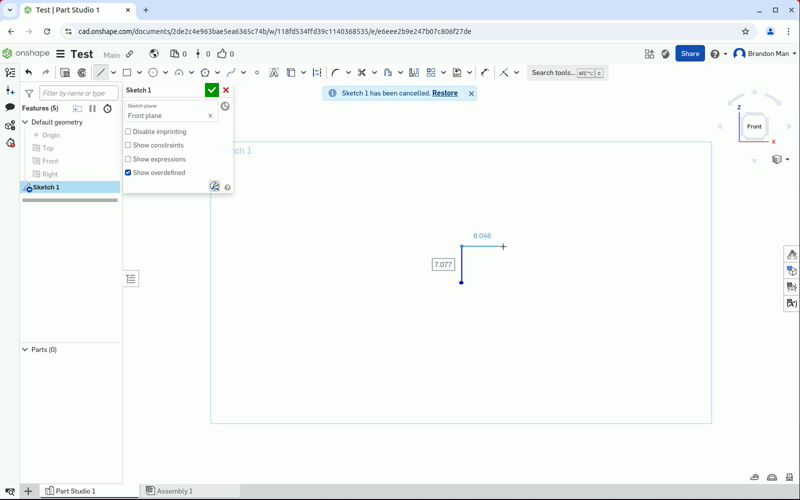
key_down(shift)
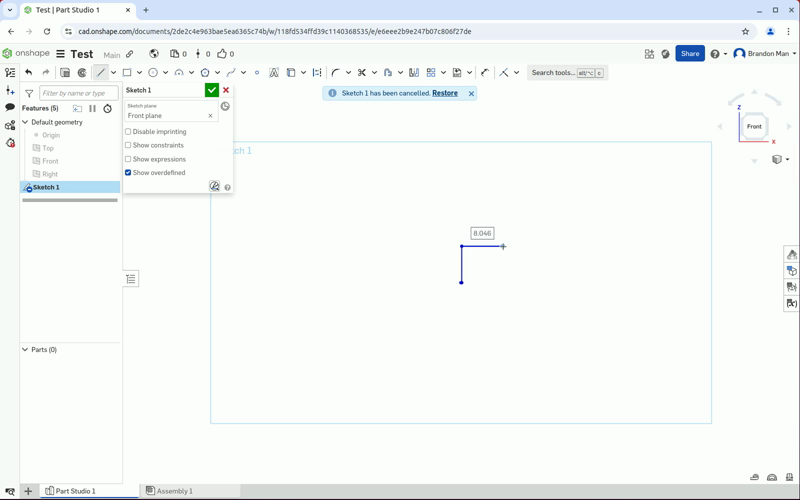
mouse_move(533, 246)
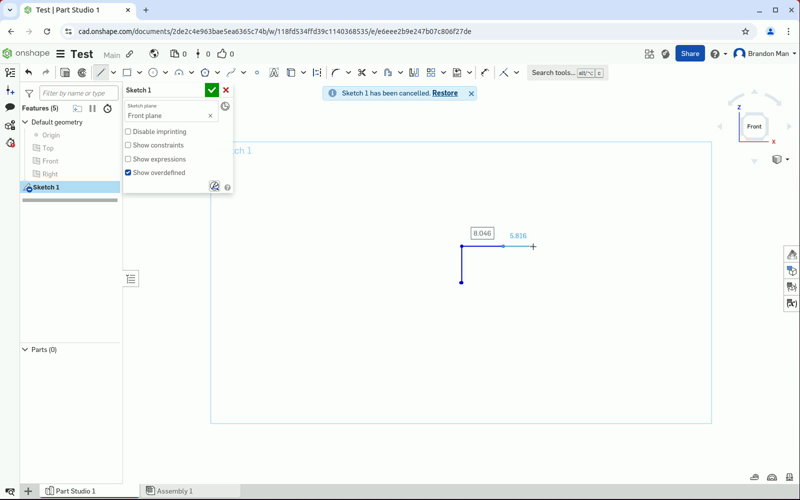
mouse_move(503, 282)
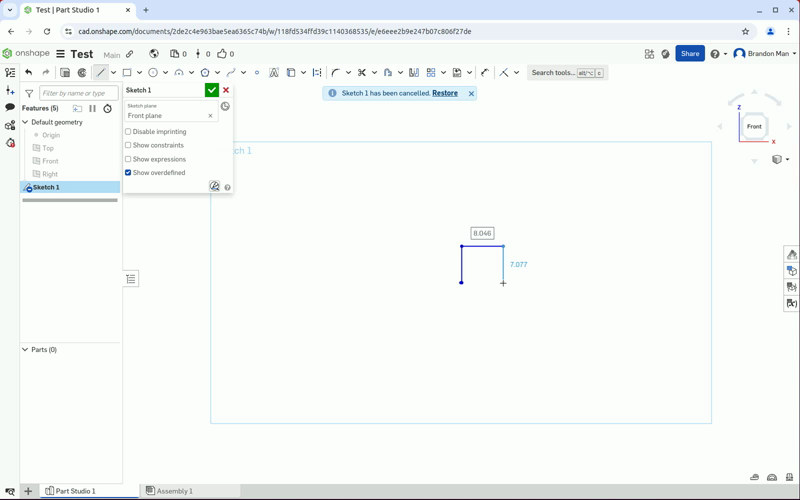
click(503, 282)
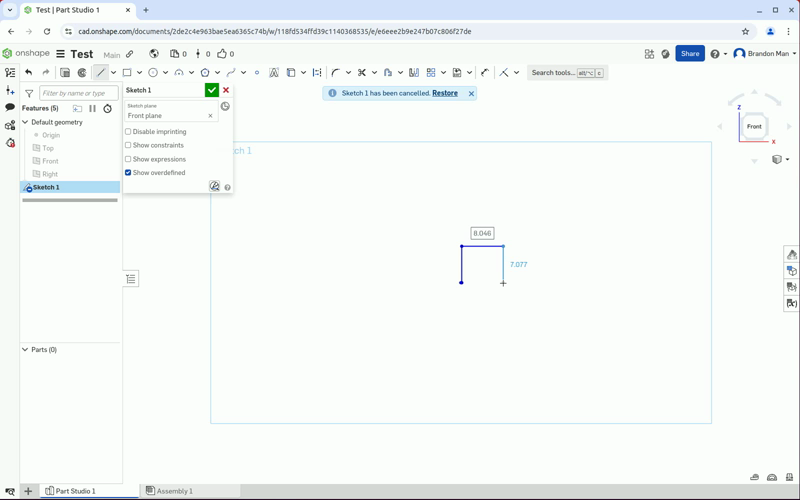
key_up(shift)
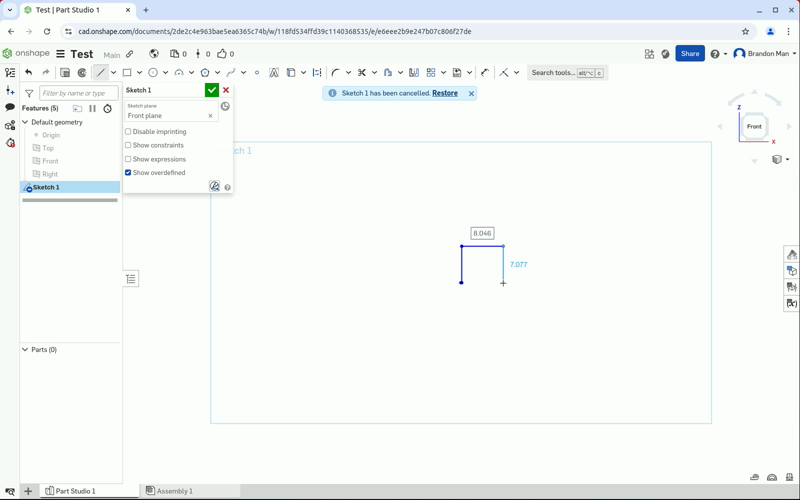
key_down(shift)
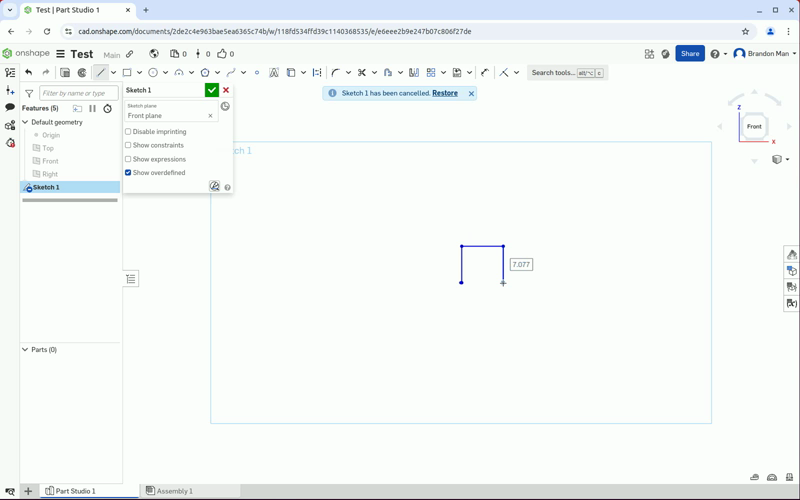
mouse_move(533, 282)
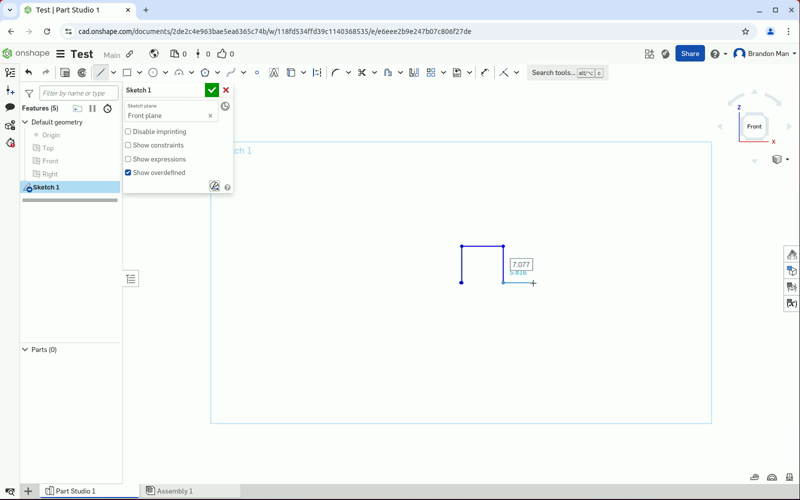
mouse_move(504, 282)
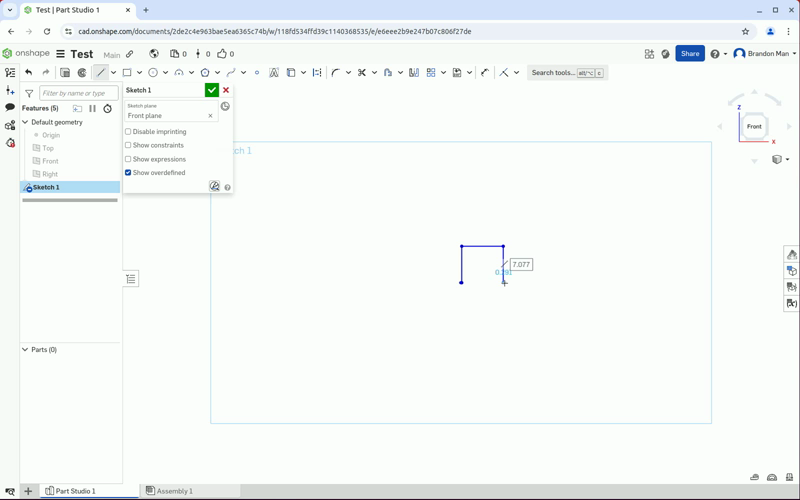
scroll(6)
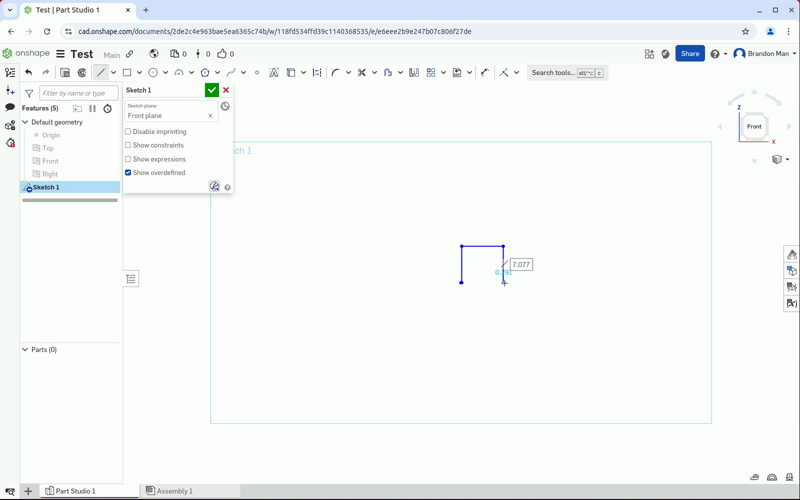
scroll(6)
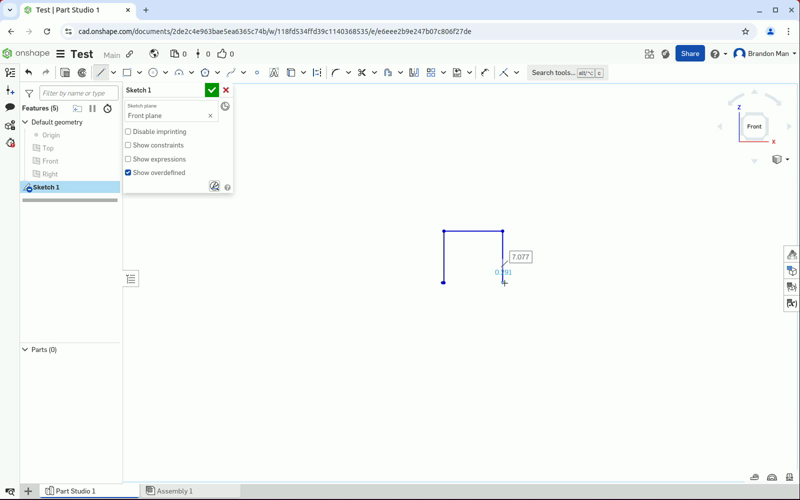
scroll(6)
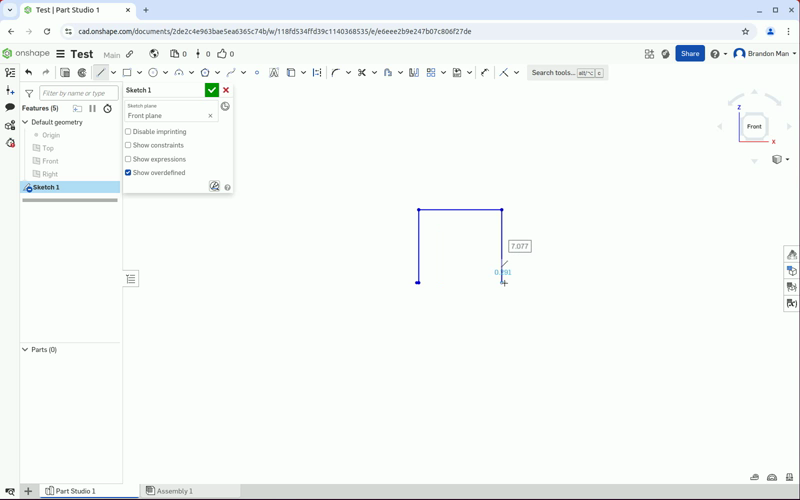
scroll(6)
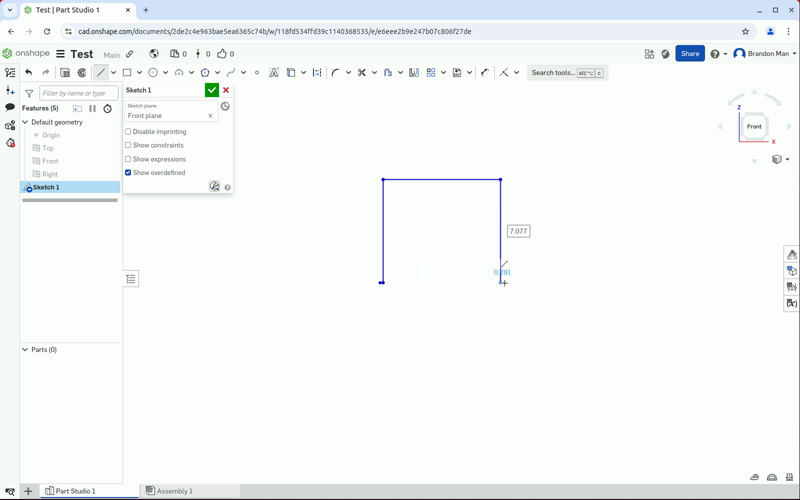
scroll(6)
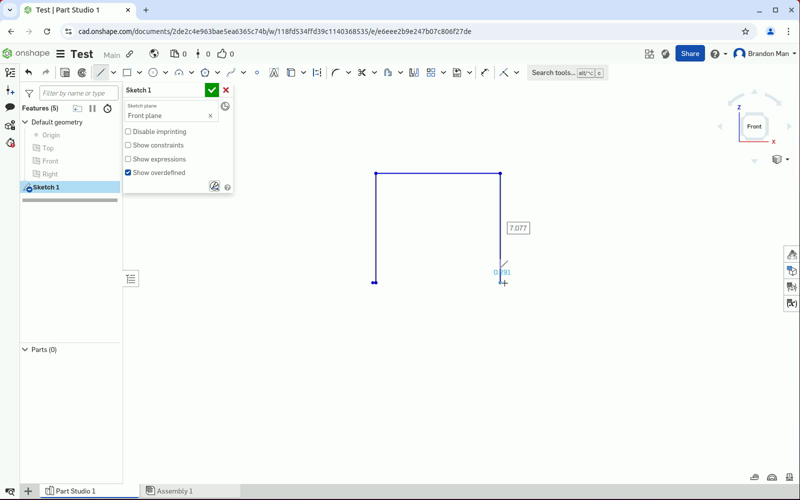
scroll(6)
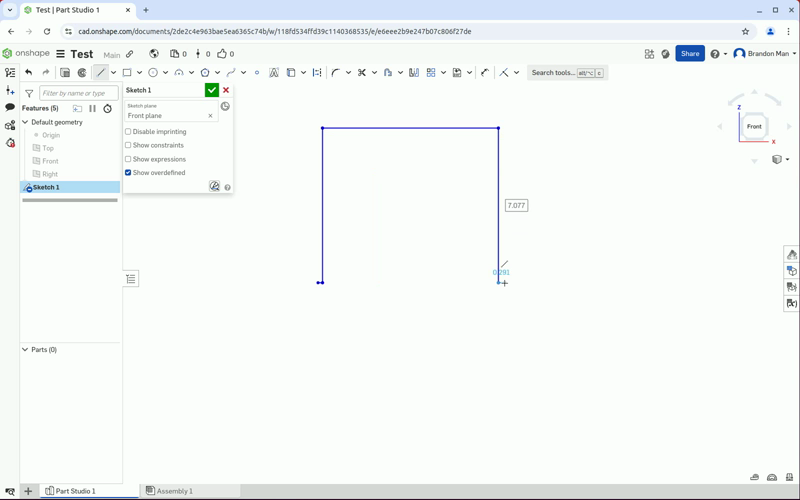
scroll(6)
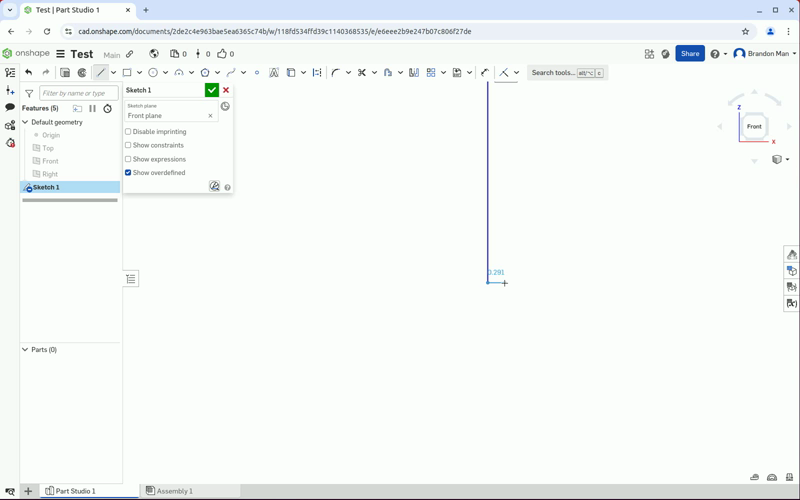
click(504, 282)
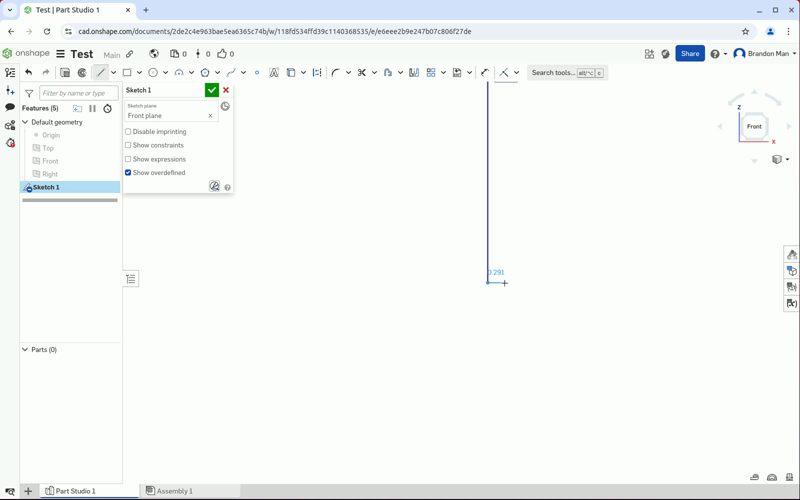
scroll(-6)
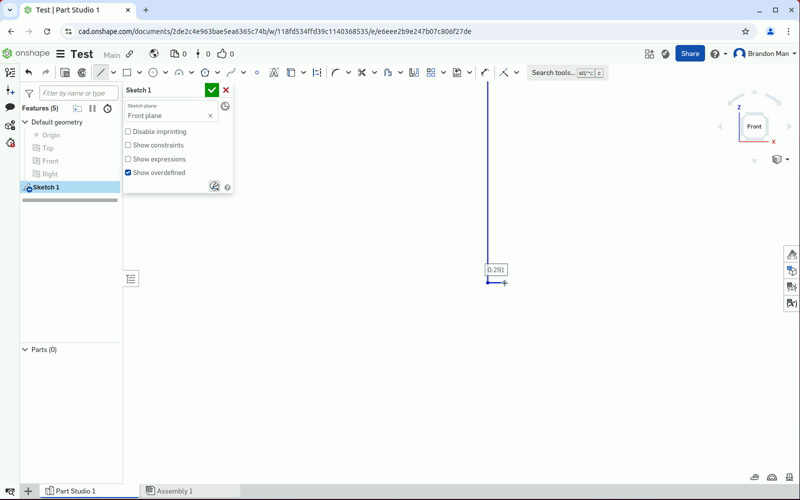
scroll(-6)
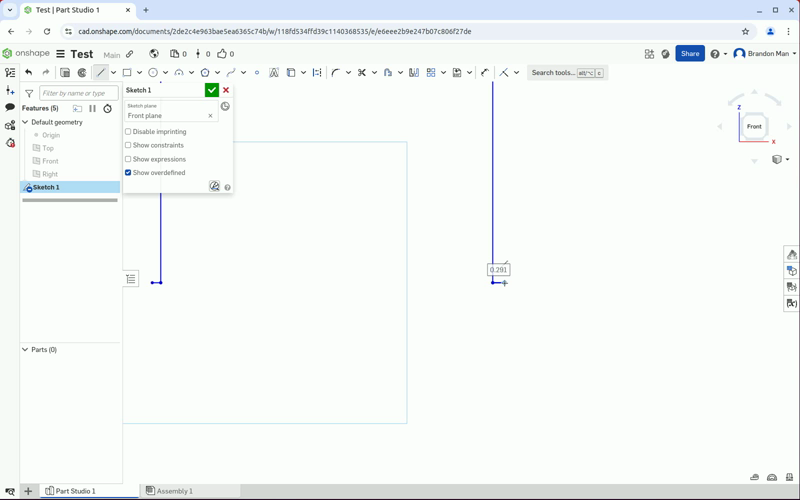
scroll(-6)
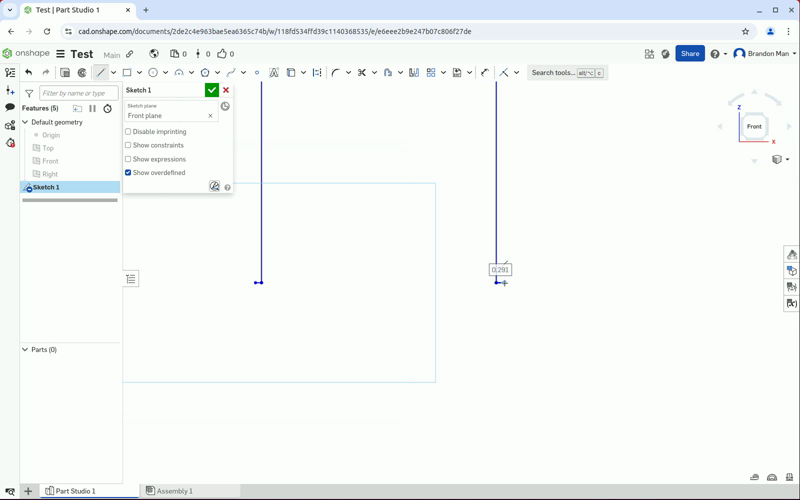
scroll(-6)
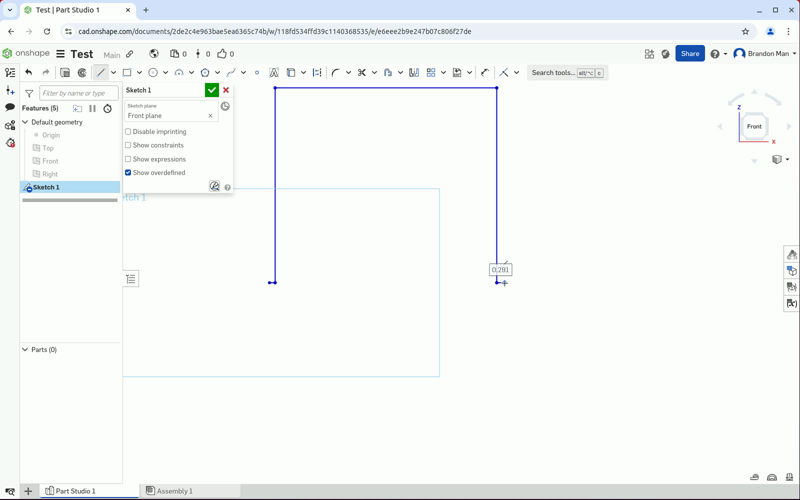
scroll(-6)
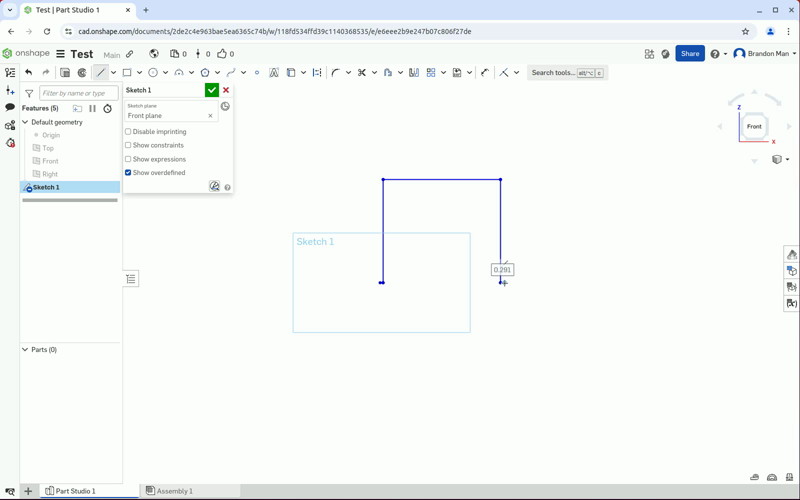
scroll(-6)
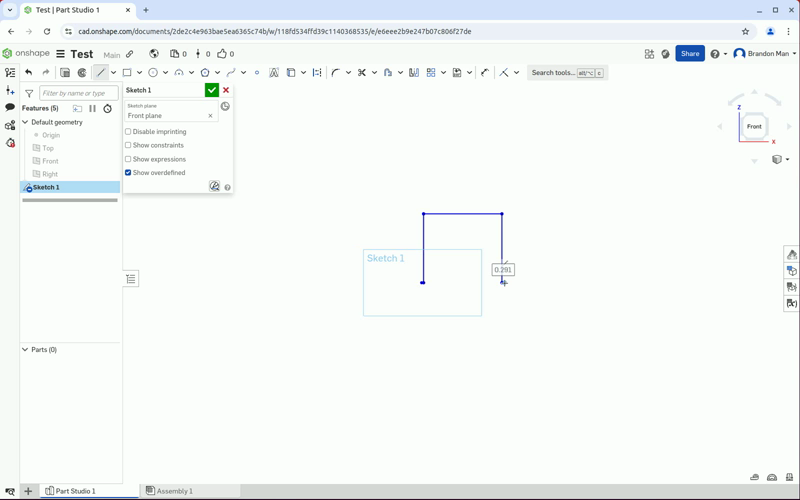
scroll(-6)
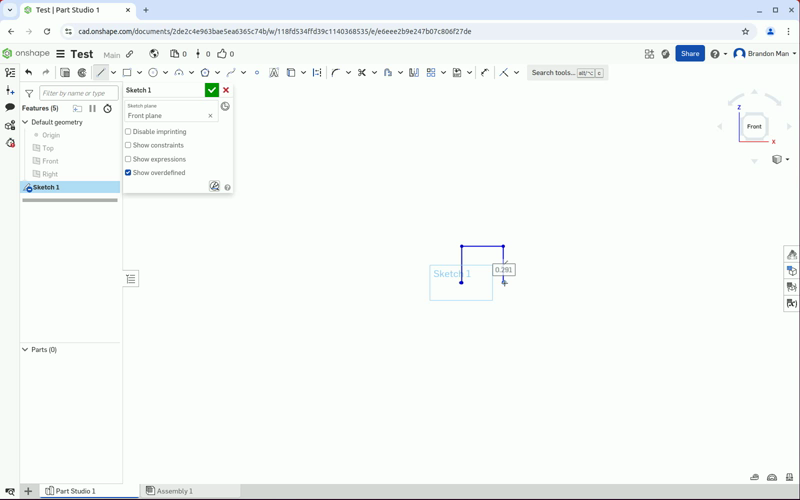
key_up(shift)
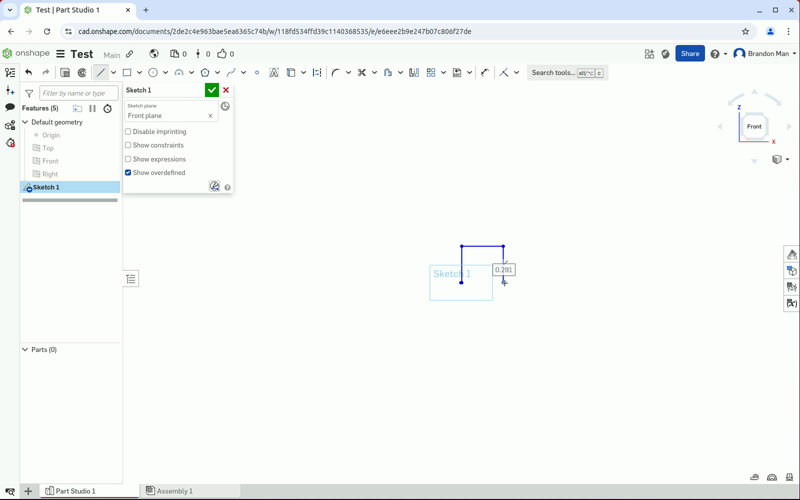
key_down(shift)
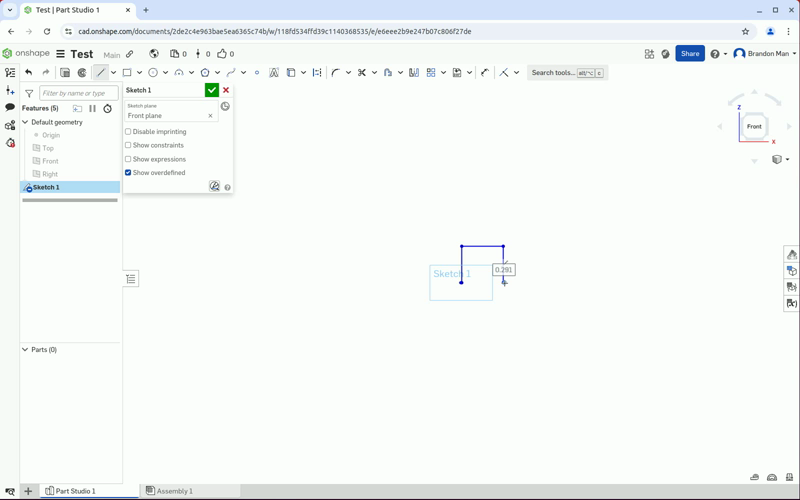
mouse_move(504, 170)
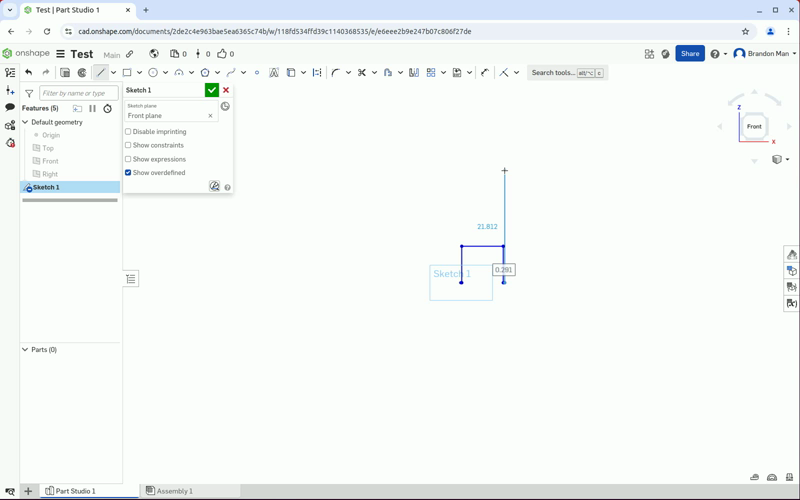
click(504, 170)
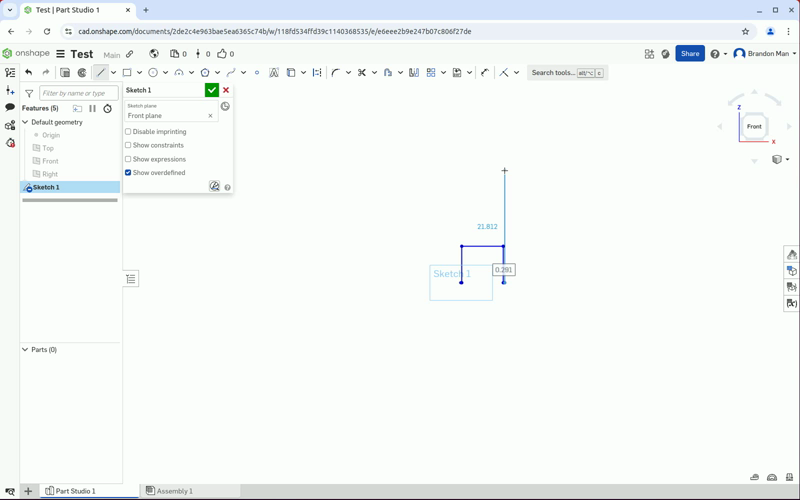
key_up(shift)
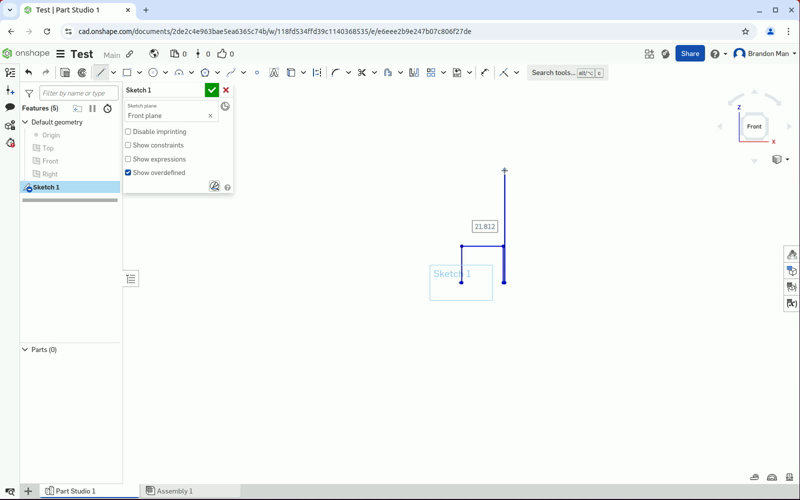
key_down(shift)
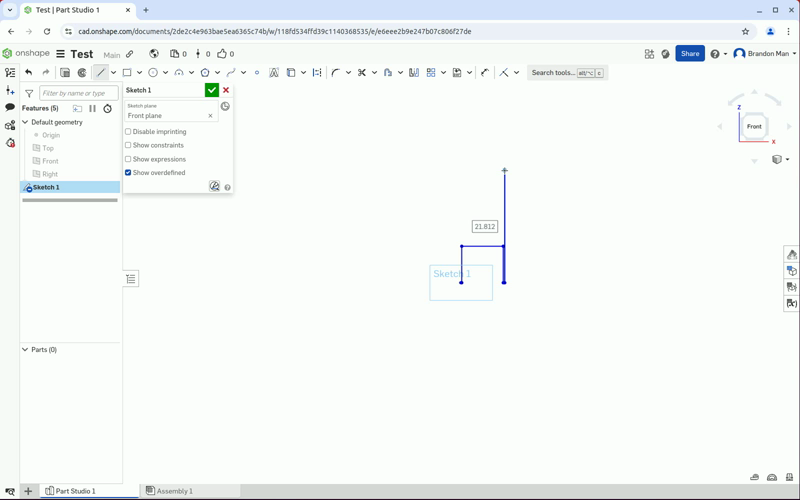
mouse_move(534, 170)
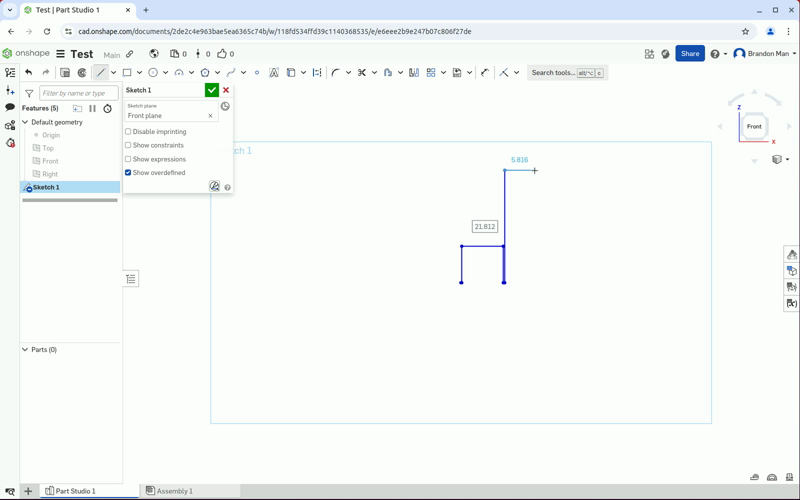
mouse_move(503, 170)
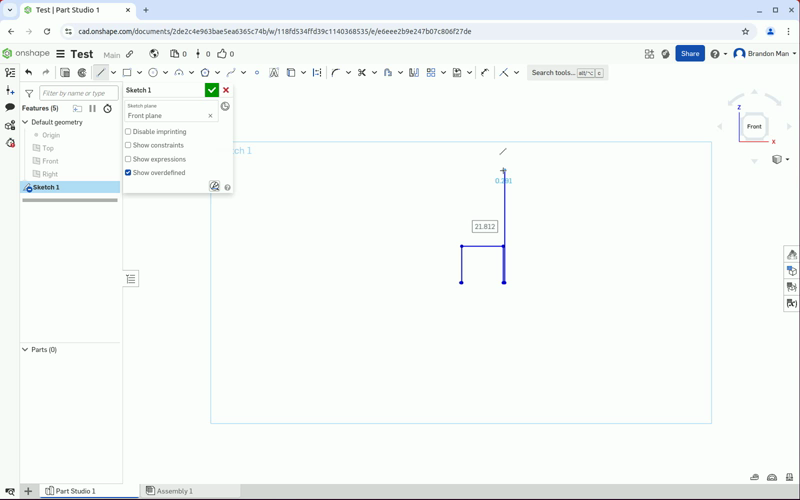
scroll(6)
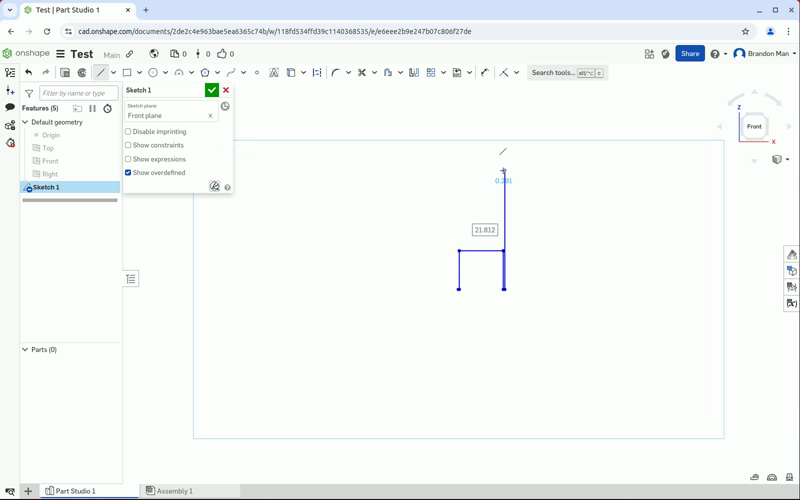
scroll(6)
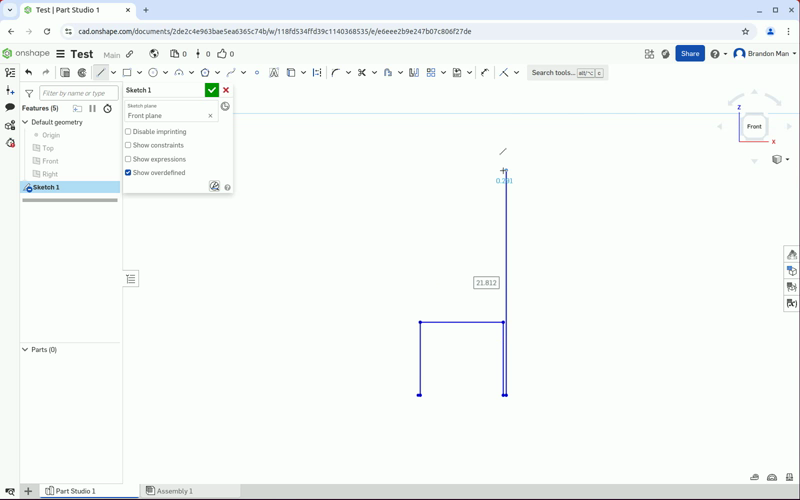
scroll(6)
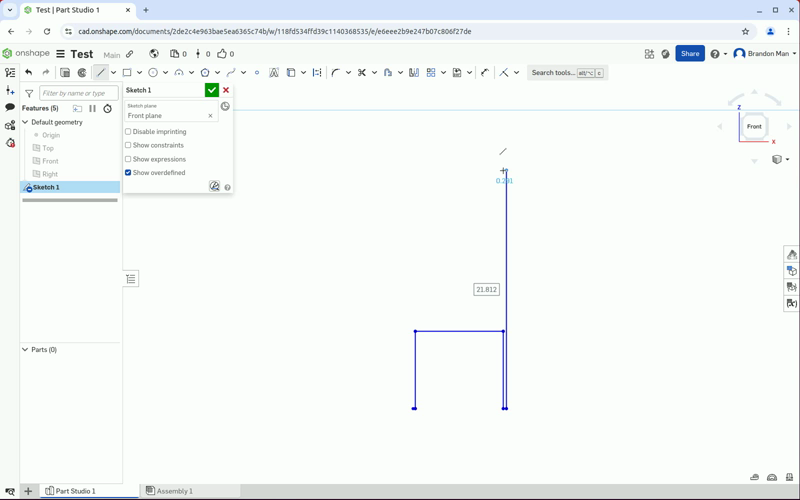
scroll(6)
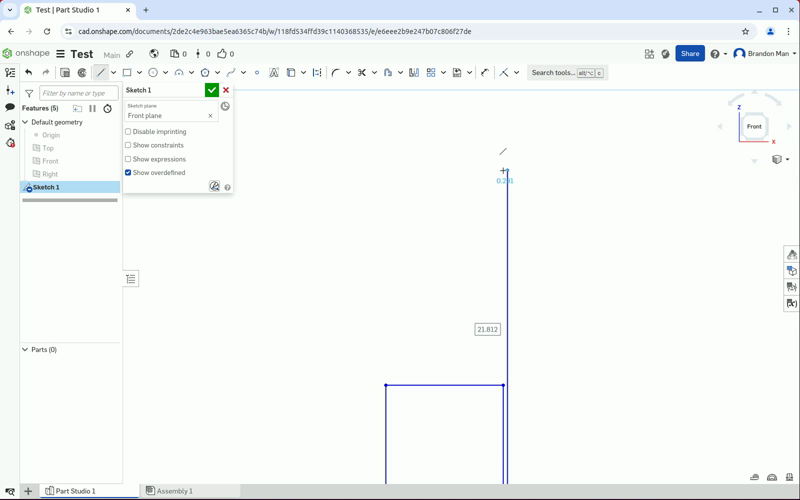
scroll(6)
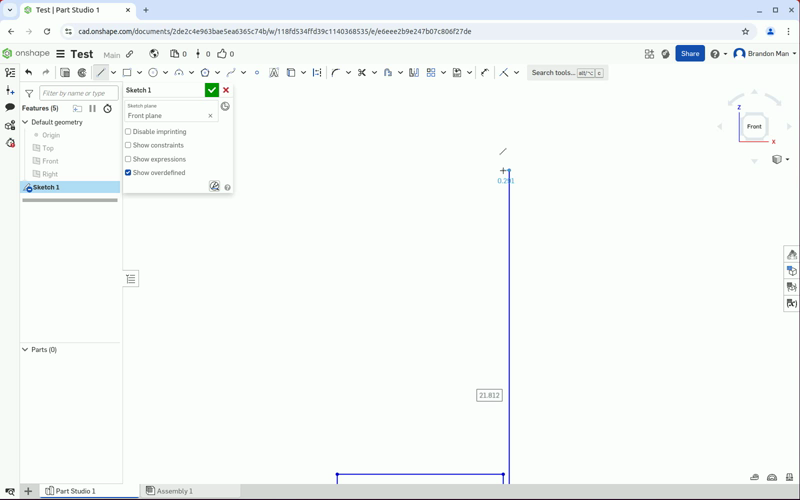
scroll(6)
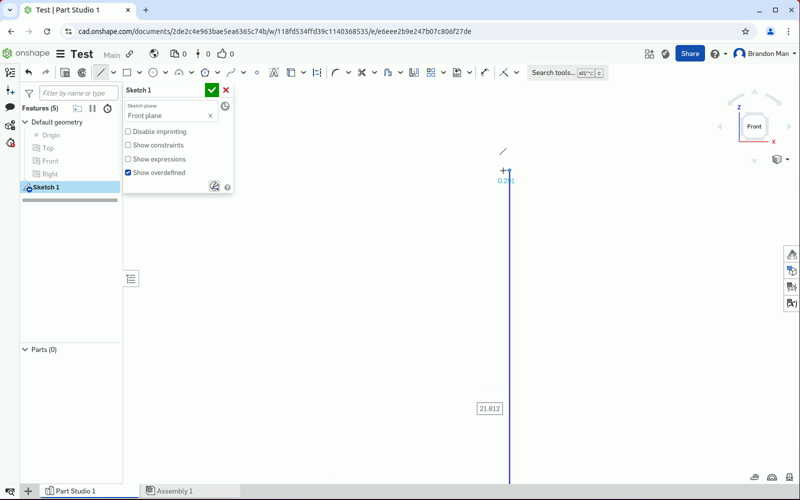
scroll(6)
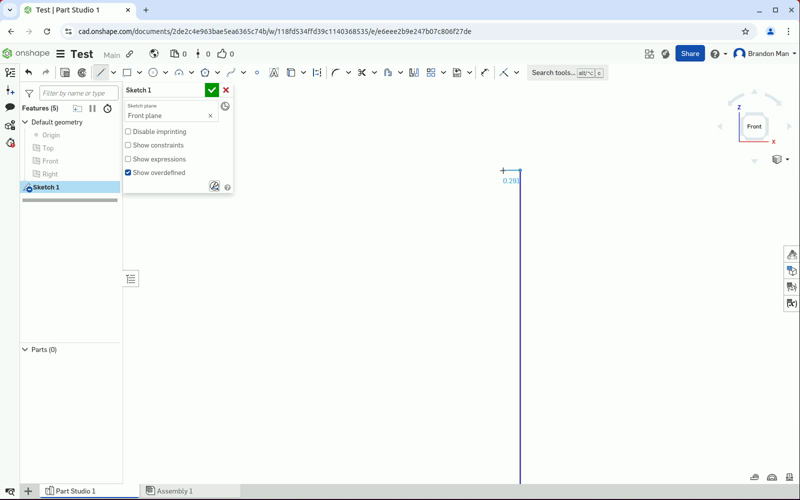
click(503, 170)
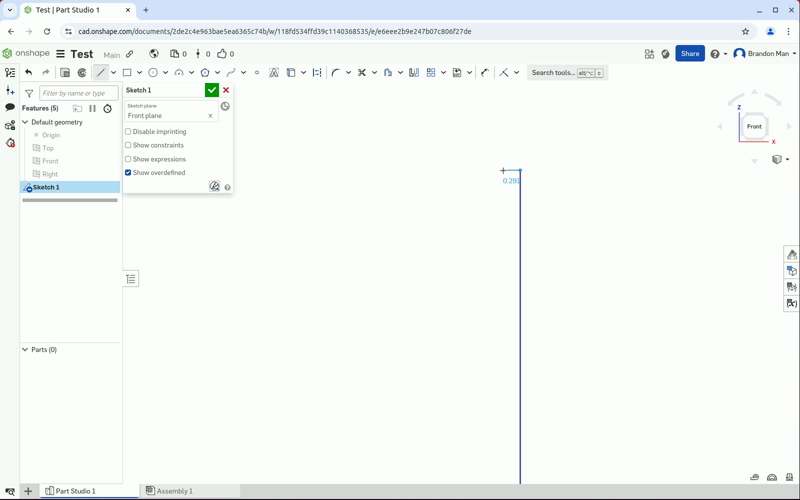
scroll(-6)
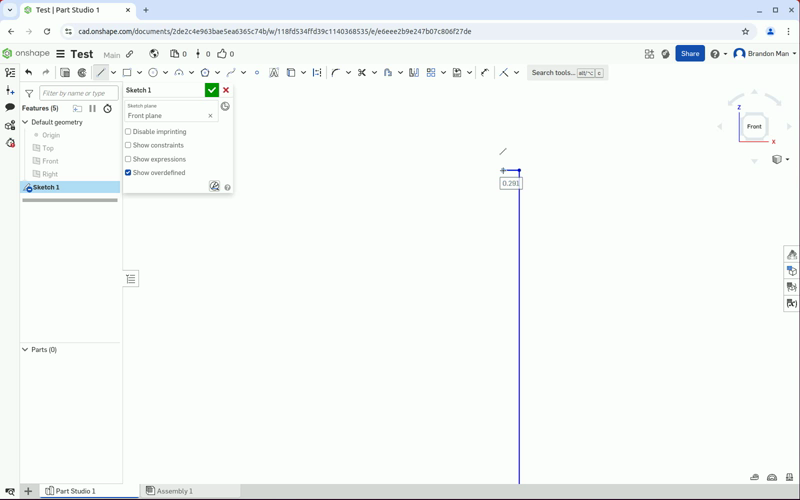
scroll(-6)
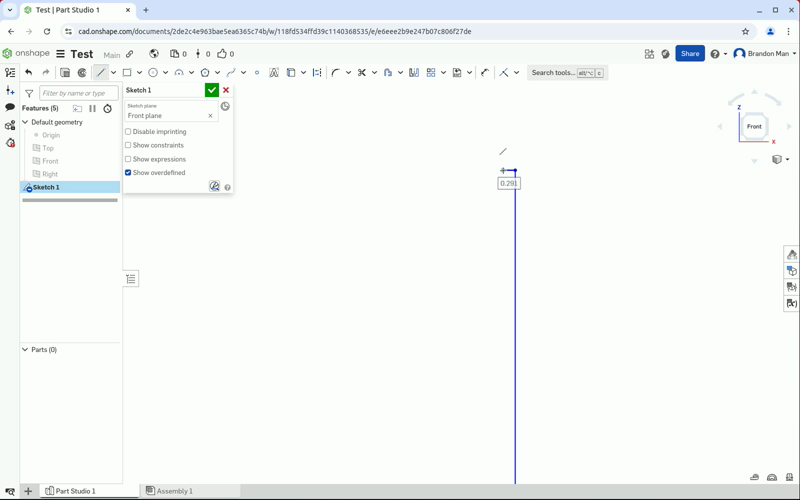
scroll(-6)
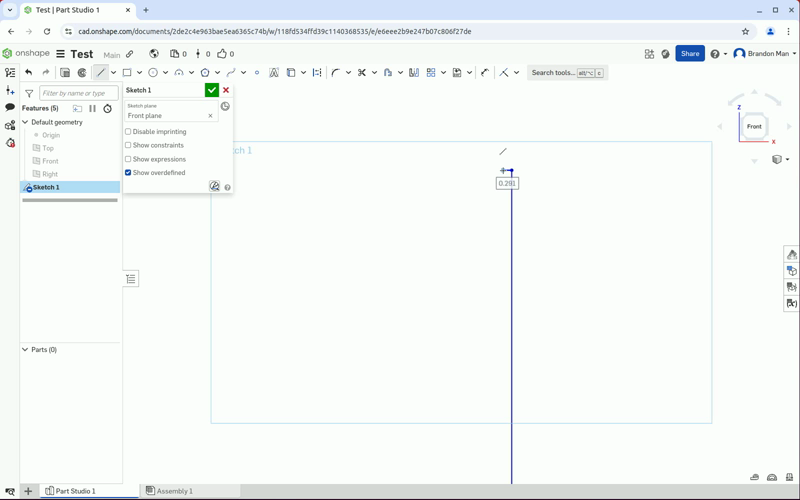
scroll(-6)
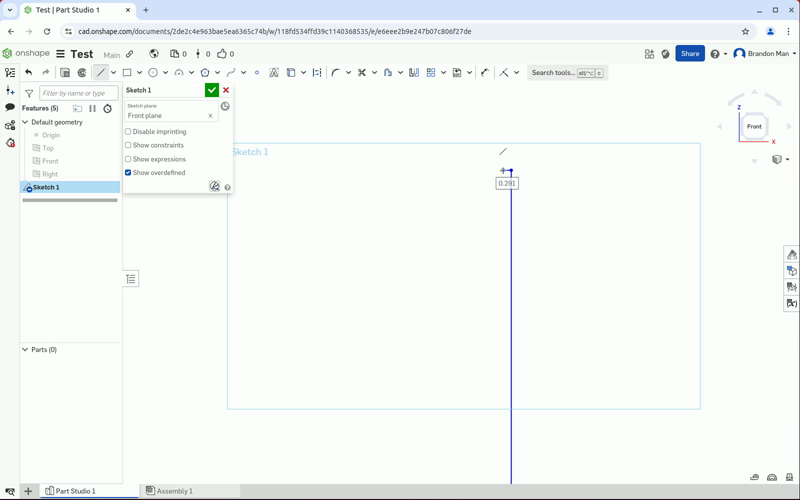
scroll(-6)
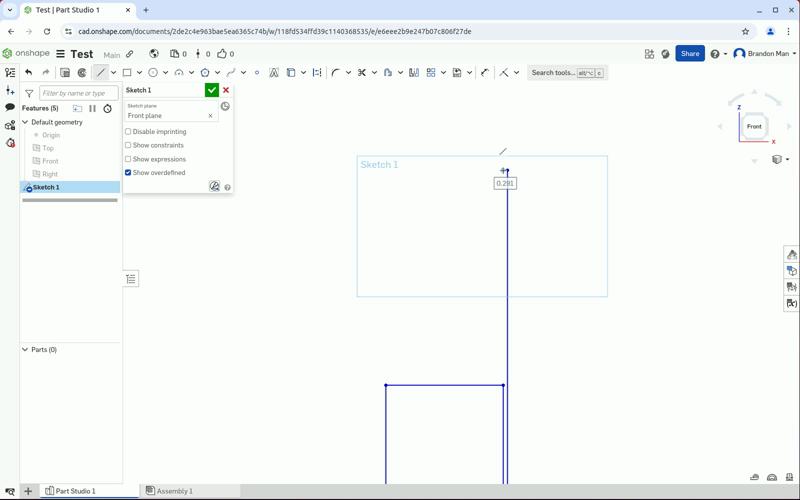
scroll(-6)
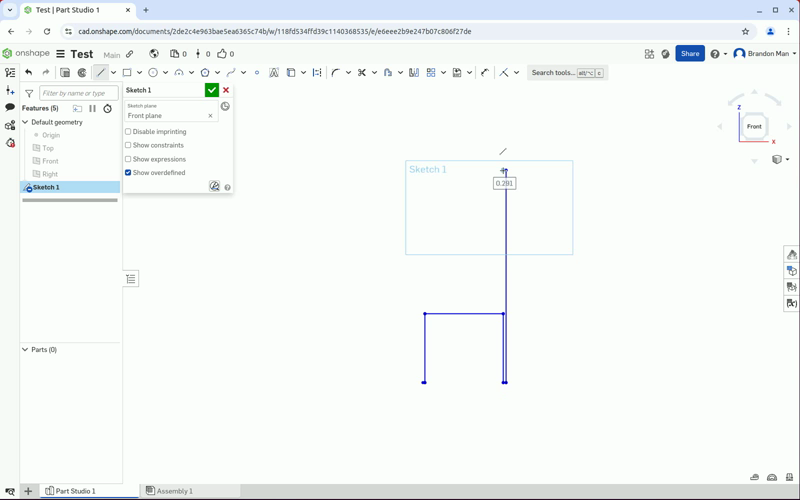
scroll(-6)
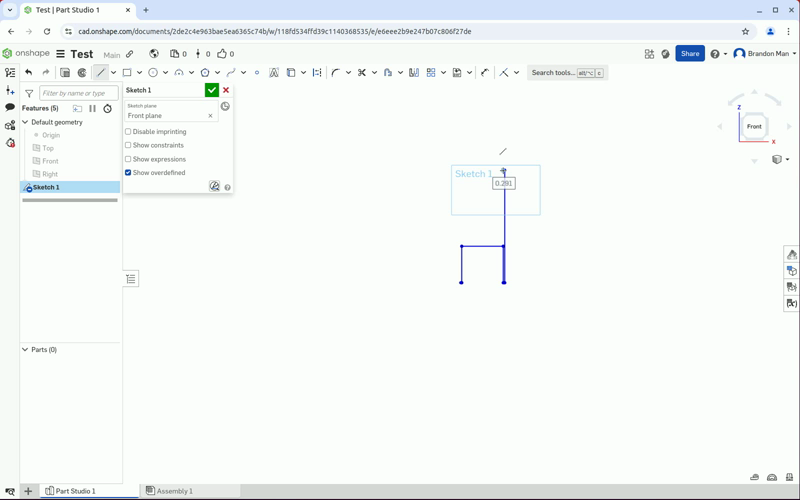
key_up(shift)
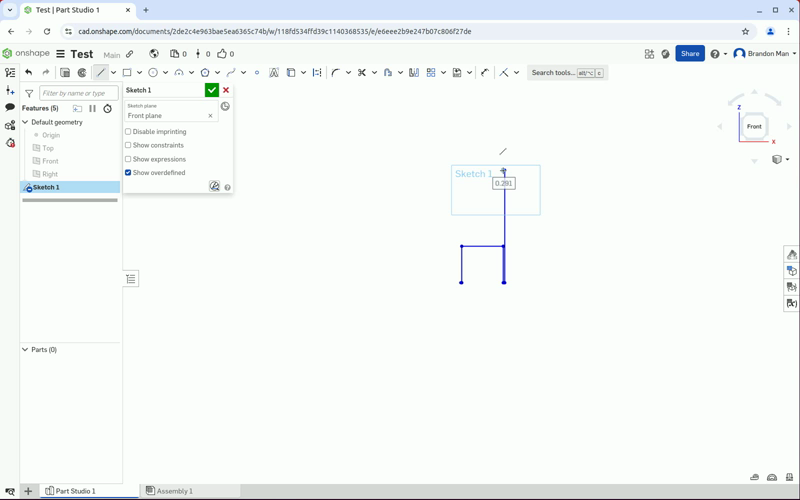
key_down(shift)
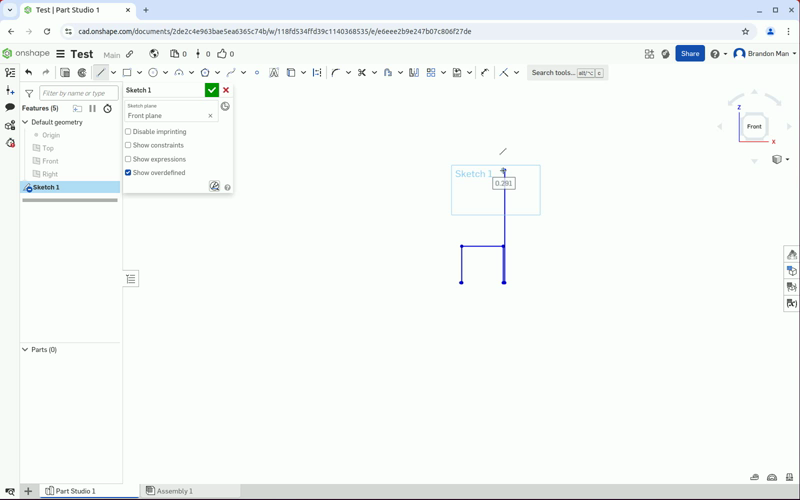
mouse_move(533, 170)
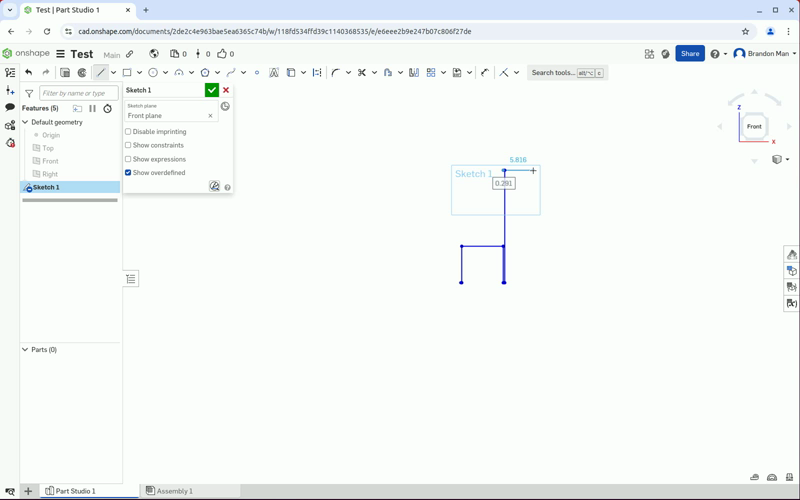
mouse_move(503, 171)
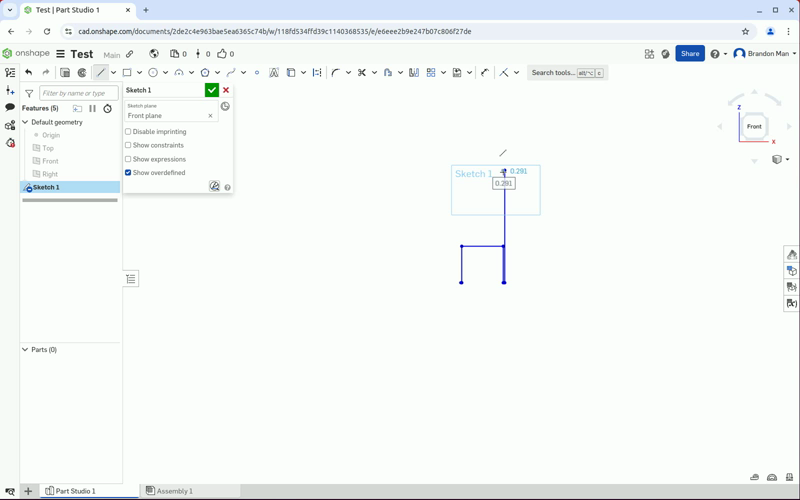
scroll(6)
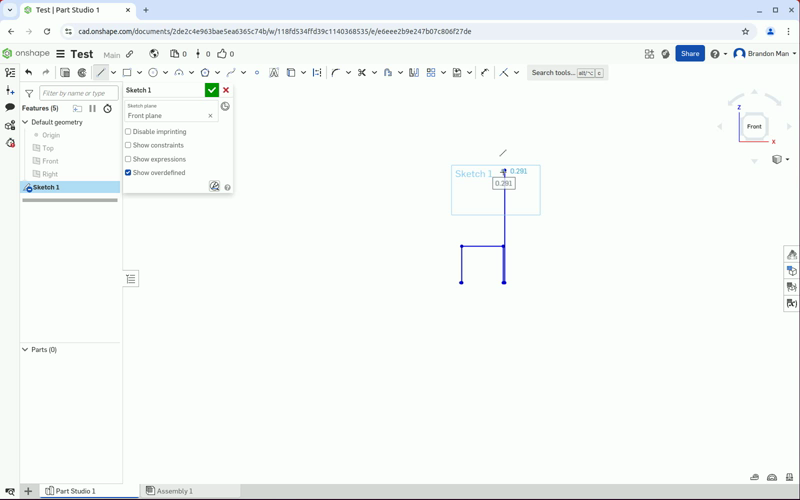
scroll(6)
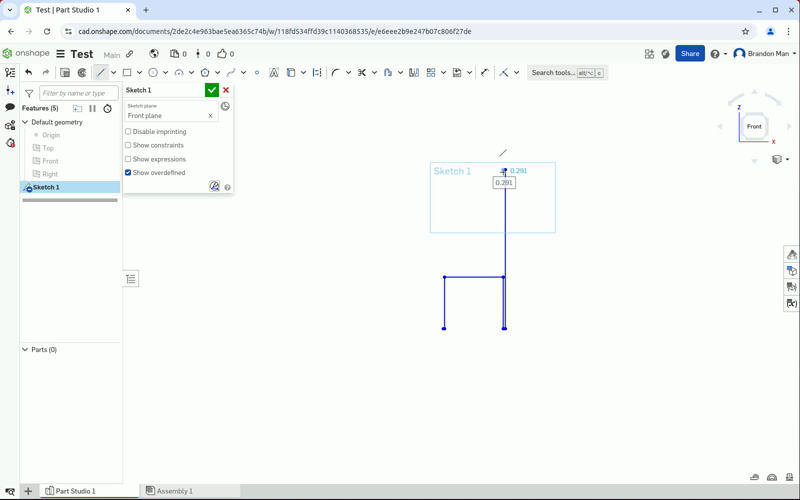
scroll(6)
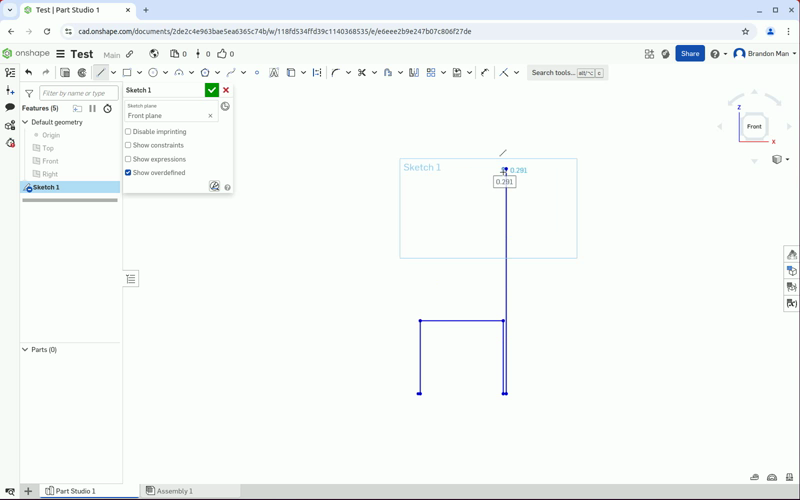
scroll(6)
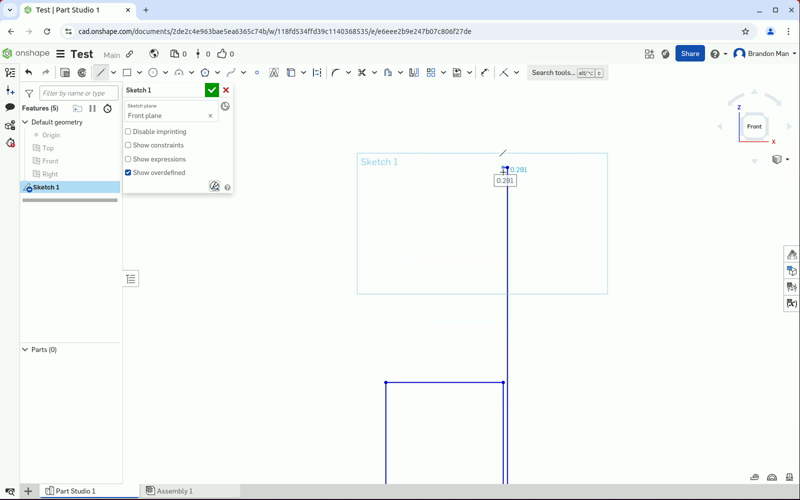
scroll(6)
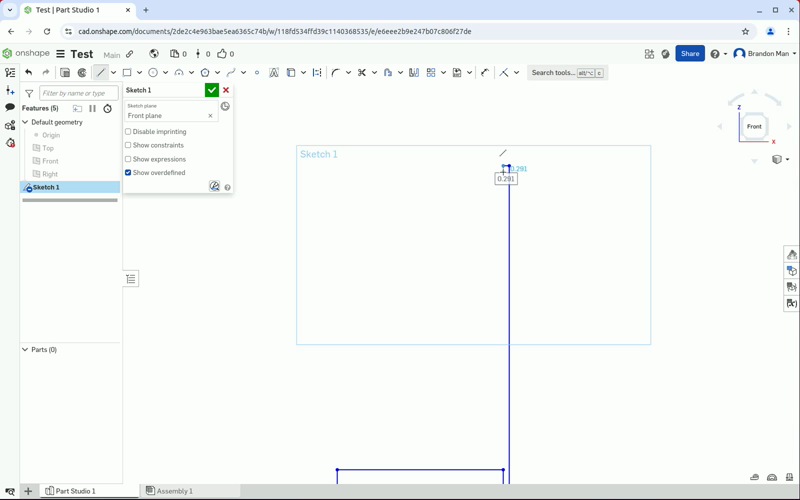
scroll(6)
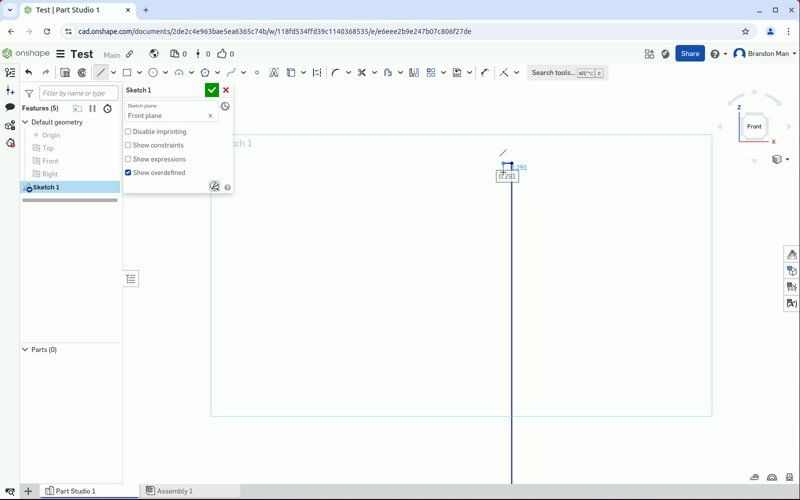
scroll(6)
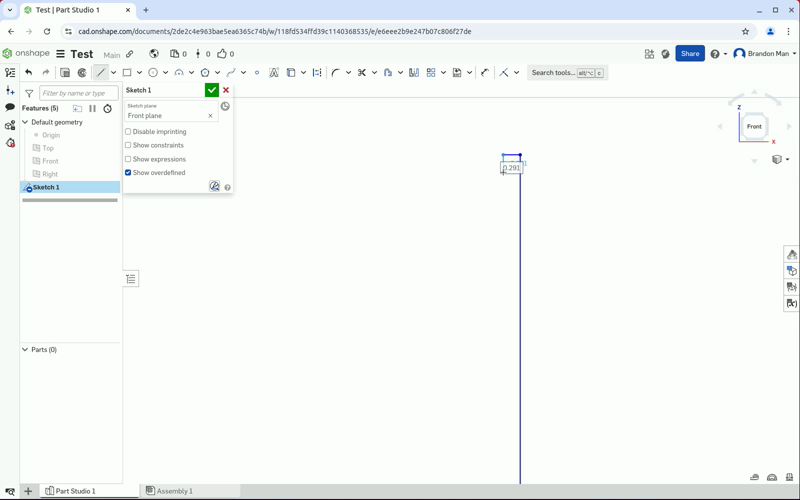
click(503, 171)
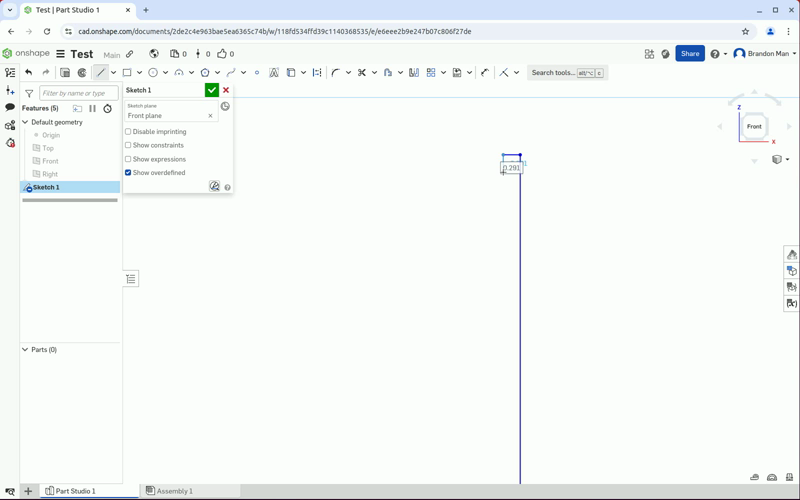
scroll(-6)
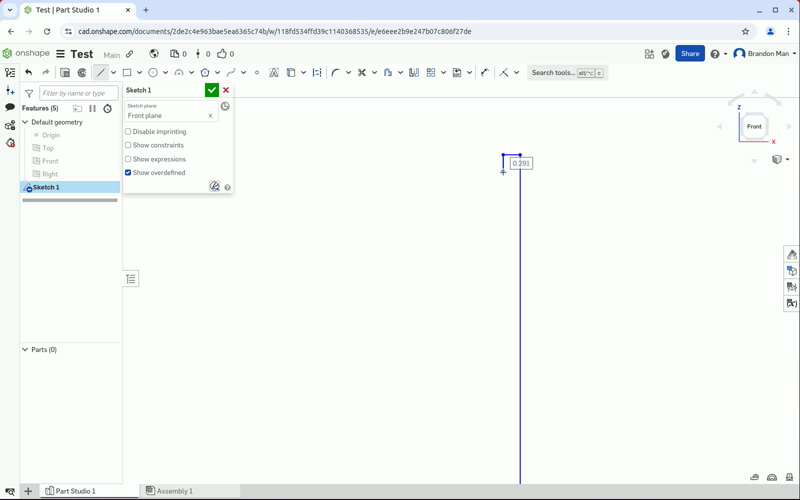
scroll(-6)
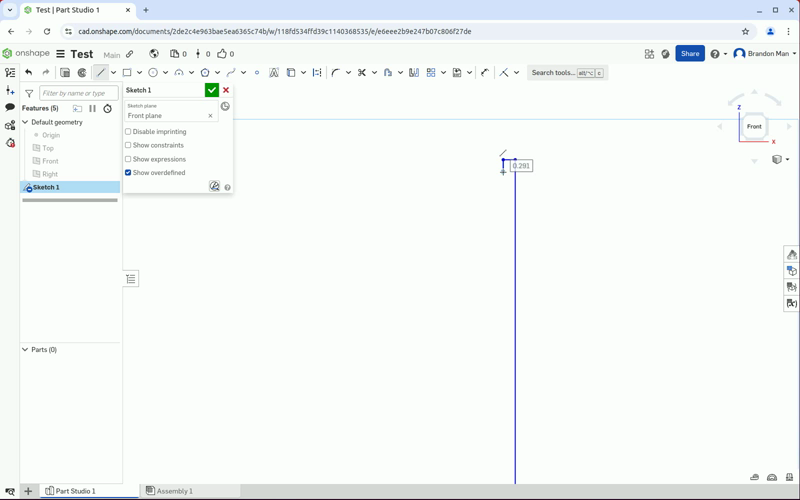
scroll(-6)
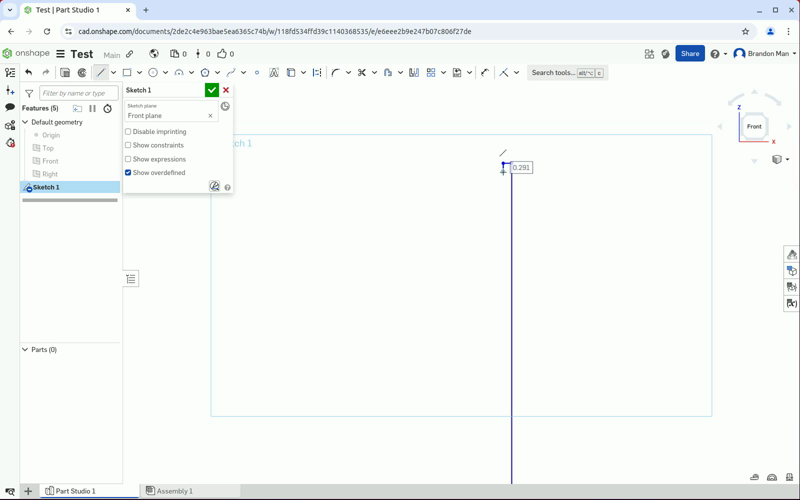
scroll(-6)
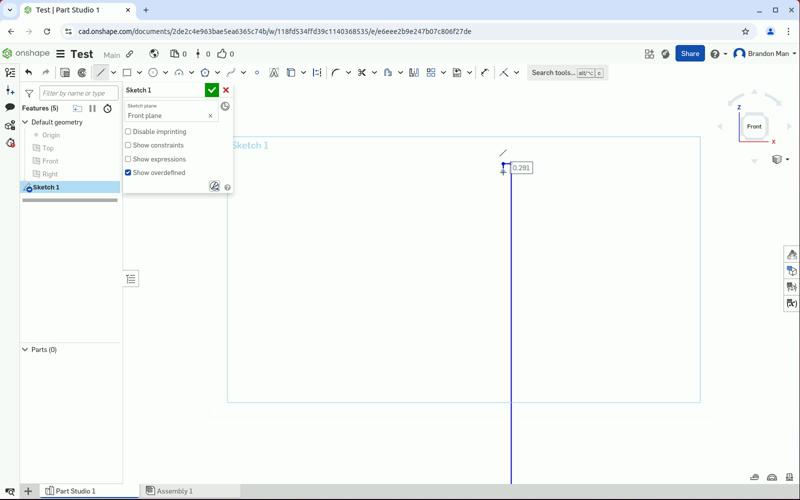
scroll(-6)
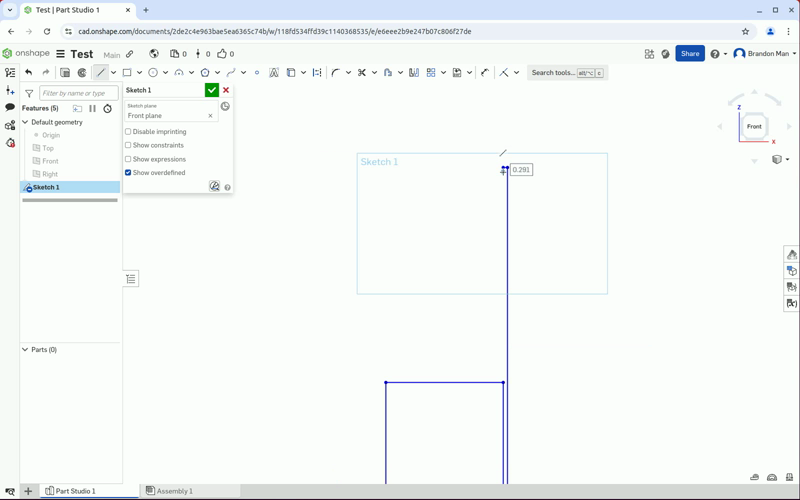
scroll(-6)
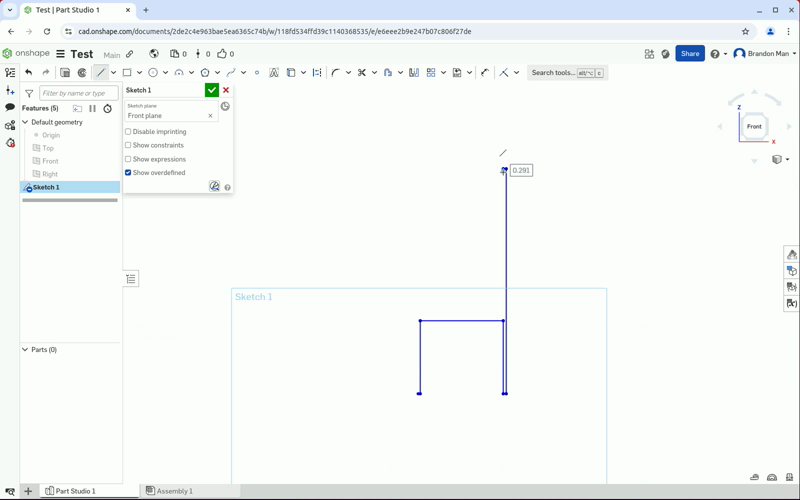
scroll(-6)
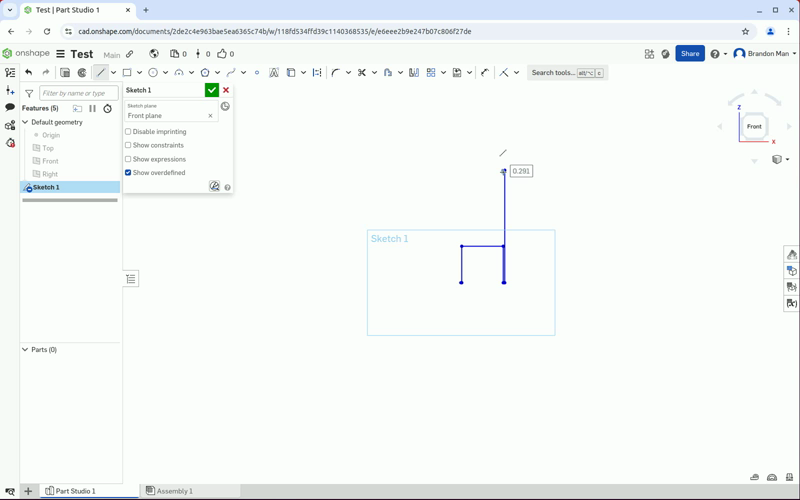
key_up(shift)
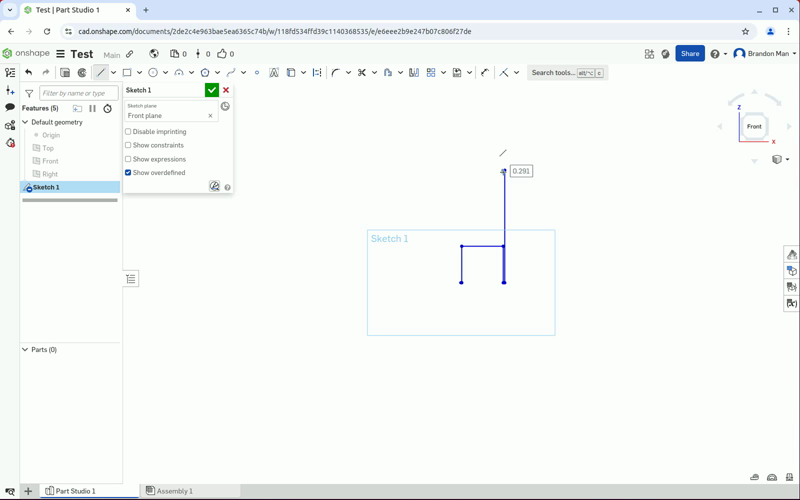
key_down(shift)
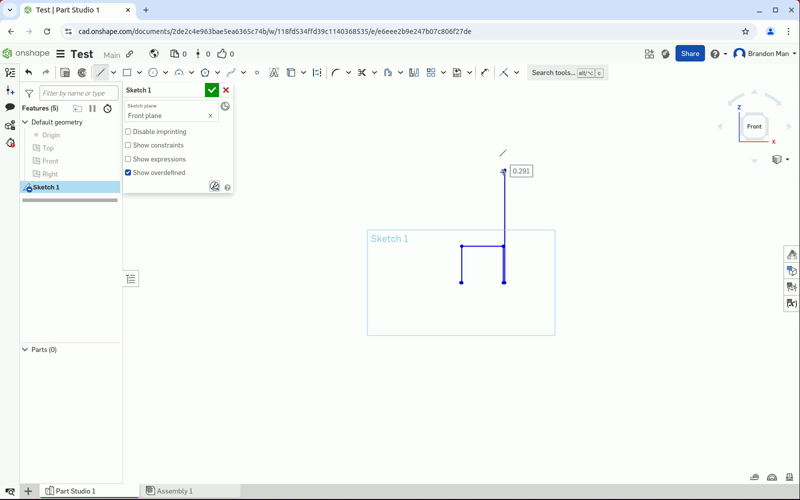
mouse_move(533, 171)
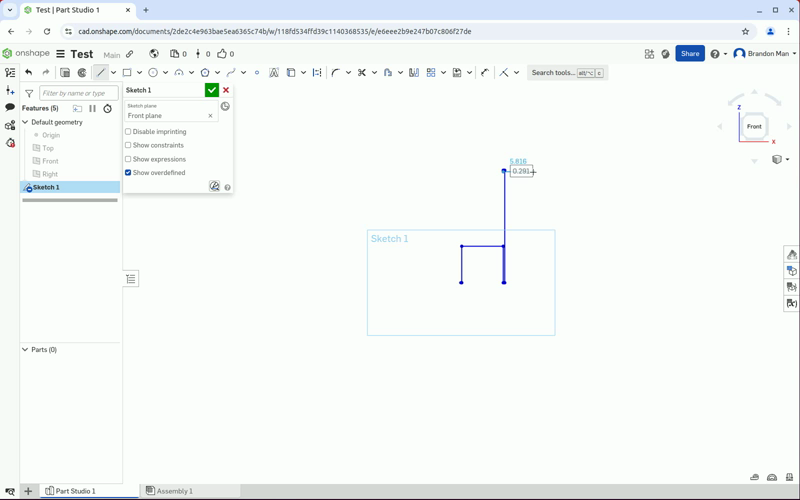
mouse_move(503, 185)
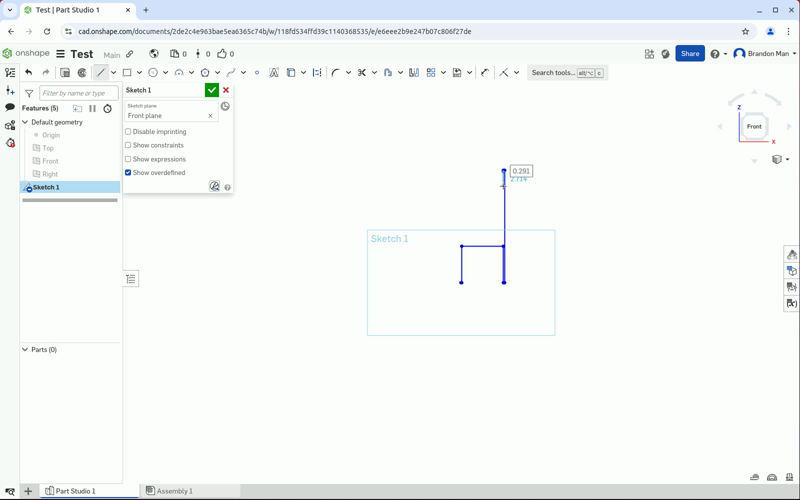
click(503, 185)
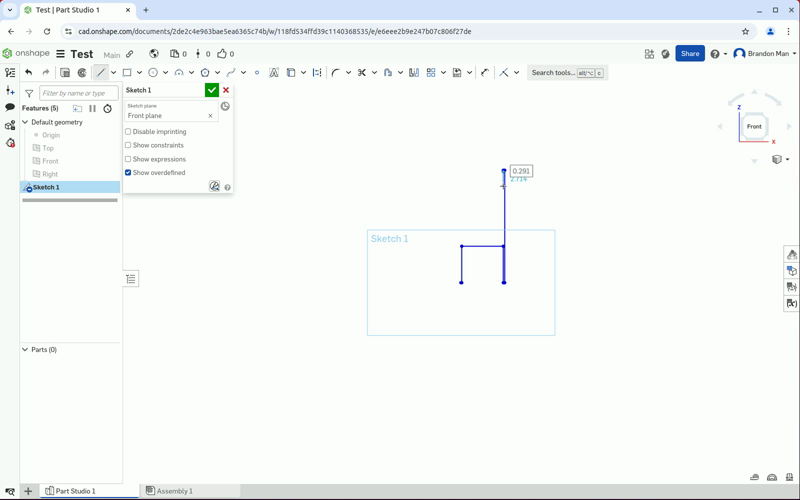
key_up(shift)
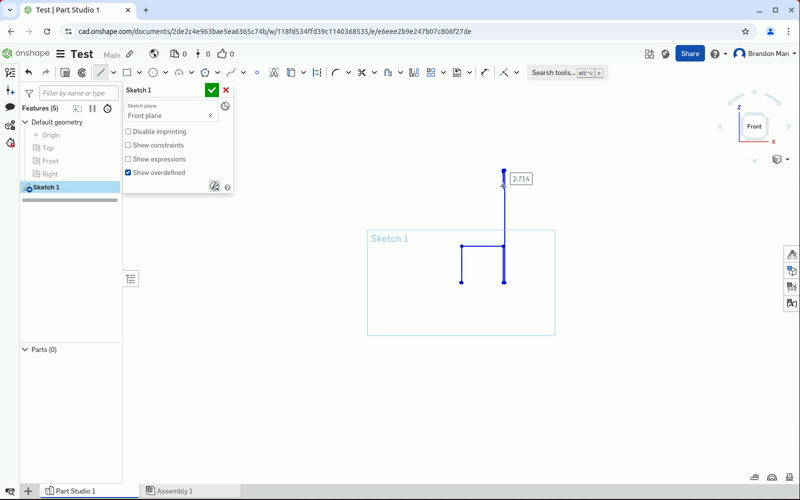
key_down(shift)
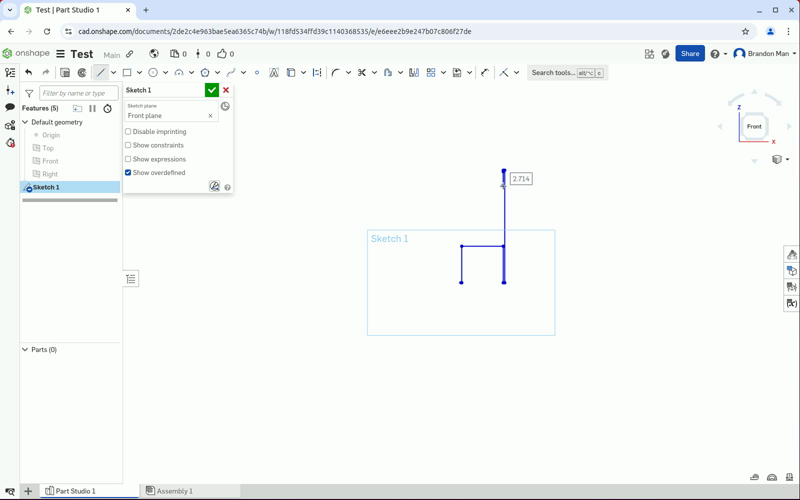
mouse_move(533, 185)
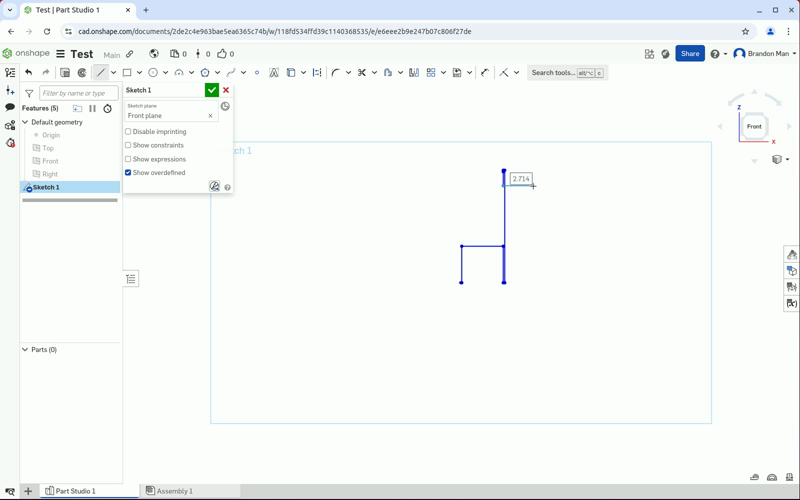
mouse_move(461, 185)
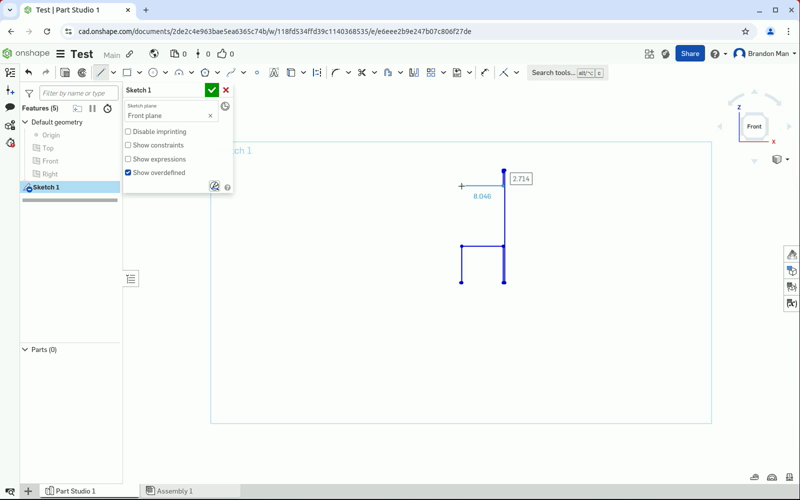
click(461, 185)
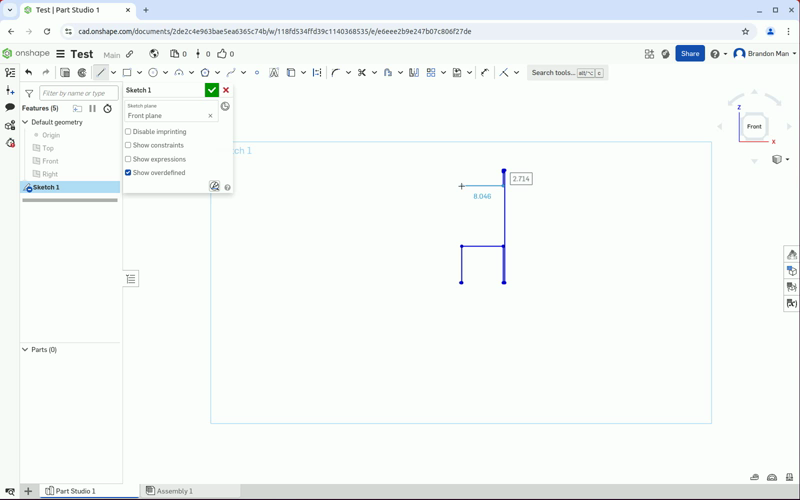
key_up(shift)
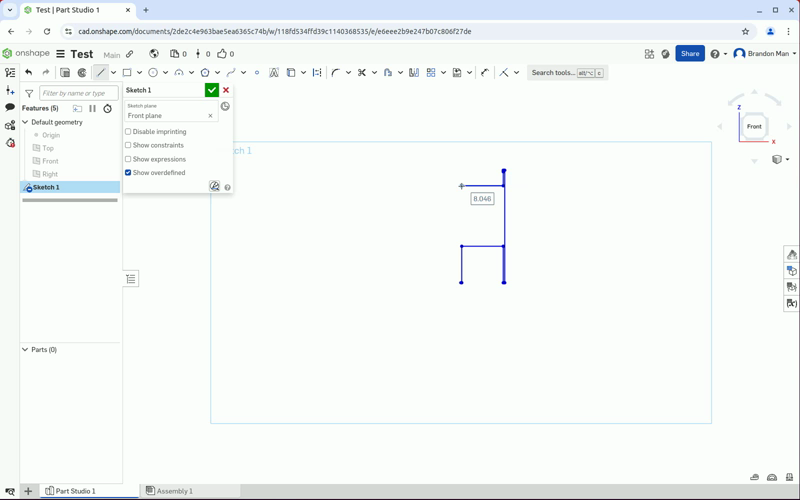
key_down(shift)
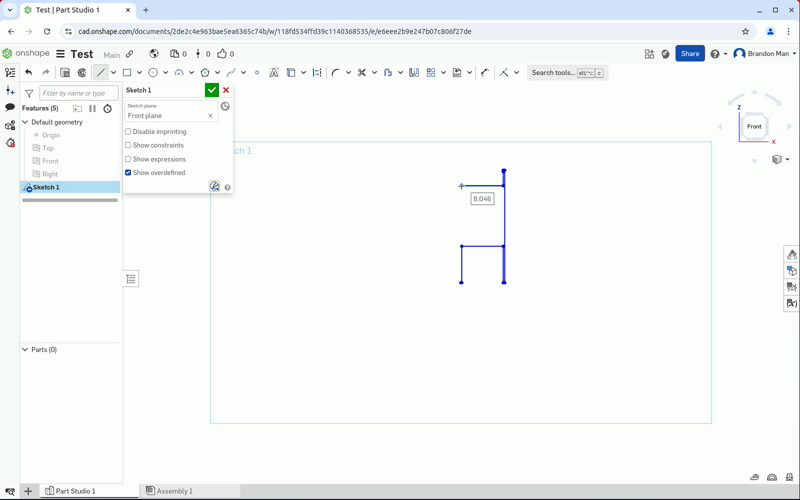
mouse_move(492, 185)
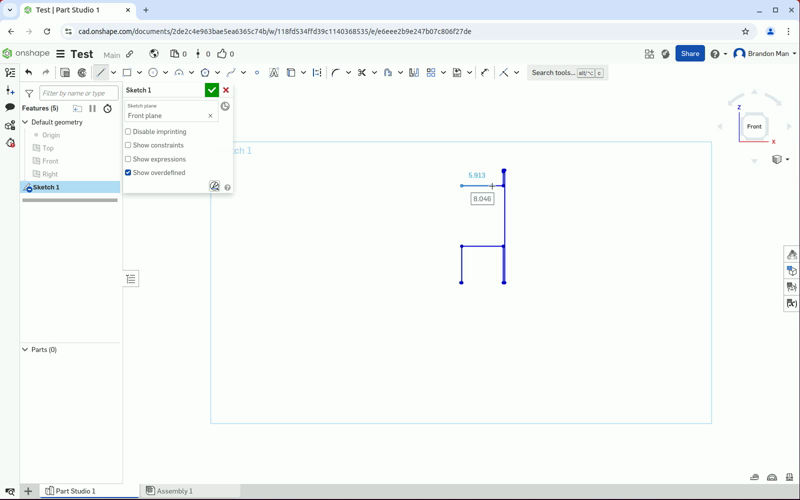
mouse_move(461, 171)
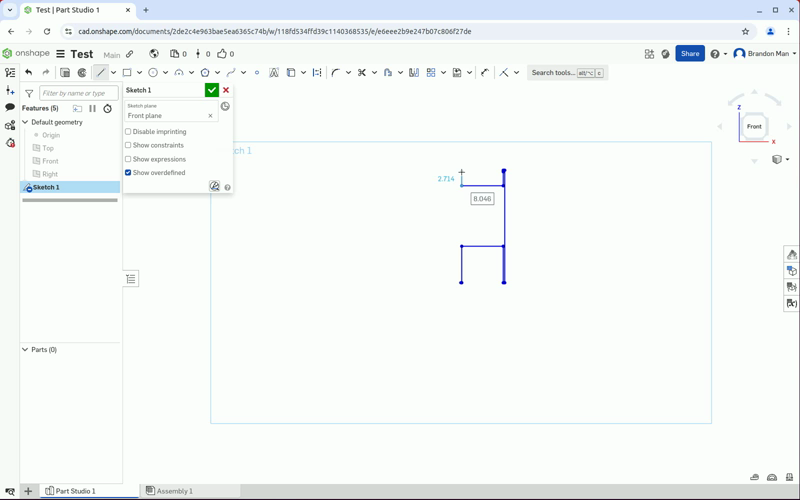
click(461, 171)
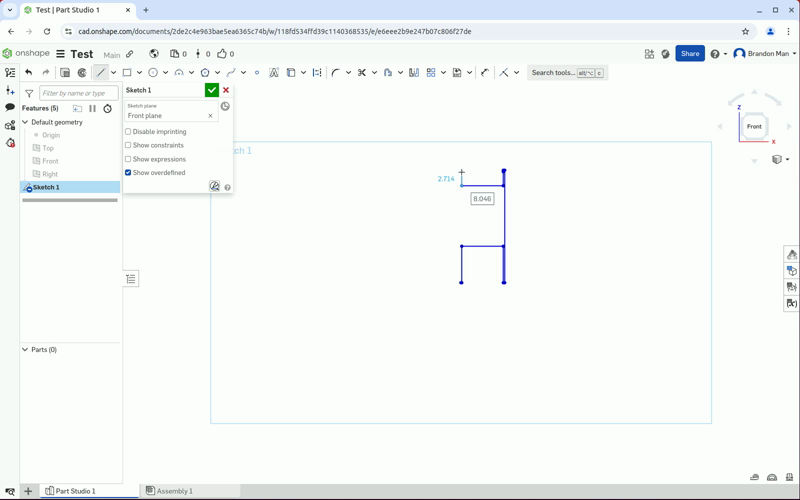
key_up(shift)
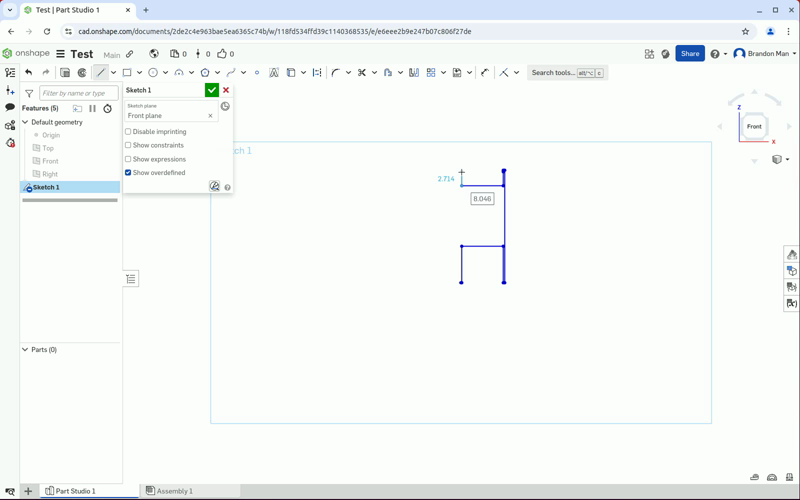
key_down(shift)
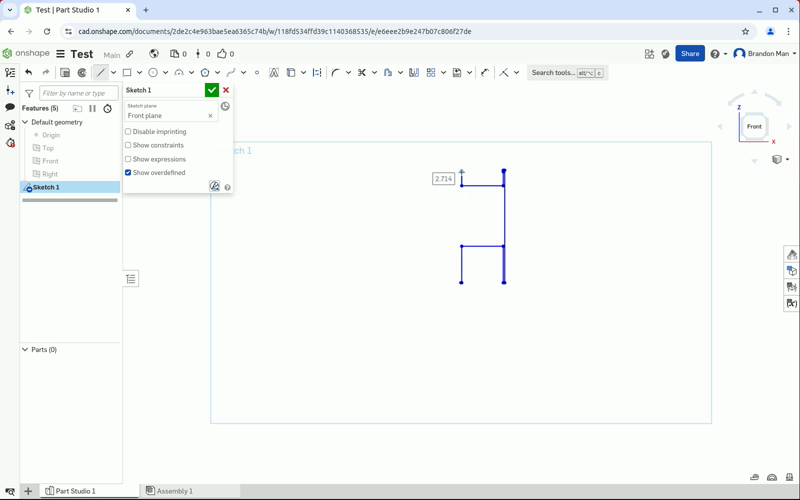
mouse_move(492, 171)
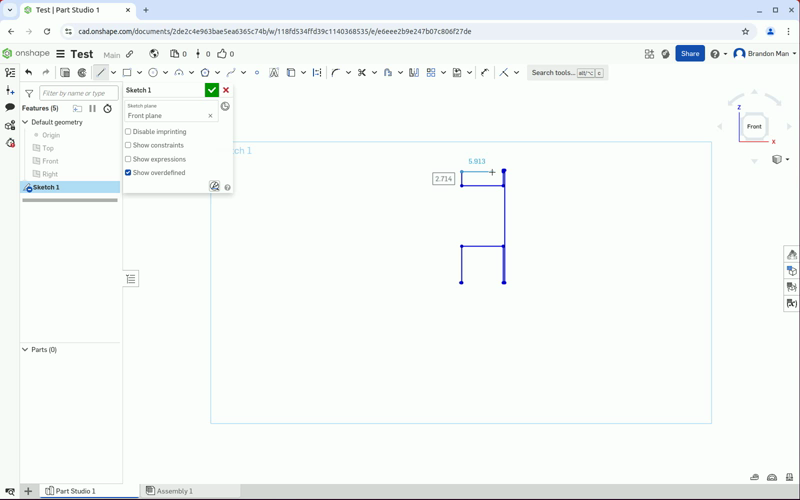
mouse_move(461, 170)
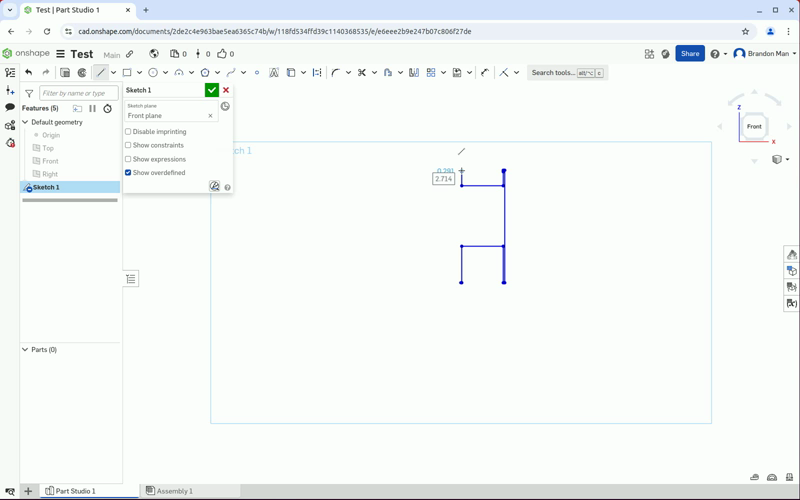
scroll(6)
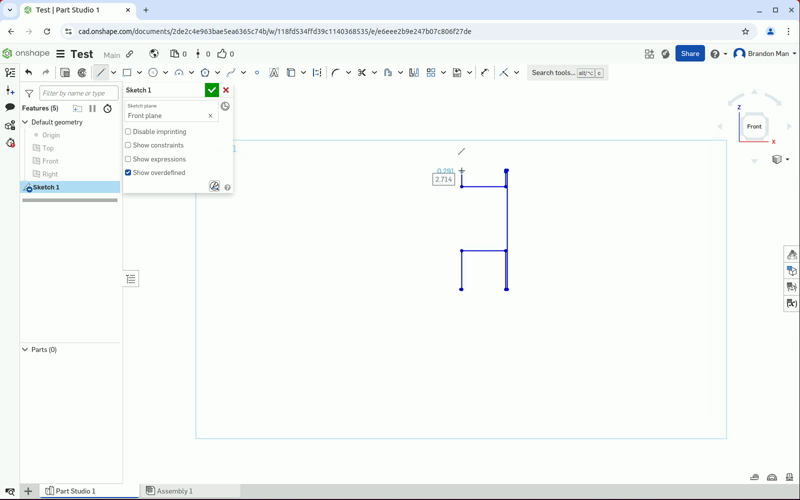
scroll(6)
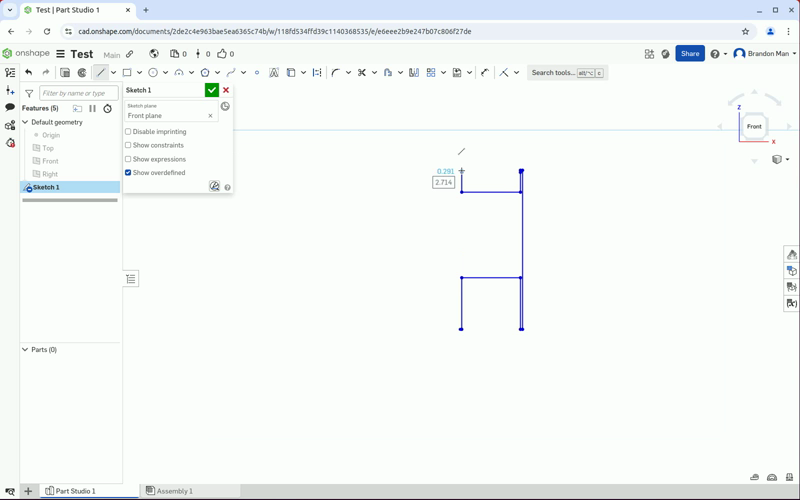
scroll(6)
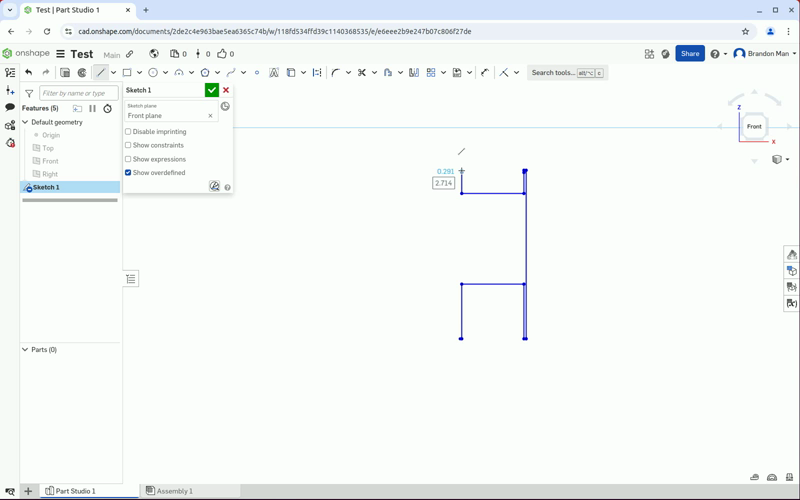
scroll(6)
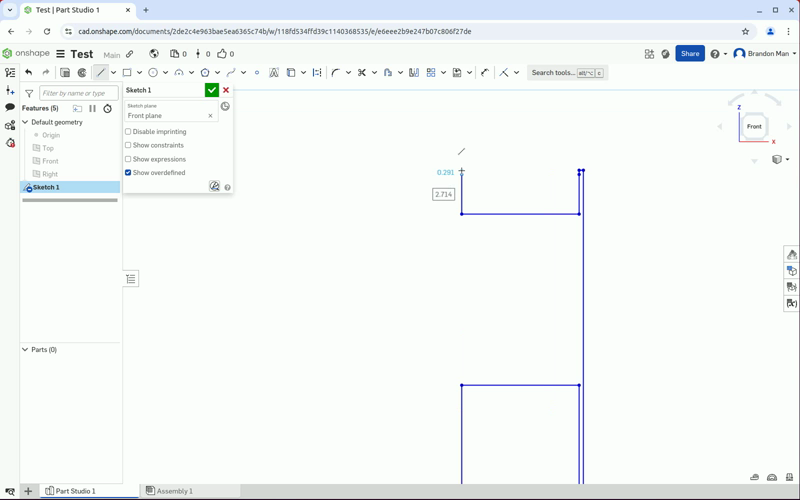
scroll(6)
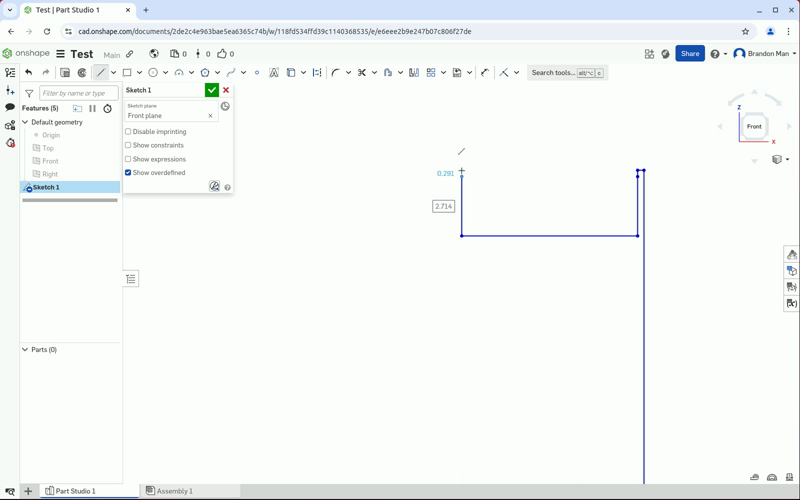
scroll(6)
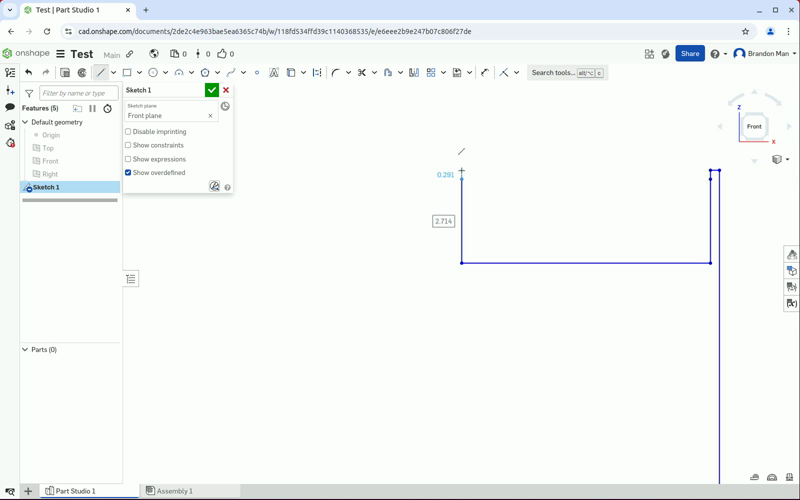
scroll(6)
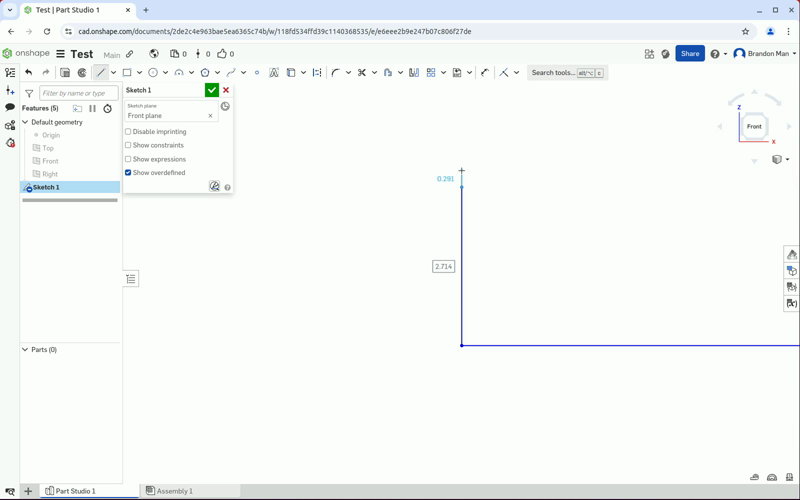
click(461, 170)
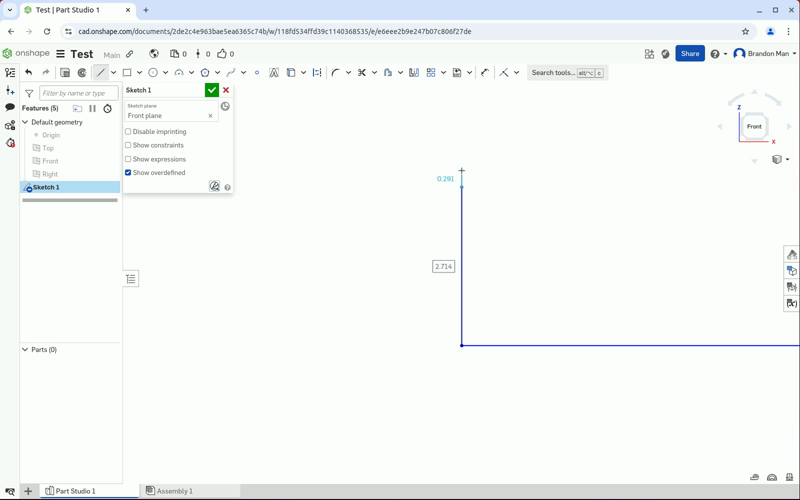
scroll(-6)
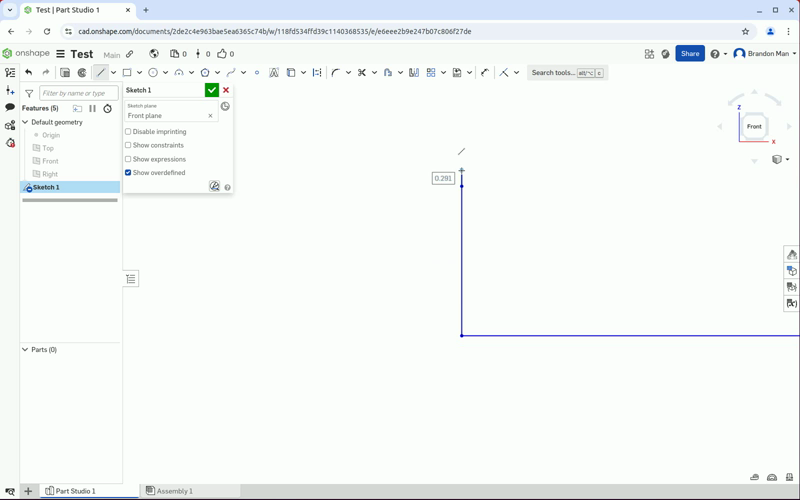
scroll(-6)
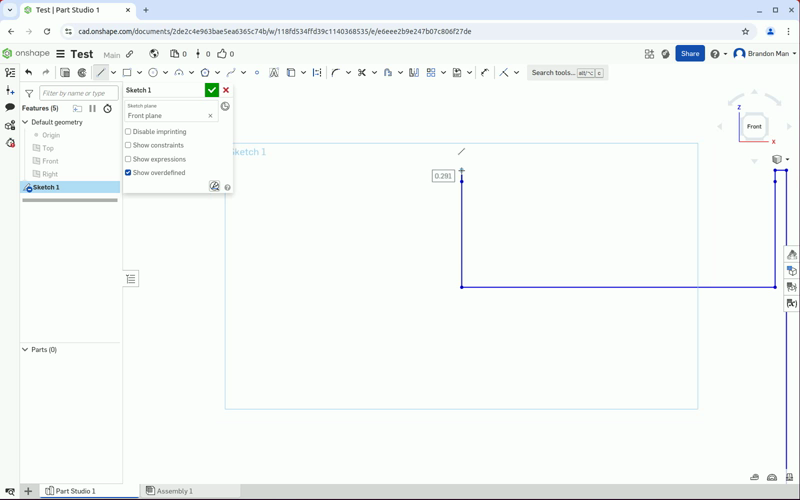
scroll(-6)
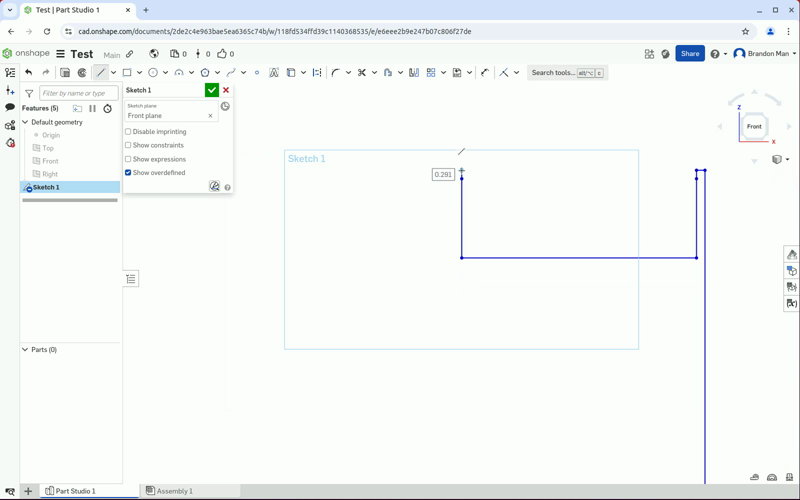
scroll(-6)
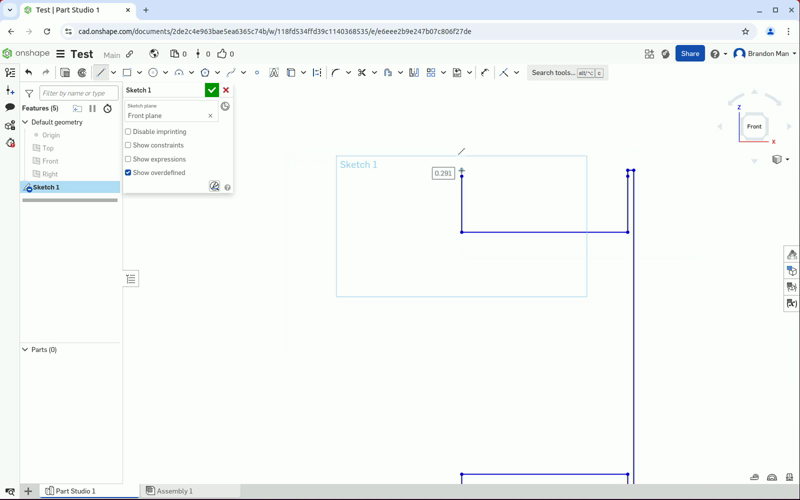
scroll(-6)
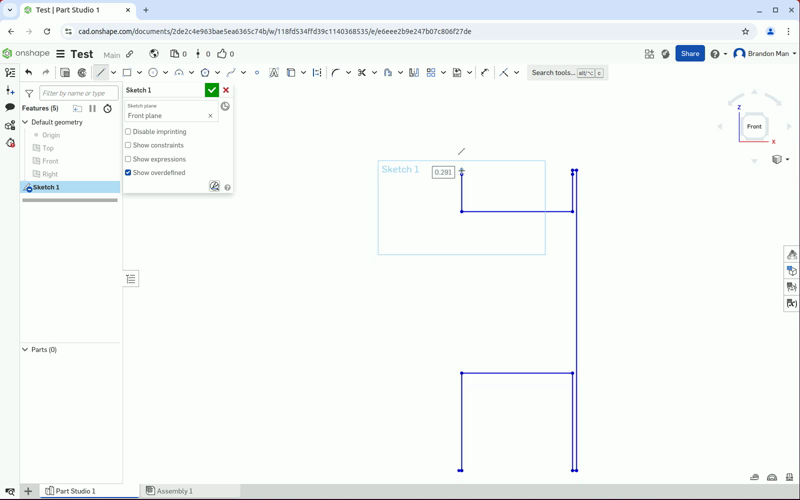
scroll(-6)
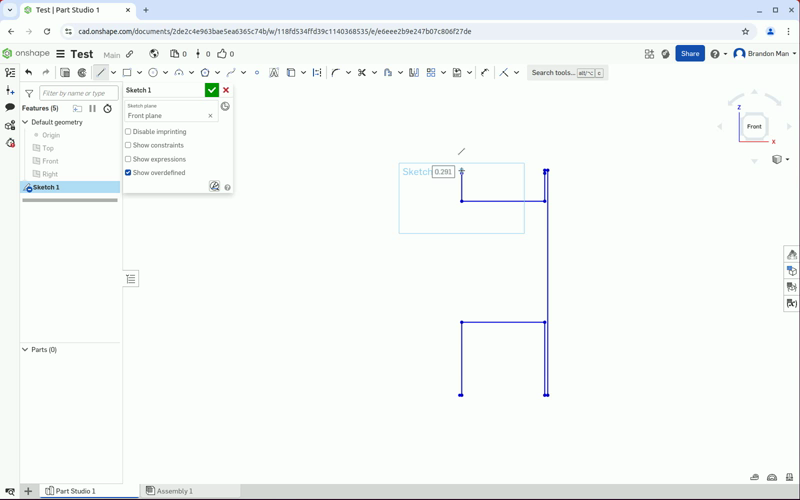
scroll(-6)
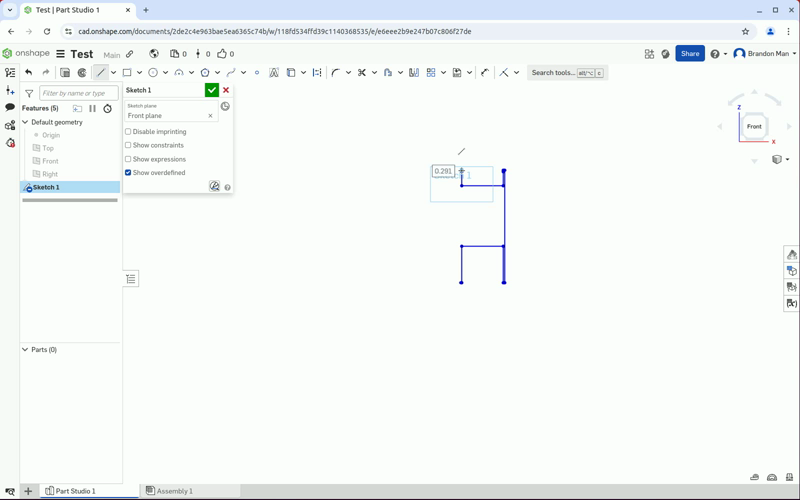
key_up(shift)
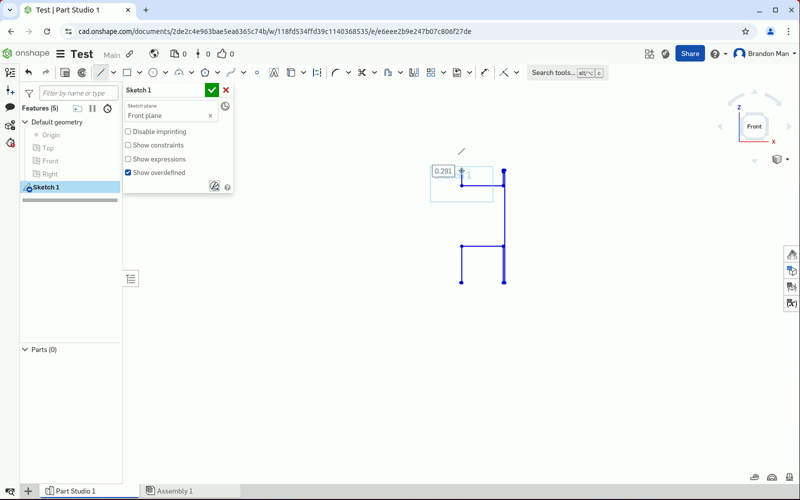
key_down(shift)
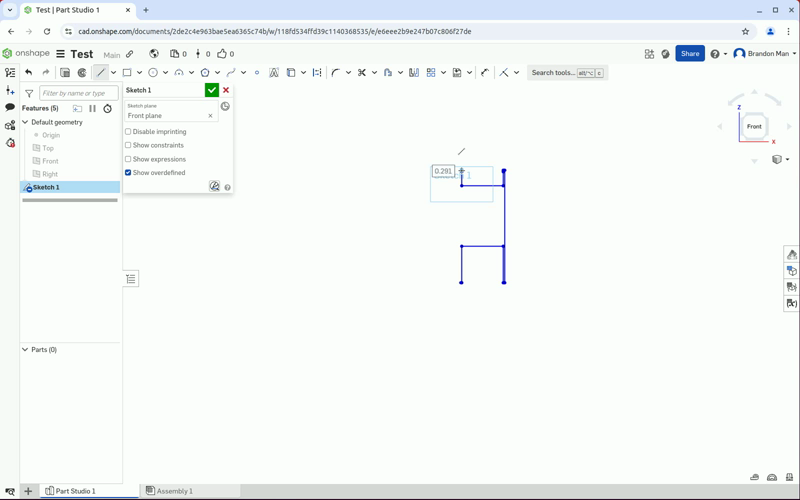
mouse_move(492, 170)
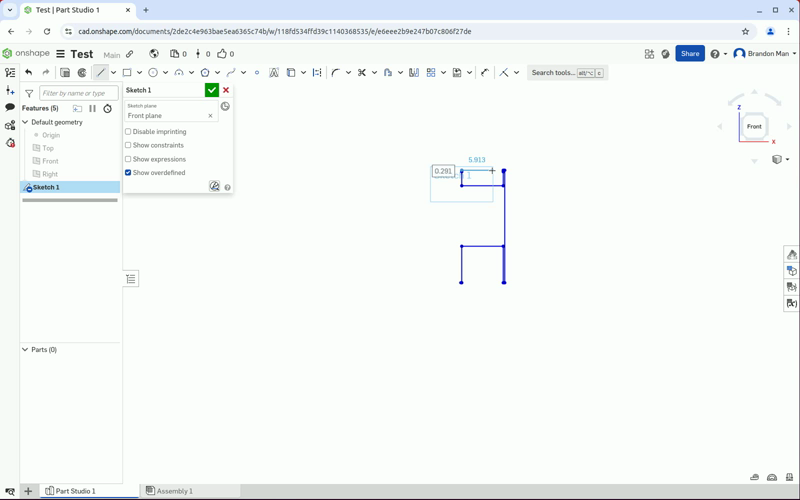
mouse_move(460, 170)
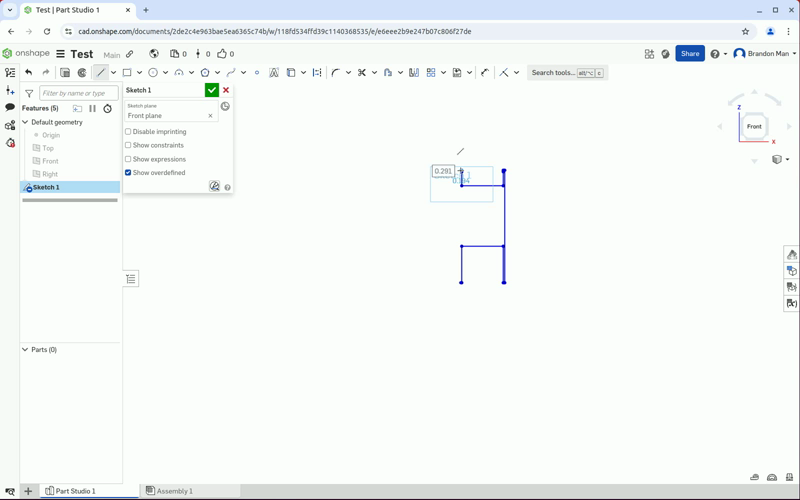
scroll(6)
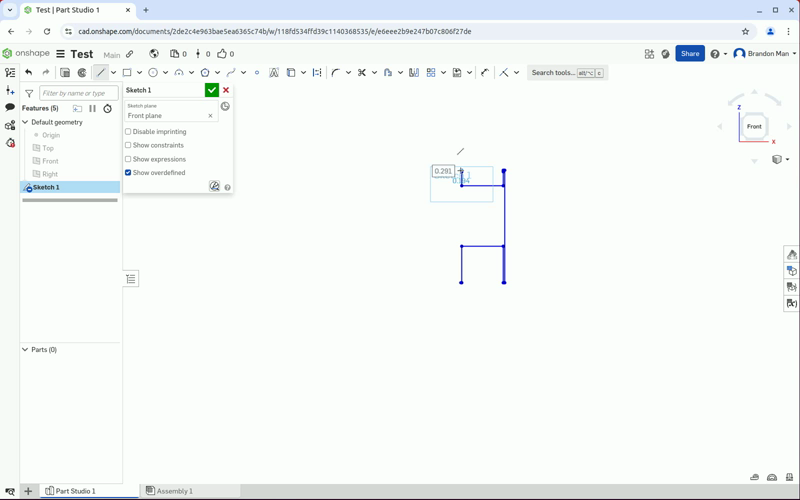
scroll(6)
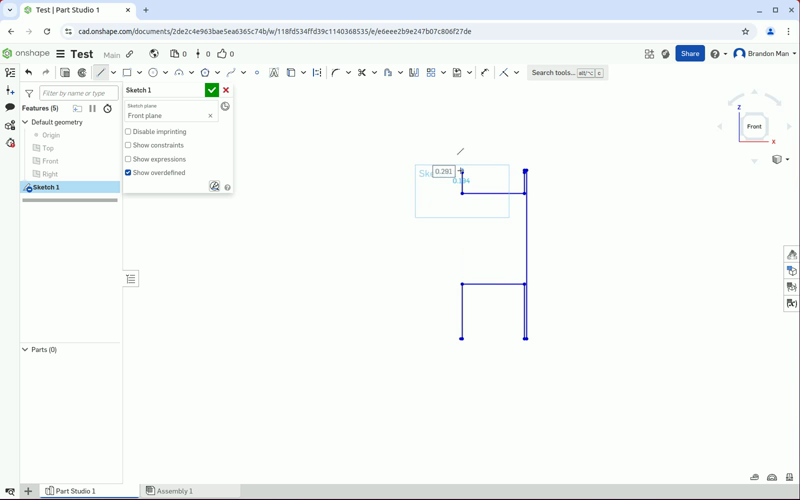
scroll(6)
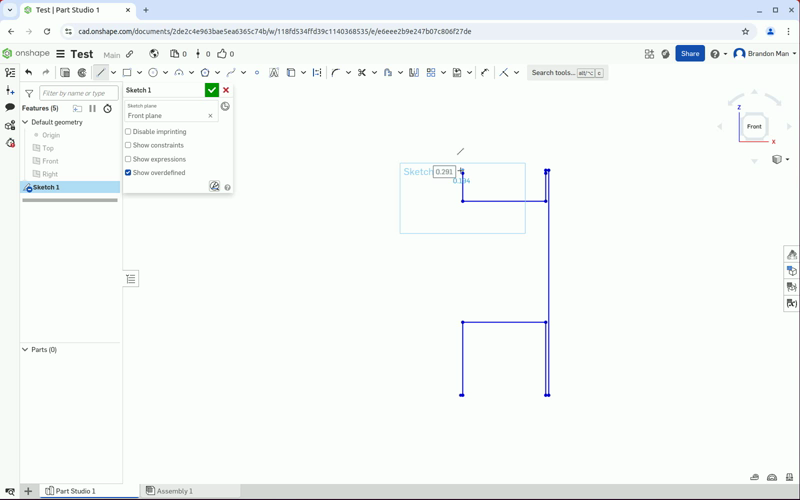
scroll(6)
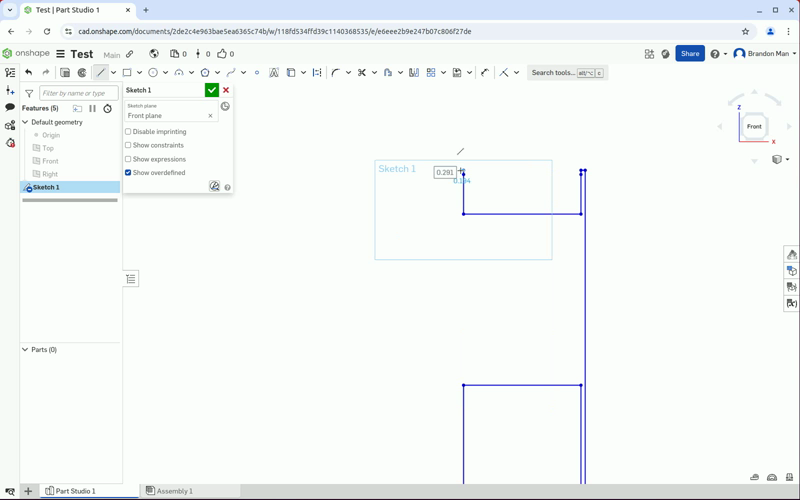
scroll(6)
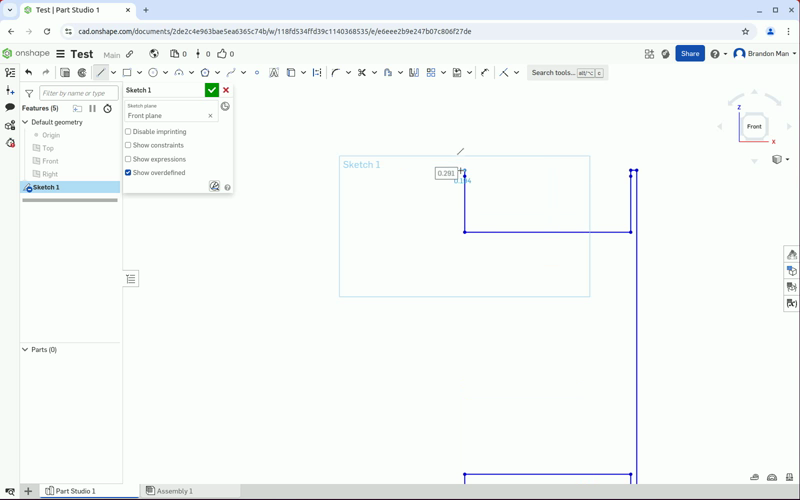
scroll(6)
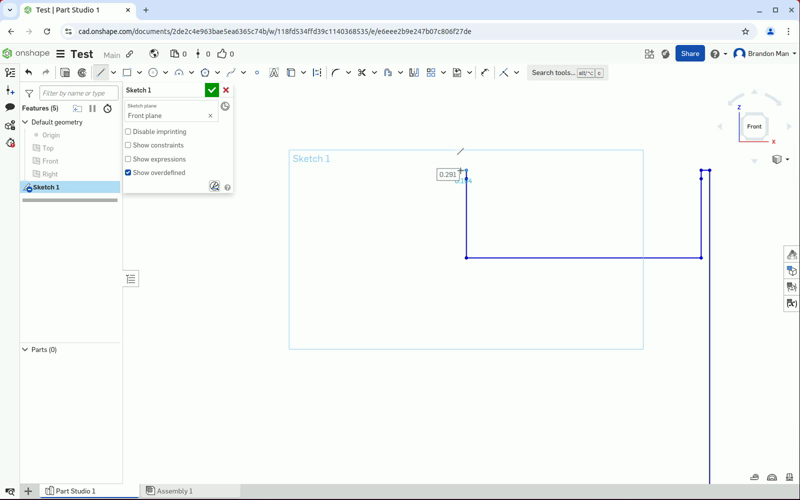
scroll(6)
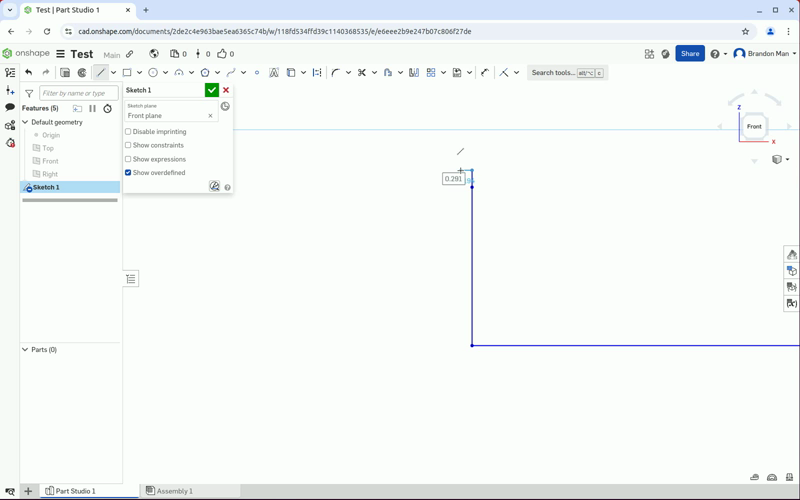
click(460, 170)
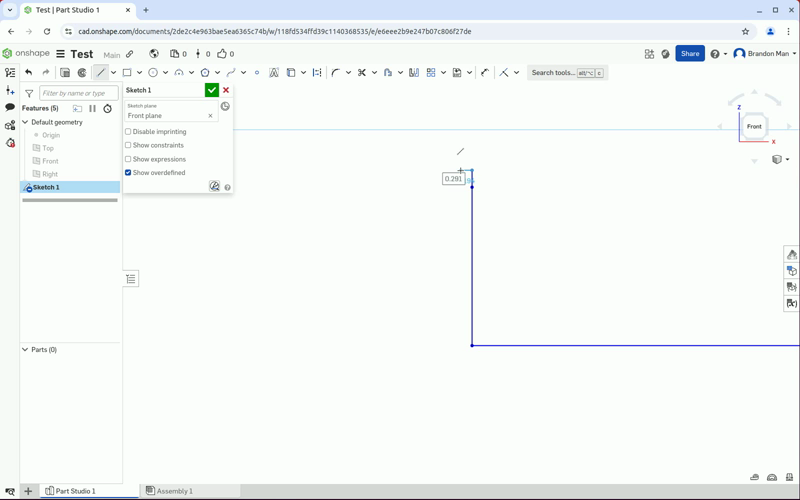
scroll(-6)
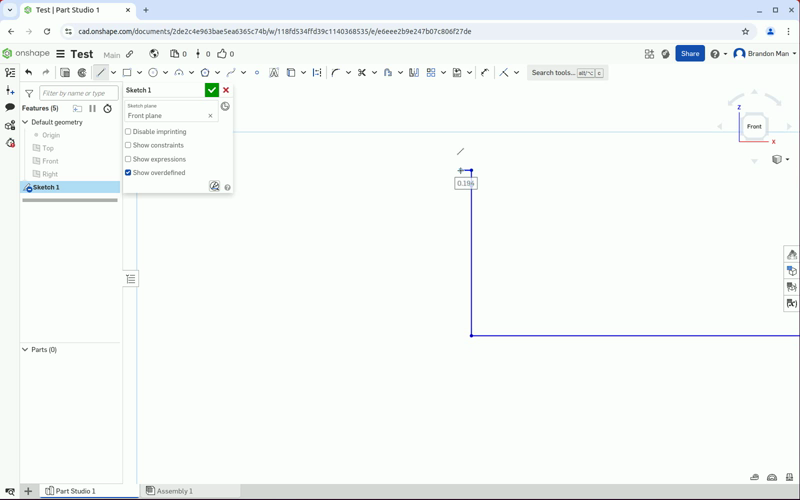
scroll(-6)
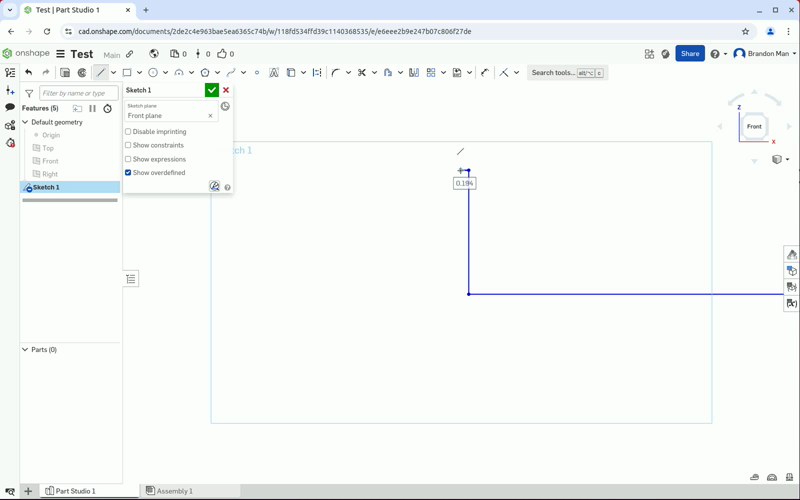
scroll(-6)
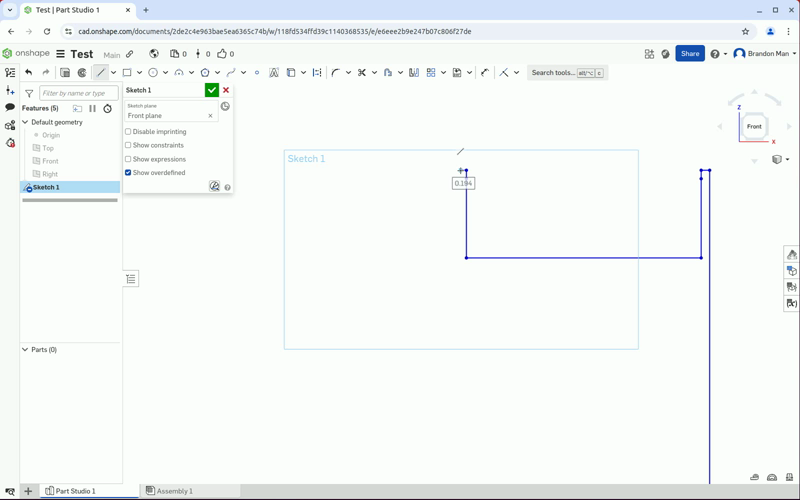
scroll(-6)
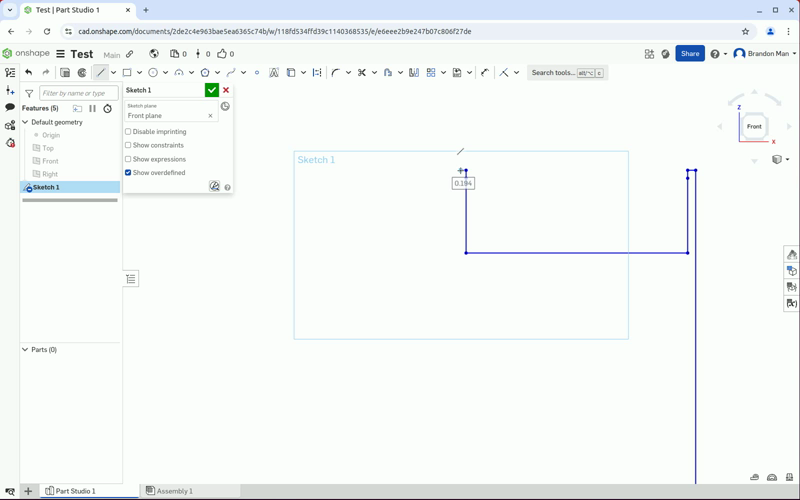
scroll(-6)
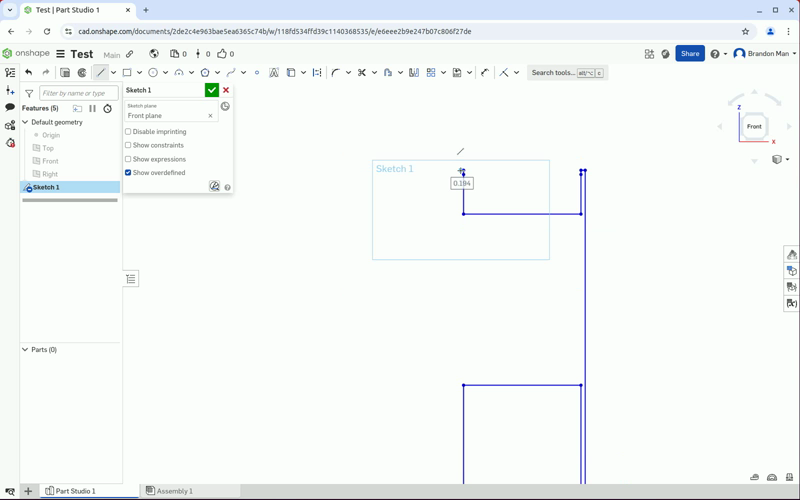
scroll(-6)
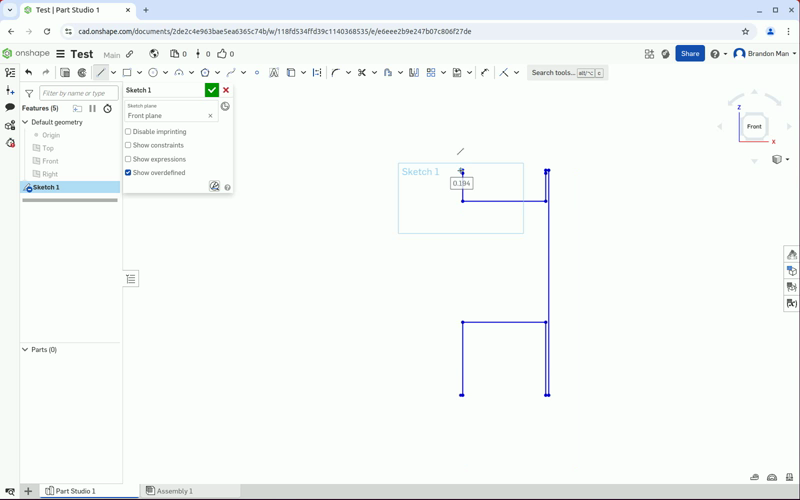
scroll(-6)
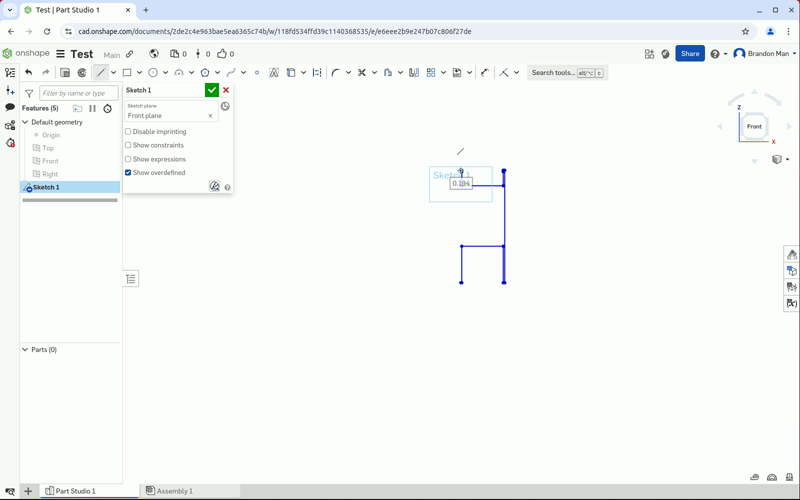
key_up(shift)
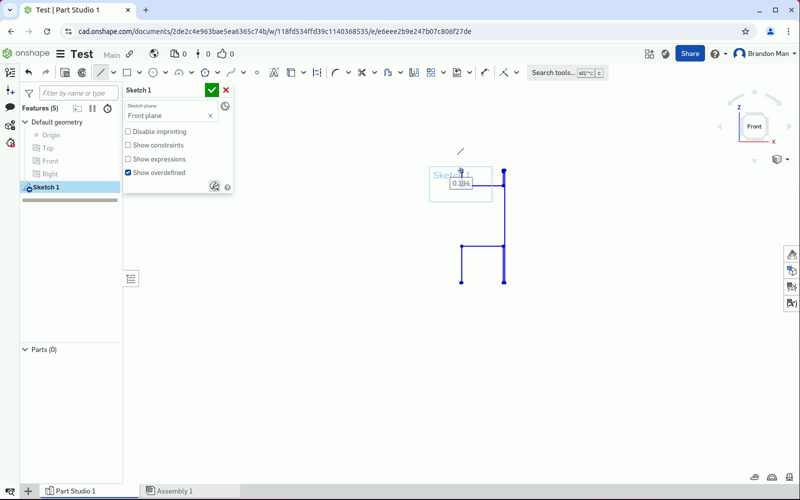
key_down(shift)
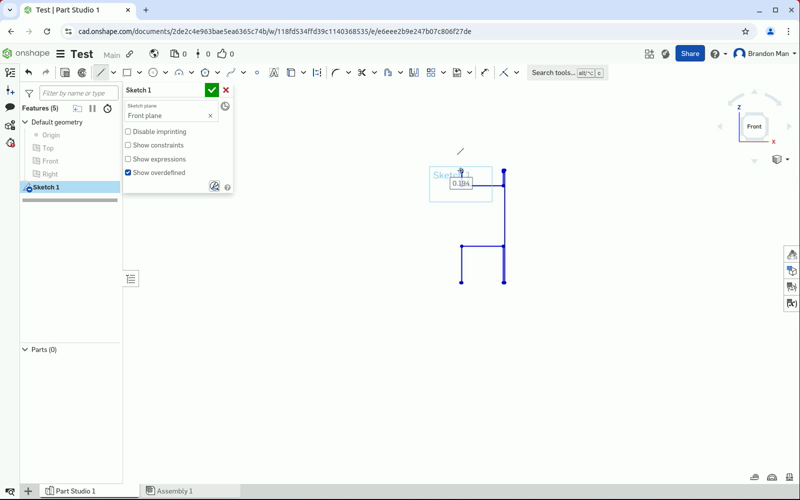
mouse_move(460, 282)
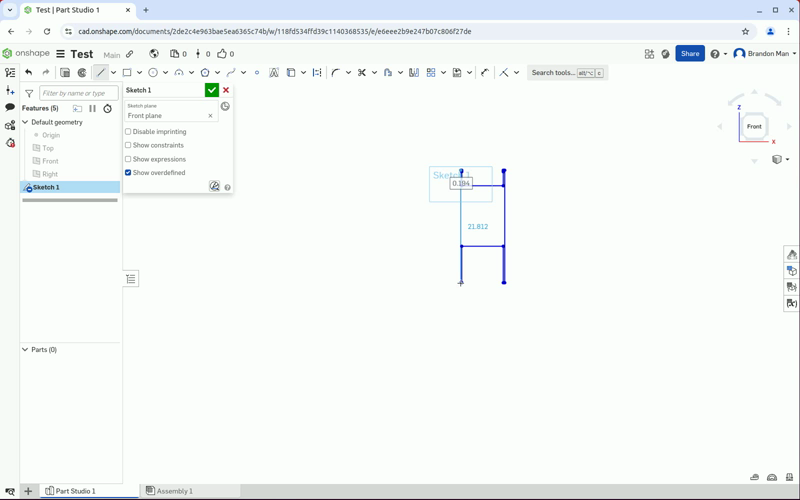
scroll(6)
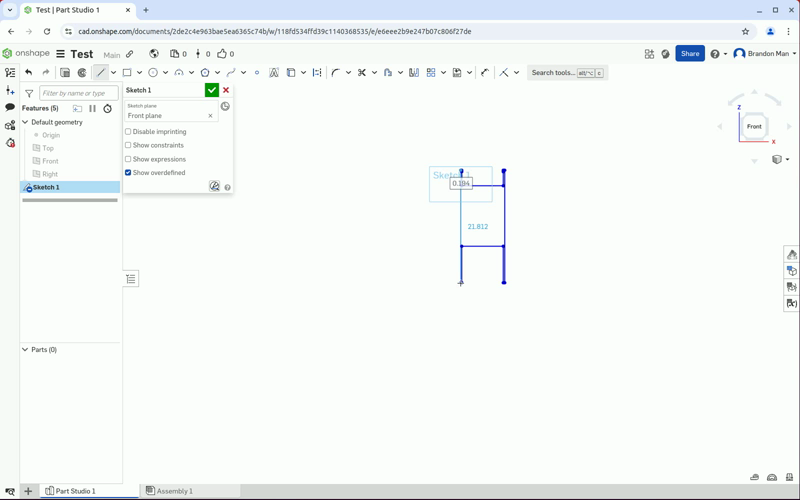
scroll(6)
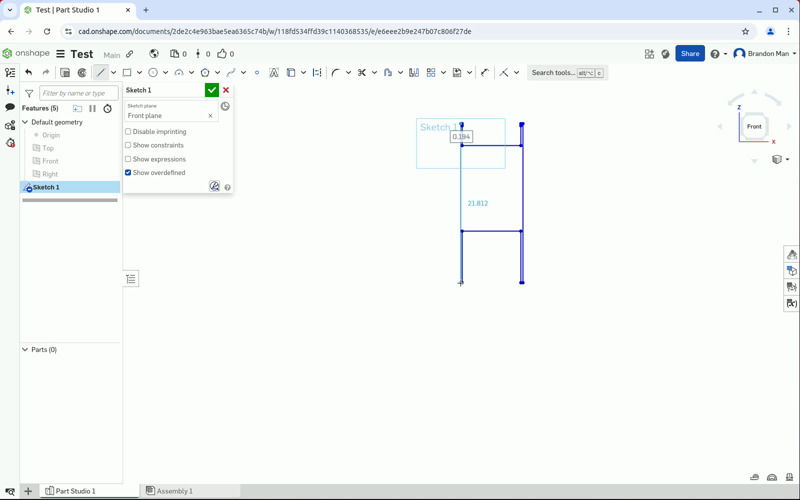
scroll(6)
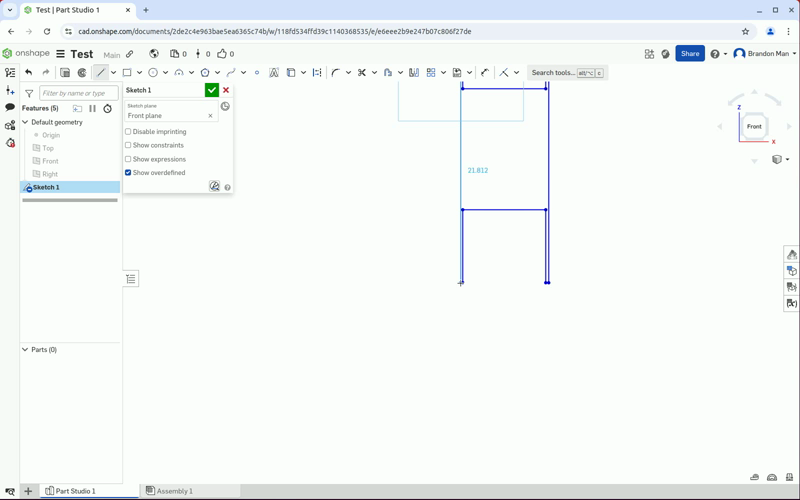
scroll(6)
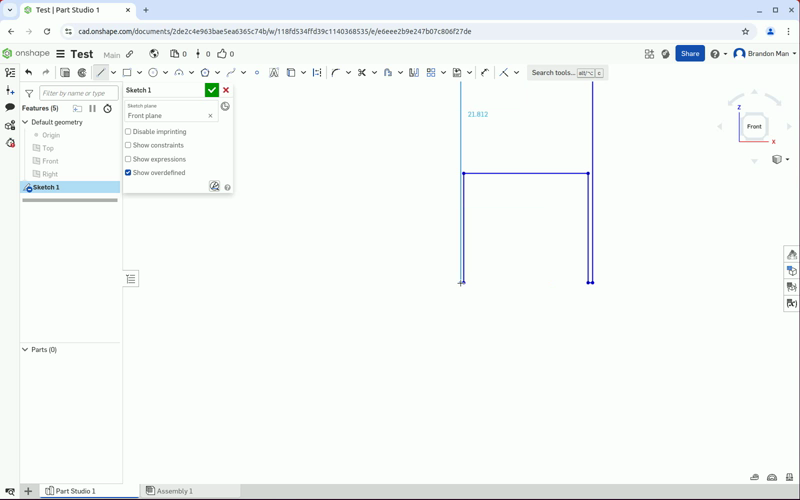
scroll(6)
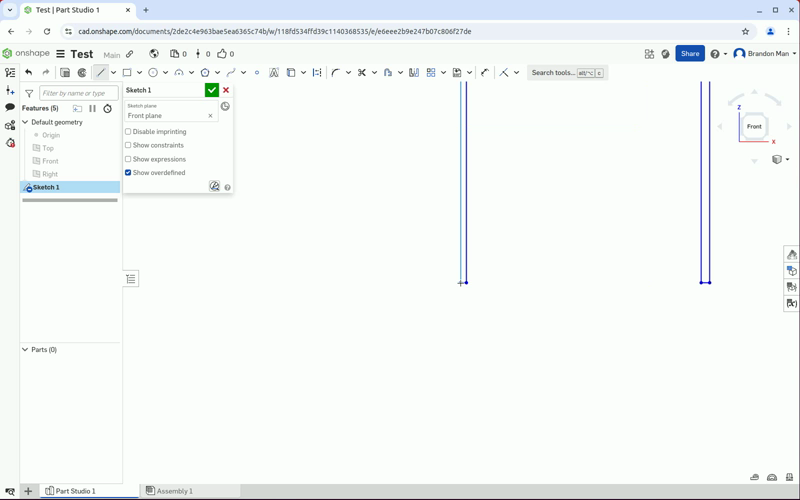
scroll(6)
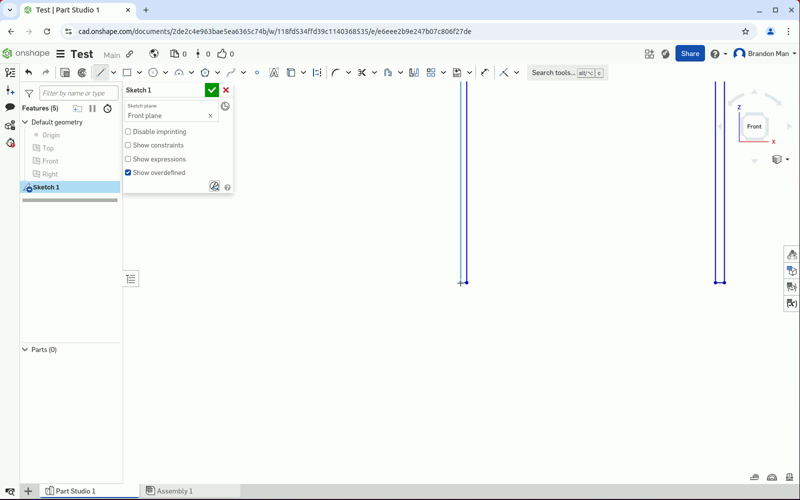
scroll(6)
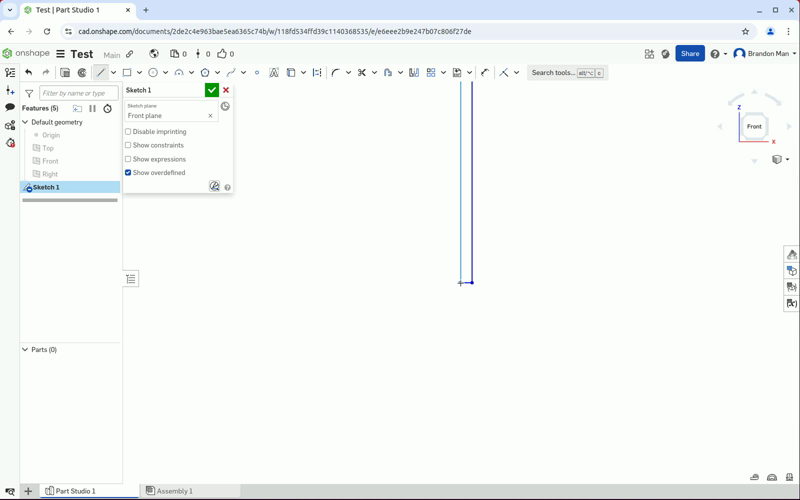
key_up(shift)
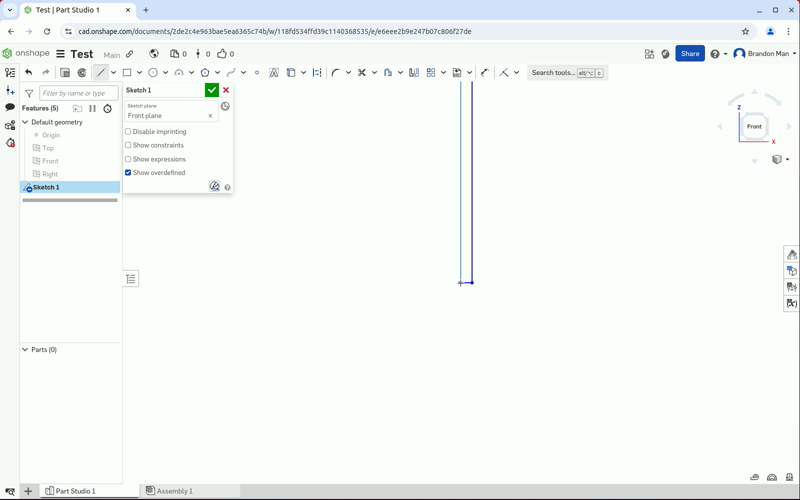
click(460, 282)
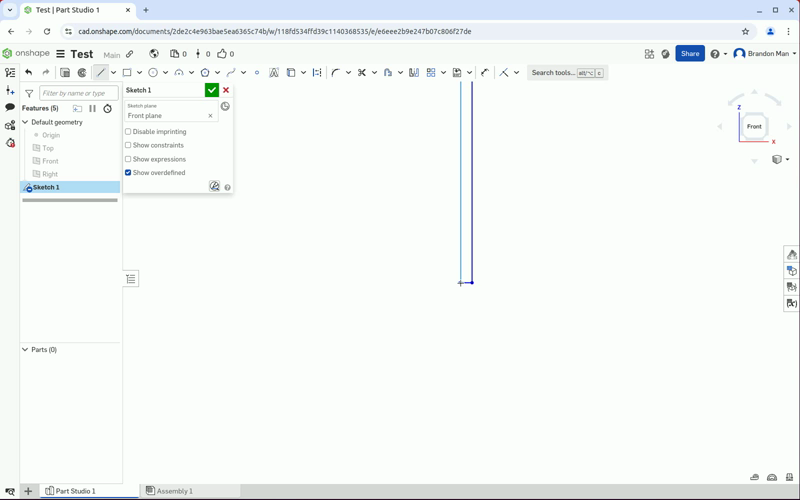
scroll(-6)
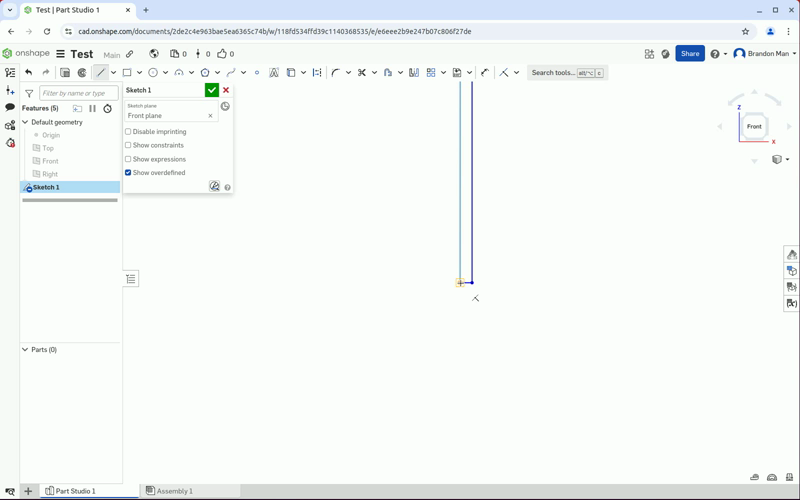
scroll(-6)
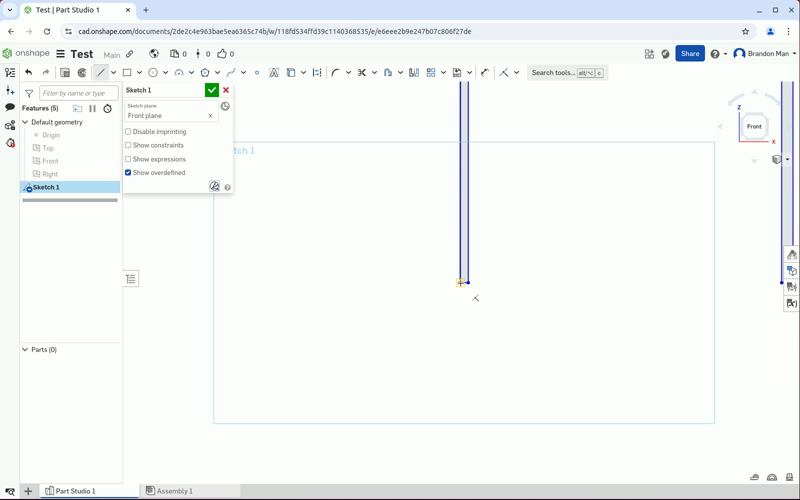
scroll(-6)
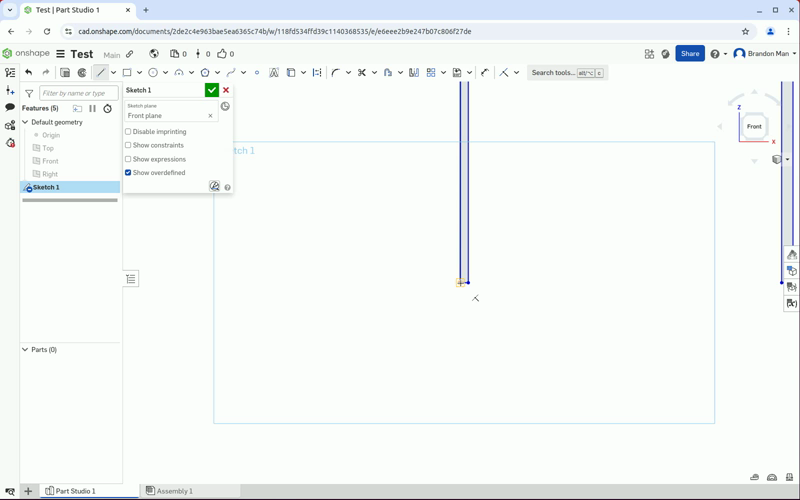
scroll(-6)
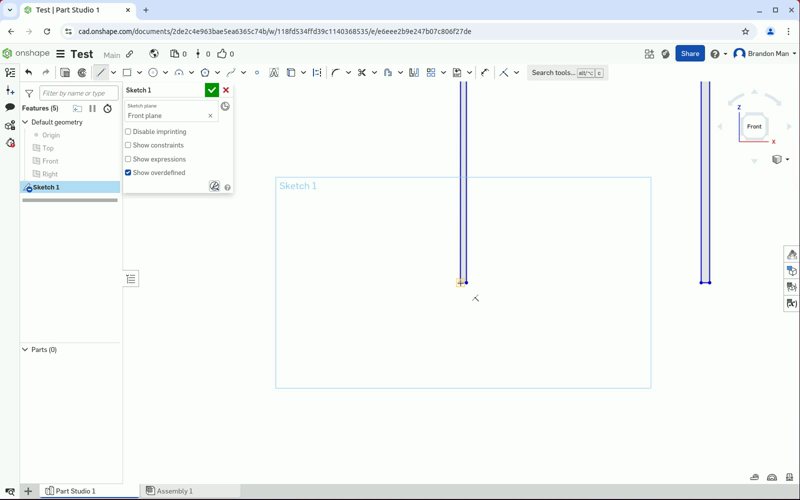
scroll(-6)
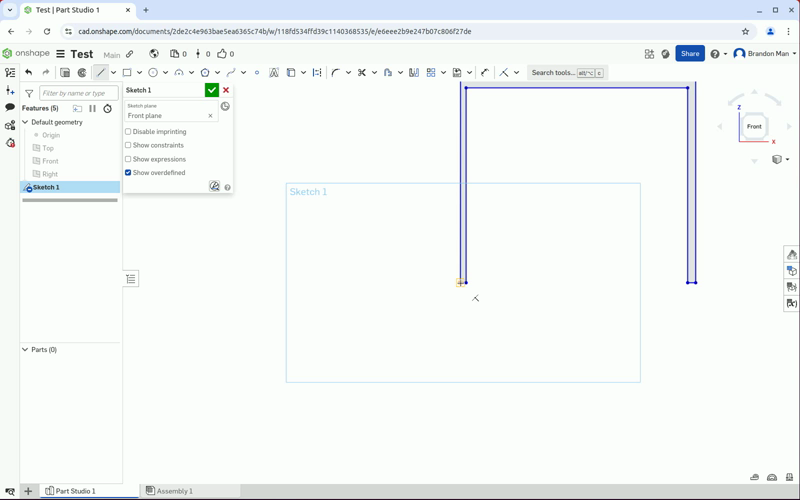
scroll(-6)
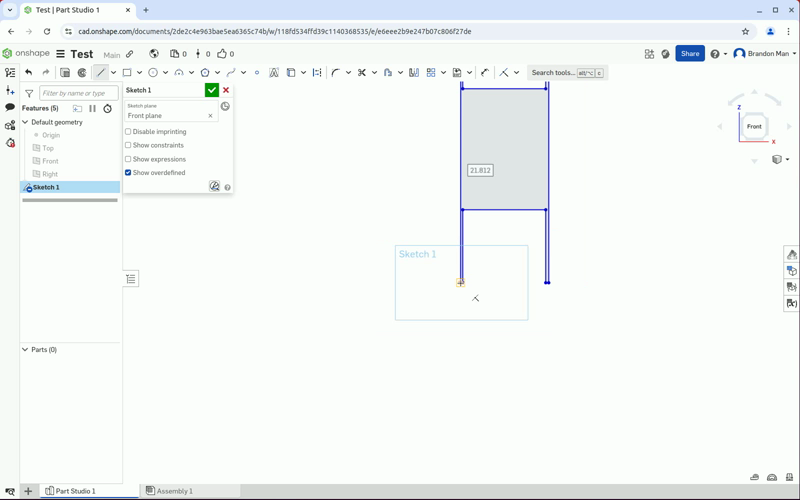
scroll(-6)
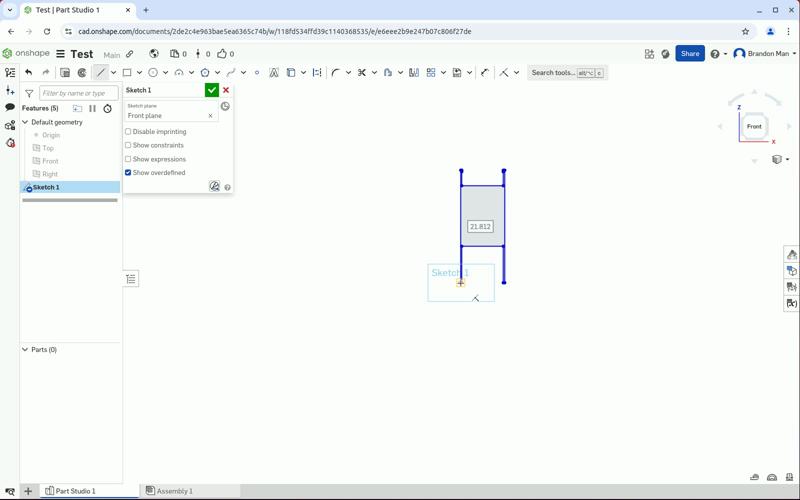
key(esc)
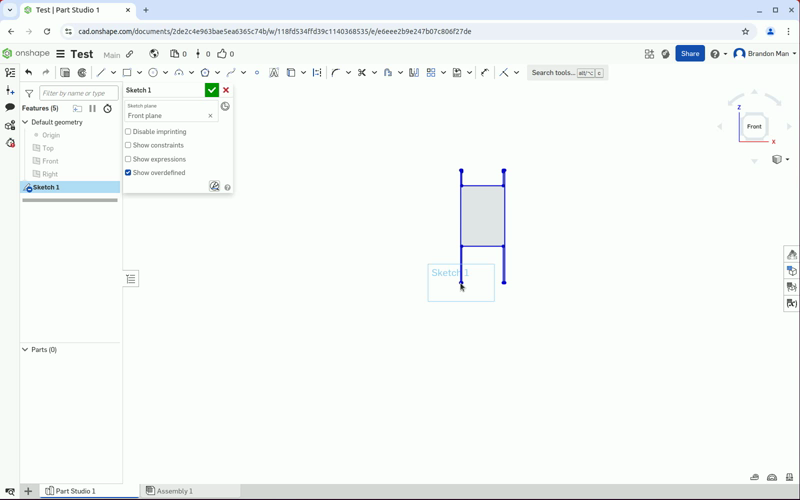
key(l)
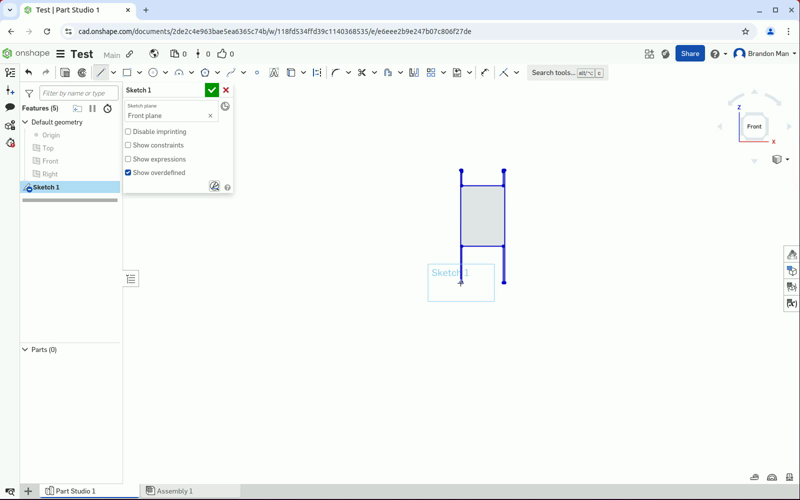
key_down(shift)
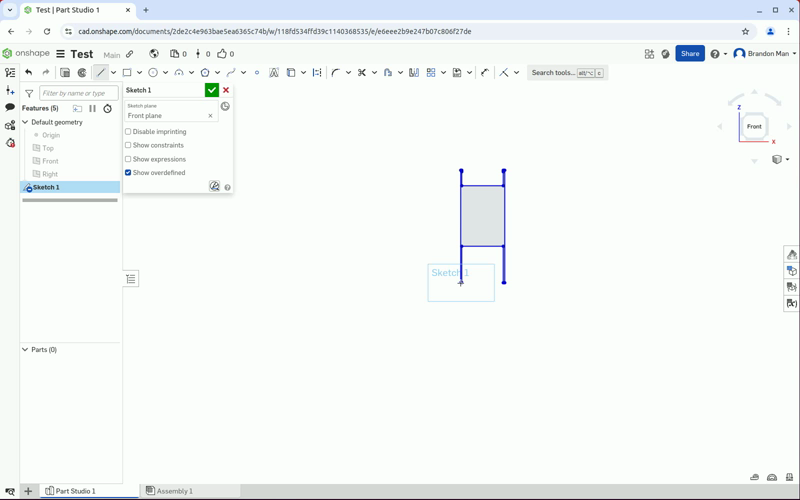
mouse_move(461, 243)
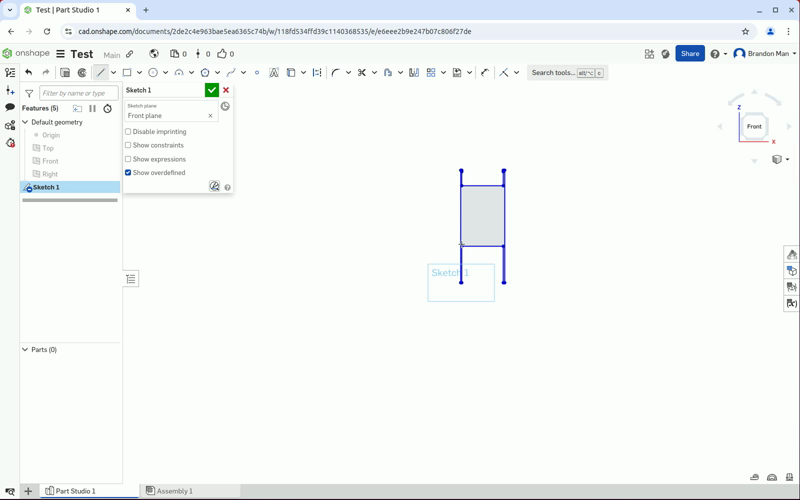
scroll(6)
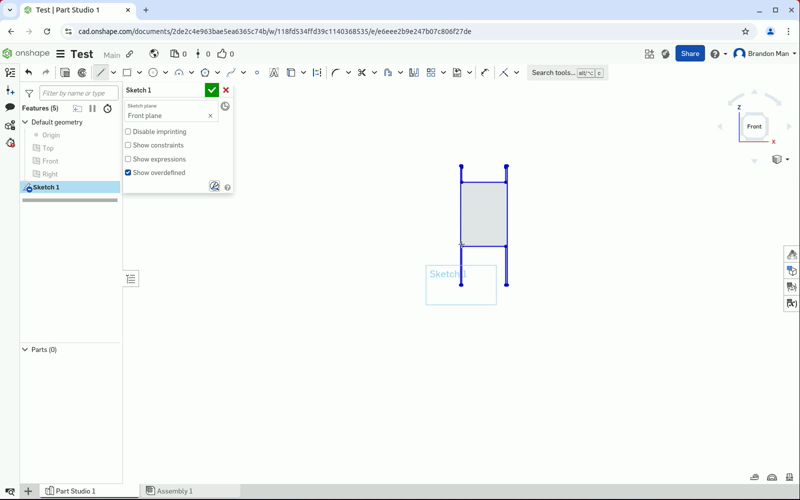
scroll(6)
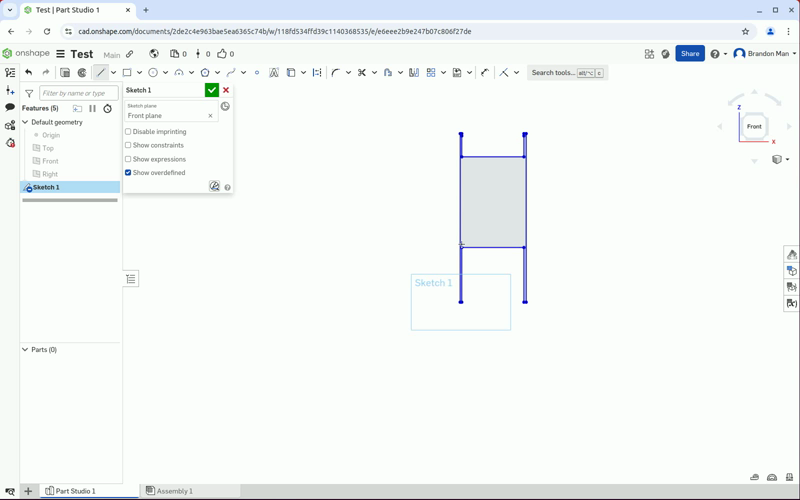
scroll(6)
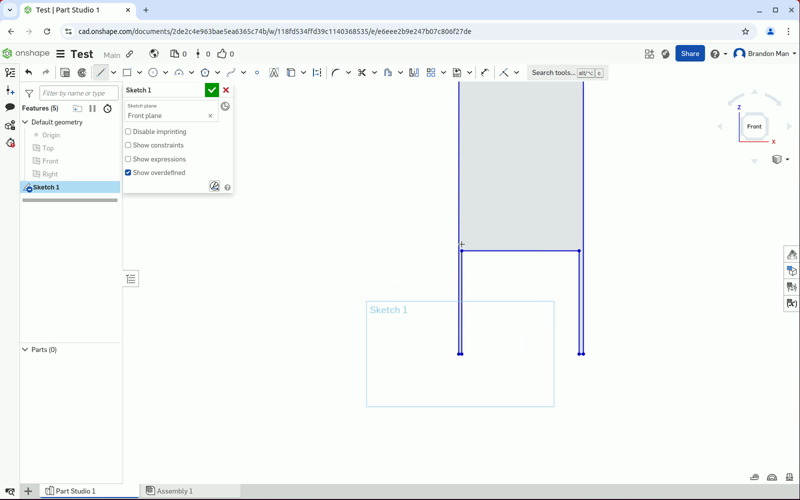
scroll(6)
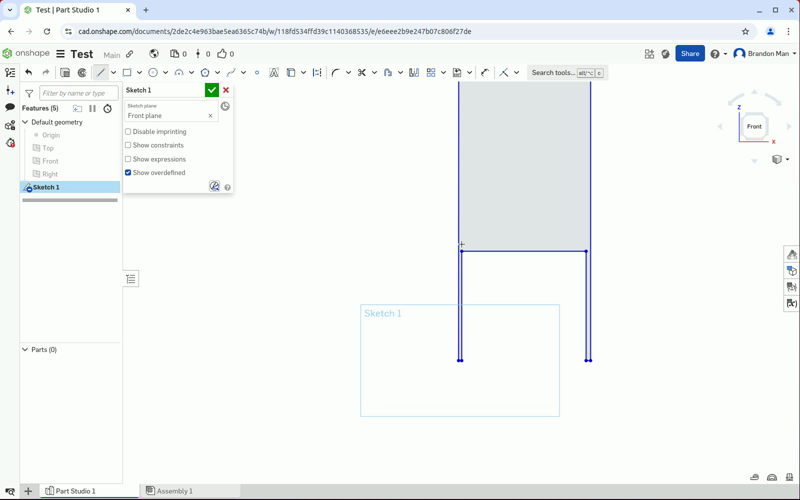
scroll(6)
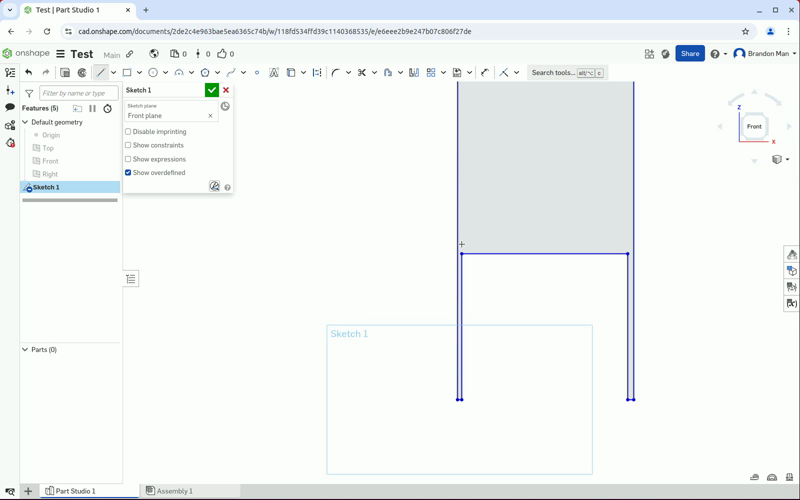
scroll(6)
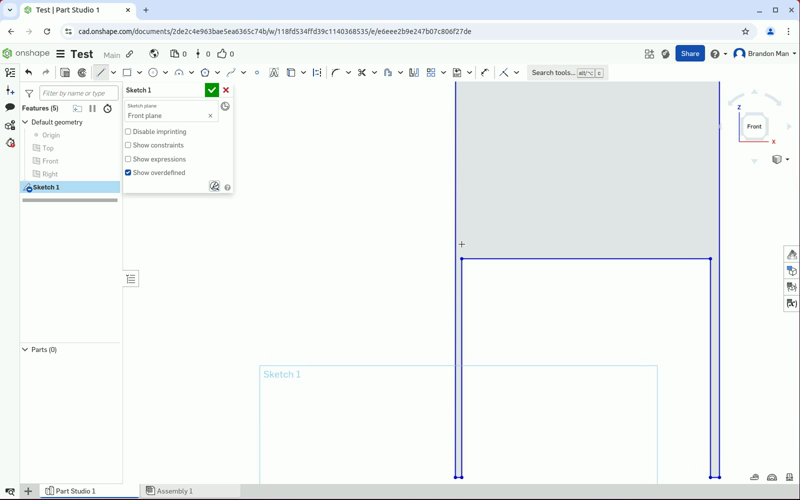
scroll(6)
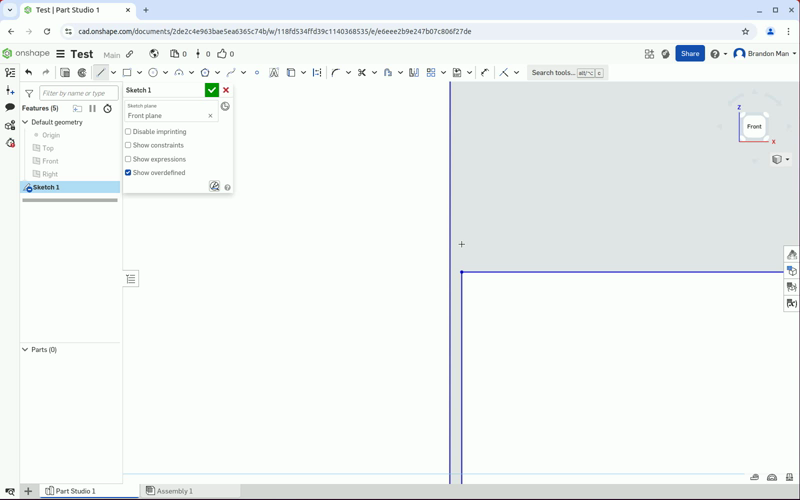
click(461, 243)
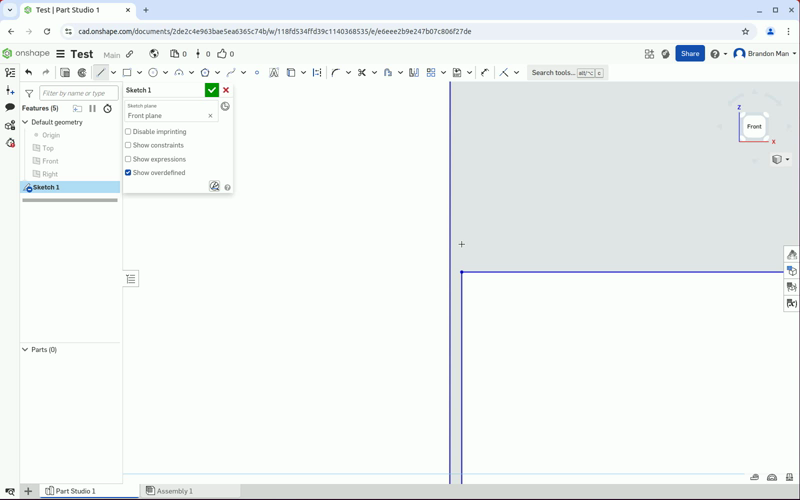
scroll(-6)
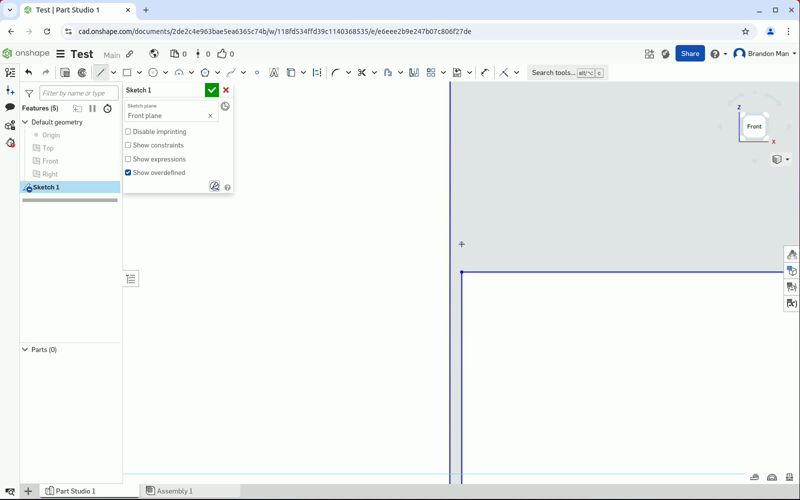
scroll(-6)
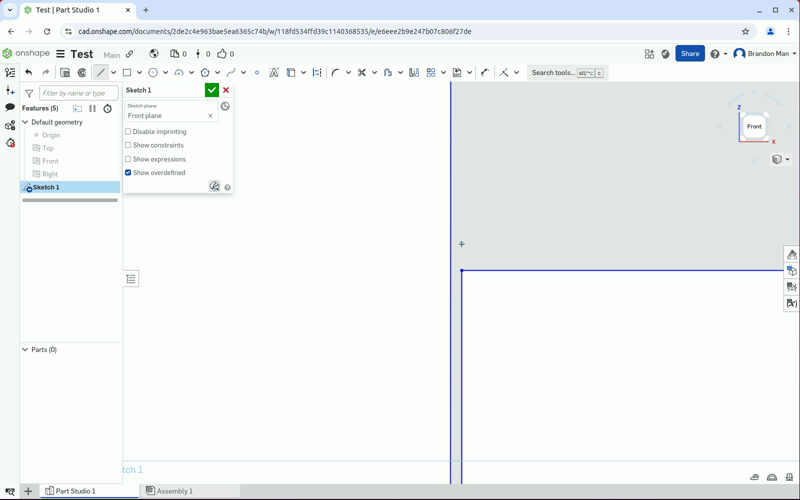
scroll(-6)
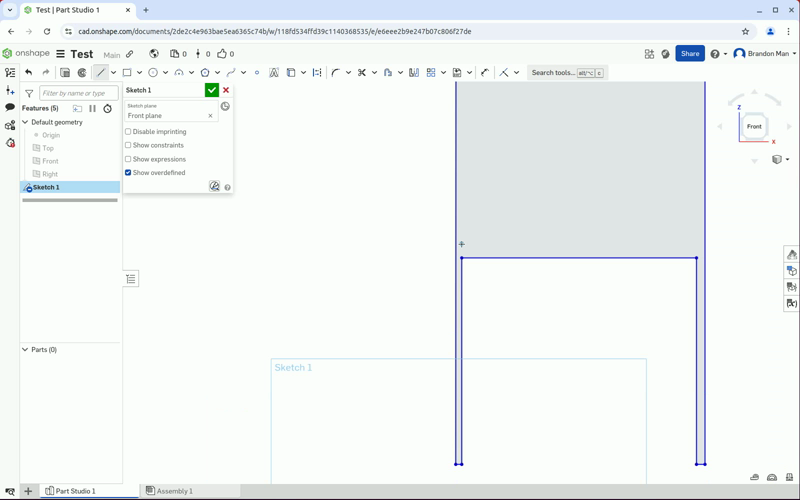
scroll(-6)
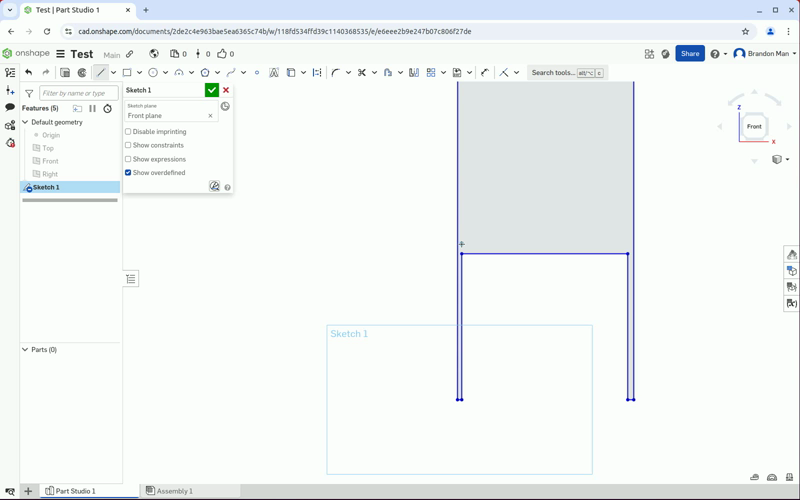
scroll(-6)
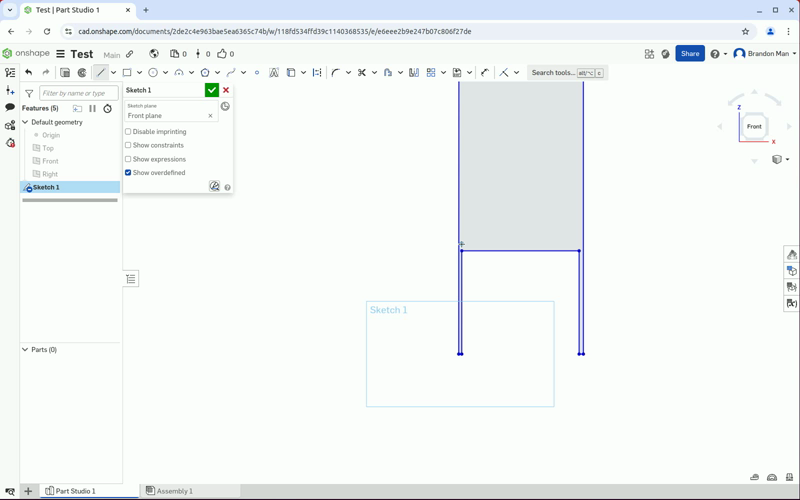
scroll(-6)
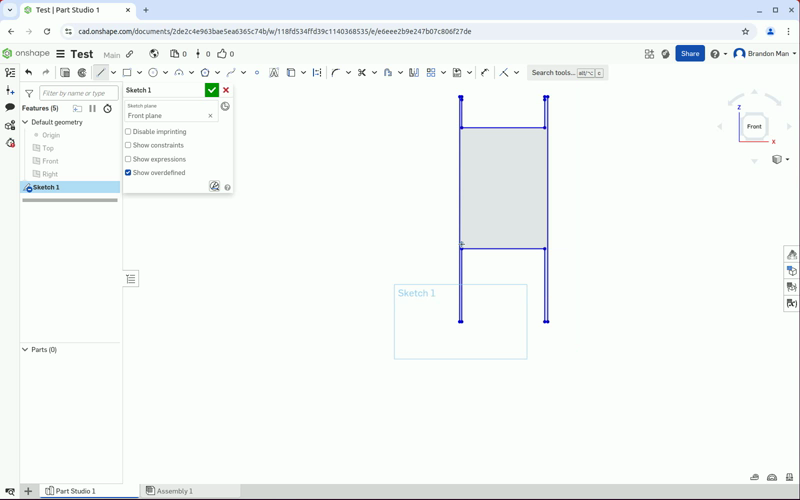
scroll(-6)
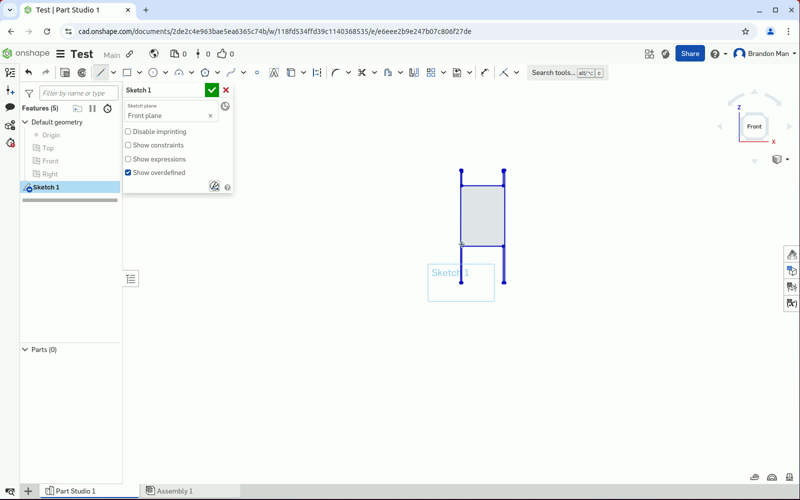
key_up(shift)
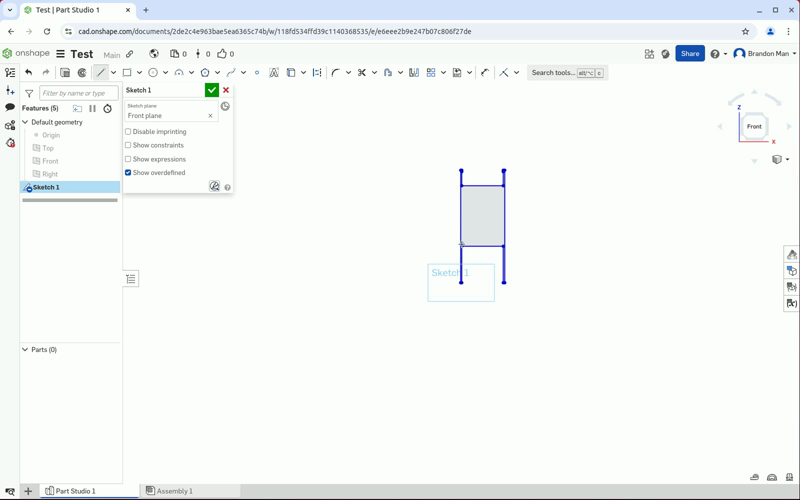
key_down(shift)
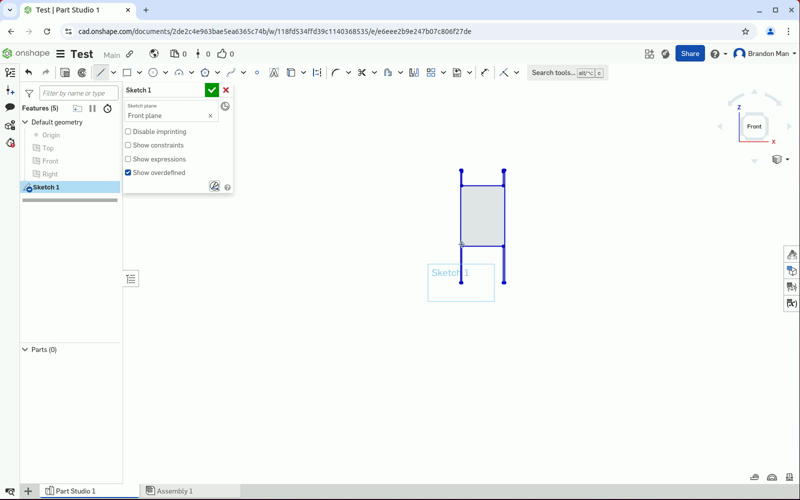
mouse_move(492, 243)
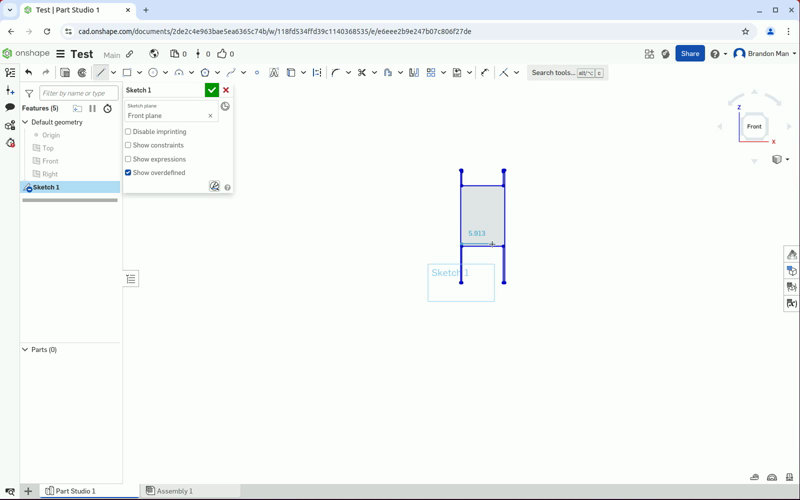
mouse_move(503, 243)
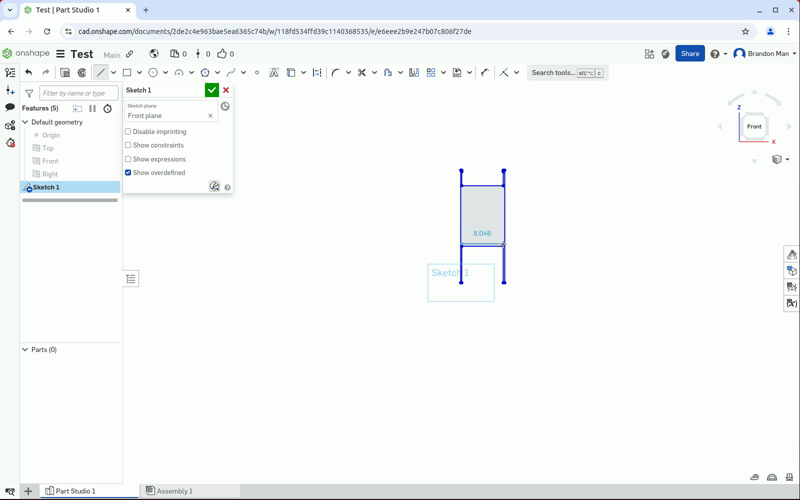
scroll(6)
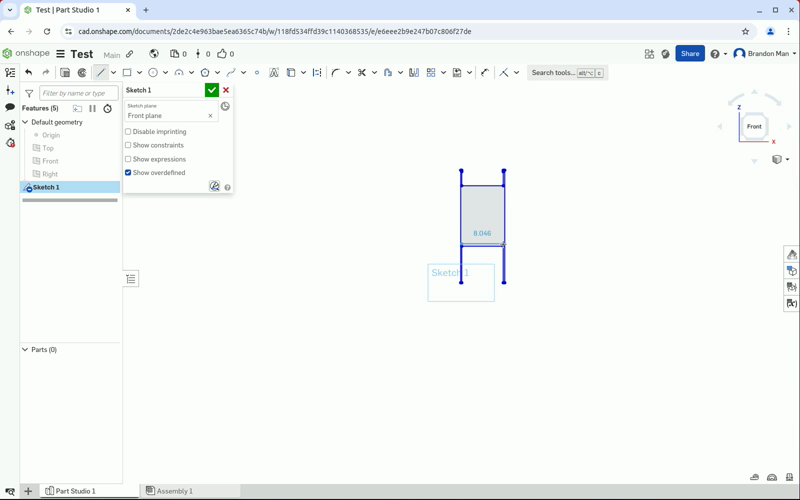
scroll(6)
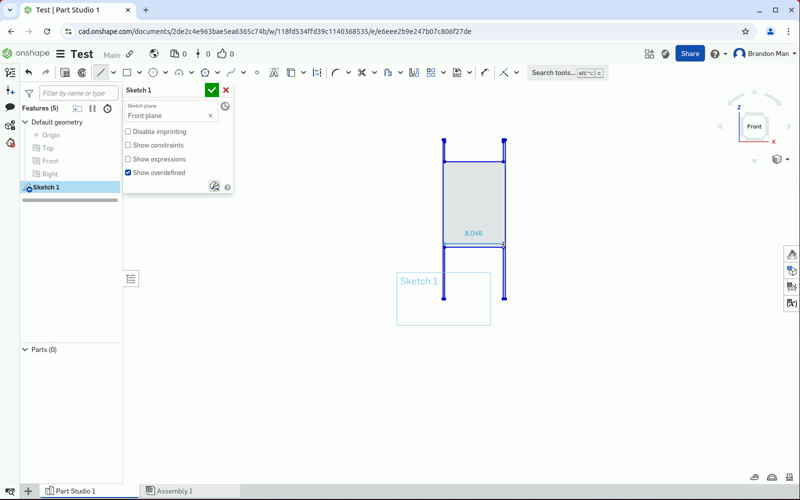
scroll(6)
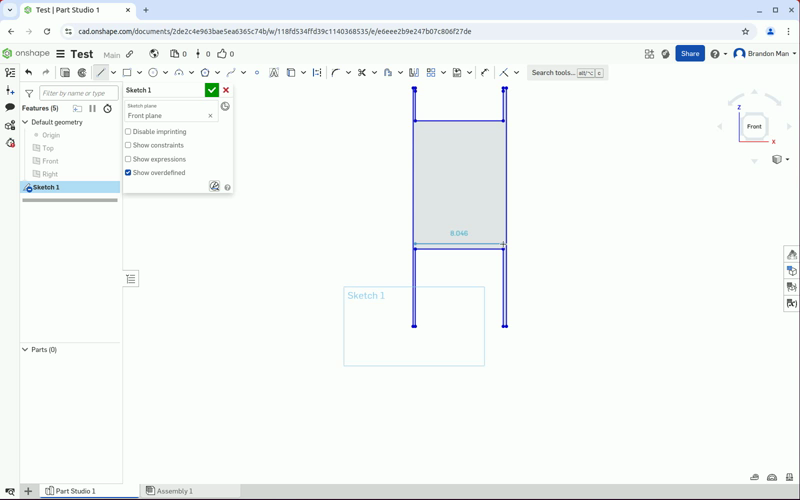
scroll(6)
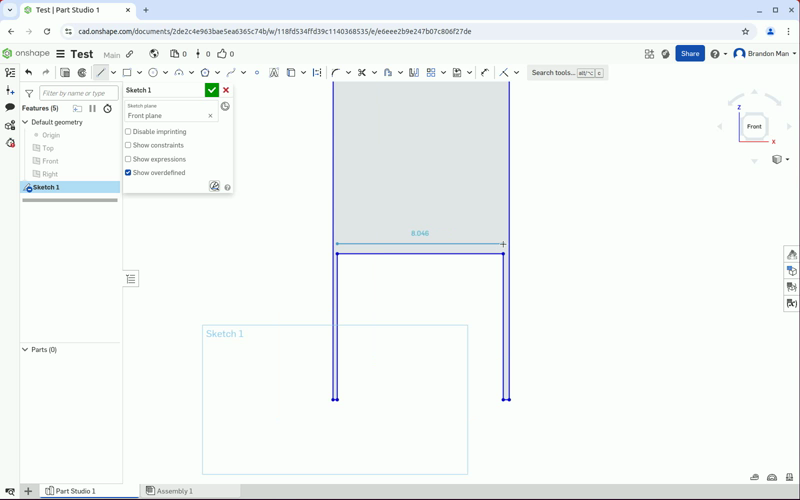
scroll(6)
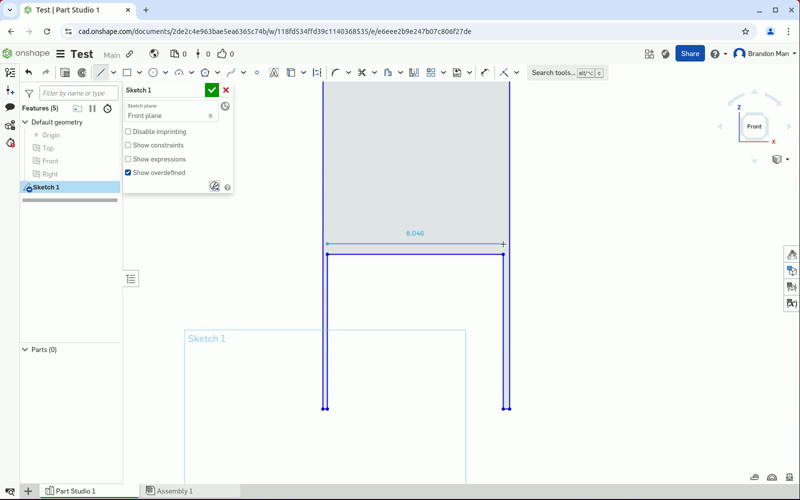
scroll(6)
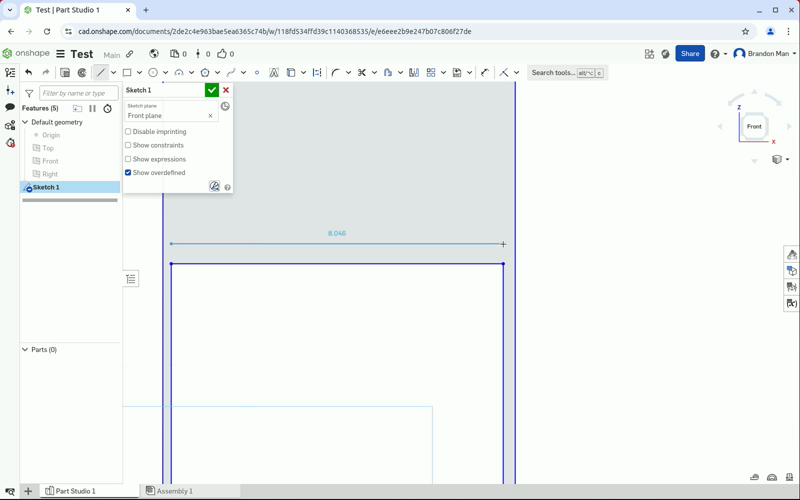
scroll(6)
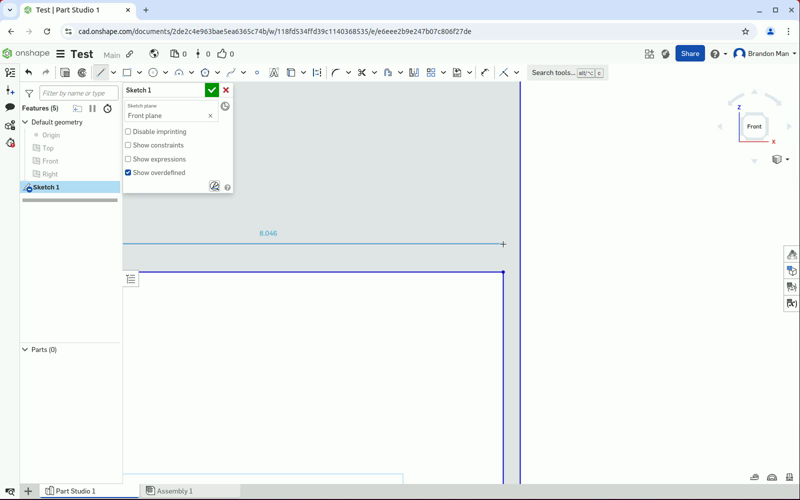
click(503, 243)
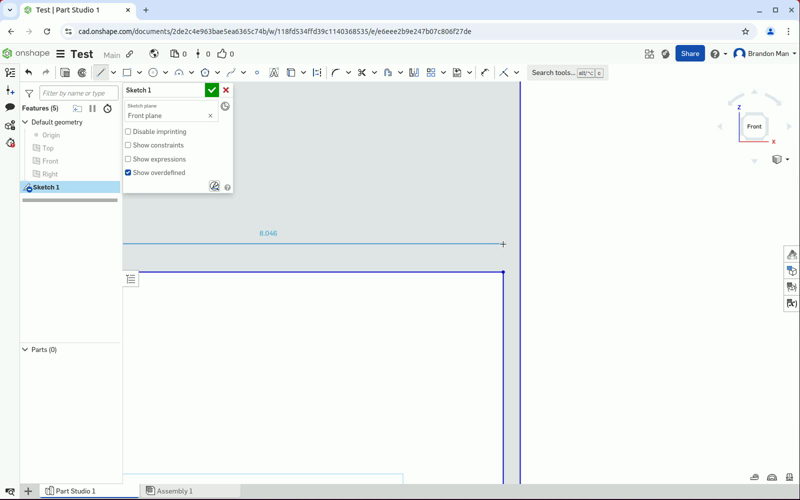
scroll(-6)
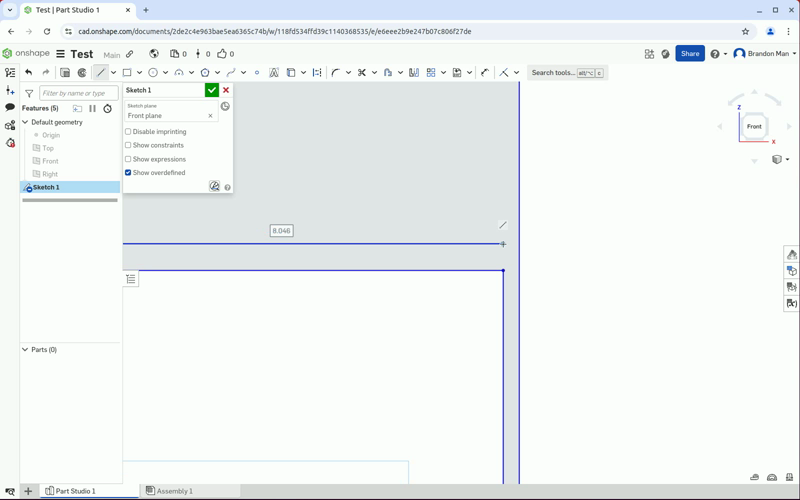
scroll(-6)
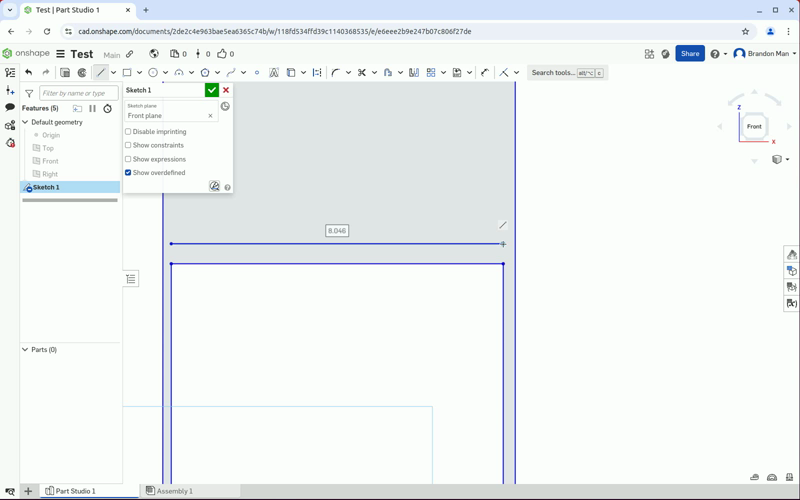
scroll(-6)
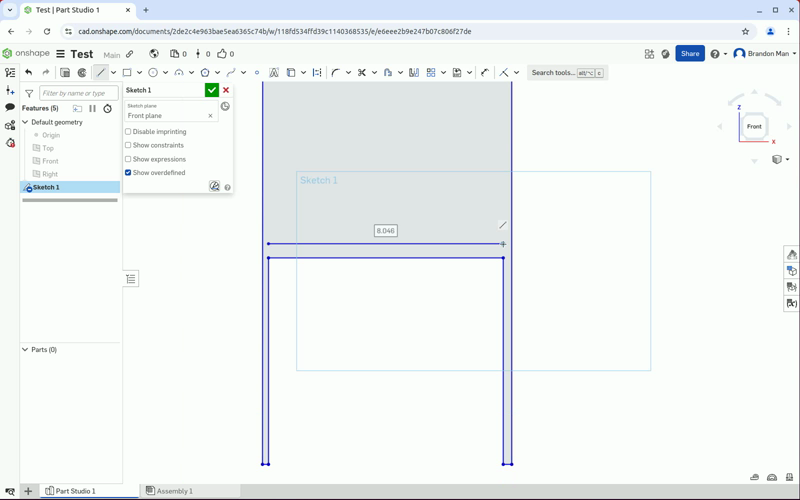
scroll(-6)
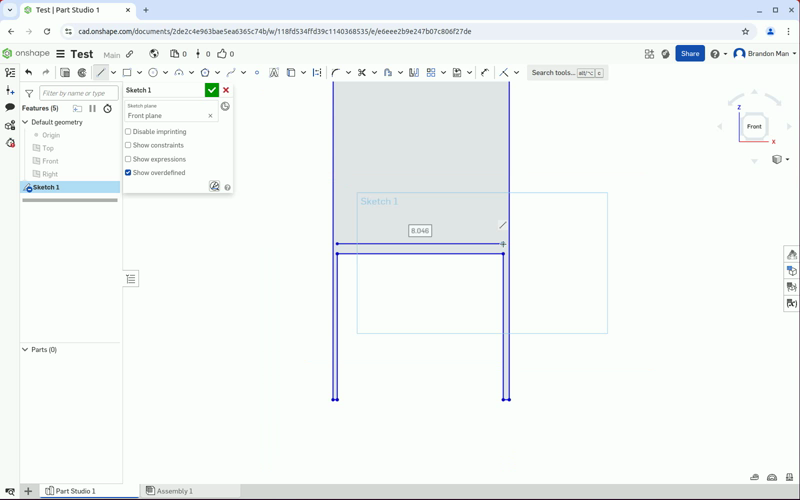
scroll(-6)
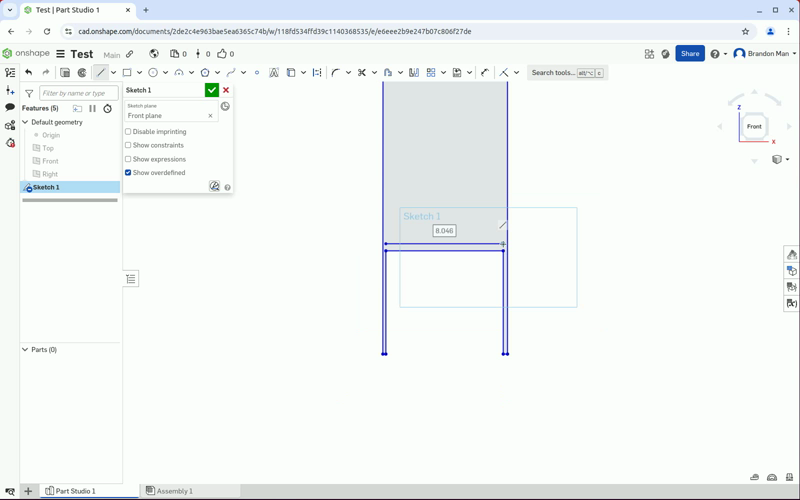
scroll(-6)
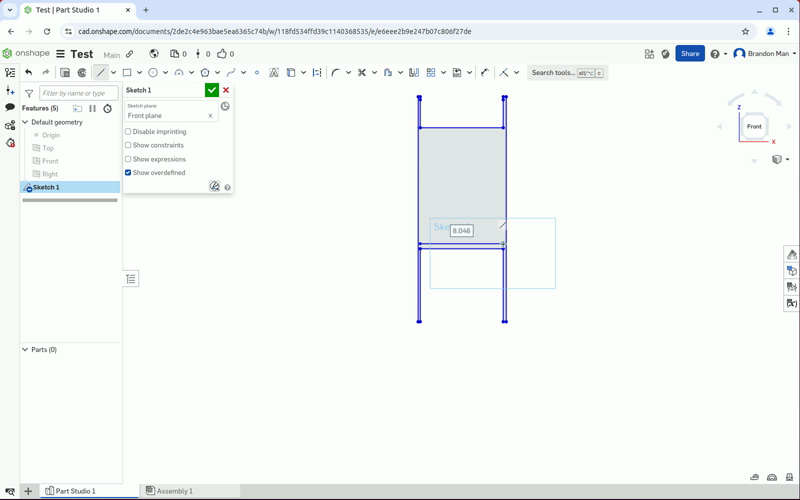
scroll(-6)
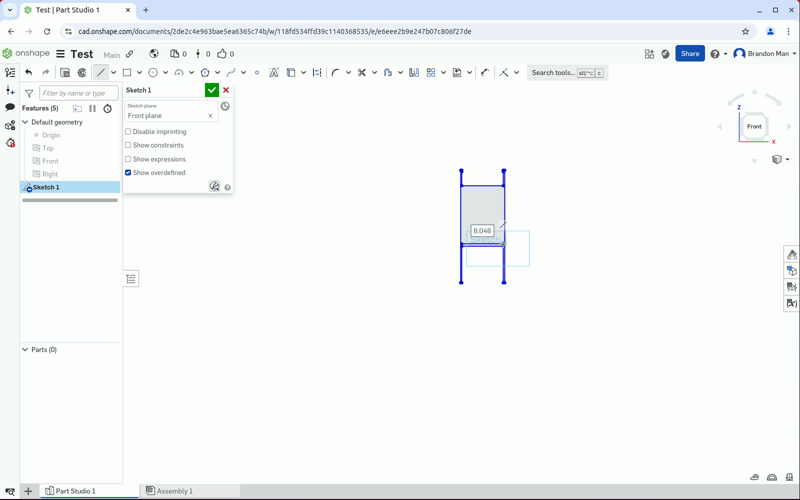
key_up(shift)
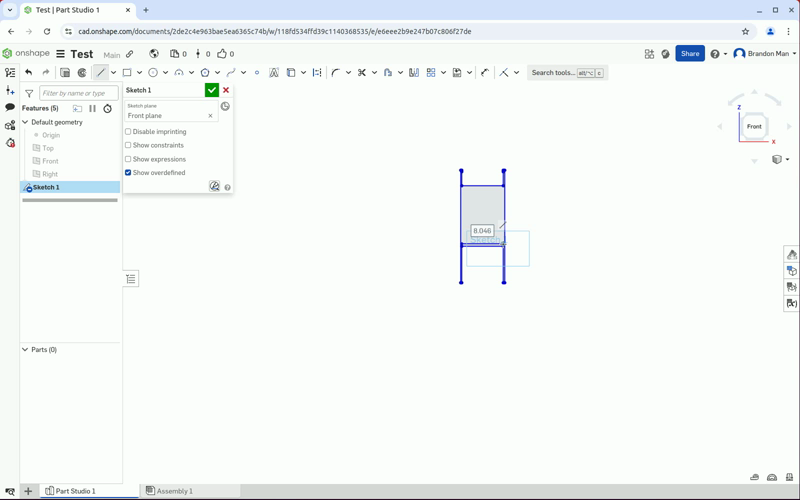
key_down(shift)
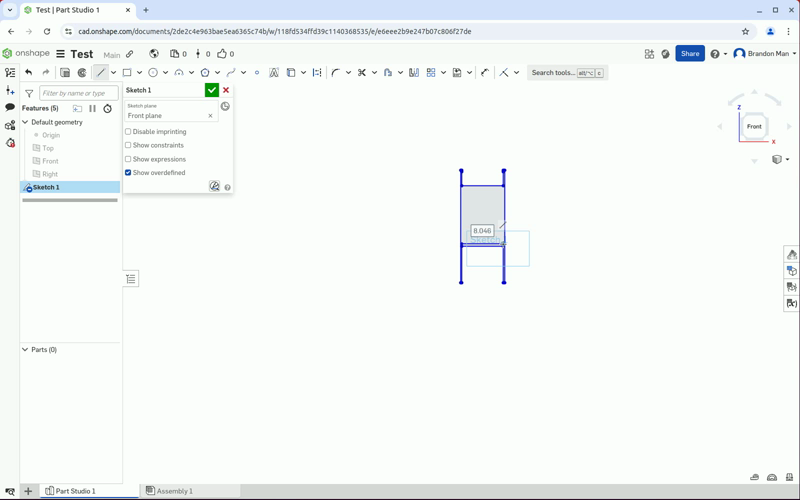
mouse_move(533, 243)
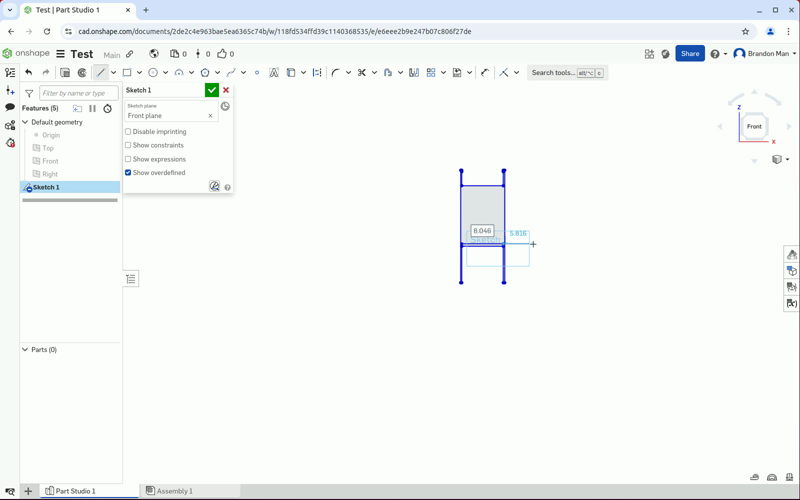
mouse_move(503, 202)
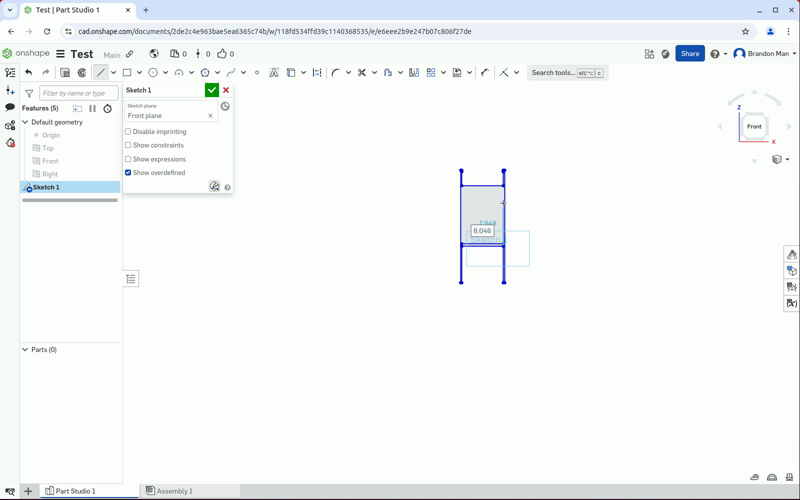
click(503, 202)
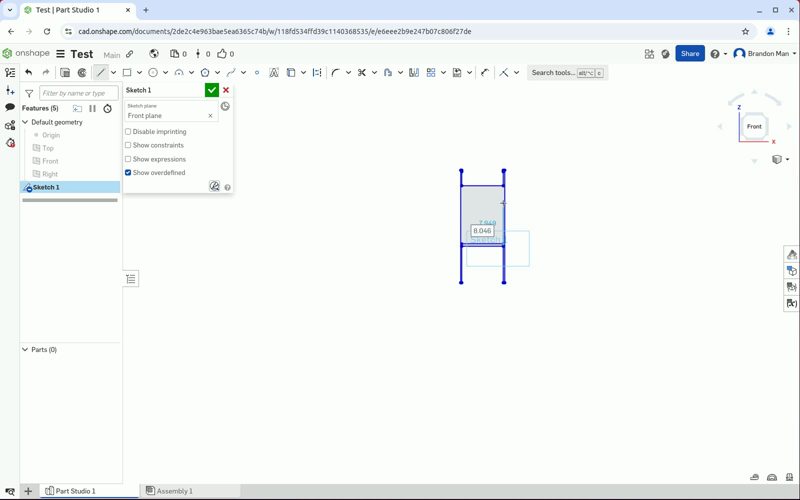
key_up(shift)
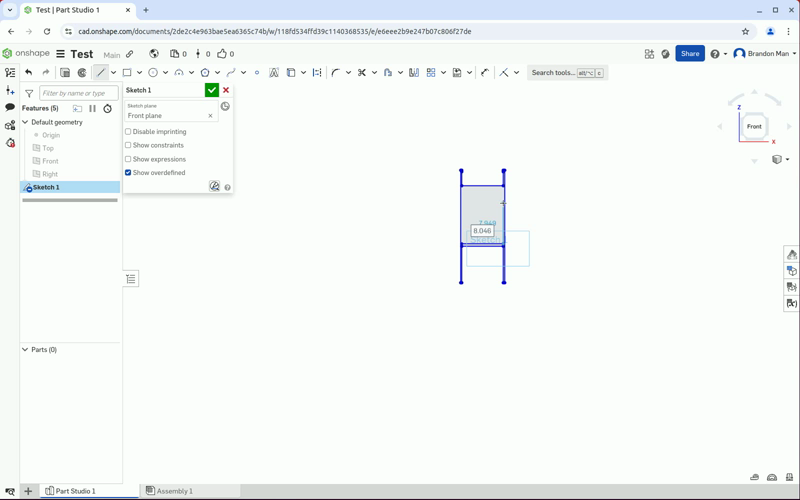
key_down(shift)
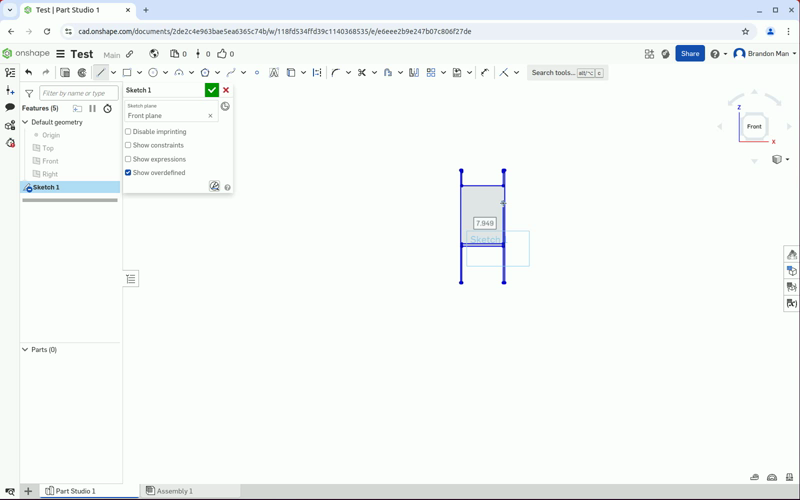
mouse_move(533, 202)
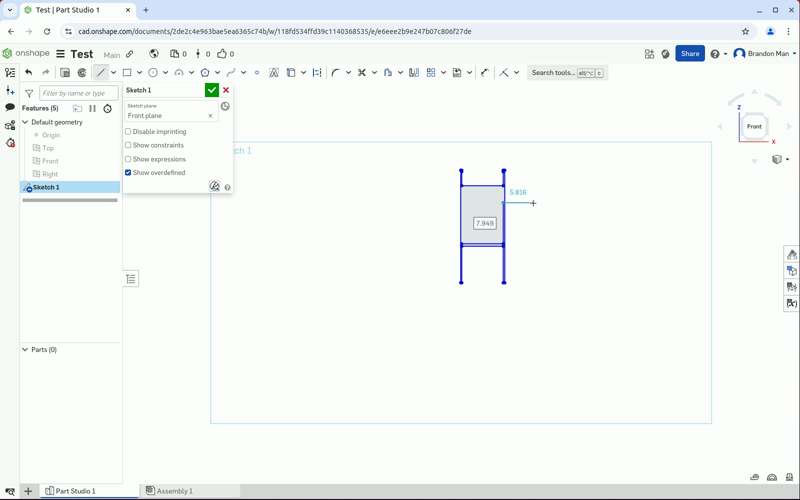
mouse_move(461, 202)
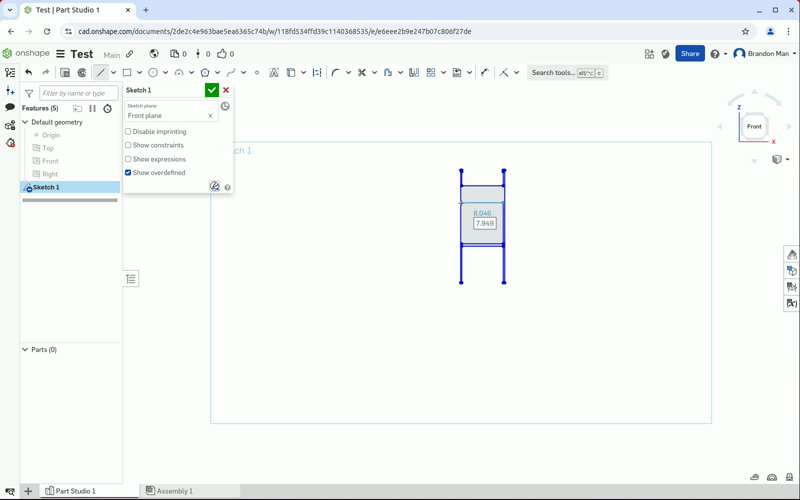
click(461, 202)
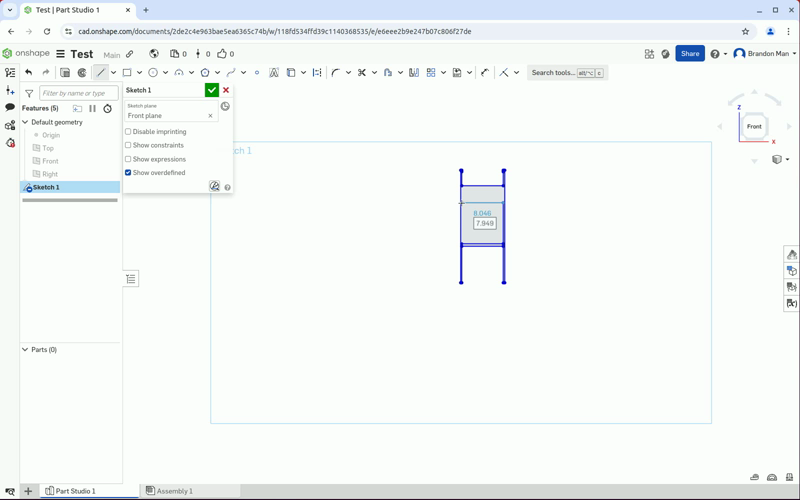
key_up(shift)
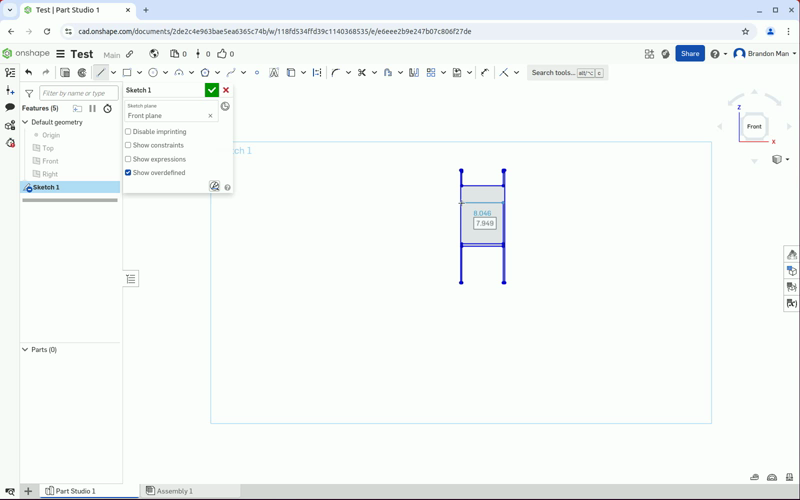
mouse_move(492, 202)
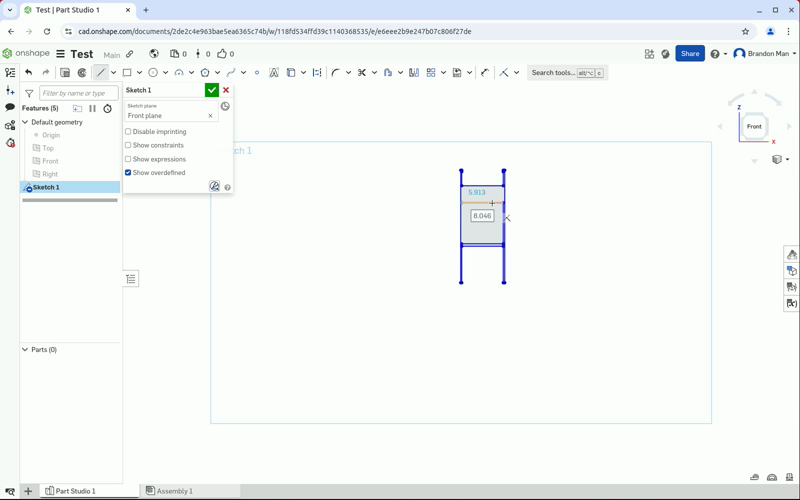
key_down(shift)
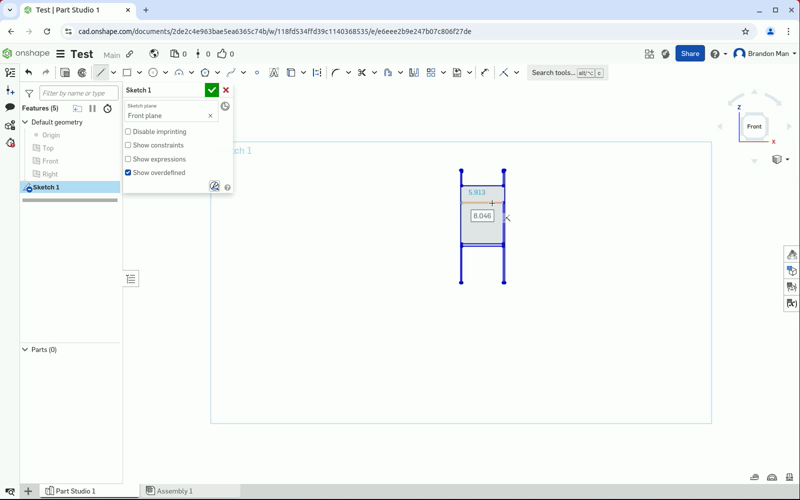
mouse_move(461, 243)
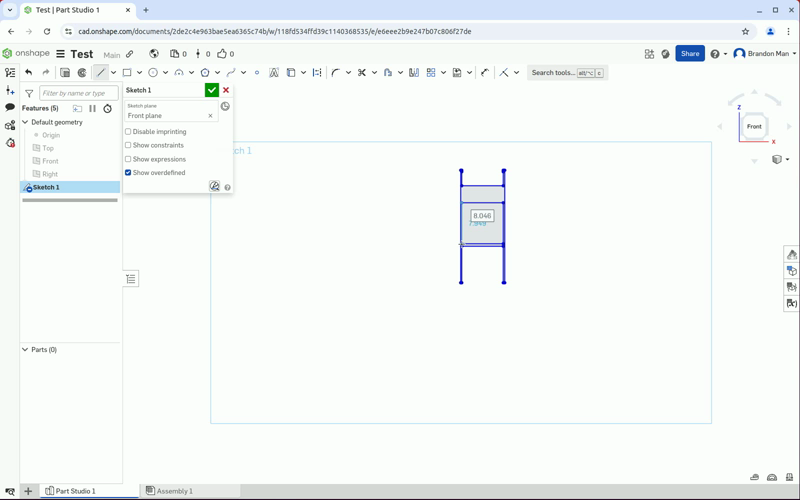
scroll(6)
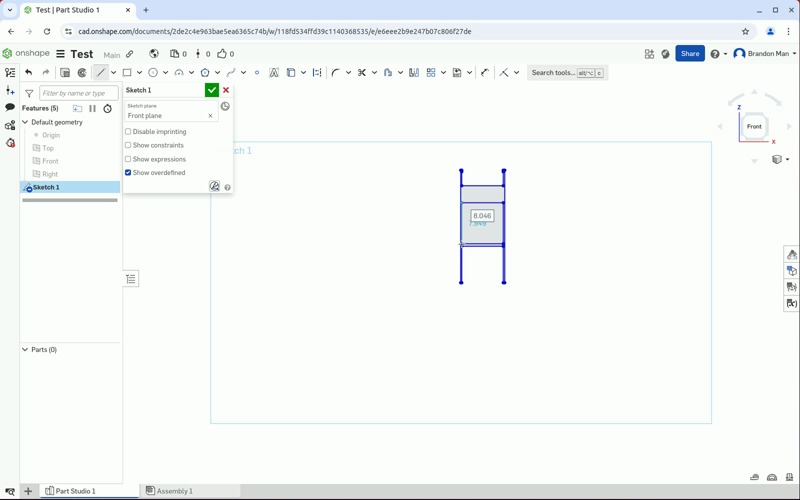
scroll(6)
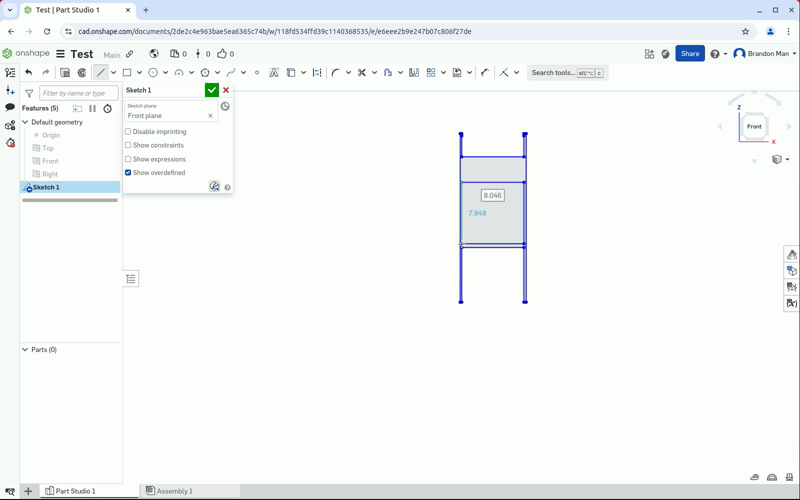
scroll(6)
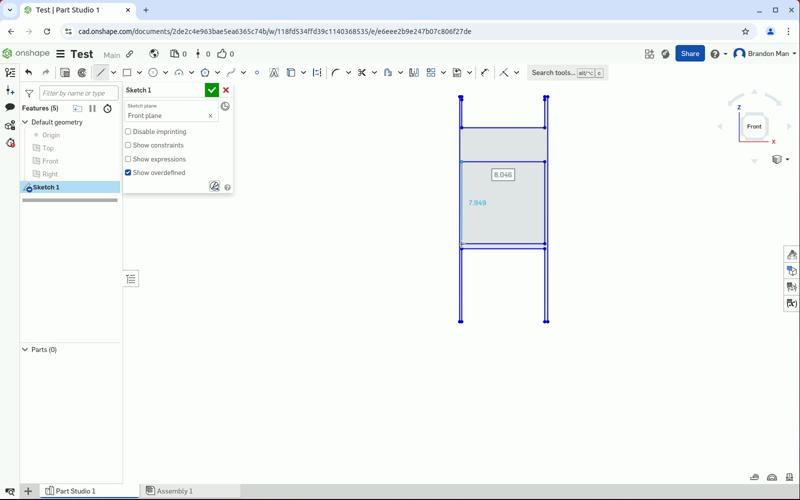
scroll(6)
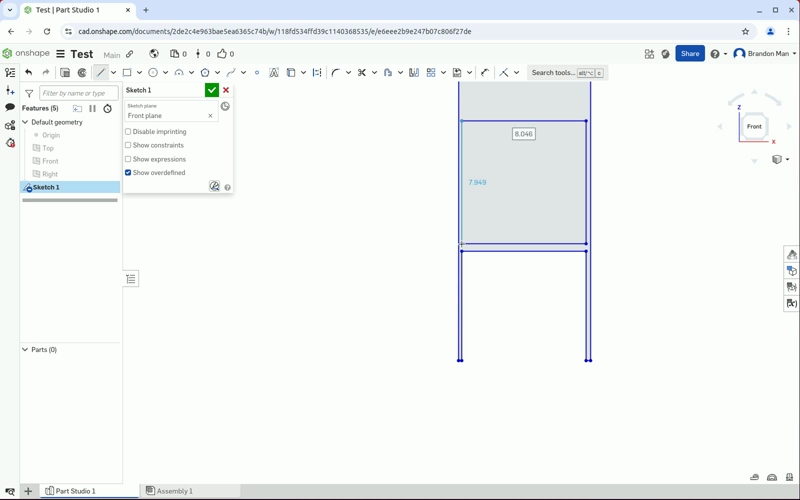
scroll(6)
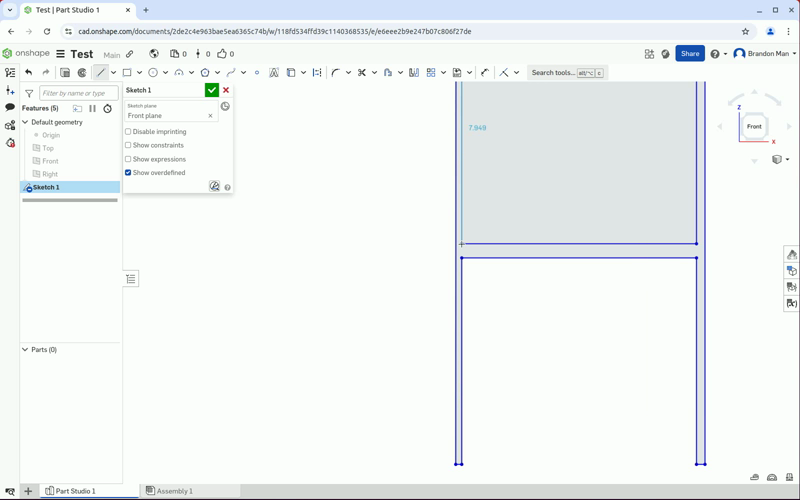
scroll(6)
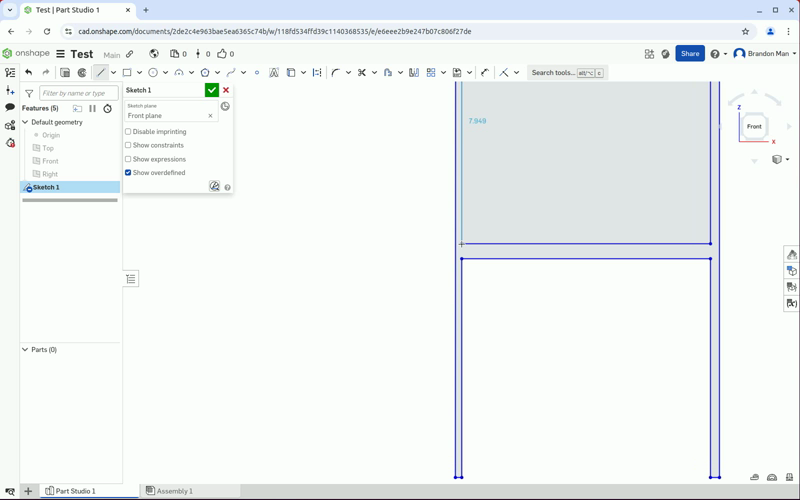
scroll(6)
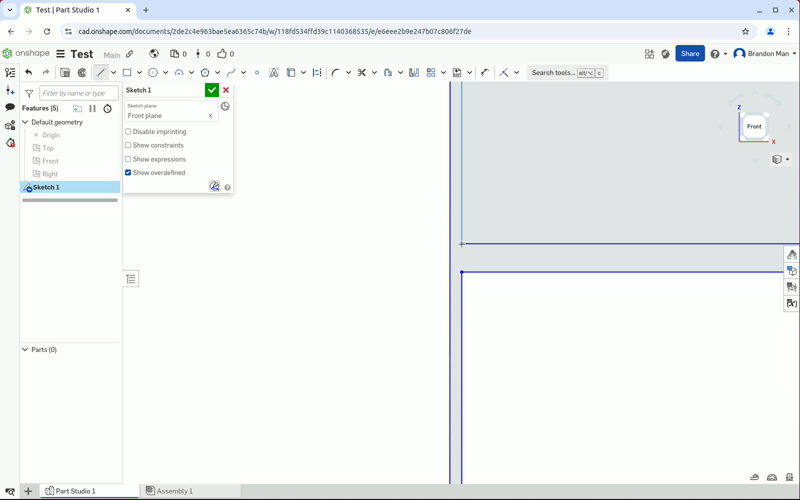
key_up(shift)
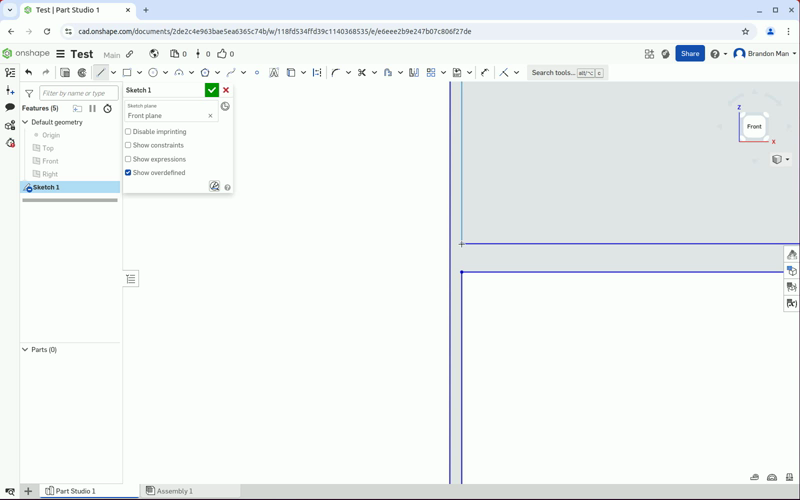
click(461, 243)
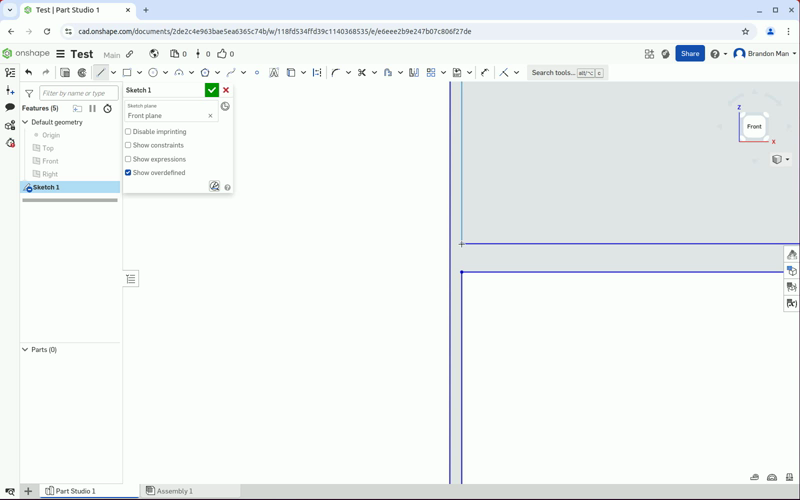
scroll(-6)
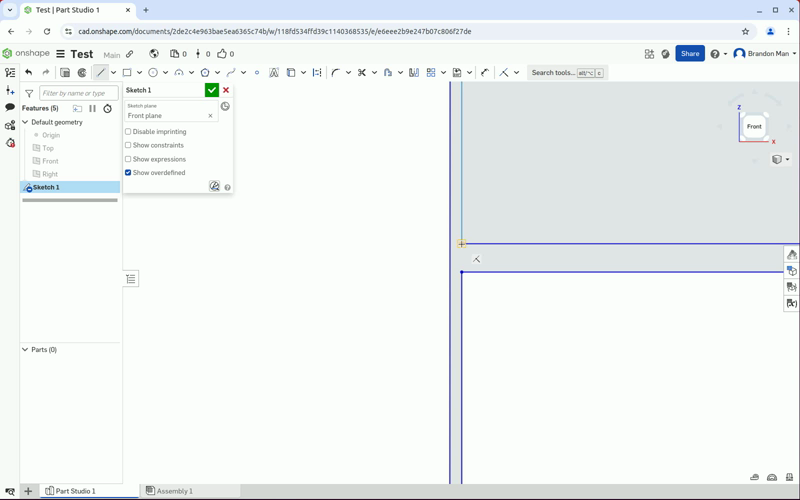
scroll(-6)
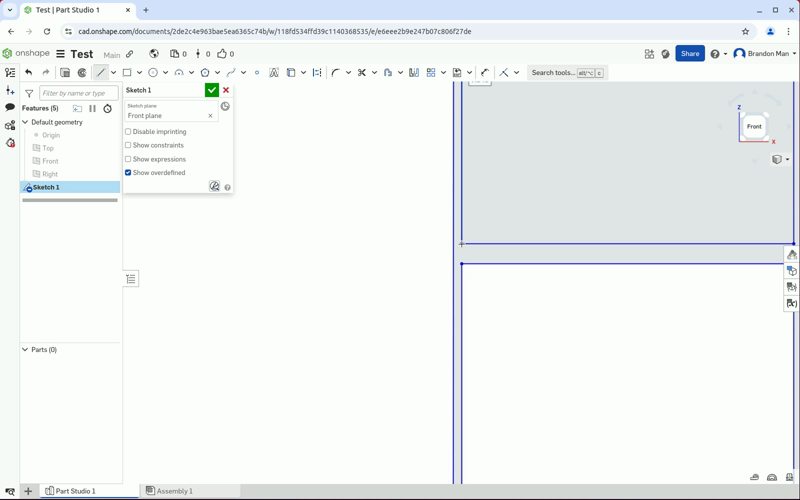
scroll(-6)
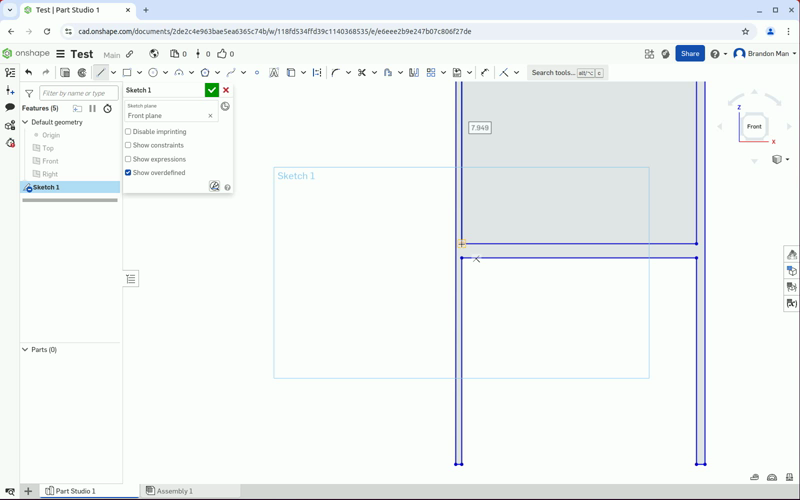
scroll(-6)
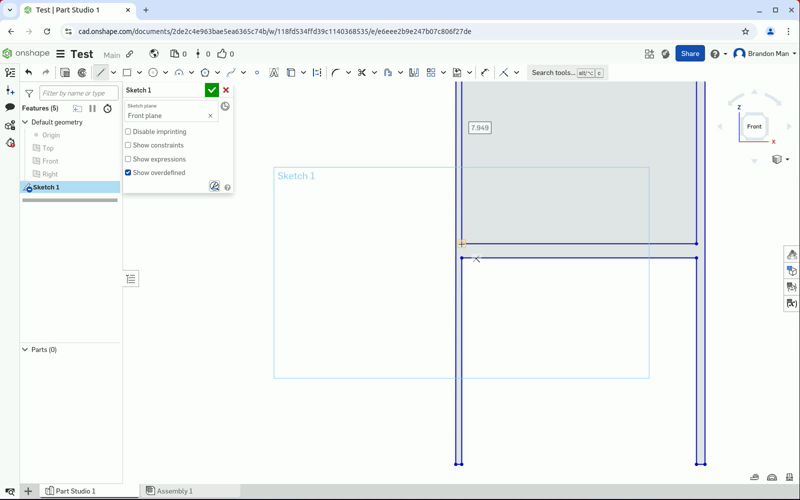
scroll(-6)
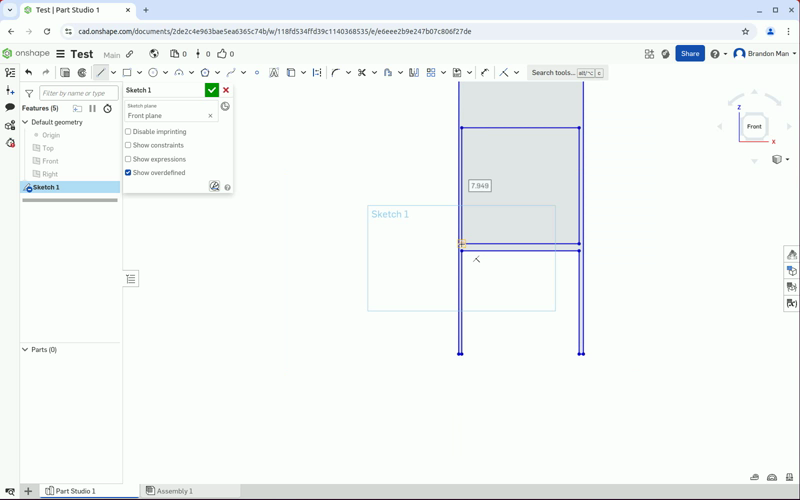
scroll(-6)
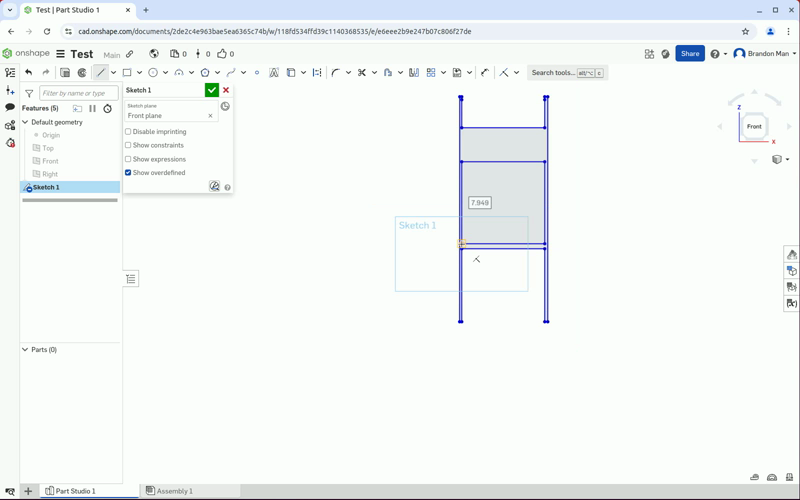
scroll(-6)
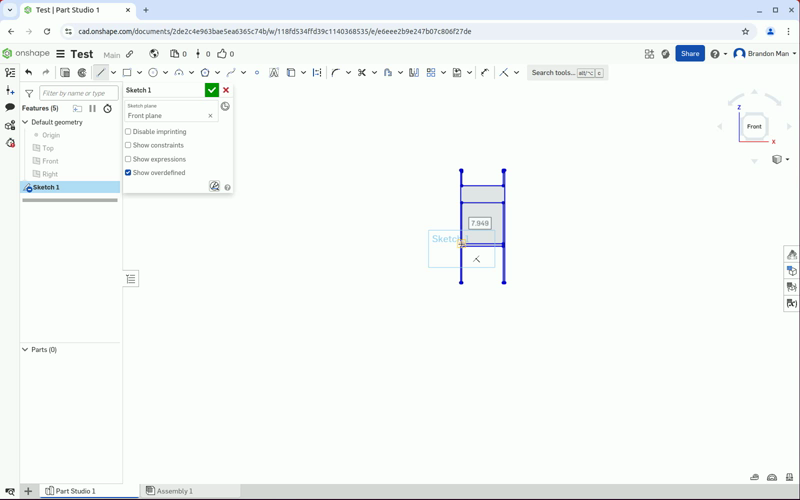
key(esc)
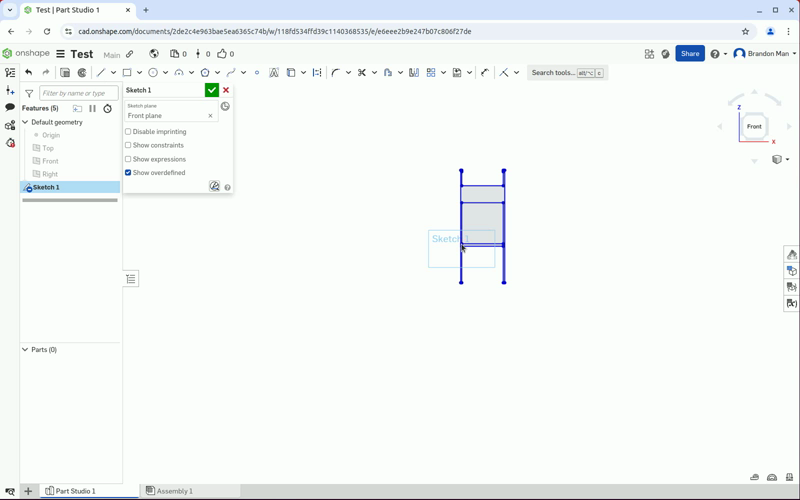
key(l)
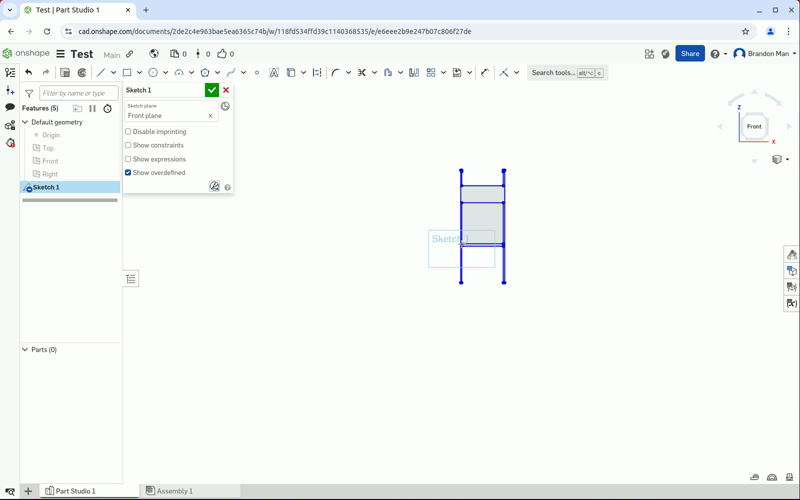
key_down(shift)
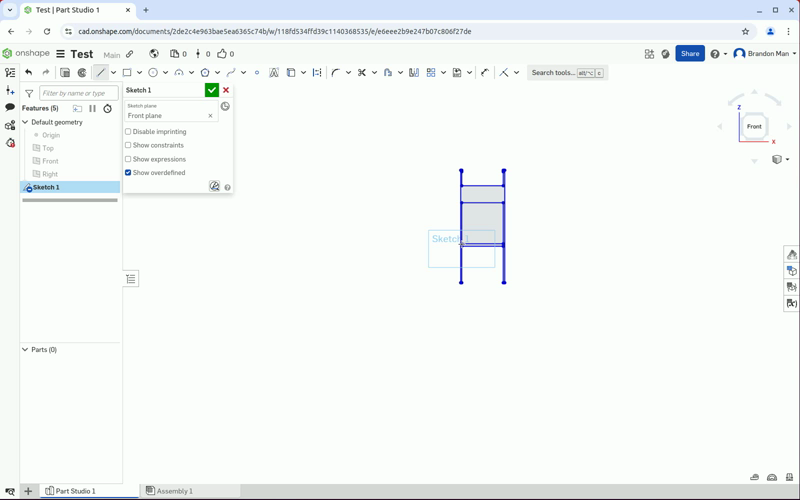
mouse_move(461, 201)
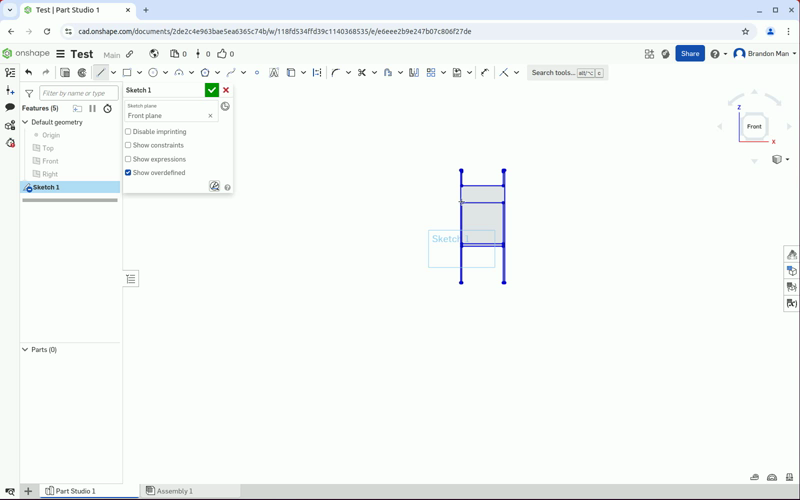
scroll(6)
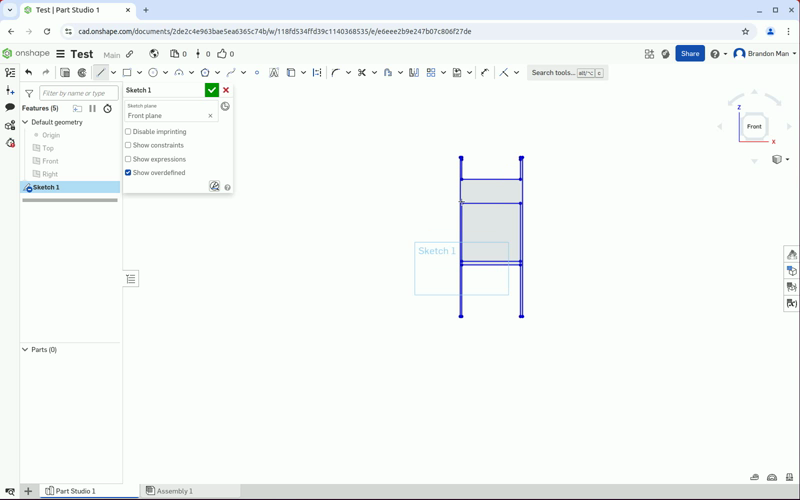
scroll(6)
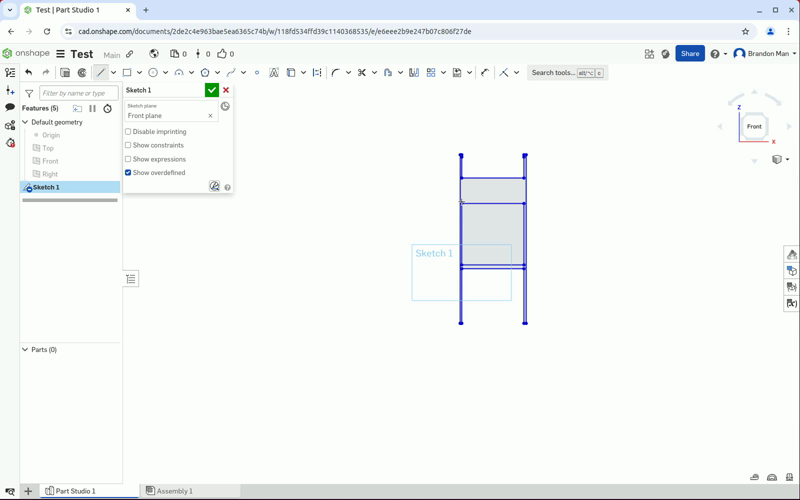
scroll(6)
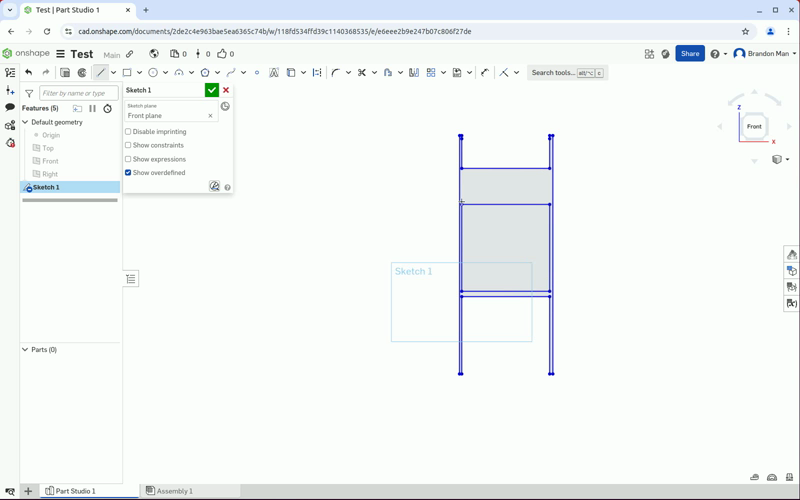
scroll(6)
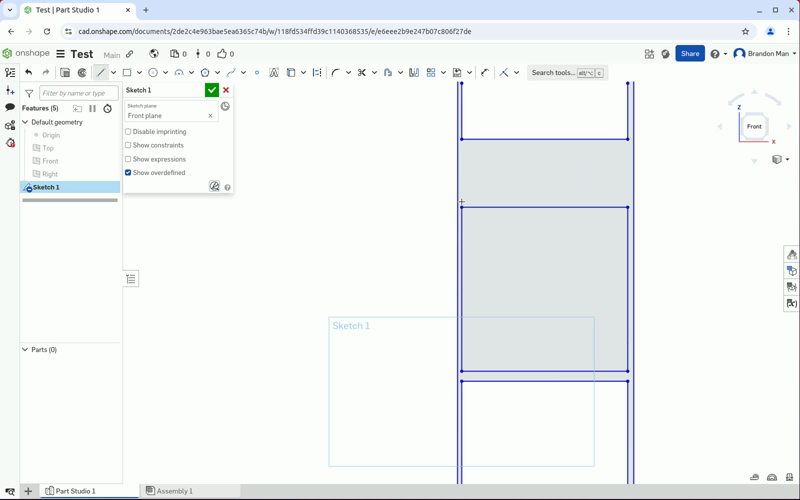
scroll(6)
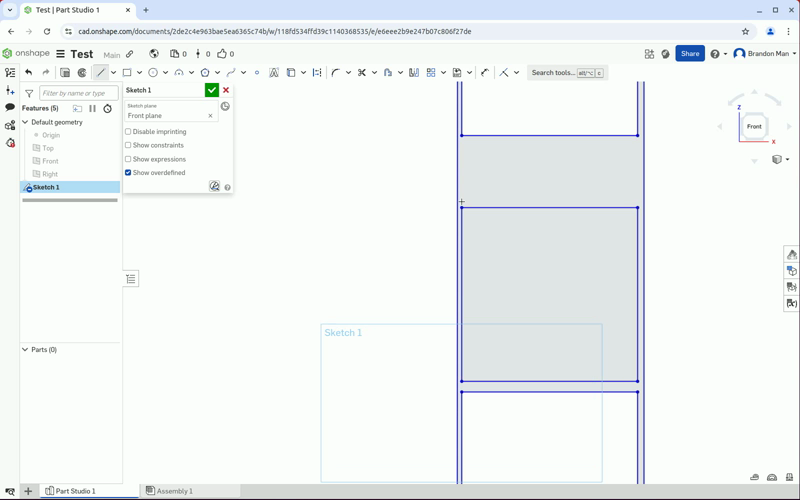
scroll(6)
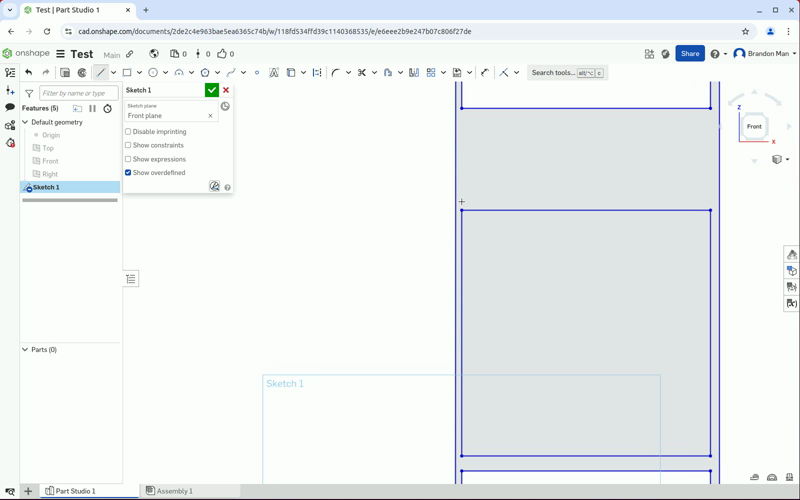
scroll(6)
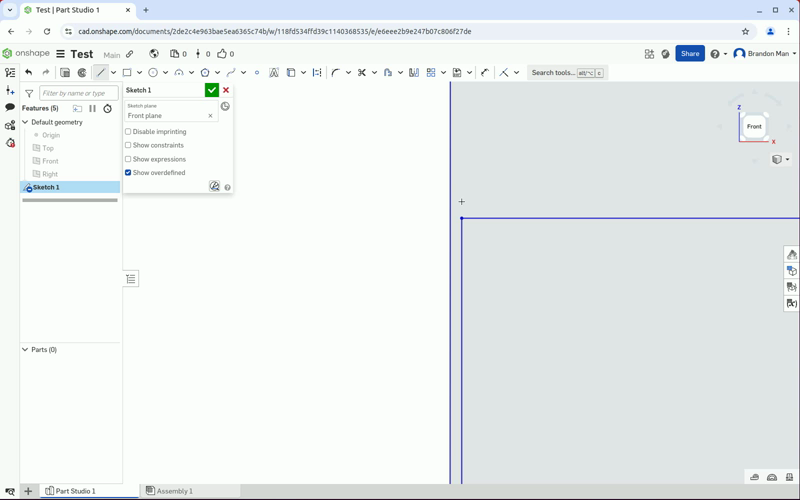
click(461, 201)
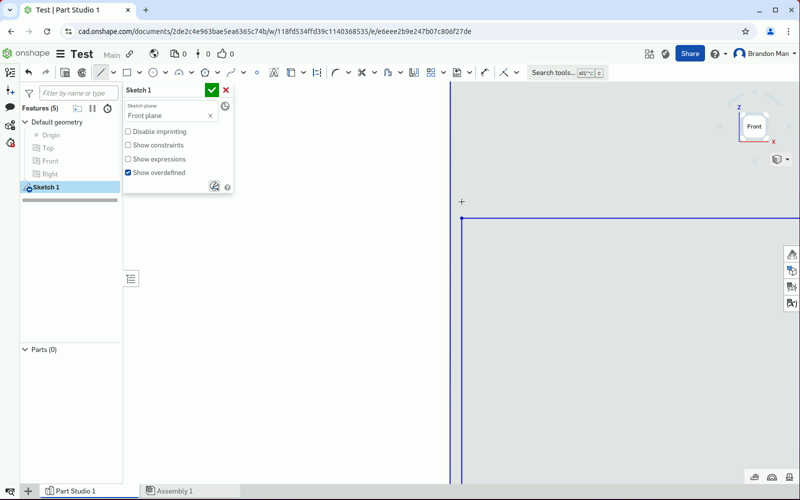
scroll(-6)
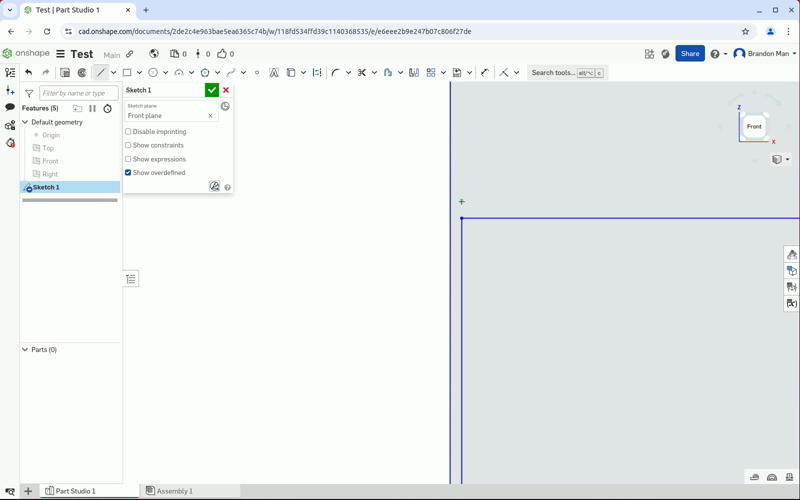
scroll(-6)
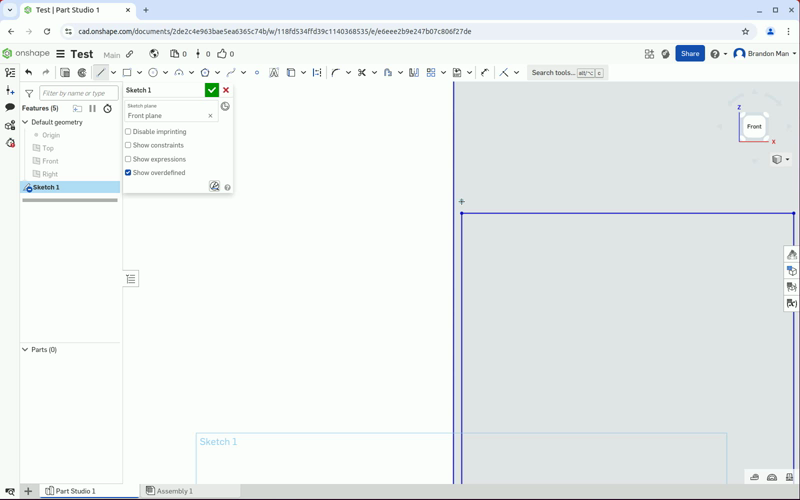
scroll(-6)
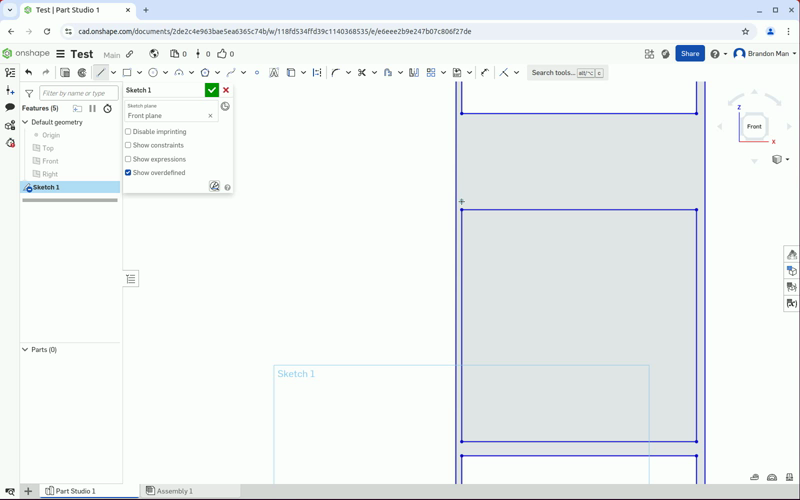
scroll(-6)
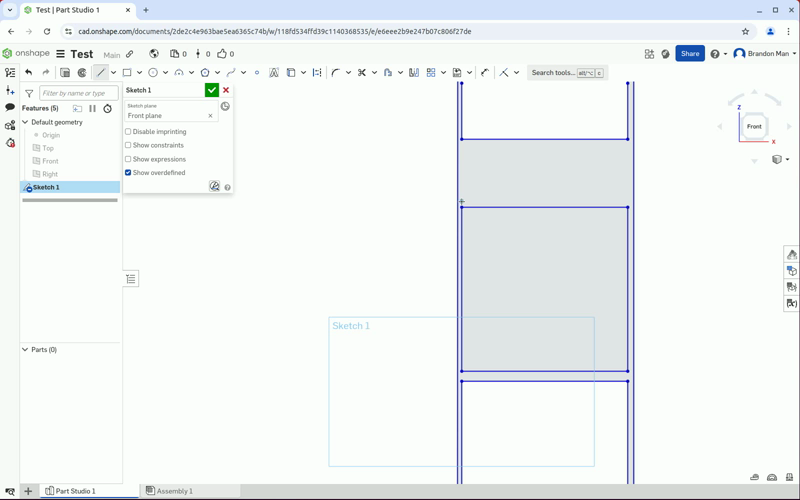
scroll(-6)
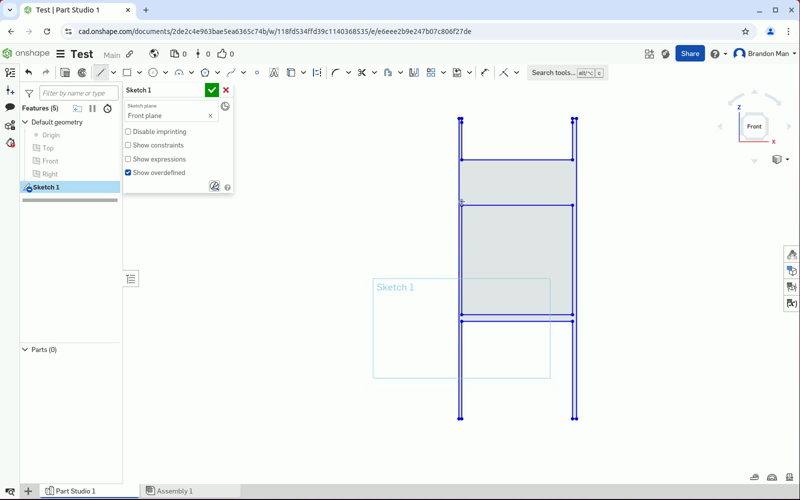
scroll(-6)
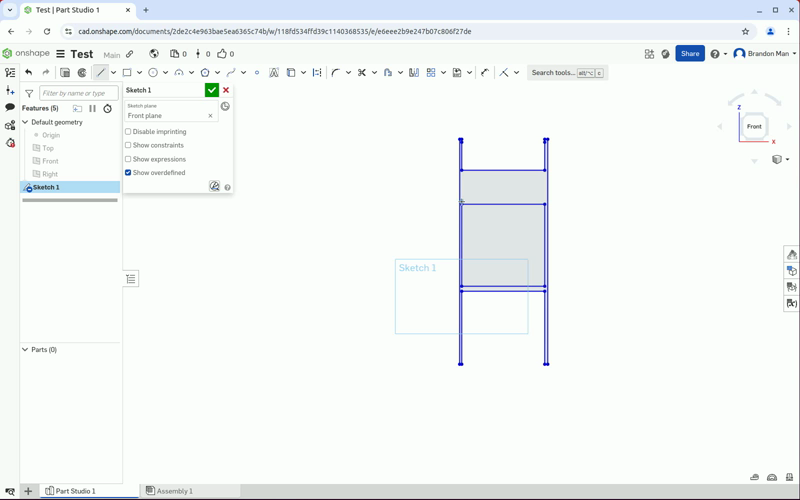
scroll(-6)
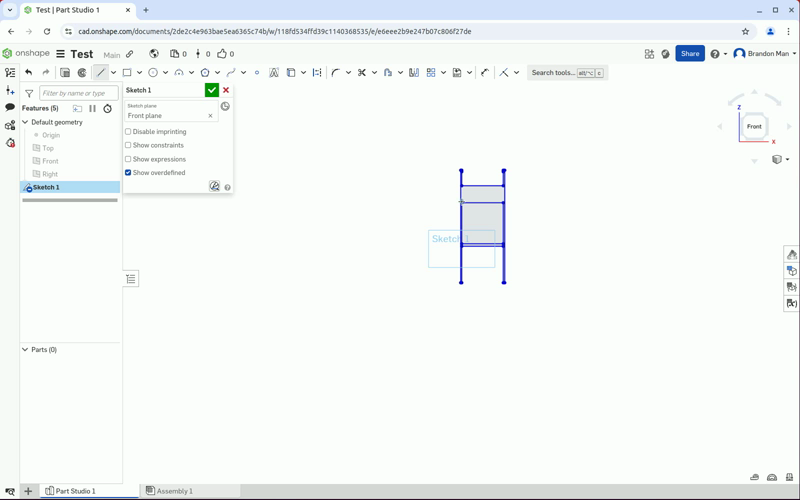
key_up(shift)
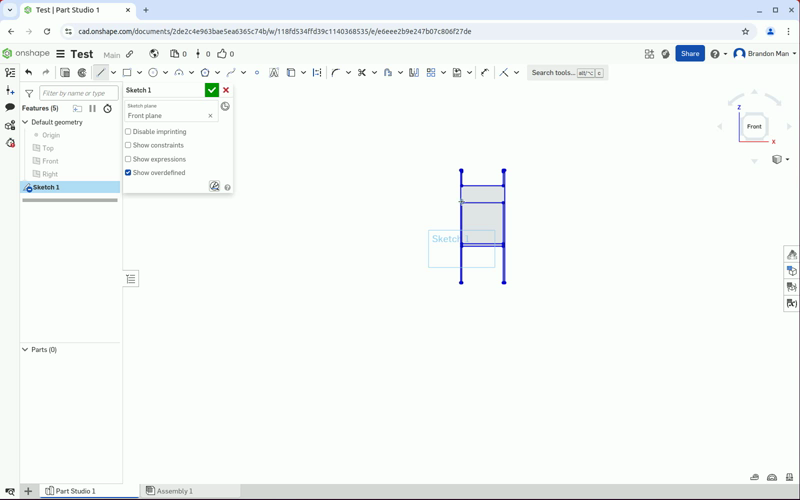
key_down(shift)
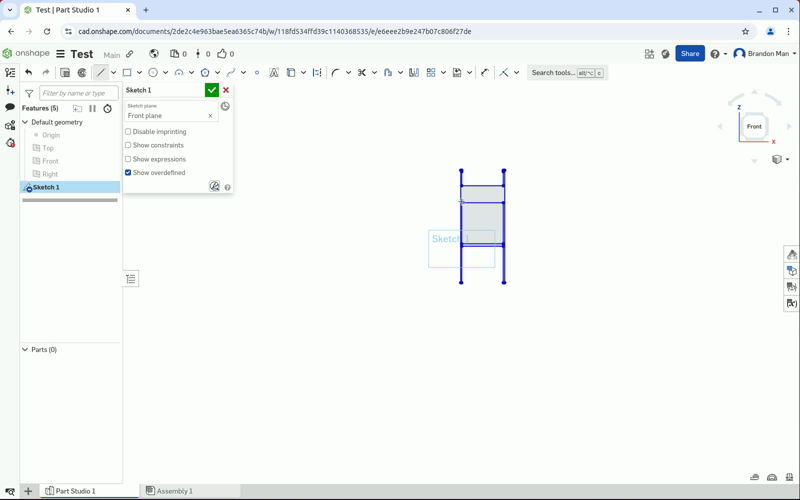
mouse_move(492, 201)
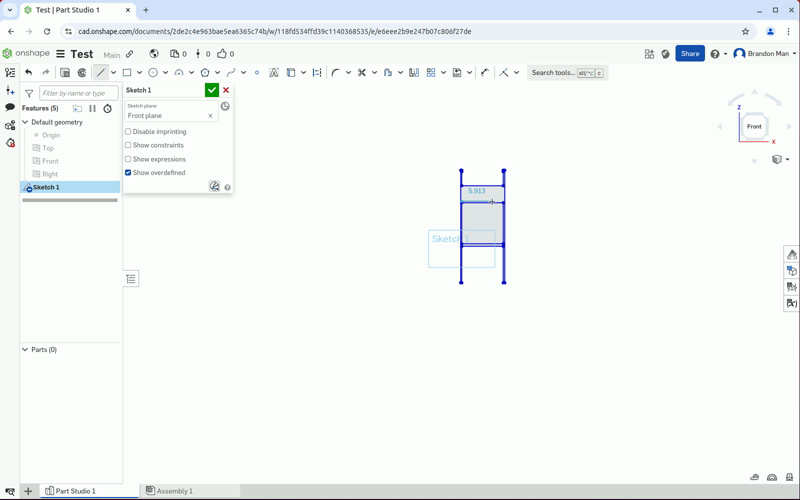
mouse_move(503, 201)
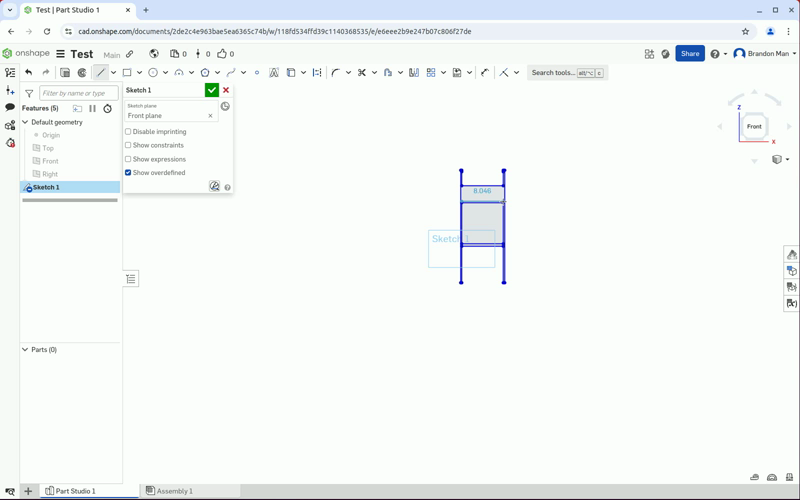
scroll(6)
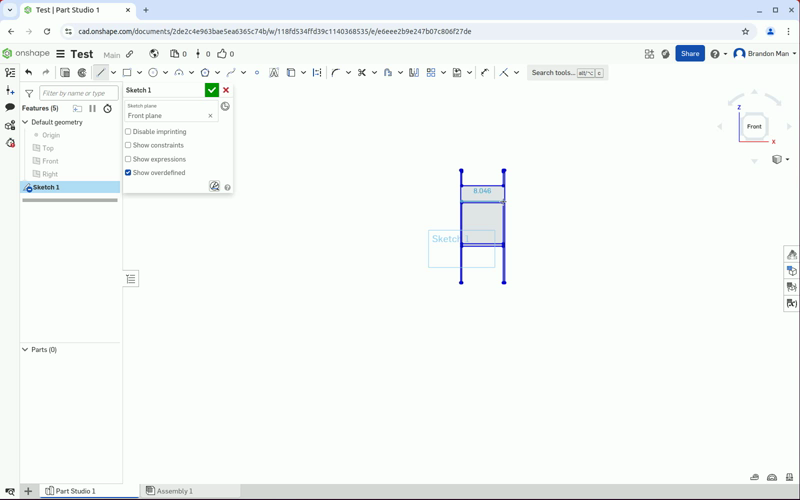
scroll(6)
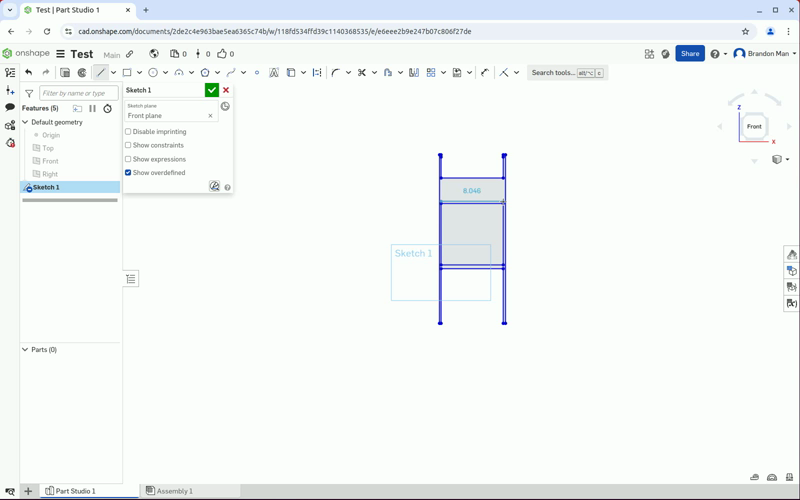
scroll(6)
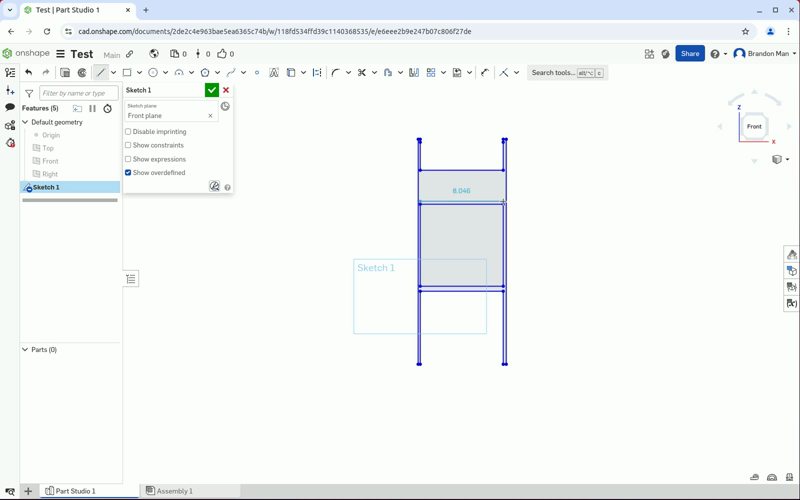
scroll(6)
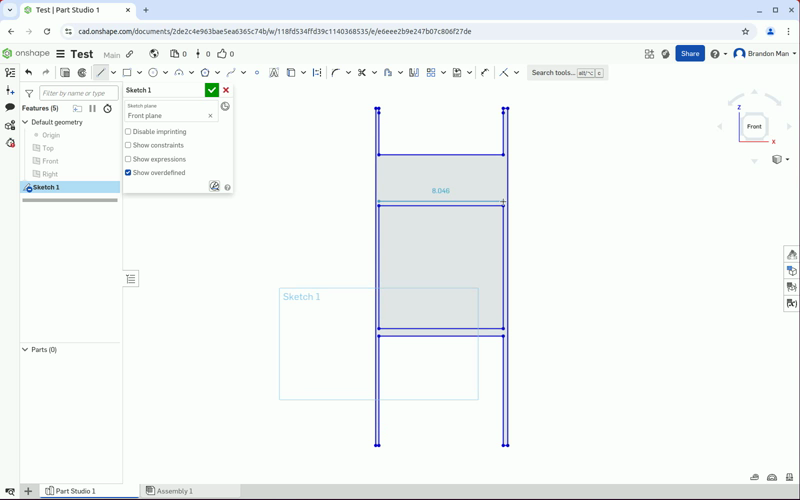
scroll(6)
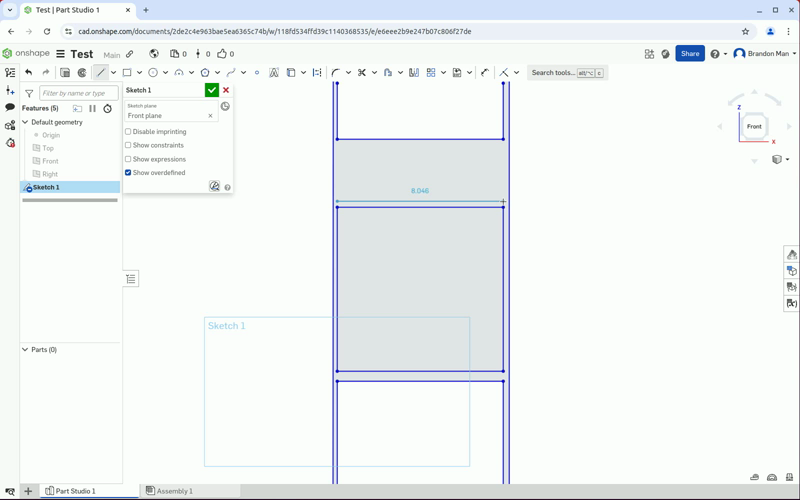
scroll(6)
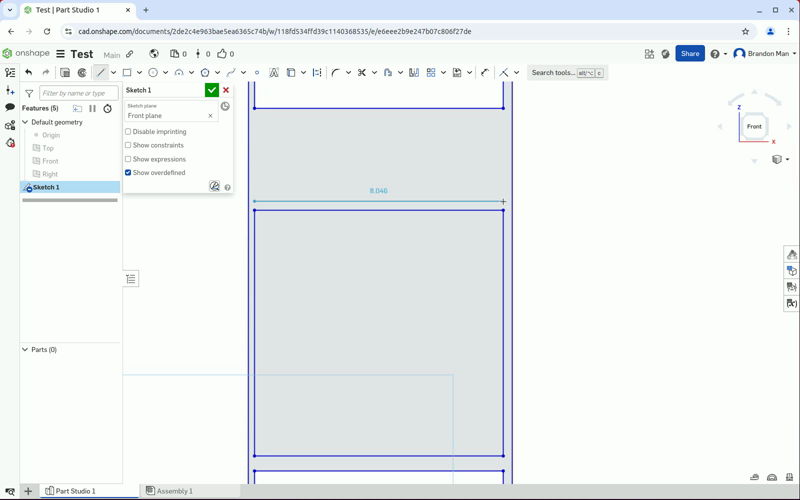
scroll(6)
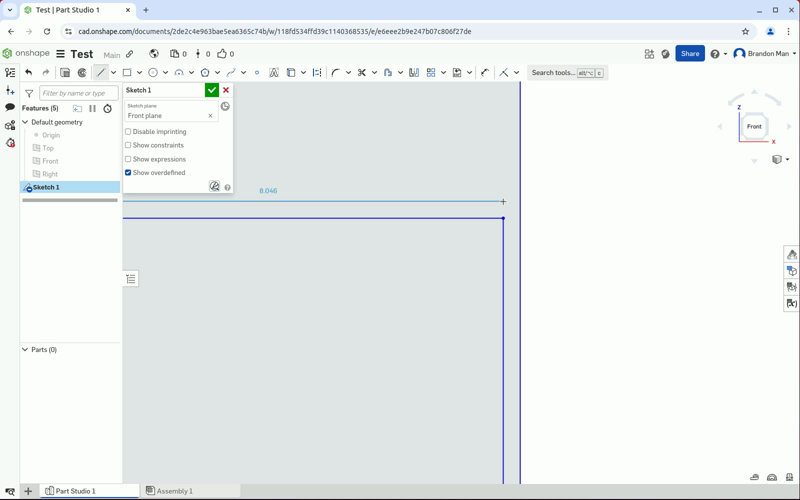
click(503, 201)
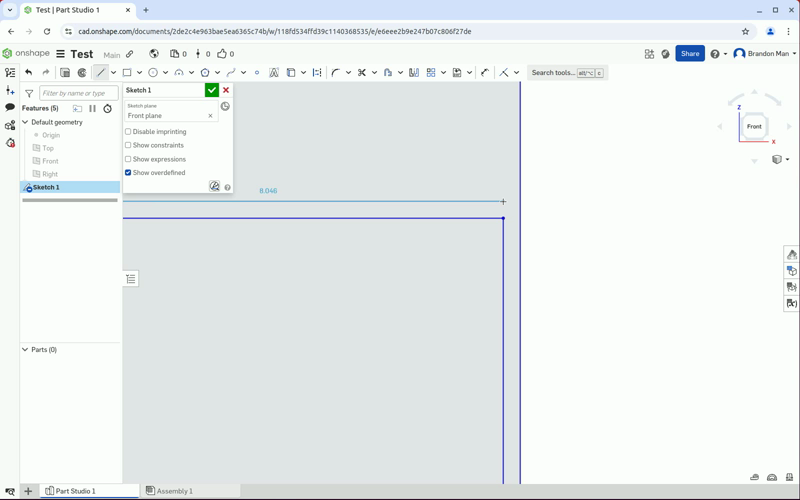
scroll(-6)
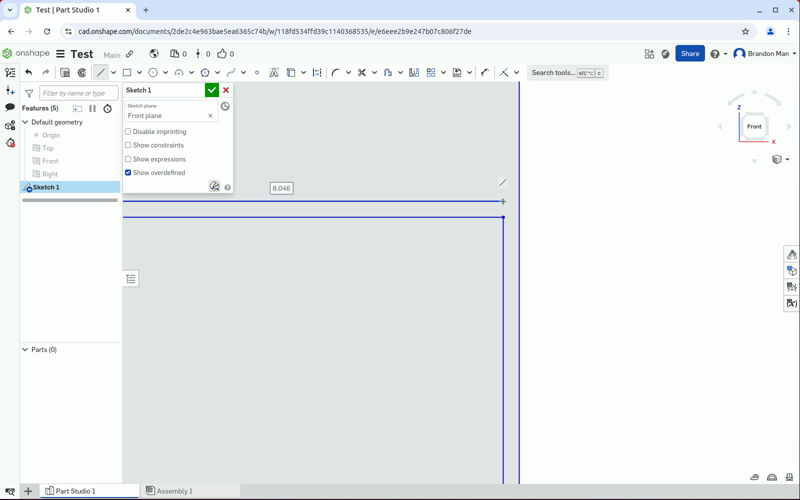
scroll(-6)
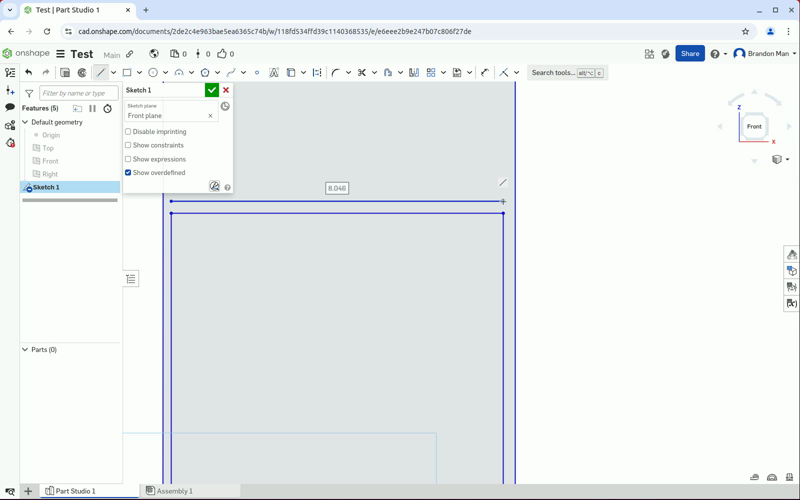
scroll(-6)
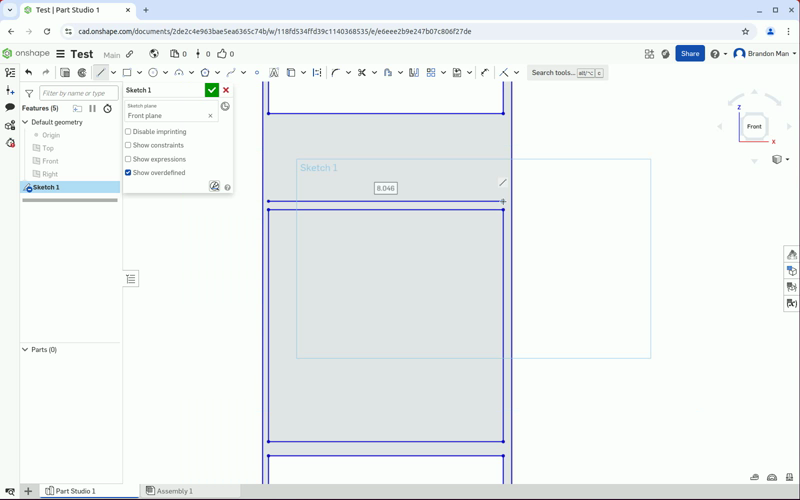
scroll(-6)
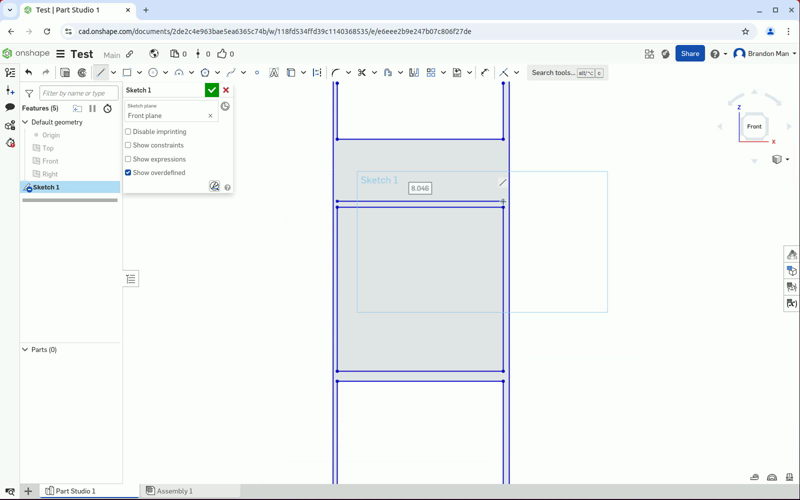
scroll(-6)
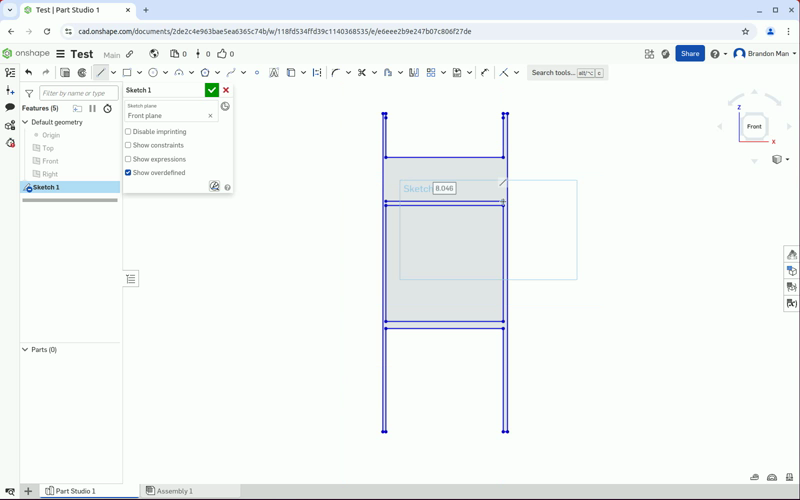
scroll(-6)
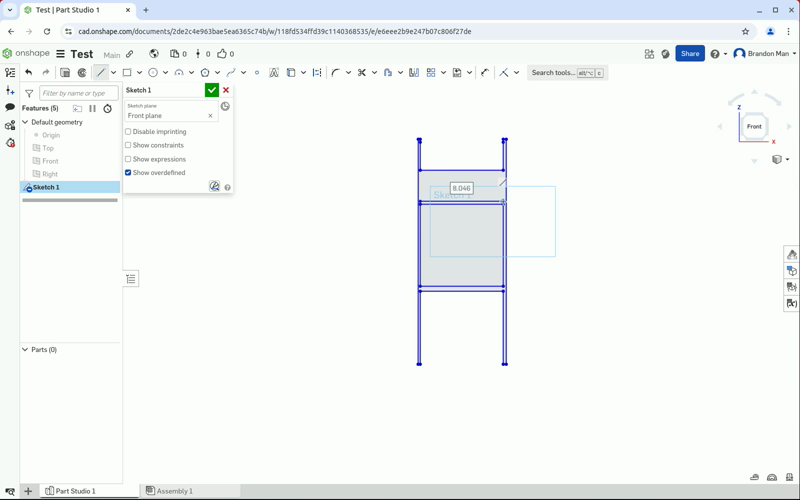
scroll(-6)
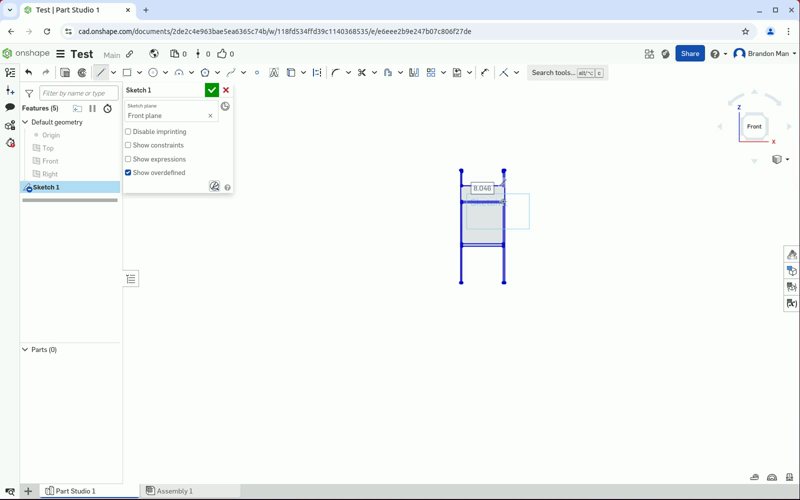
key_up(shift)
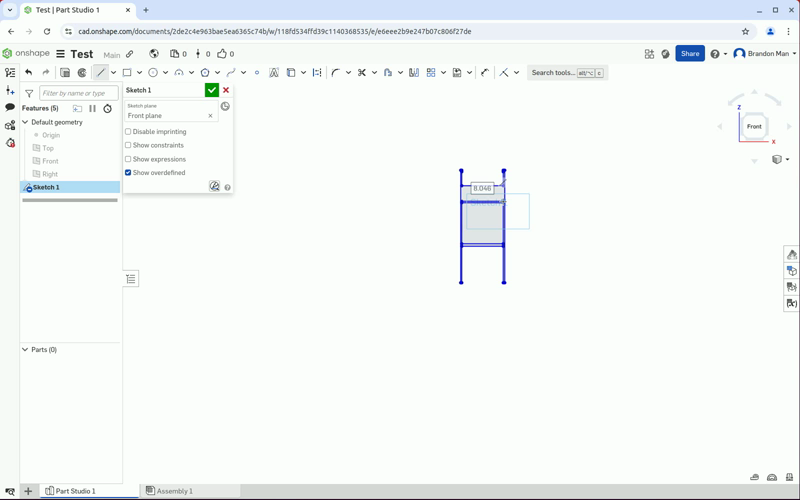
key_down(shift)
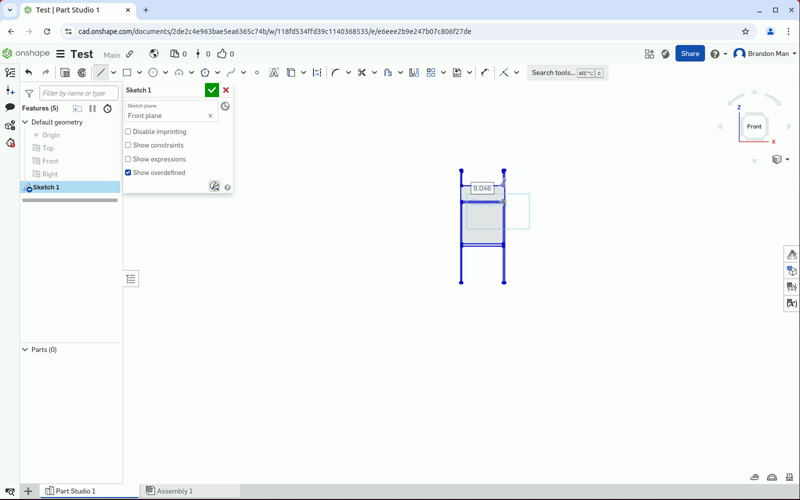
mouse_move(533, 201)
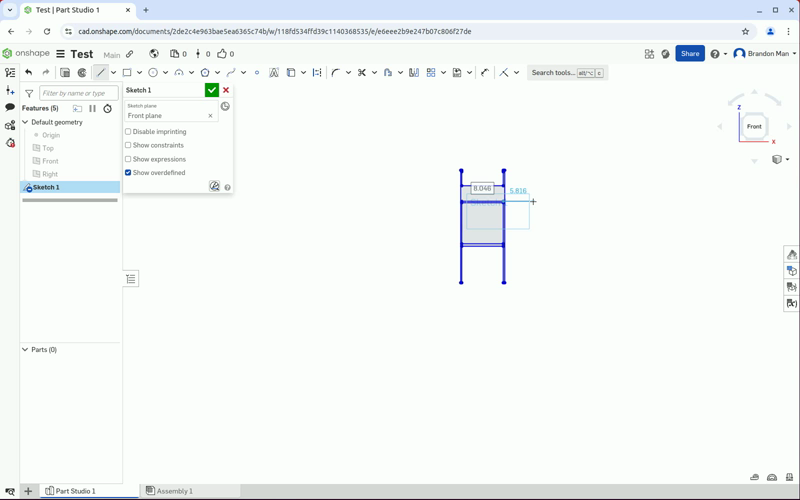
mouse_move(503, 186)
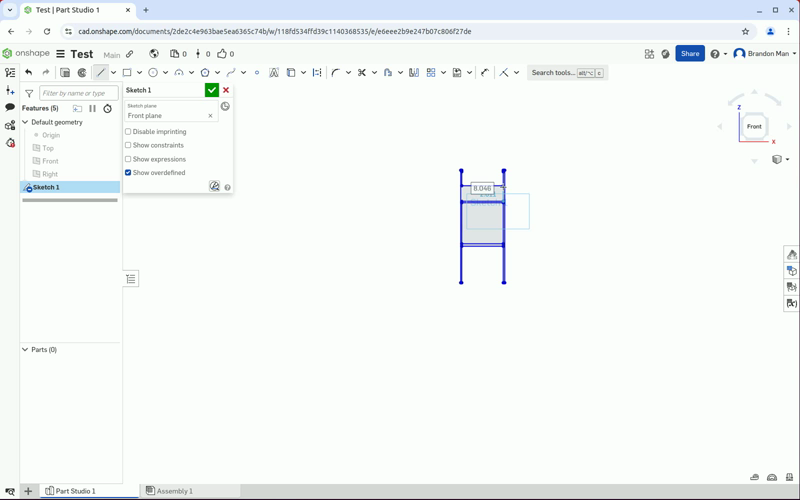
scroll(6)
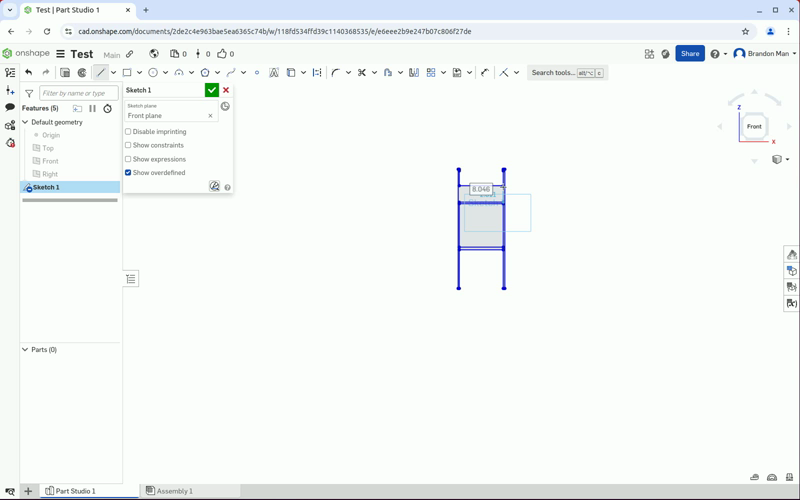
scroll(6)
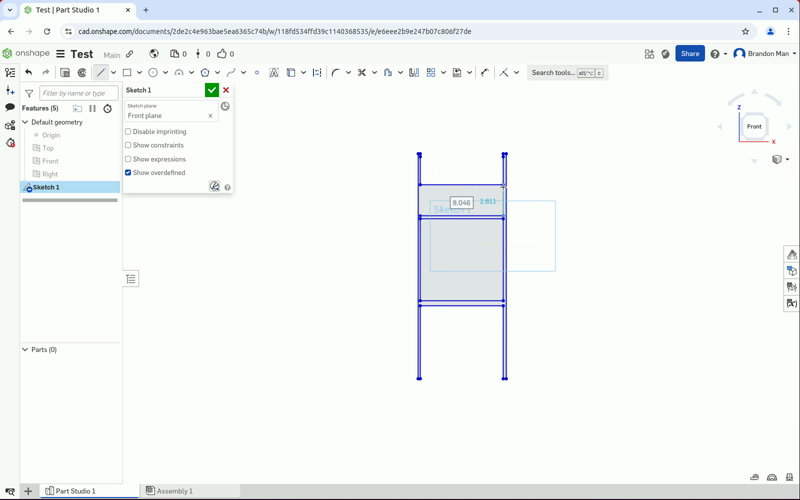
scroll(6)
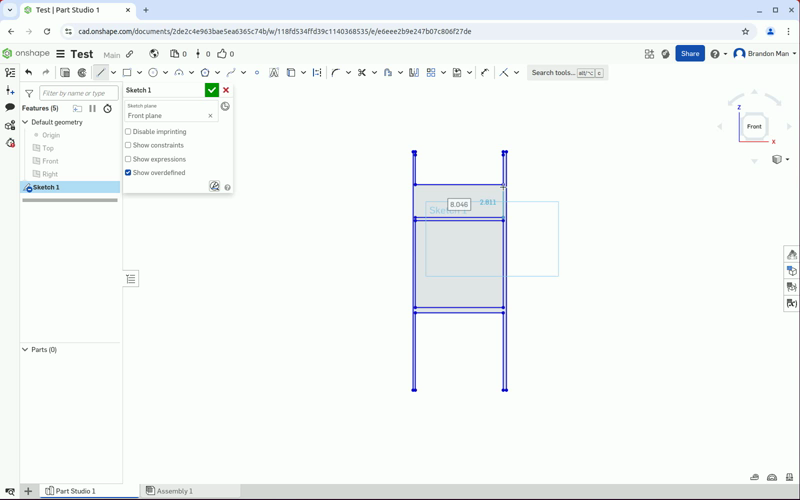
scroll(6)
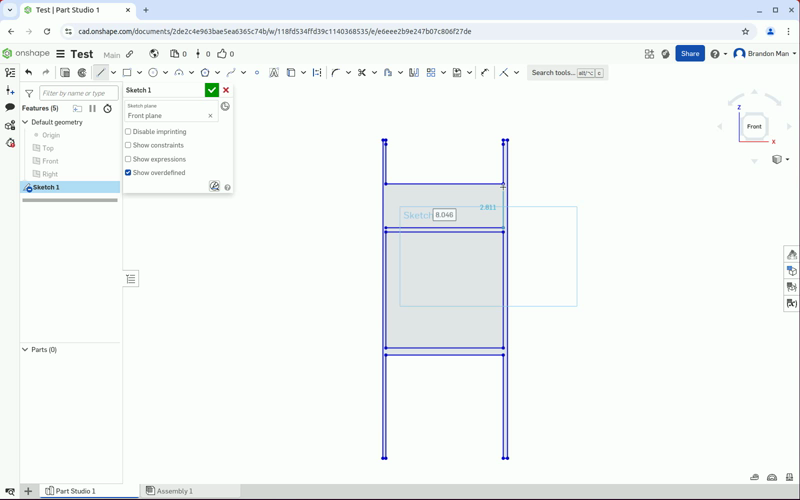
scroll(6)
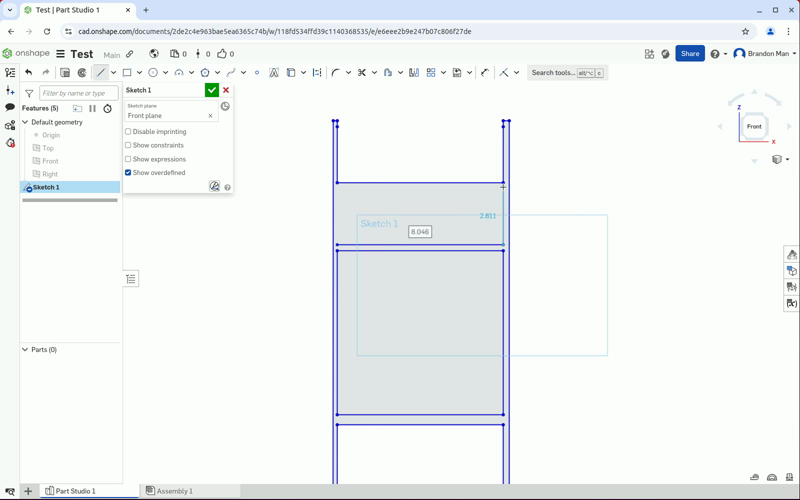
scroll(6)
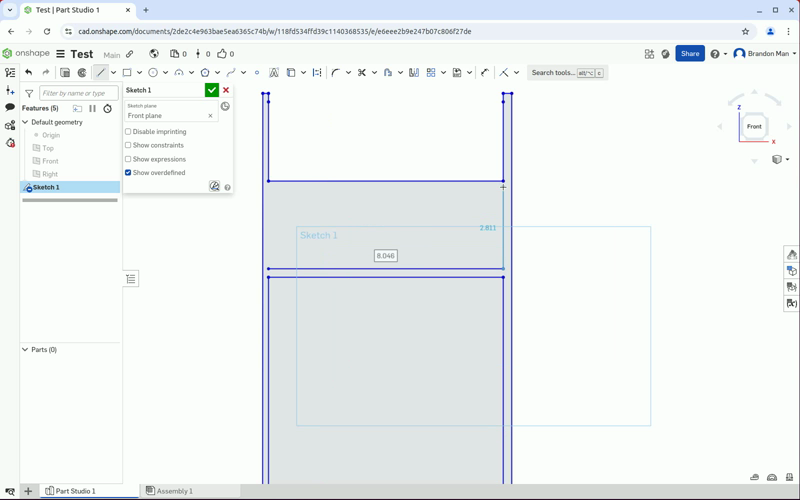
scroll(6)
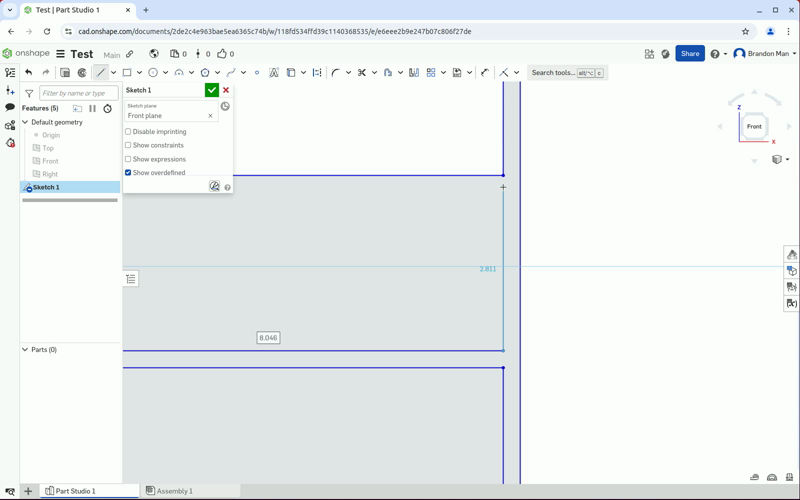
click(503, 186)
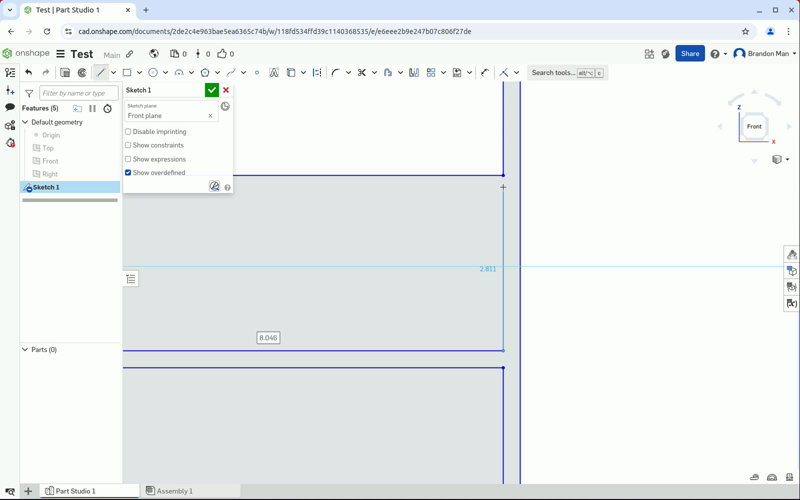
scroll(-6)
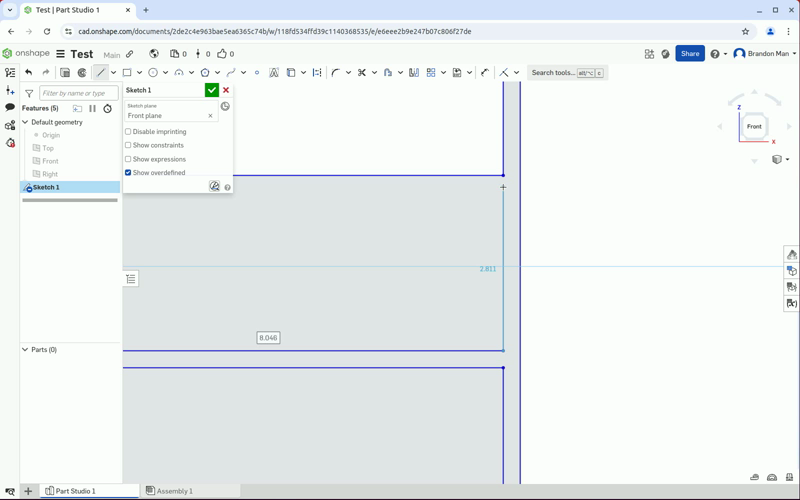
scroll(-6)
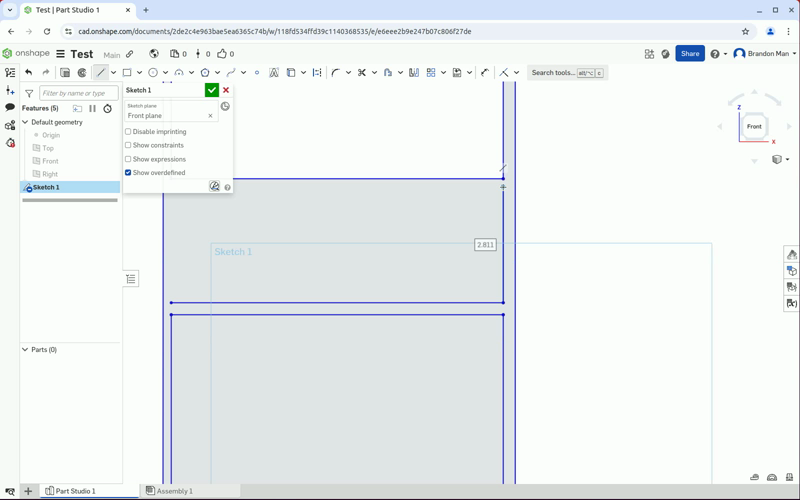
scroll(-6)
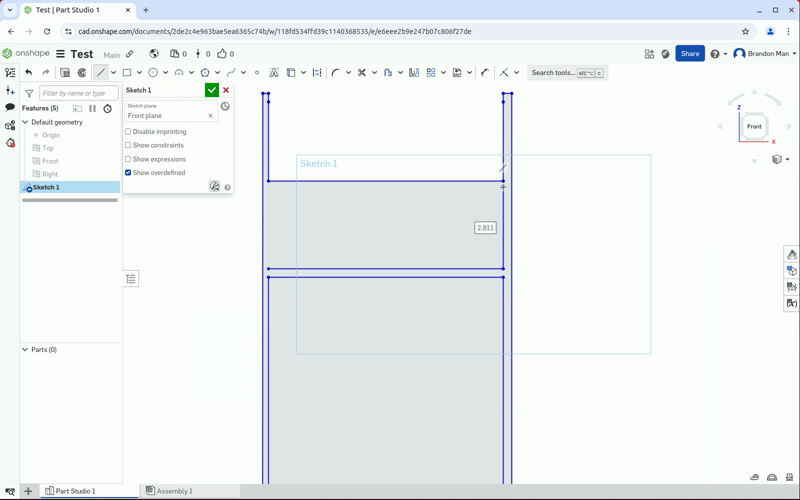
scroll(-6)
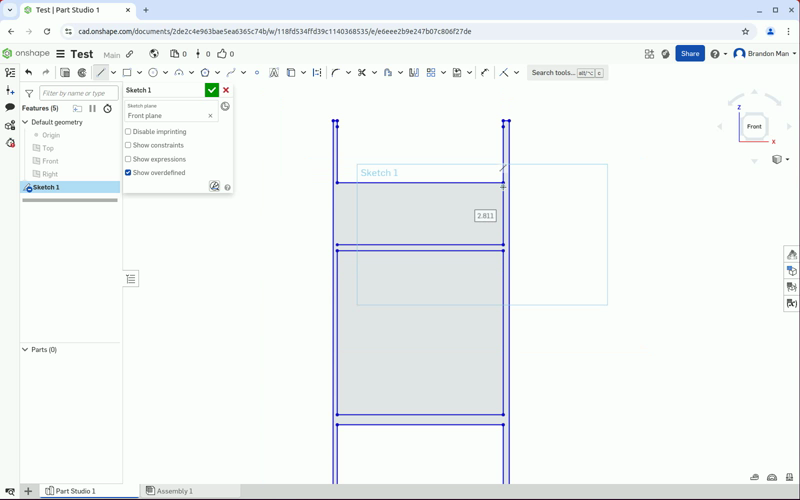
scroll(-6)
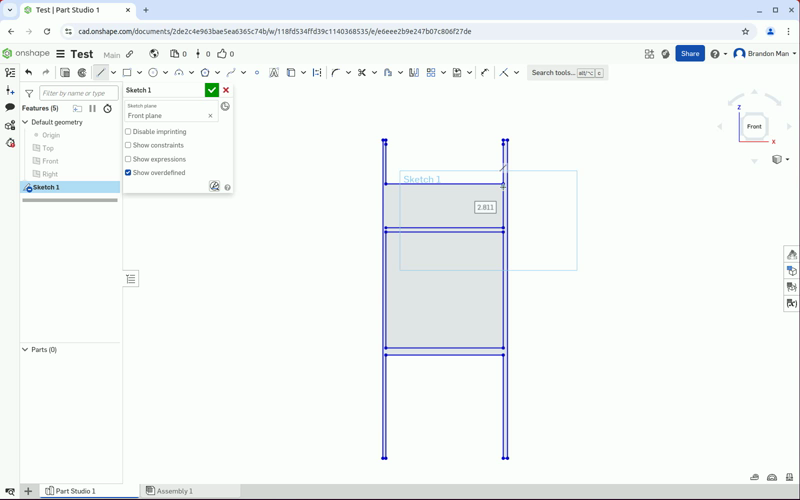
scroll(-6)
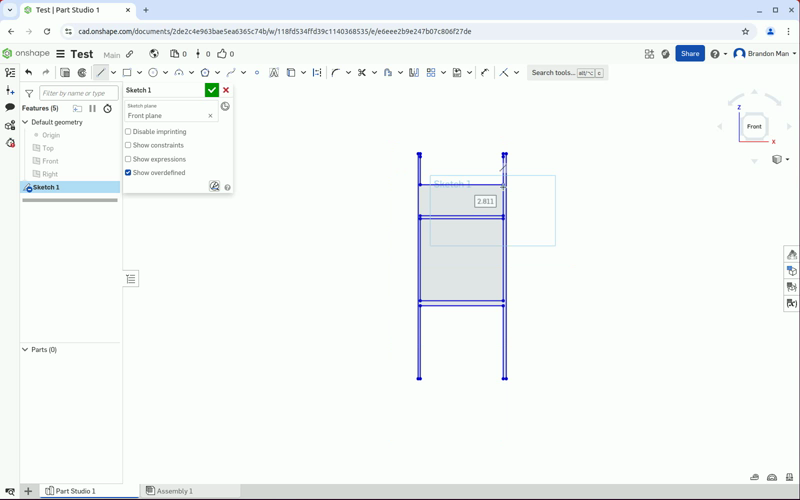
scroll(-6)
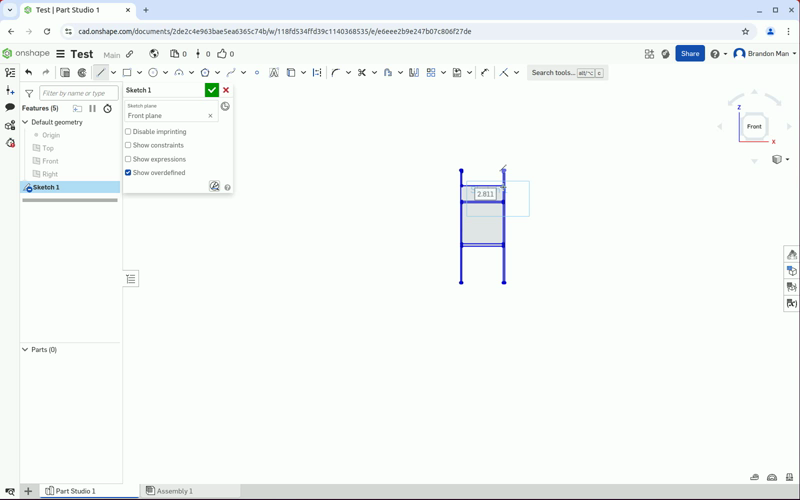
key_up(shift)
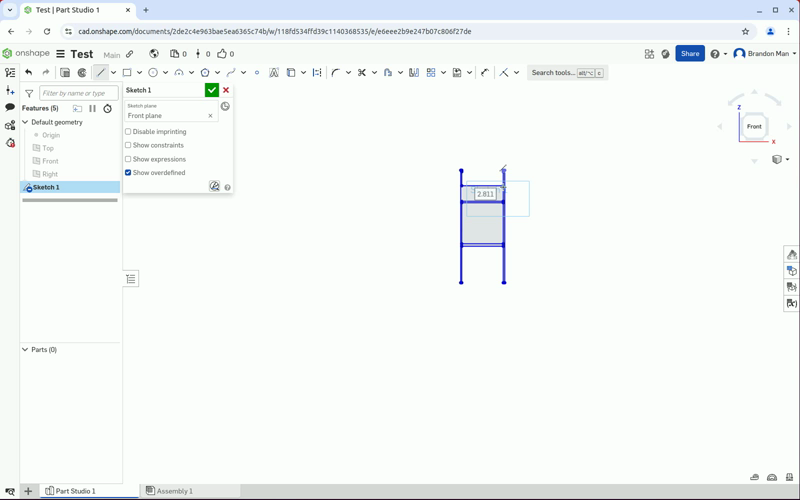
key_down(shift)
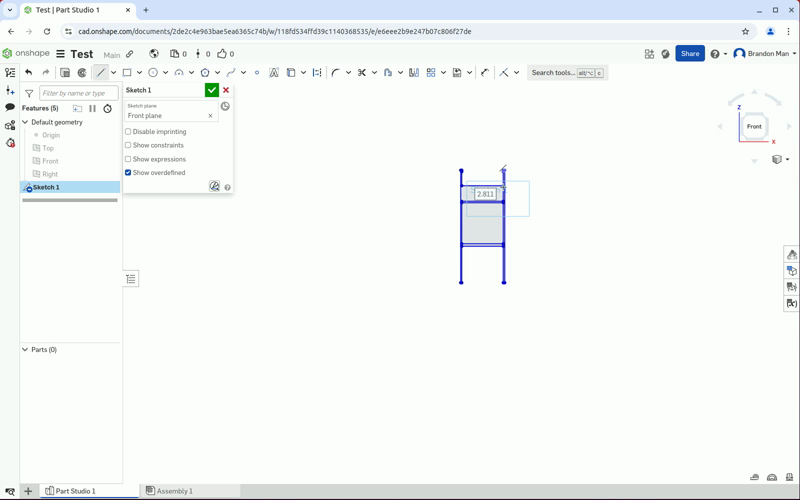
mouse_move(533, 186)
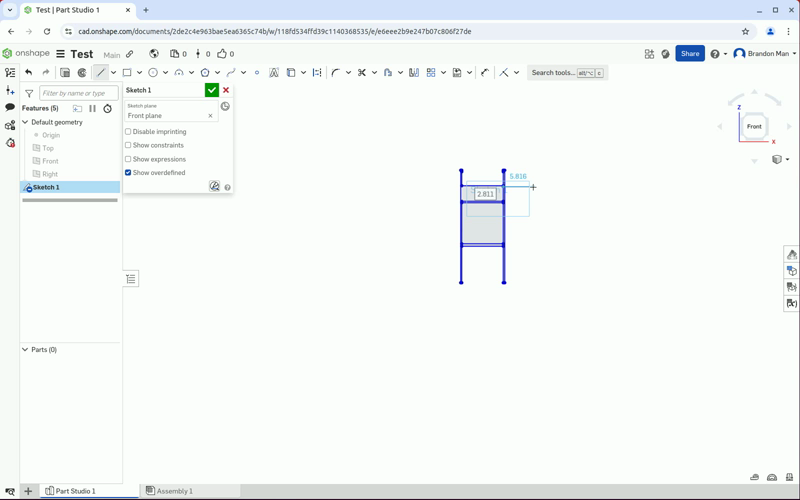
mouse_move(461, 186)
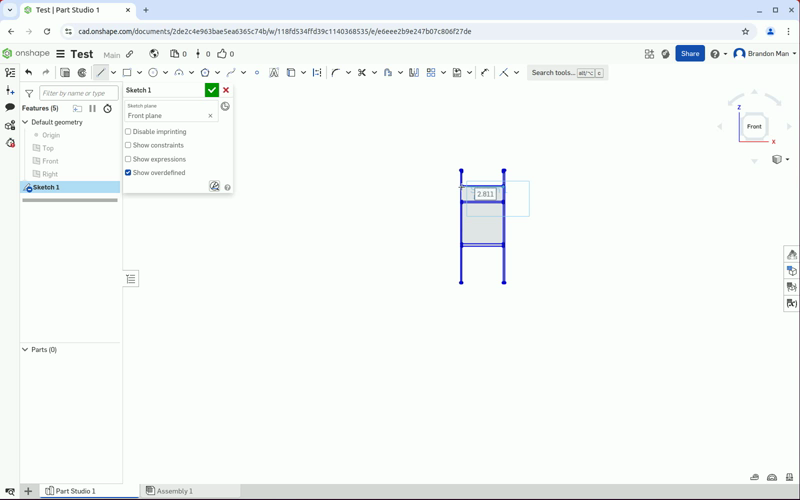
scroll(6)
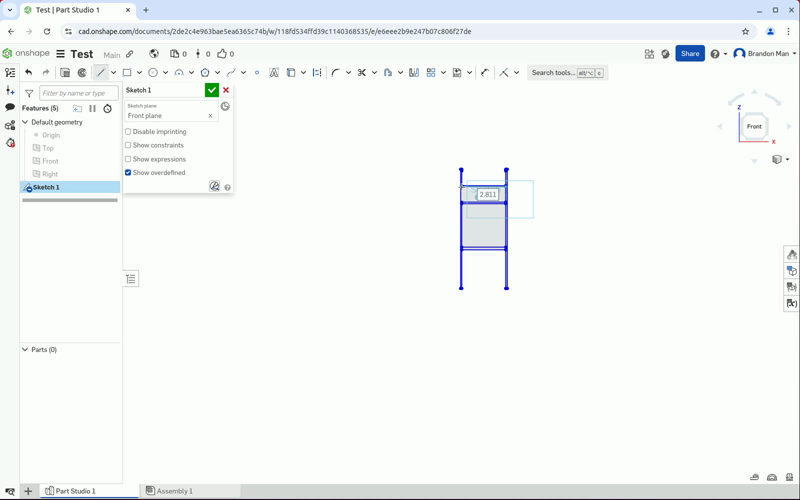
scroll(6)
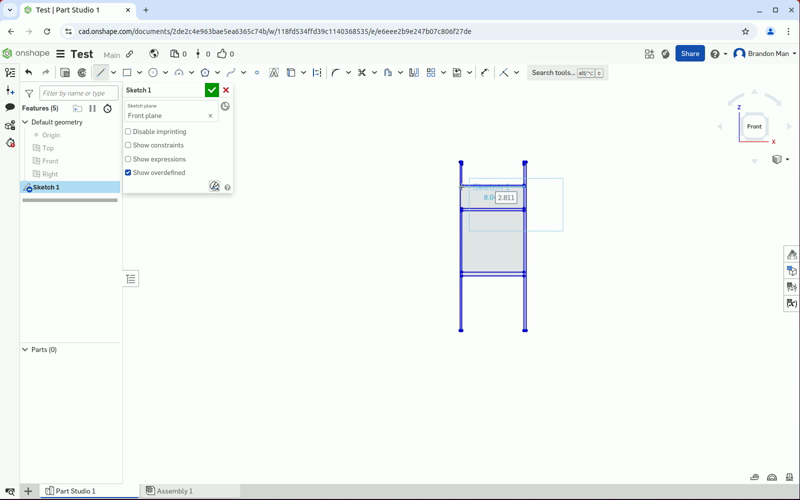
scroll(6)
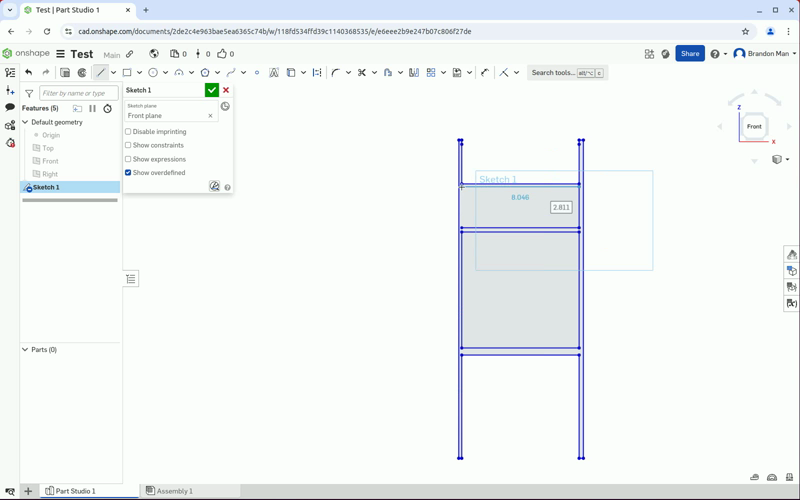
scroll(6)
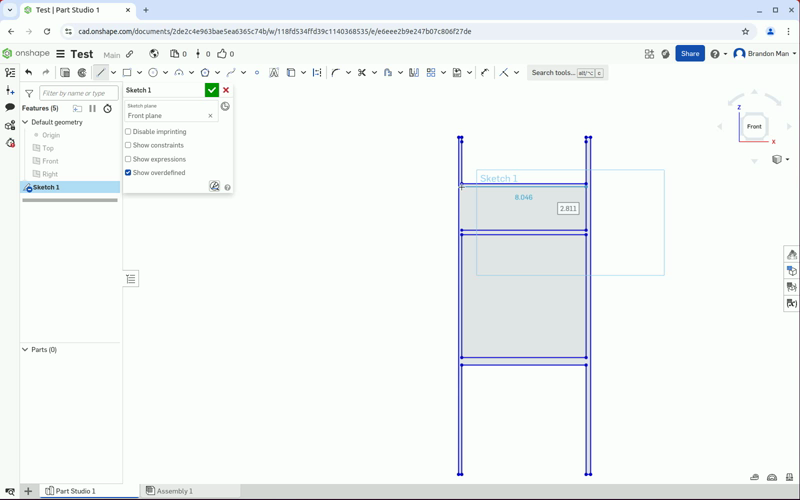
scroll(6)
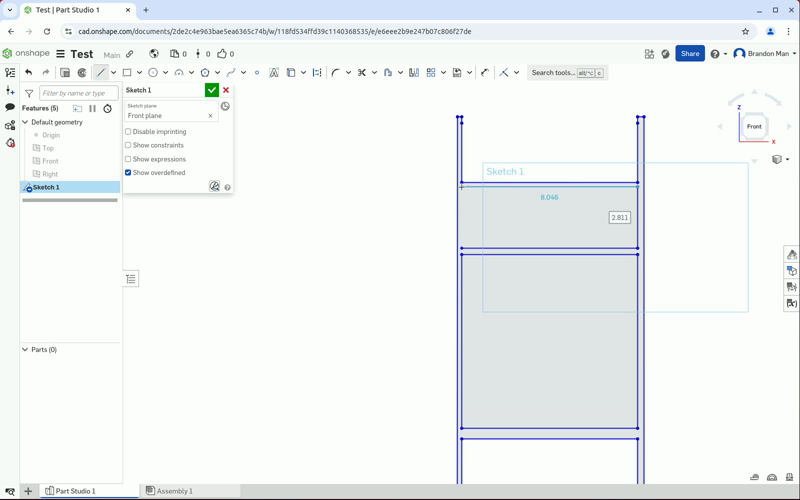
scroll(6)
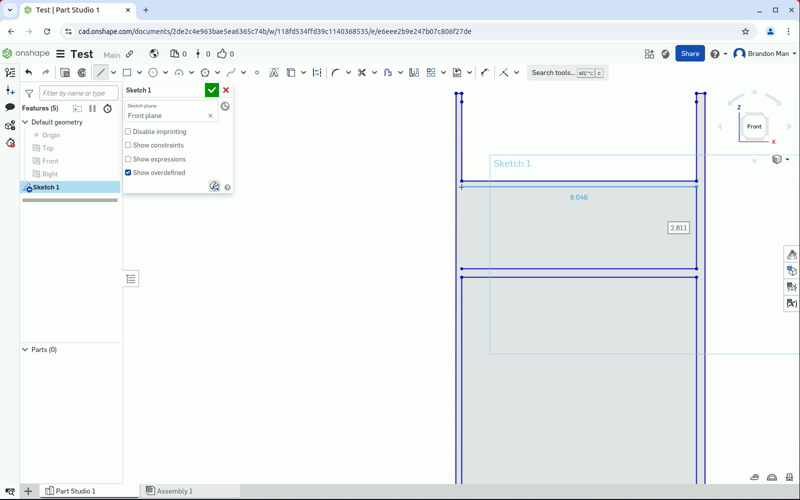
scroll(6)
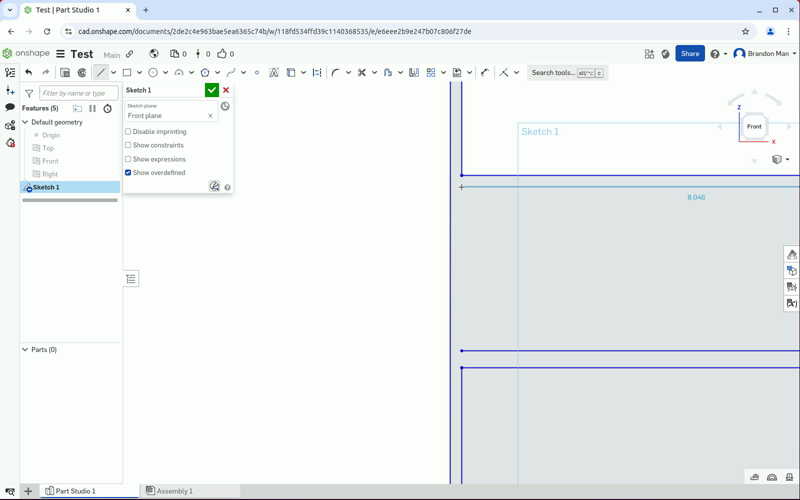
click(461, 186)
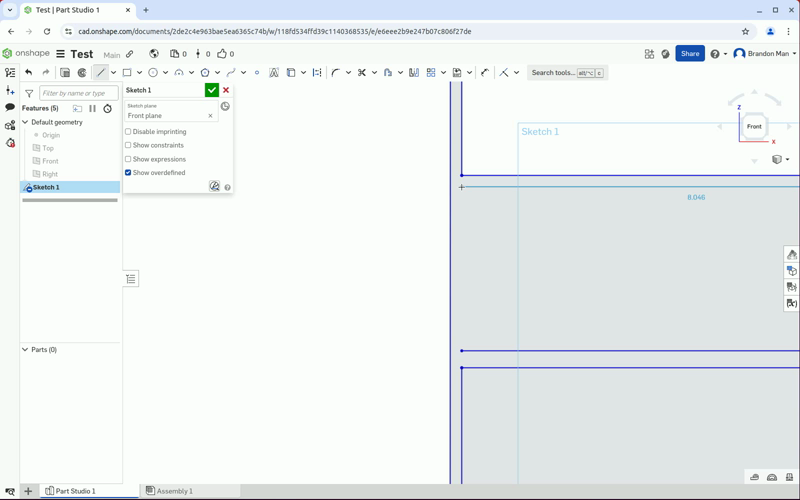
scroll(-6)
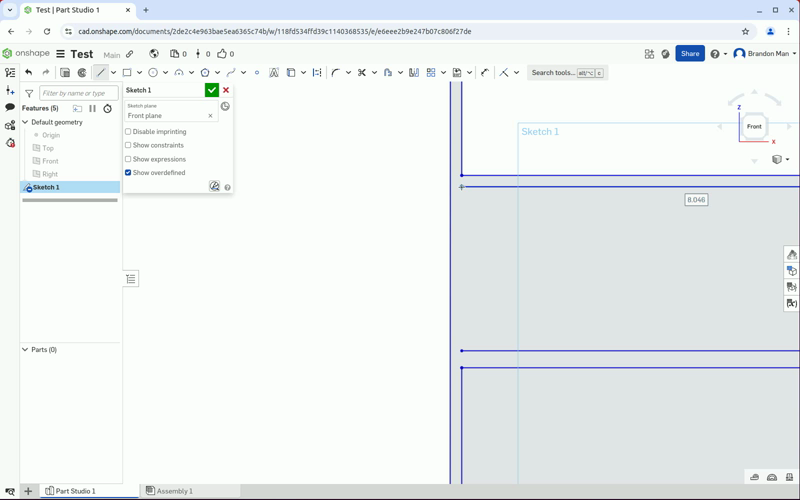
scroll(-6)
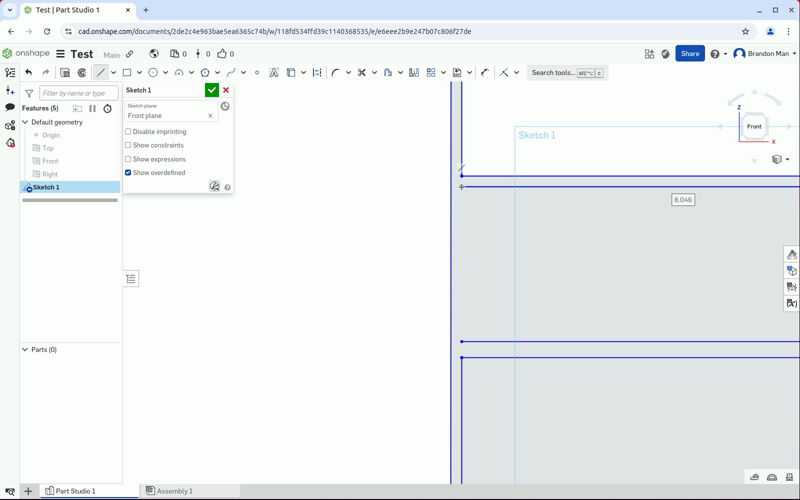
scroll(-6)
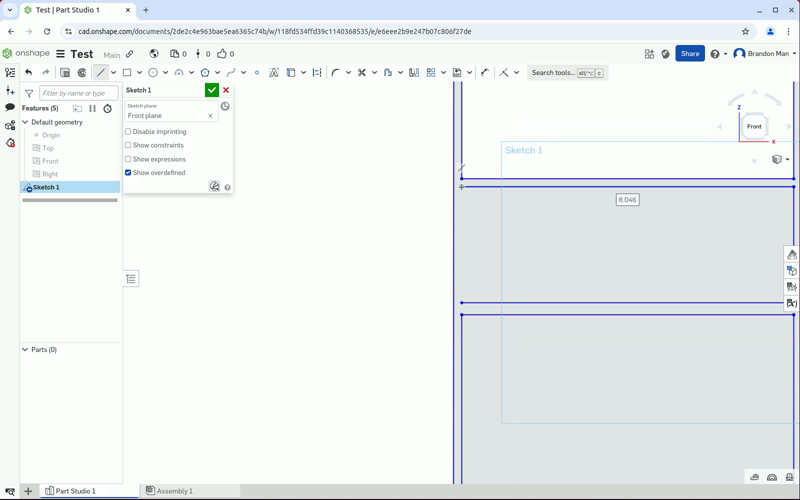
scroll(-6)
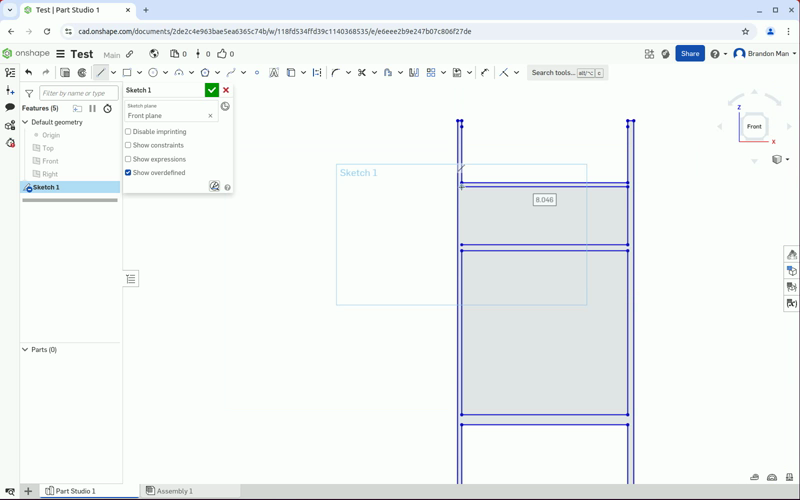
scroll(-6)
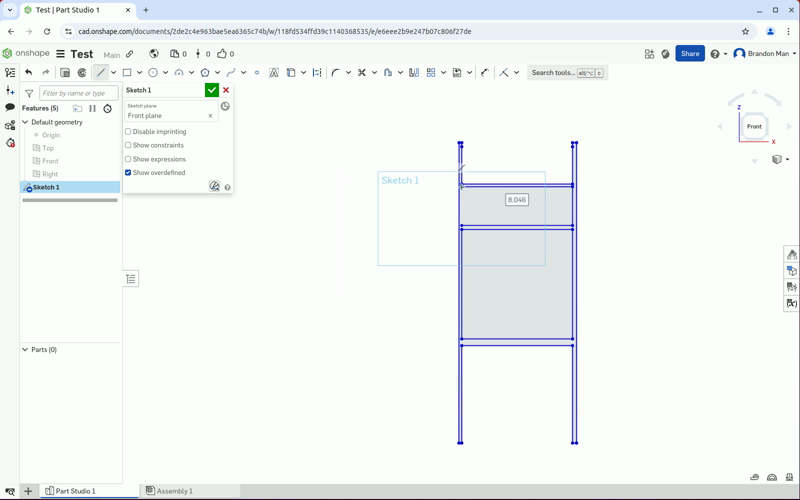
scroll(-6)
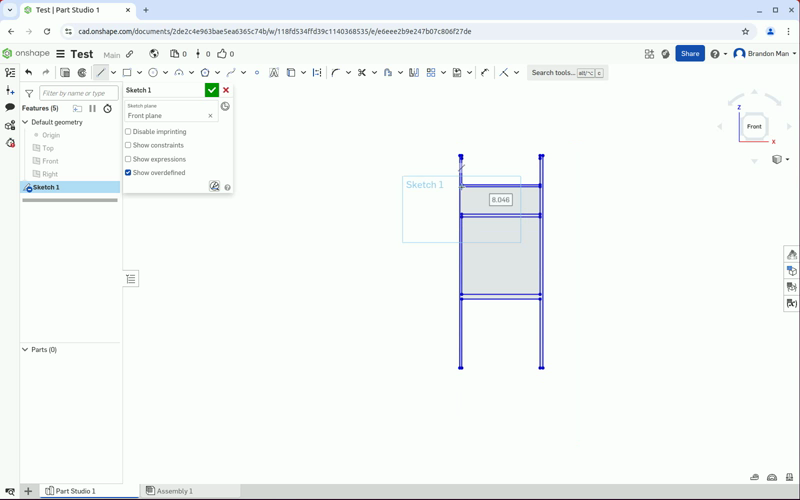
scroll(-6)
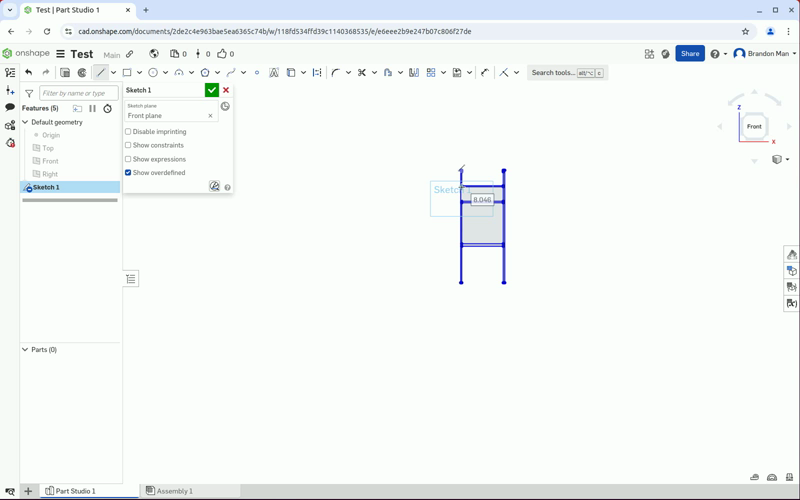
key_up(shift)
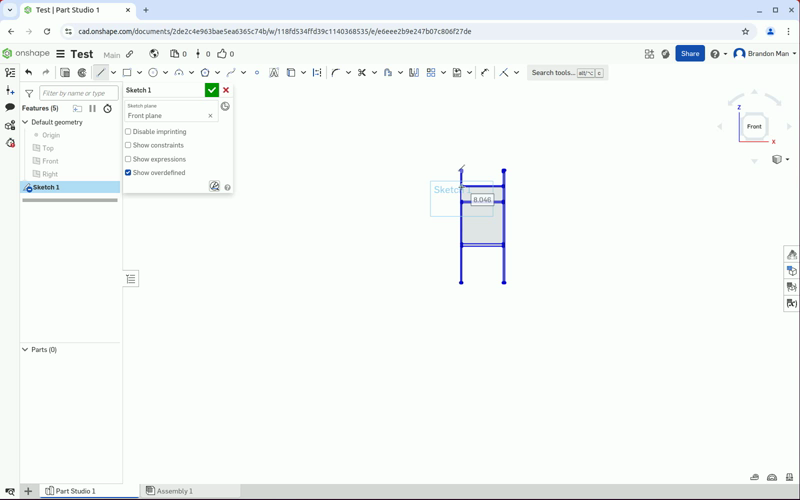
mouse_move(492, 186)
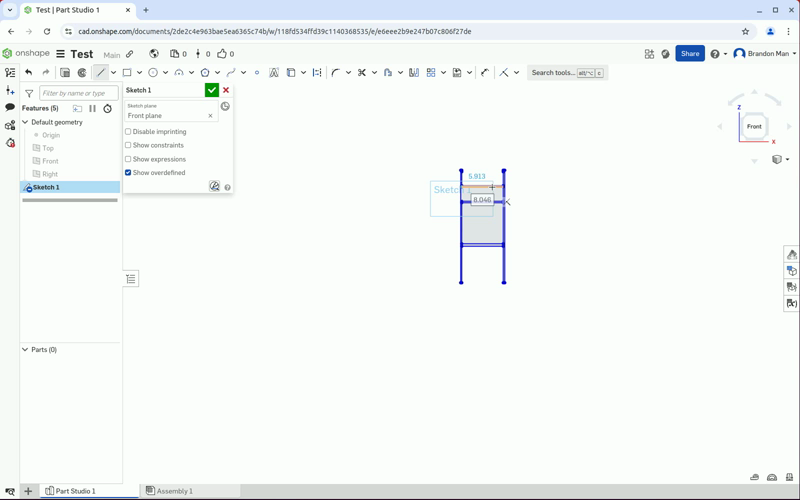
key_down(shift)
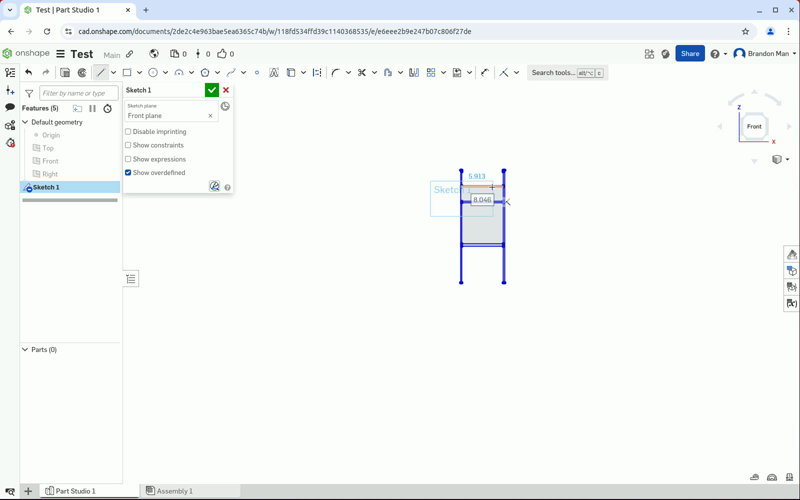
mouse_move(461, 201)
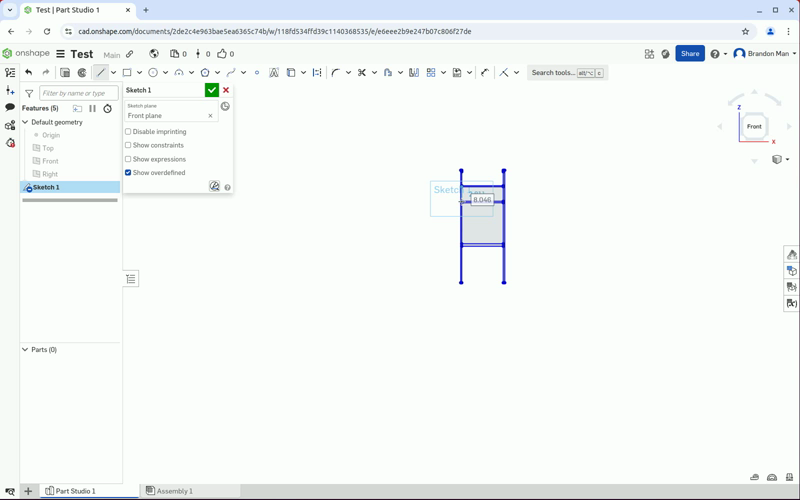
scroll(6)
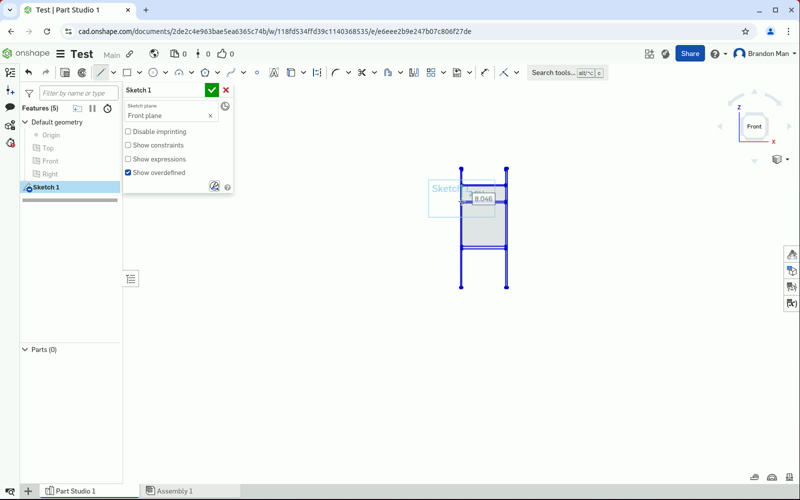
scroll(6)
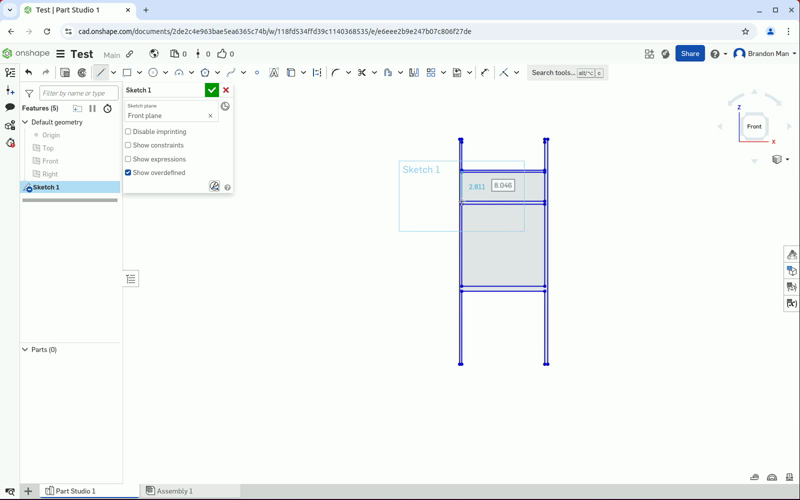
scroll(6)
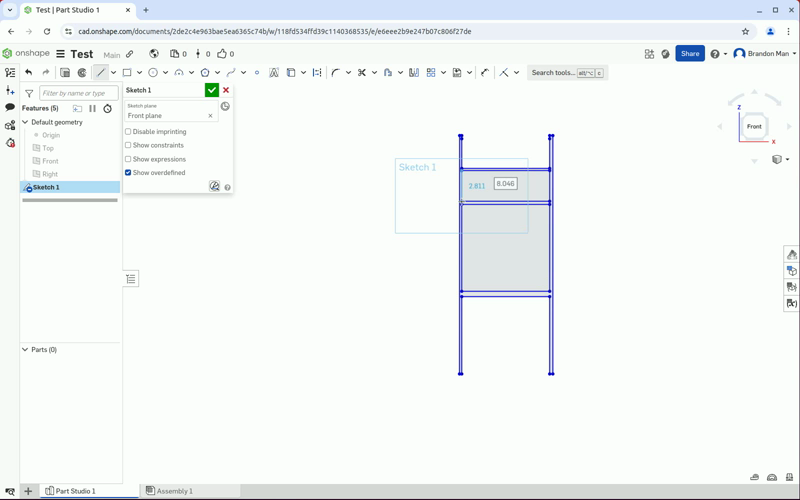
scroll(6)
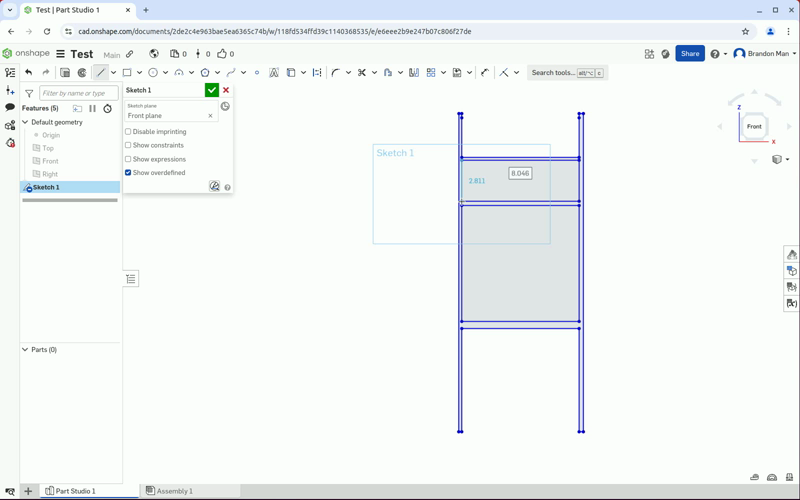
scroll(6)
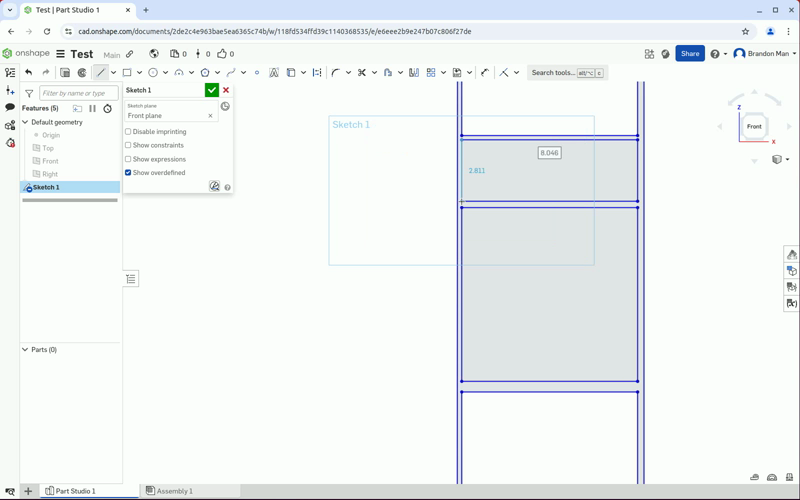
scroll(6)
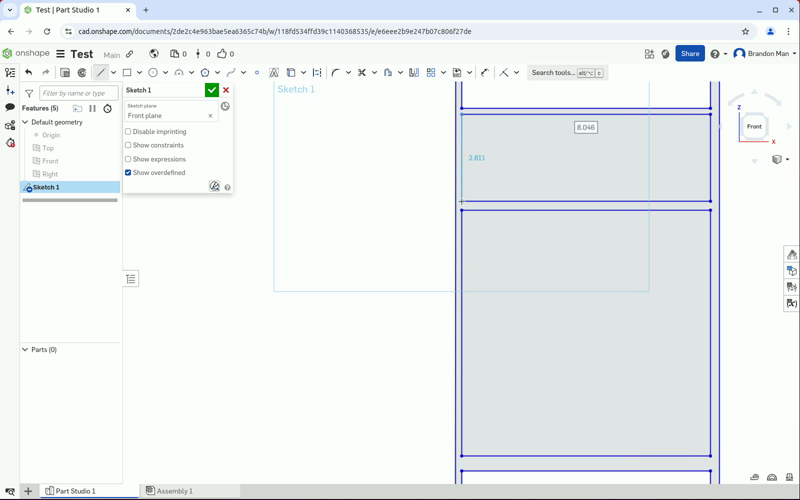
scroll(6)
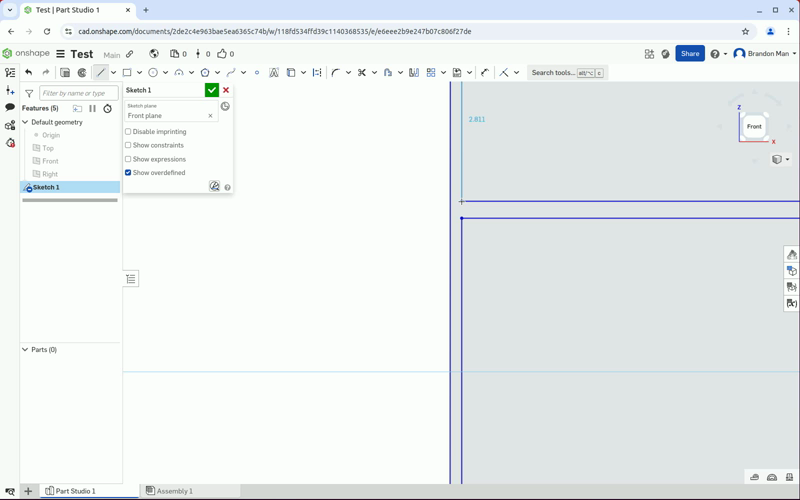
key_up(shift)
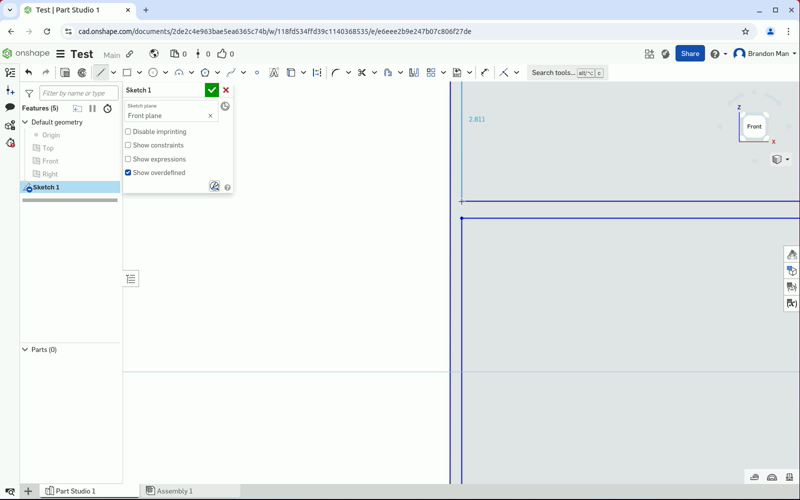
click(461, 201)
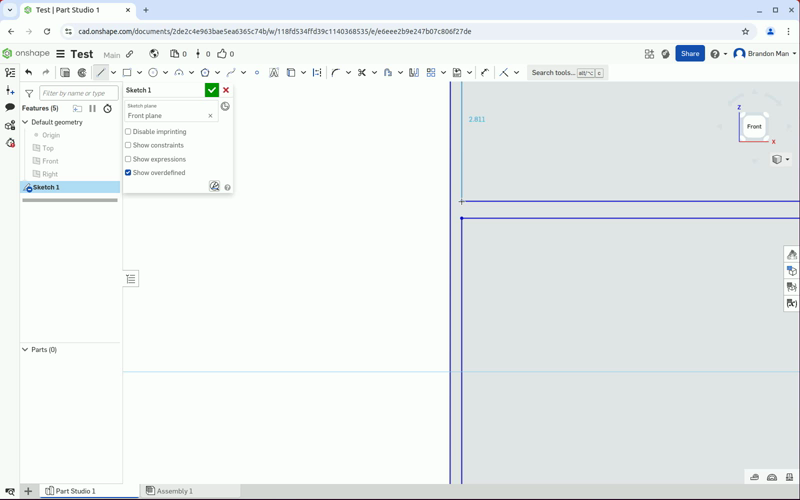
scroll(-6)
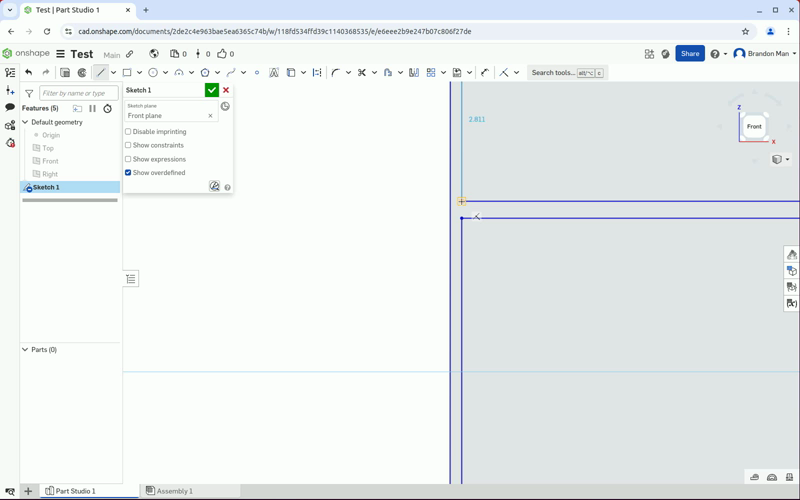
scroll(-6)
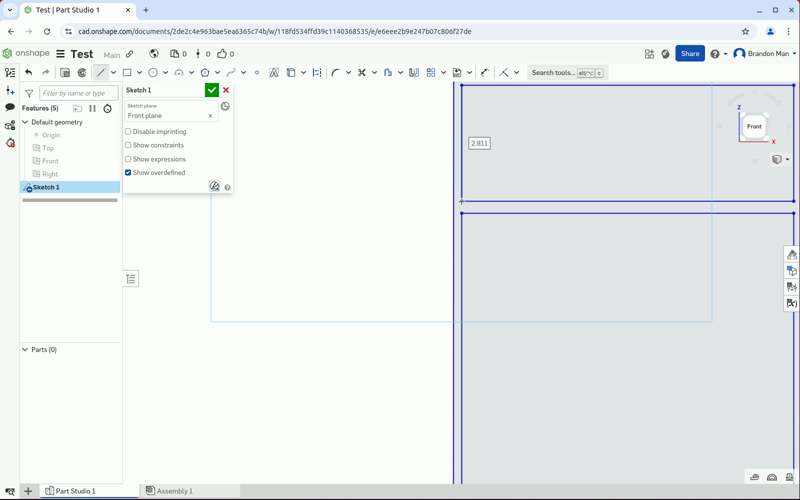
scroll(-6)
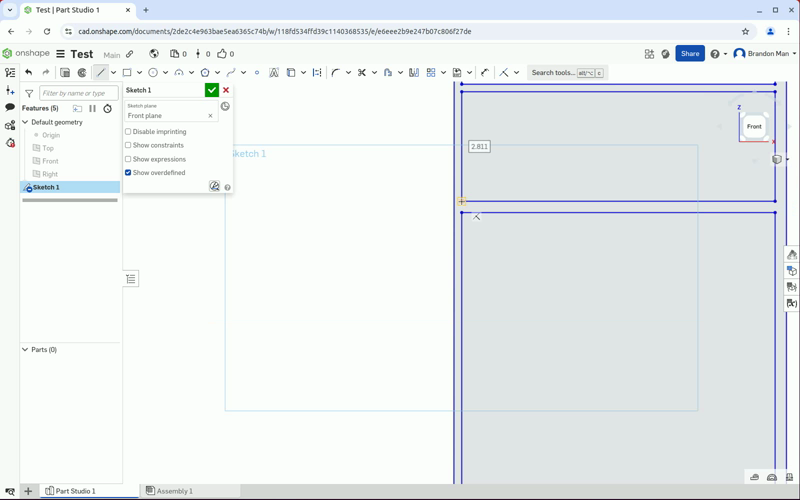
scroll(-6)
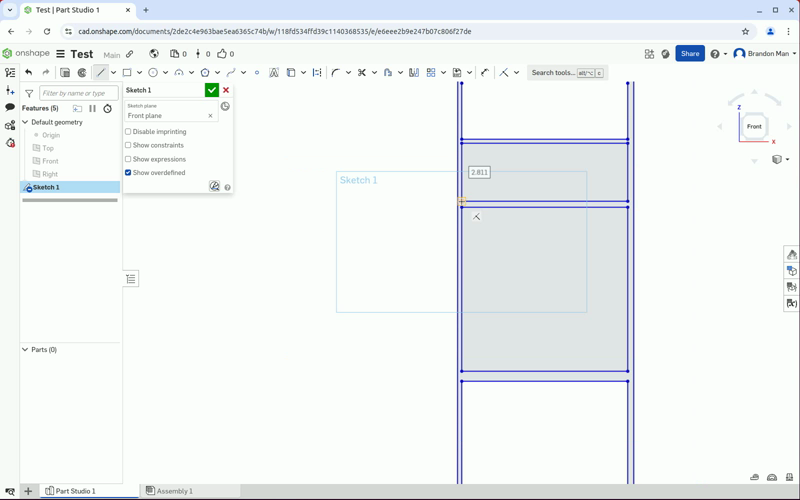
scroll(-6)
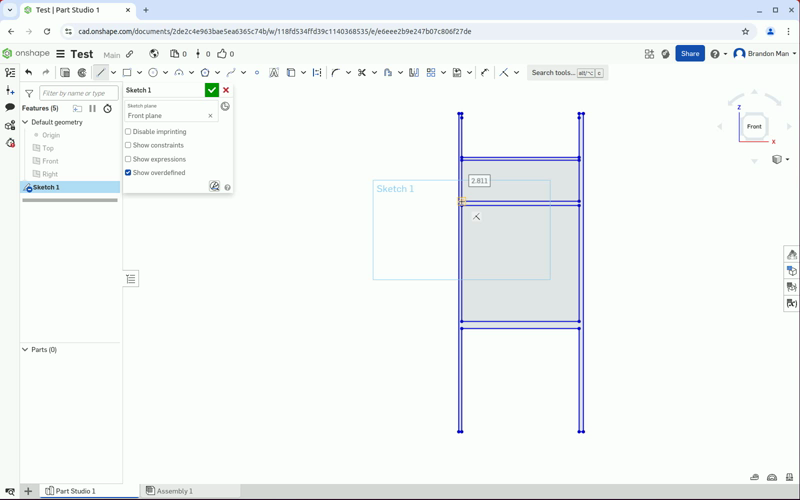
scroll(-6)
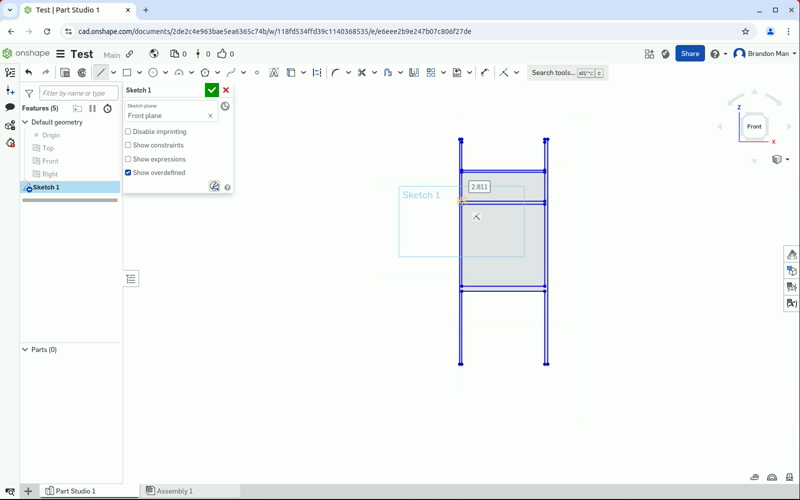
scroll(-6)
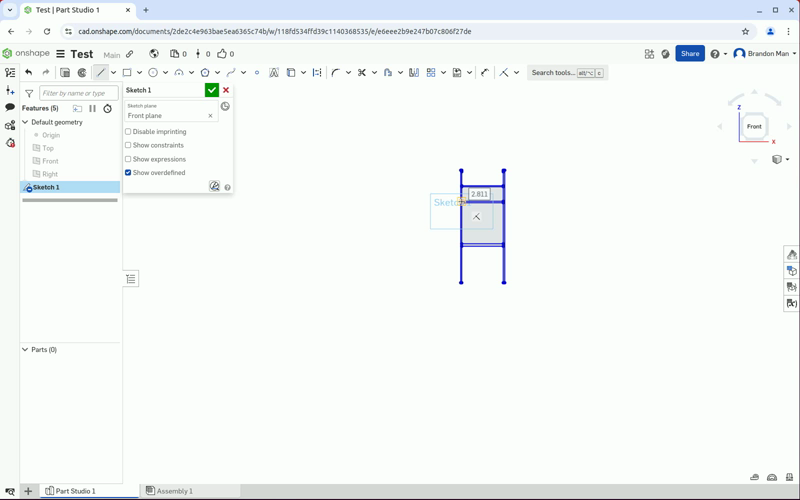
key(esc)
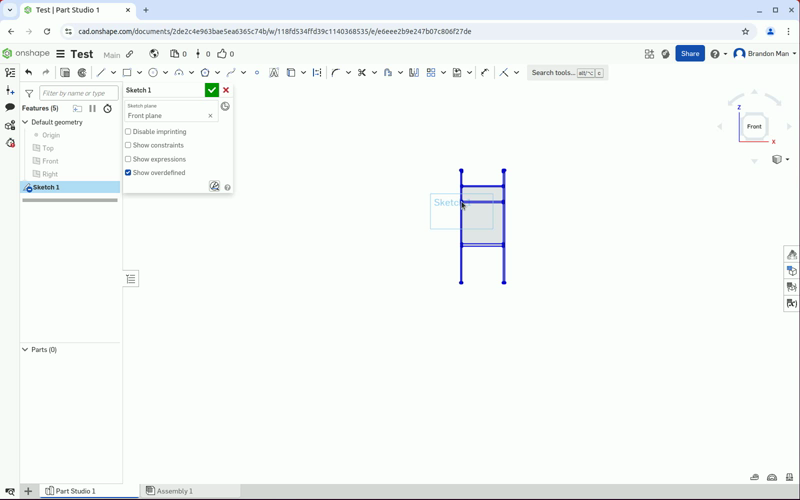
mouse_move(489, 245)
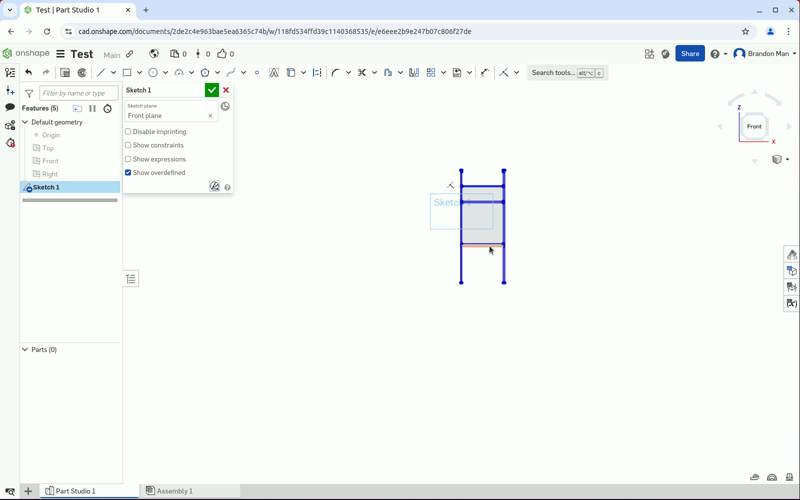
scroll(6)
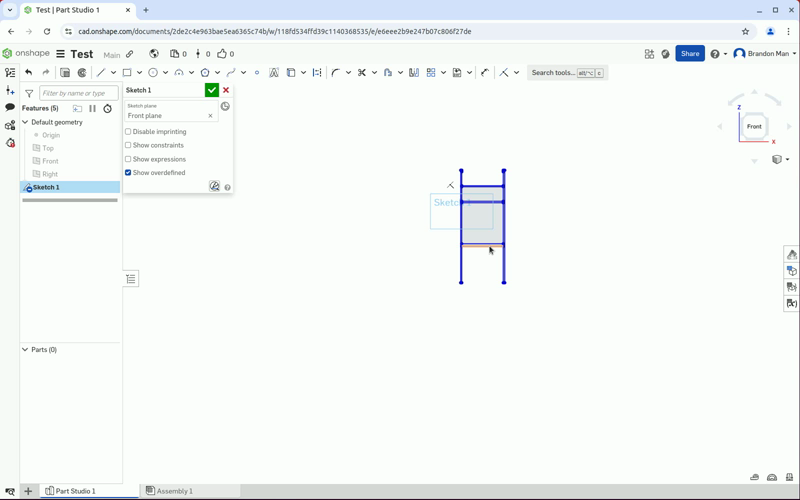
scroll(6)
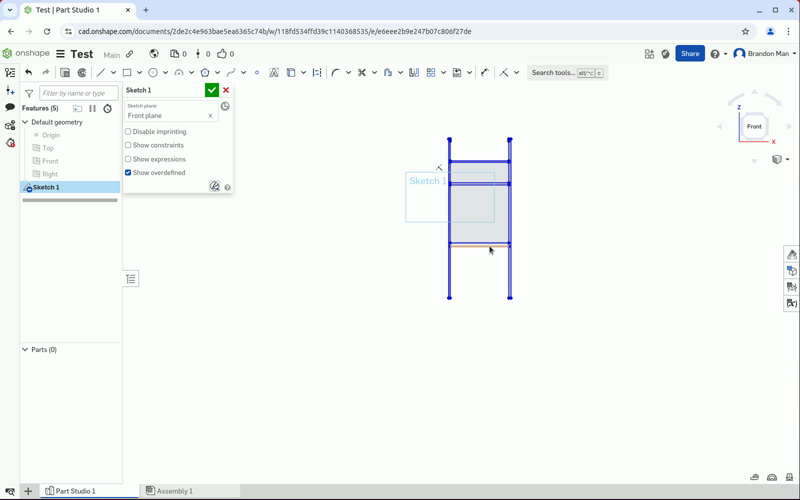
scroll(6)
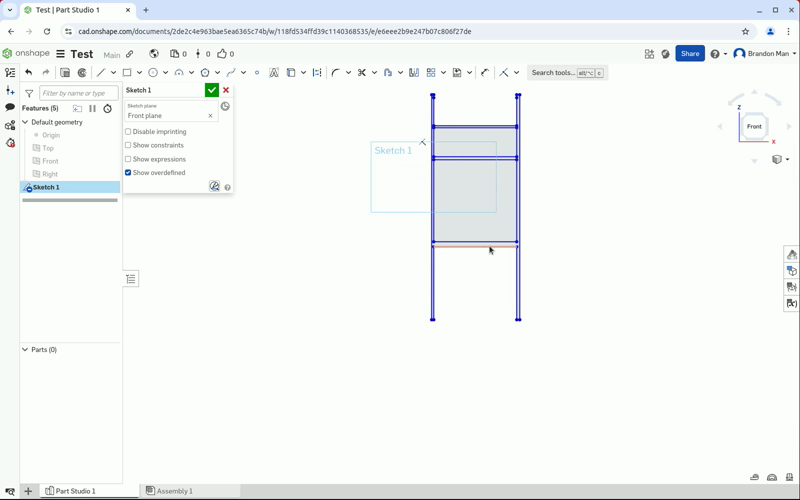
scroll(6)
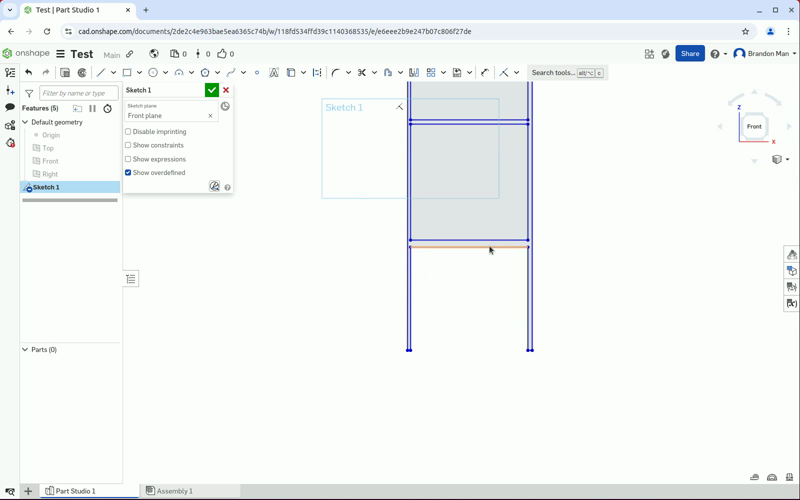
scroll(6)
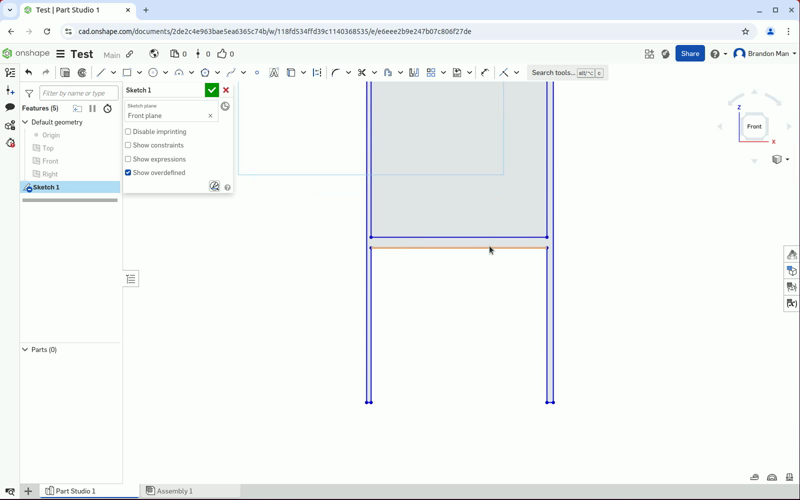
scroll(6)
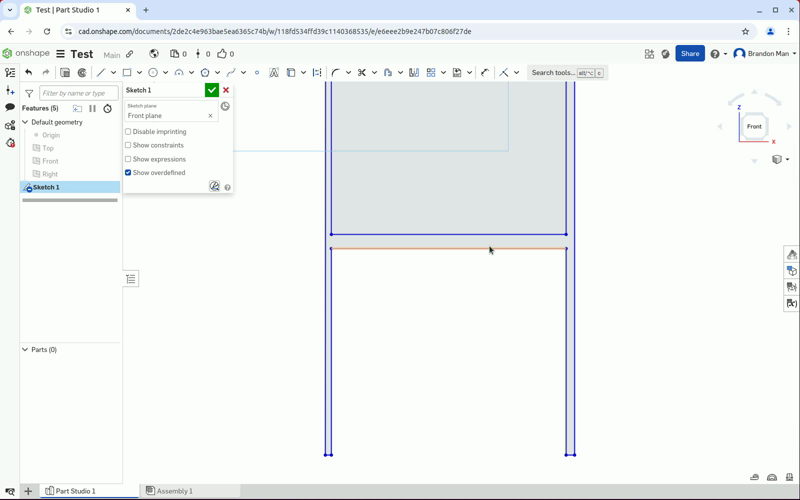
scroll(6)
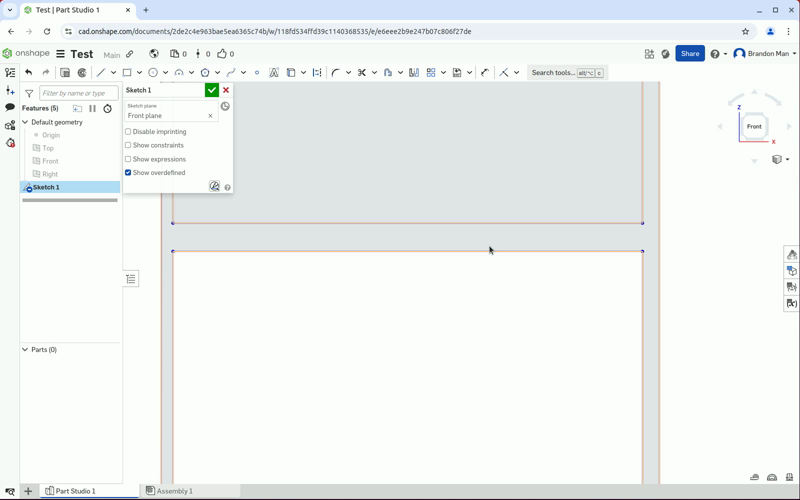
click(489, 245)
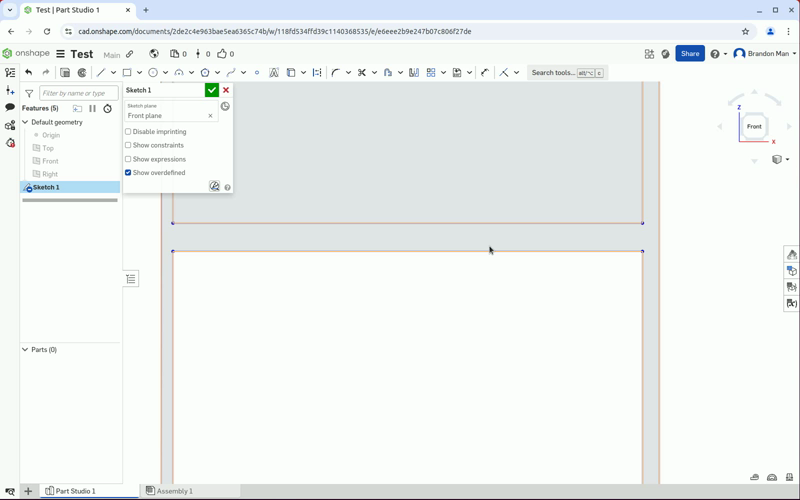
scroll(-6)
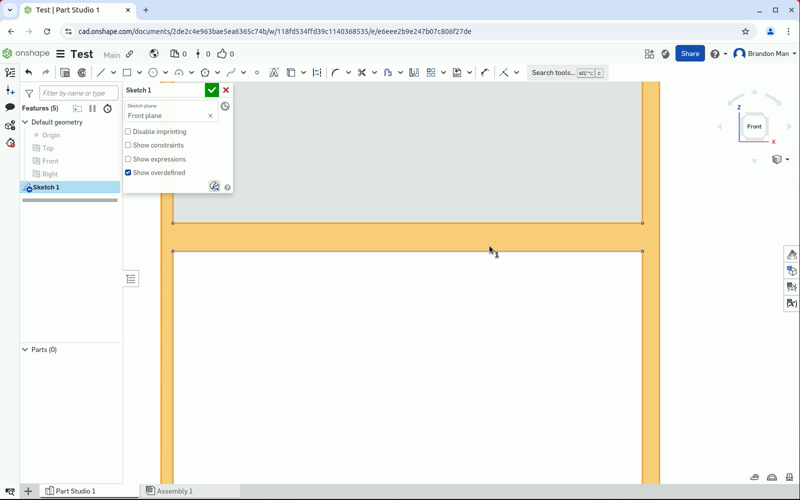
scroll(-6)
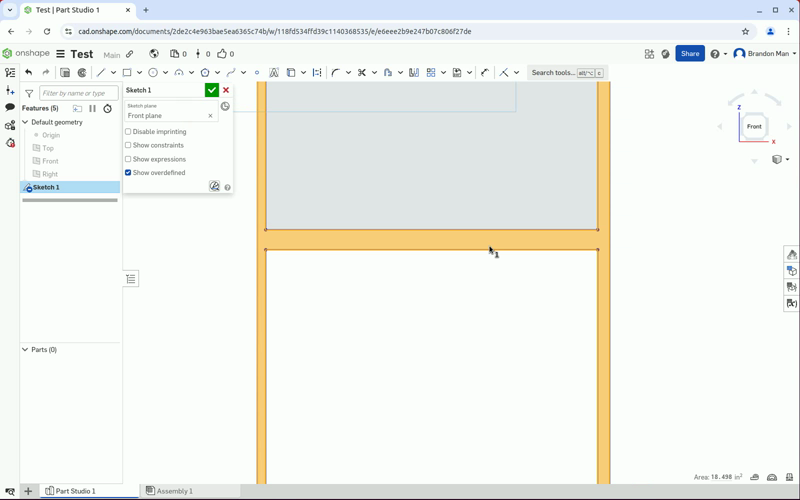
scroll(-6)
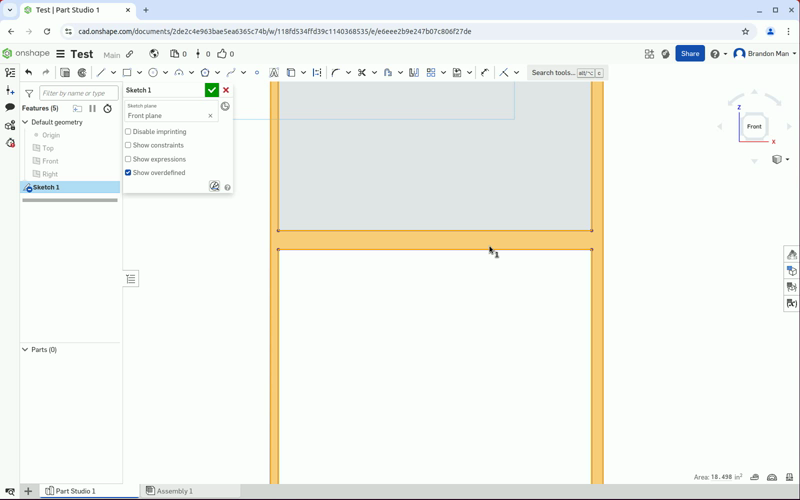
scroll(-6)
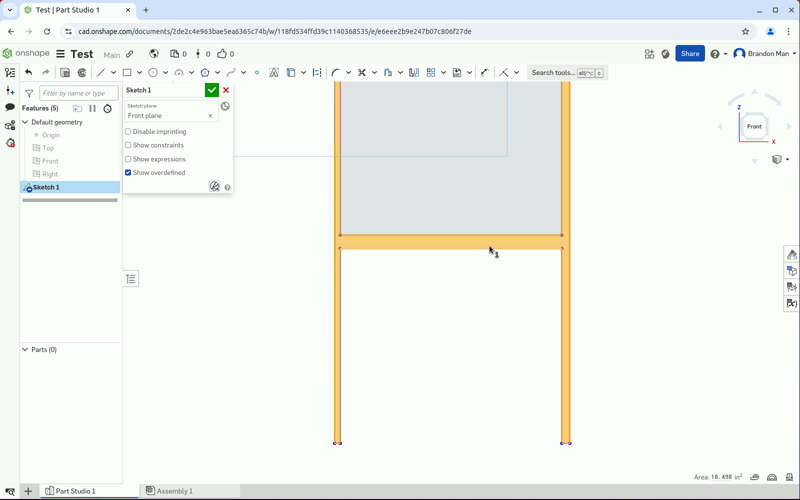
scroll(-6)
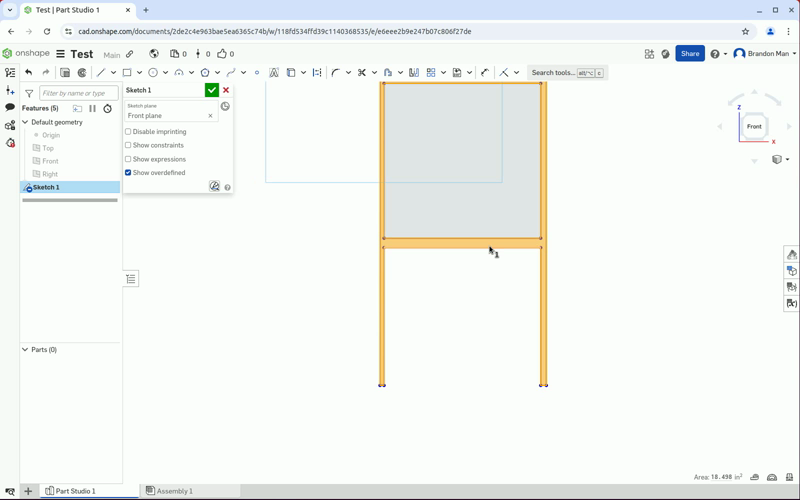
scroll(-6)
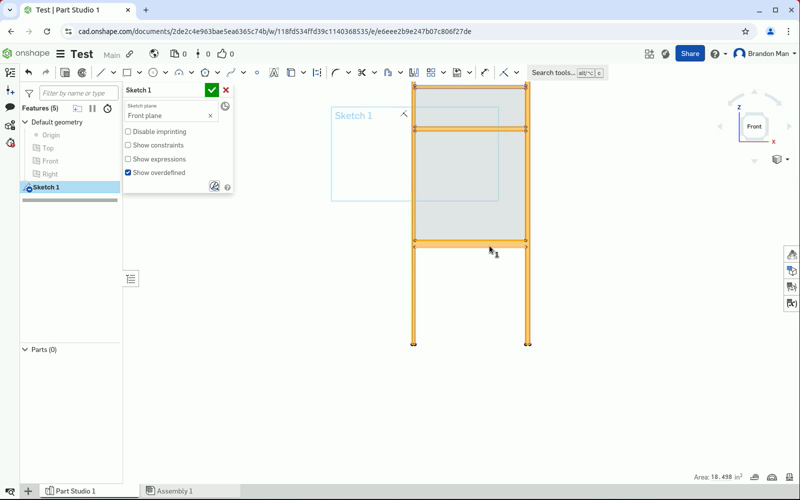
scroll(-6)
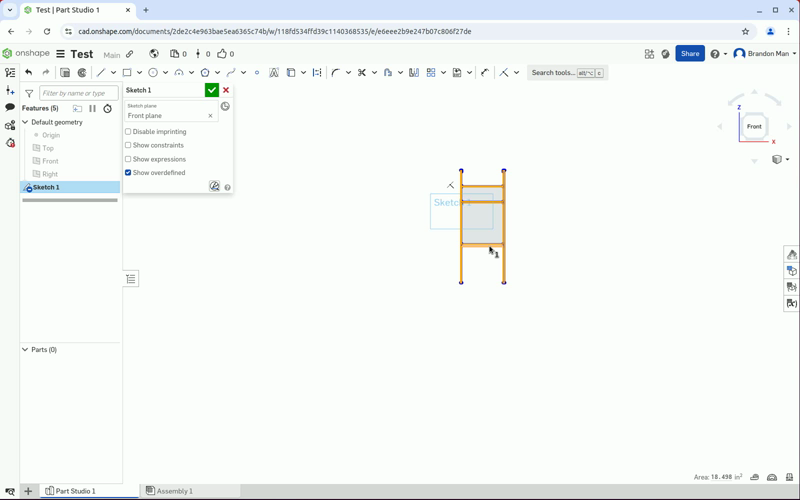
mouse_move(73, 352)
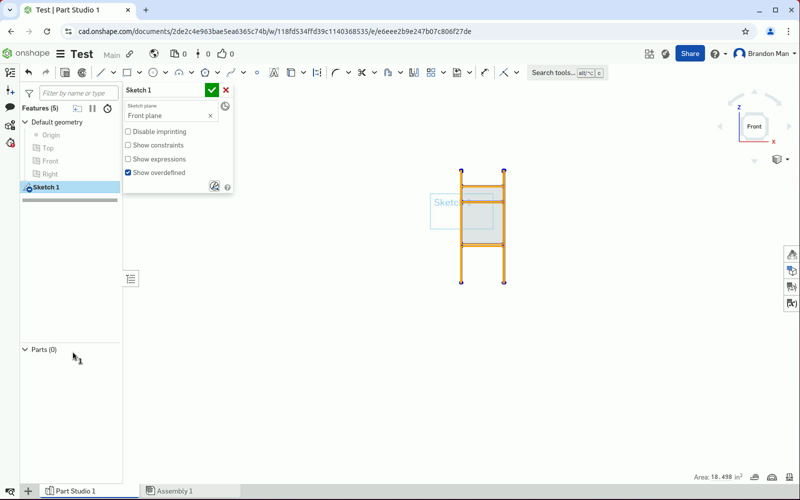
key(shift+y)
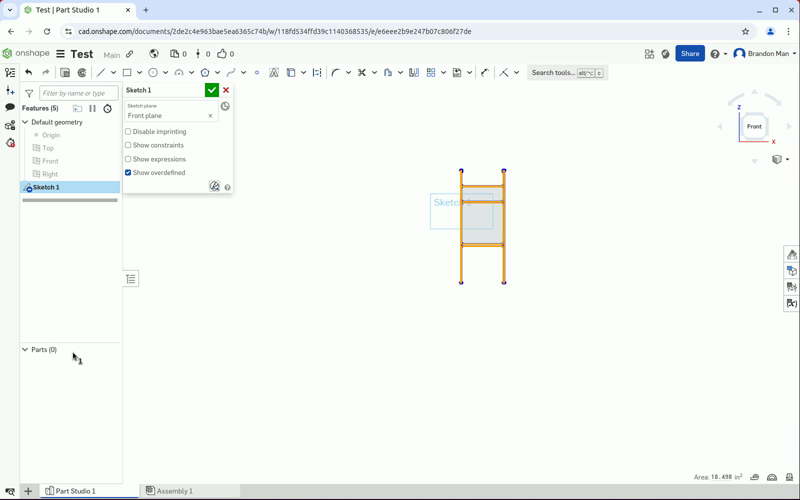
key(shift+e)
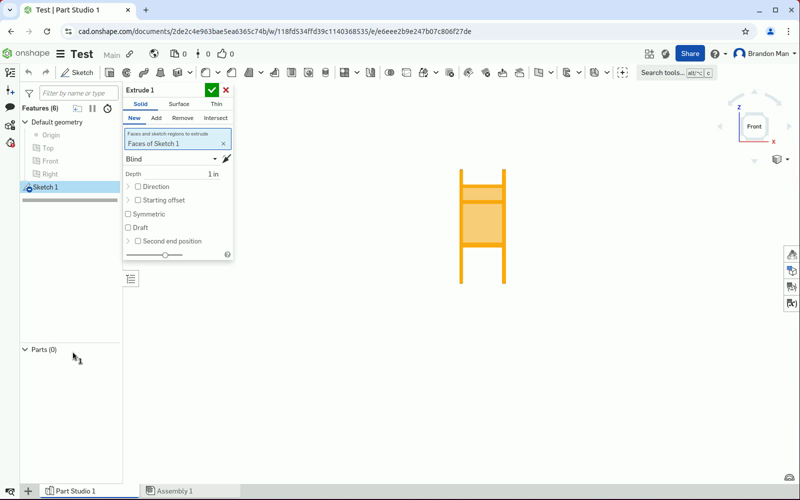
mouse_move(143, 106)
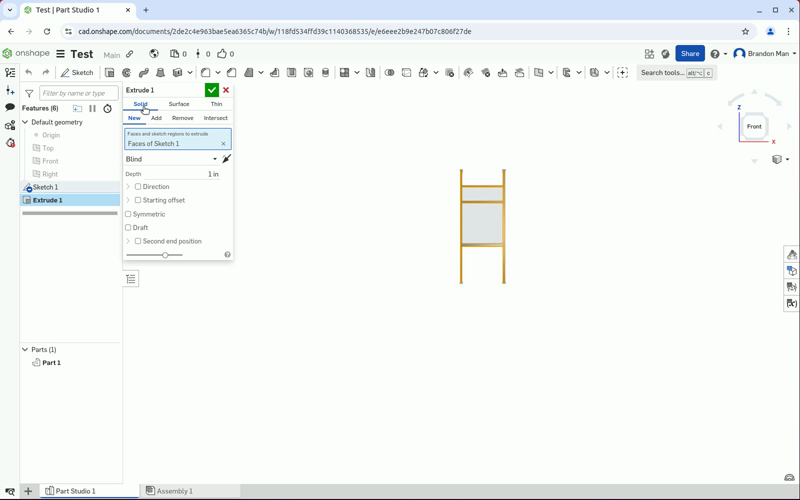
click(143, 106)
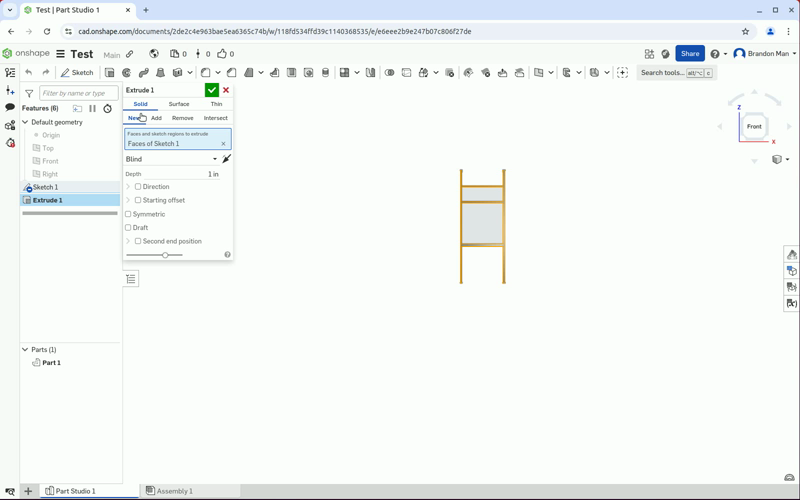
mouse_move(137, 120)
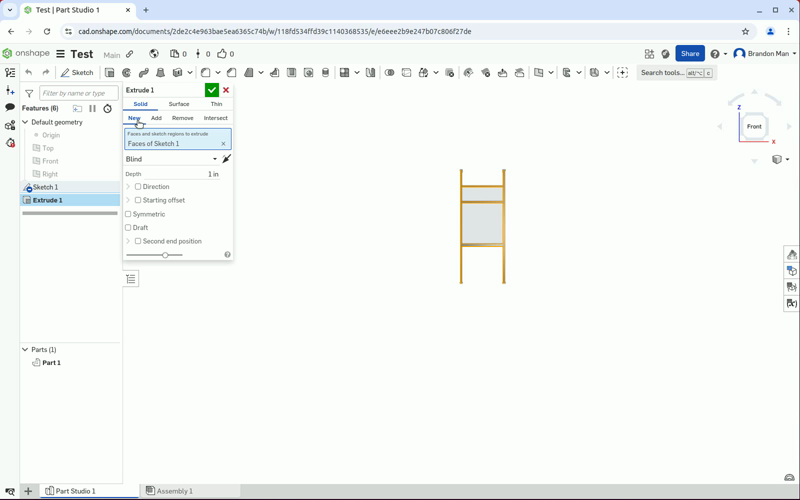
click(137, 120)
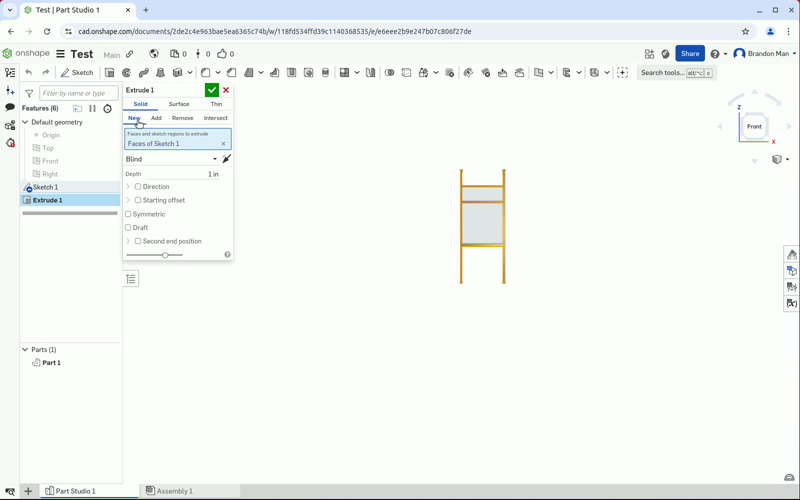
key(tab, 4)
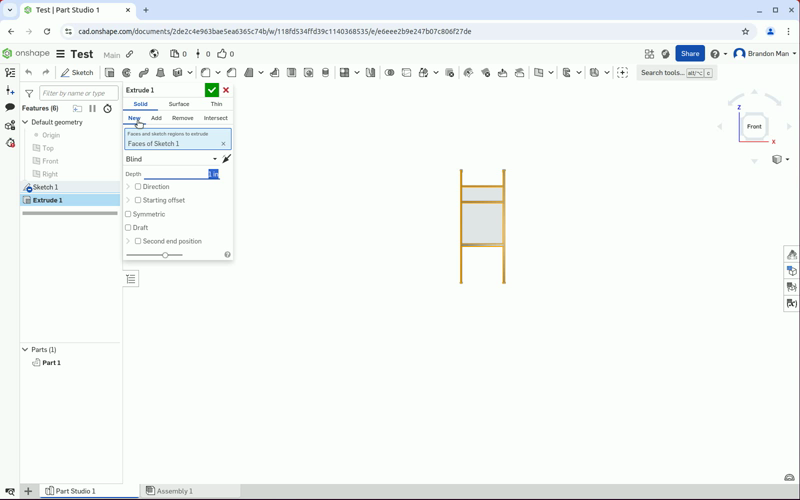
text(5.296)
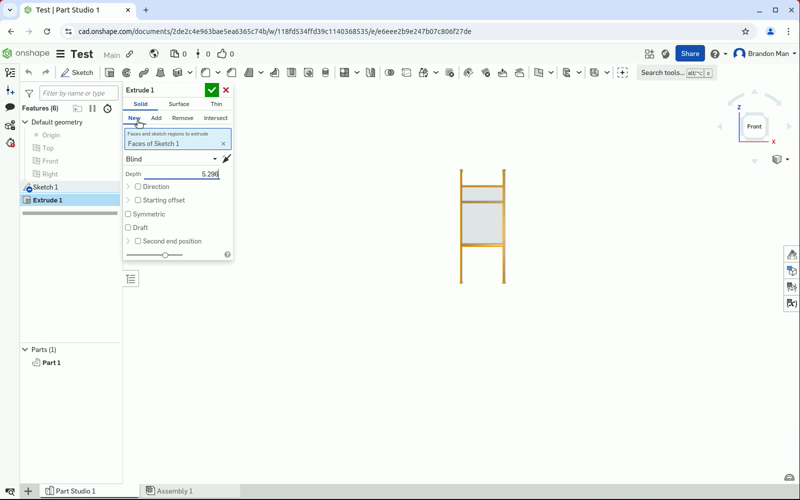
key(enter)
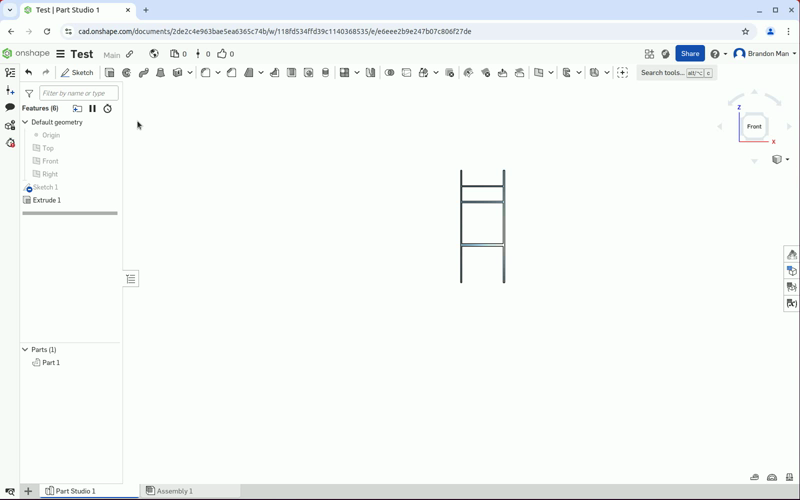
key(shift+h)
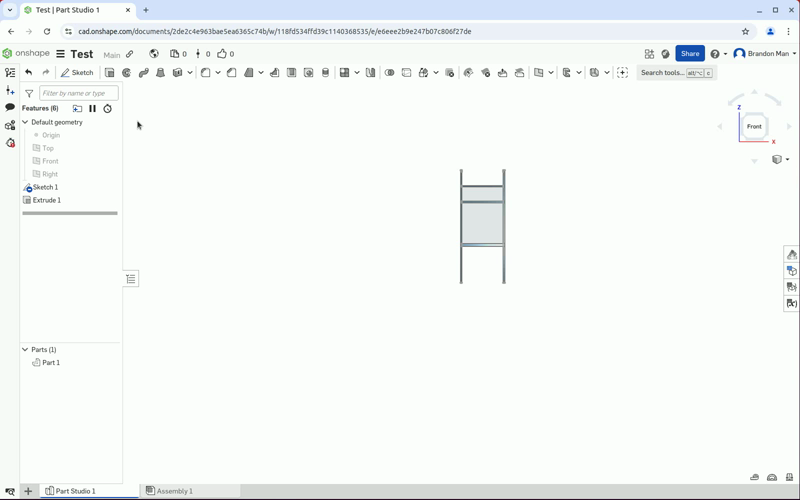
key(shift+h)
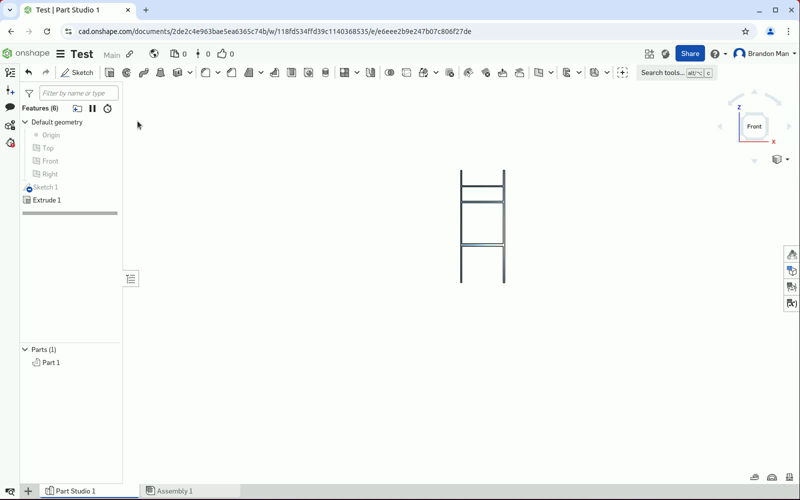
mouse_move(73, 189)
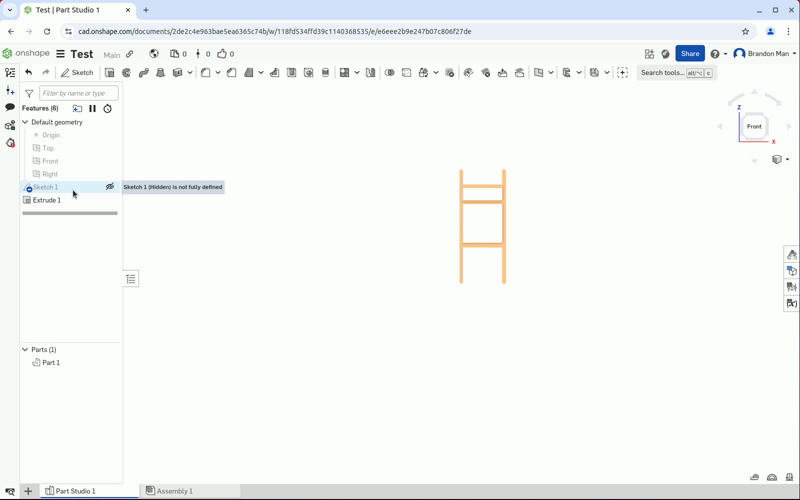
click(73, 189)
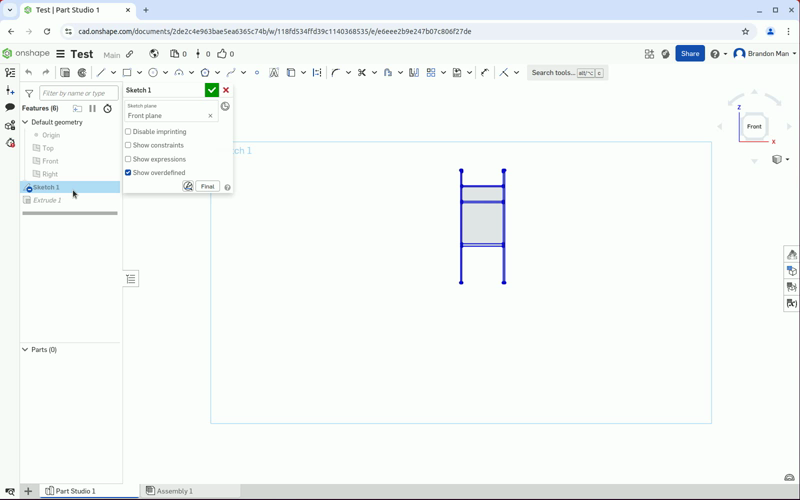
mouse_move(229, 92)
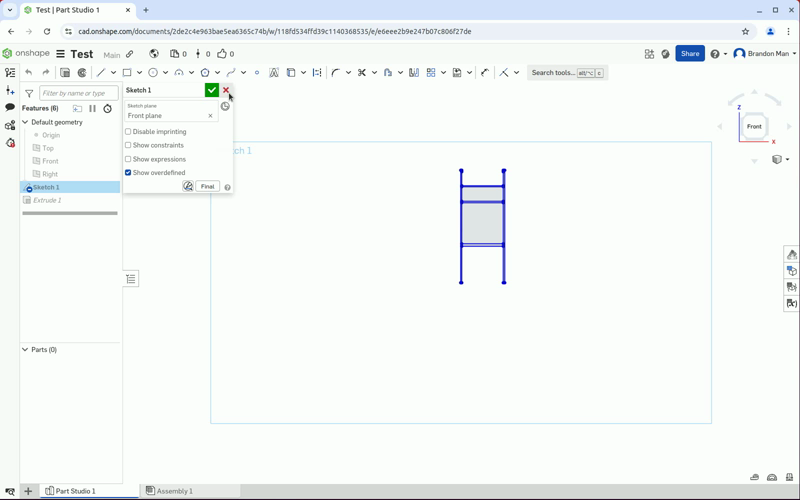
click(229, 92)
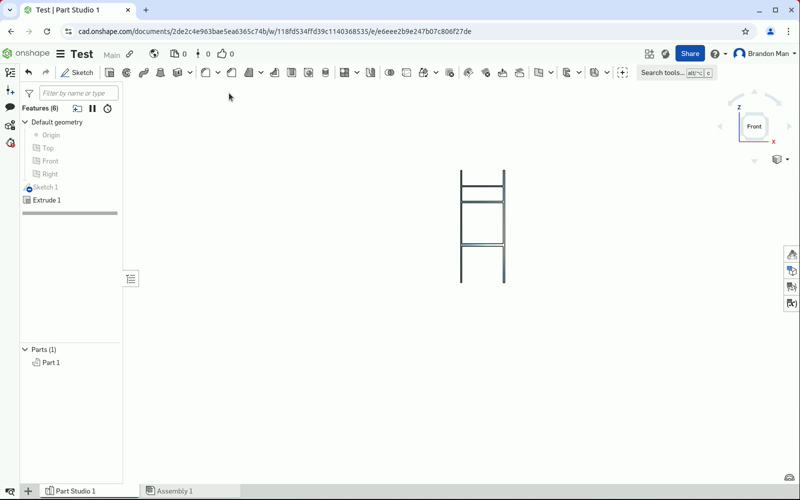
mouse_move(73, 352)
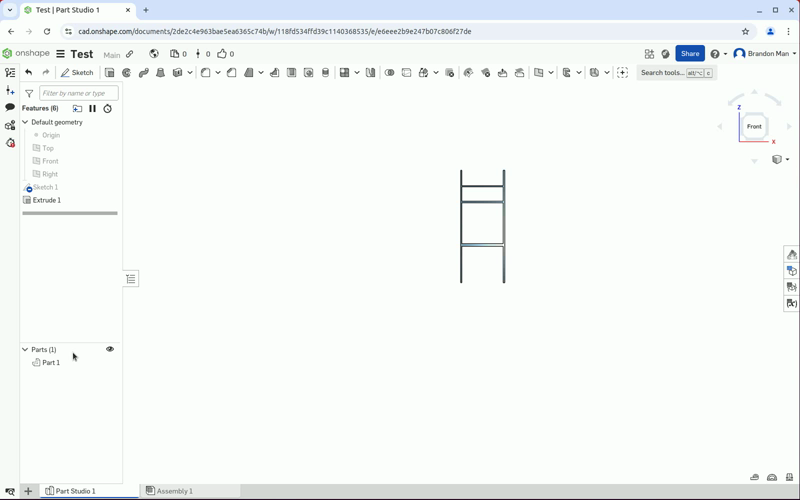
key(y)
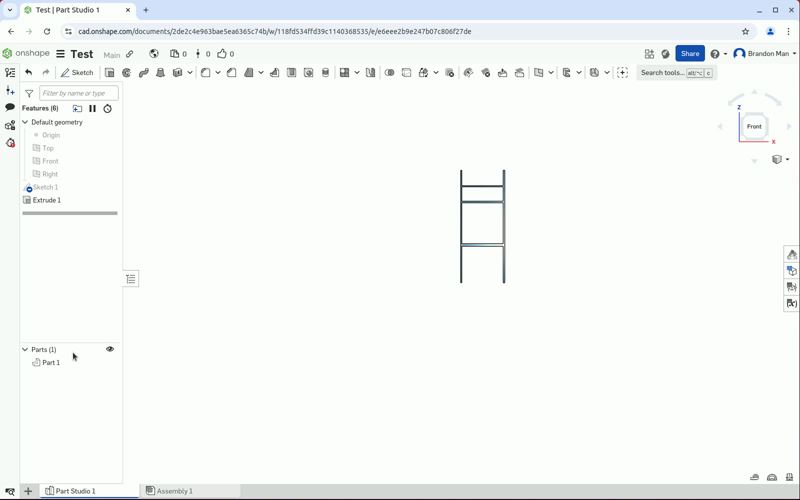
key(shift+p)
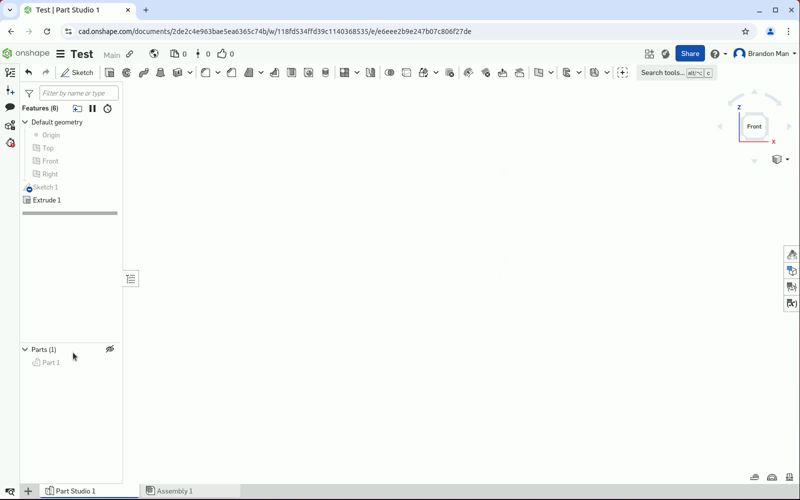
key(space)
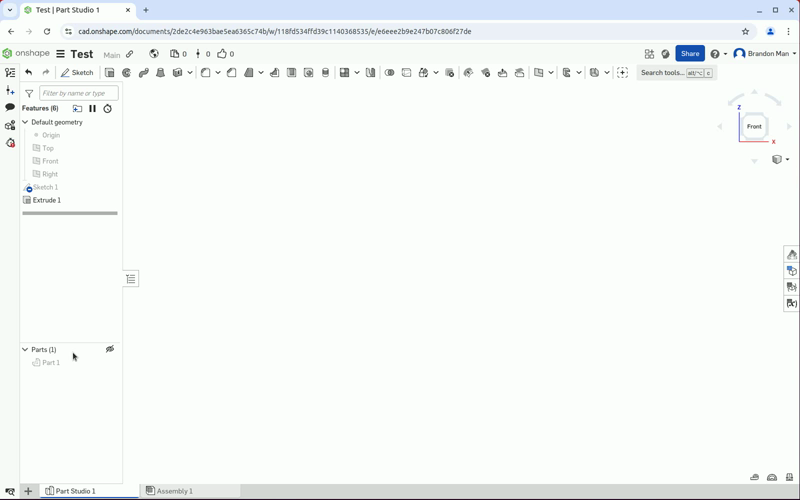
key_down(shift)
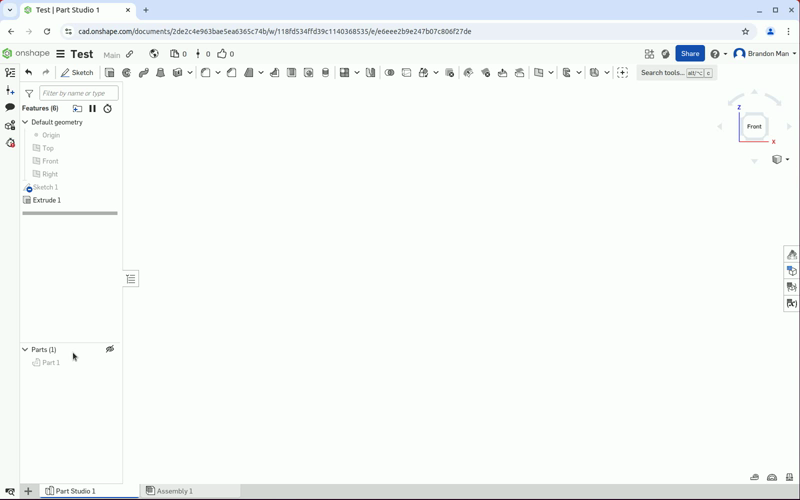
key(left)
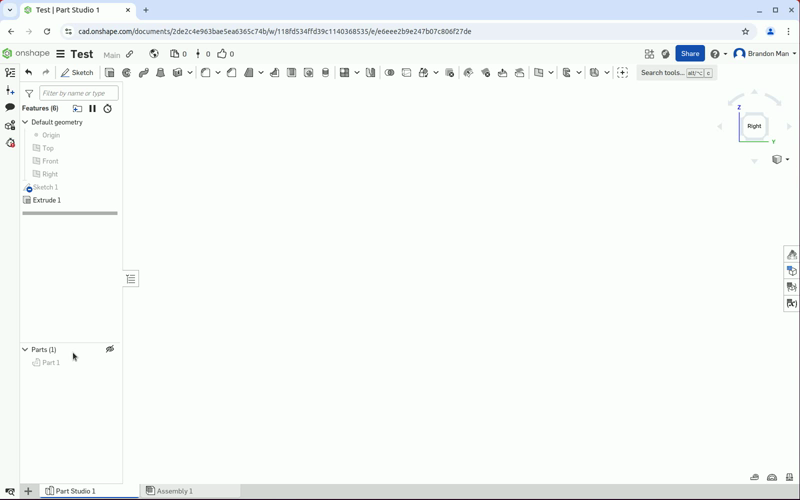
key_up(shift)
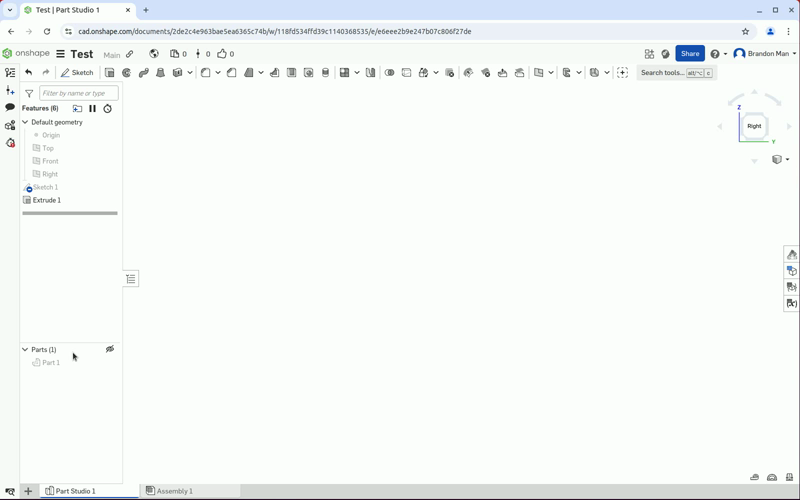
mouse_move(73, 352)
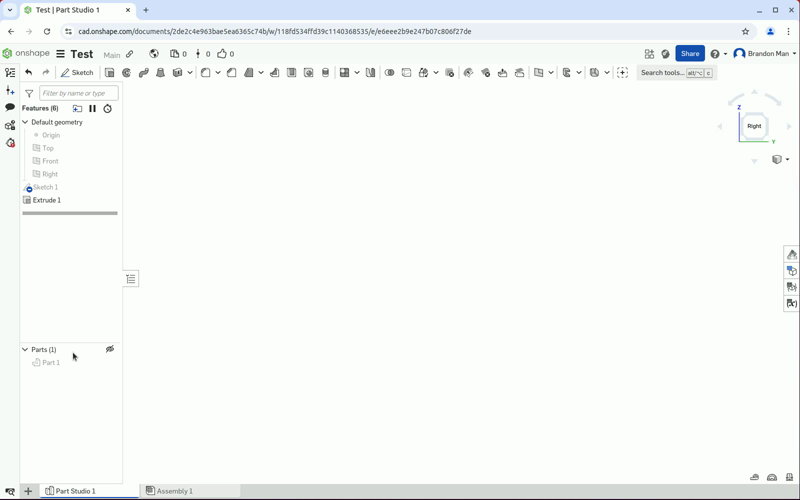
key(shift+y)
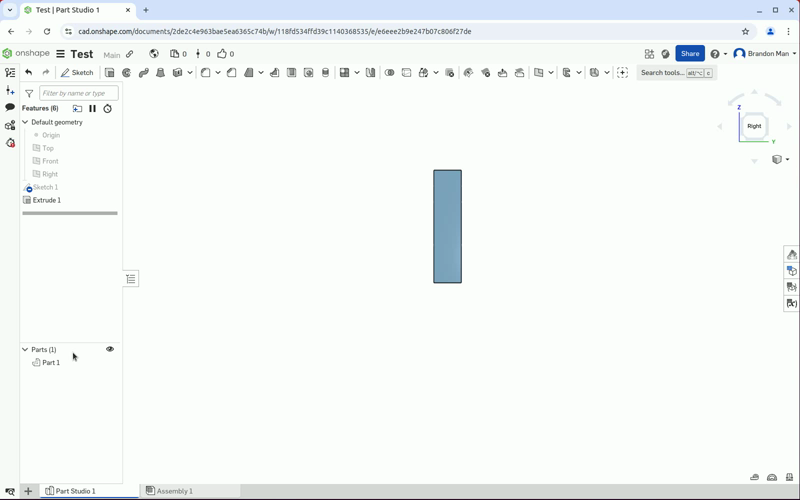
mouse_move(541, 75)
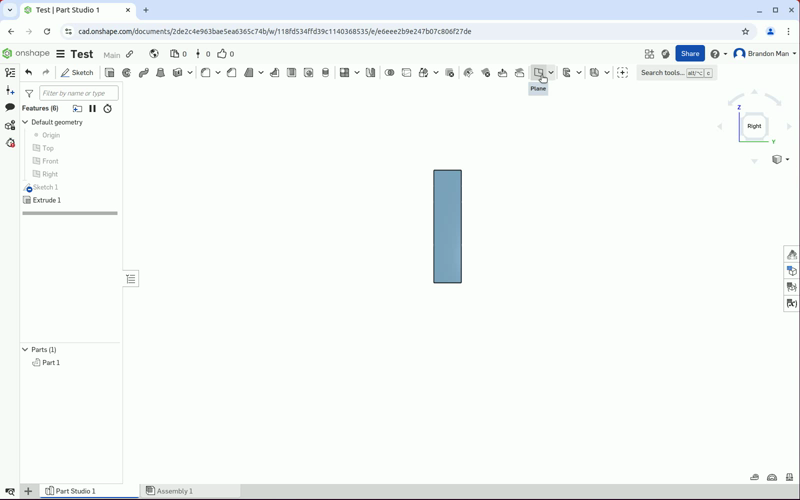
click(541, 75)
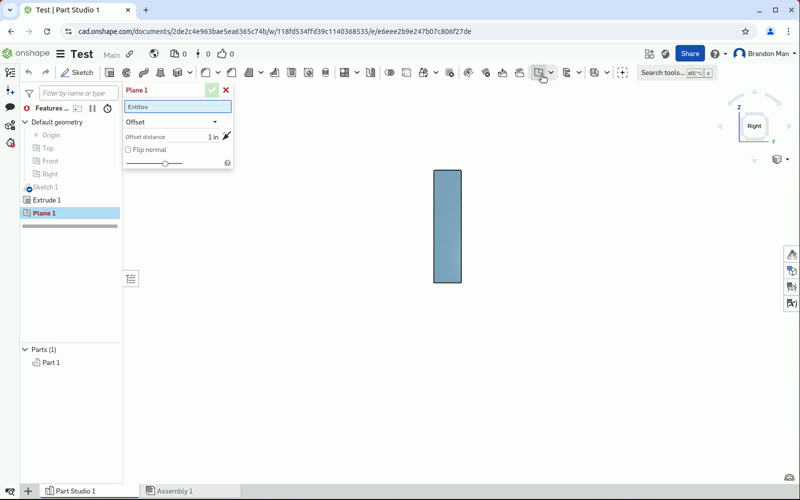
mouse_move(73, 176)
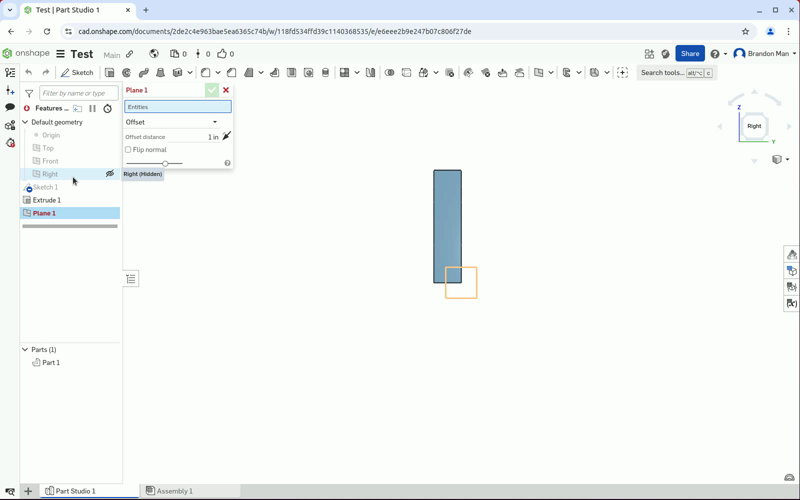
click(73, 176)
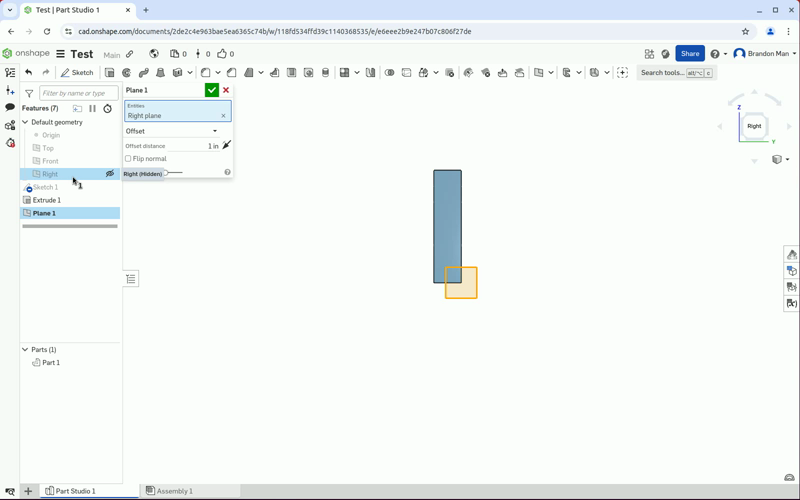
key(tab, 2)
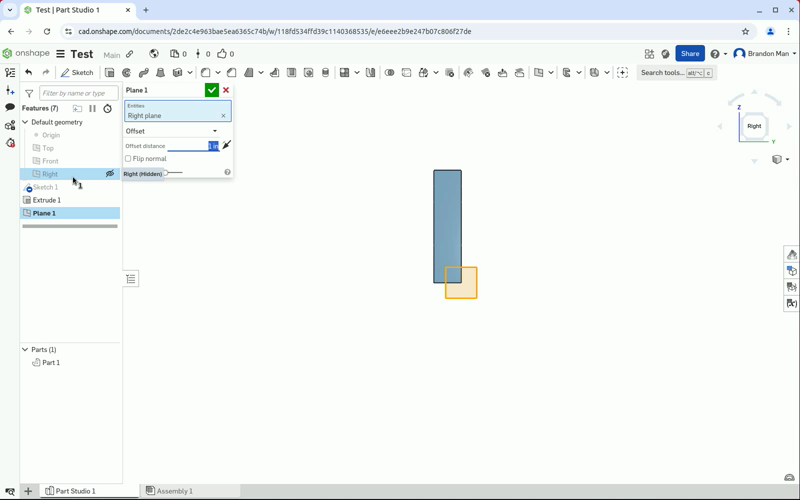
text(8.904)
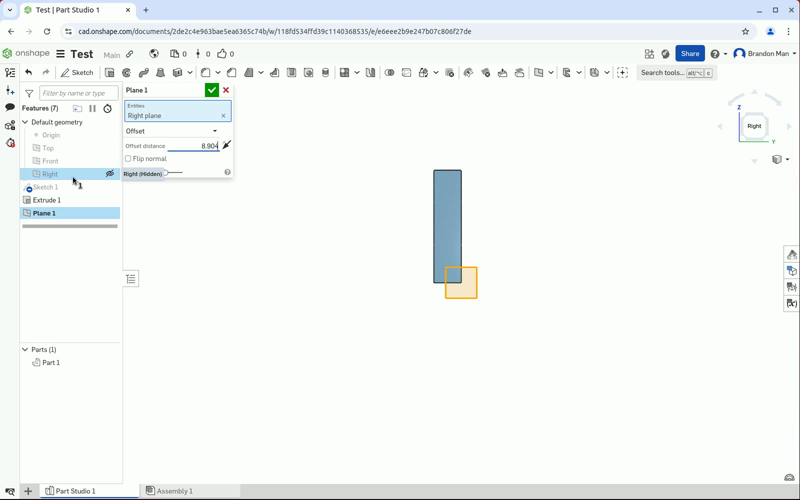
key(enter, 2)
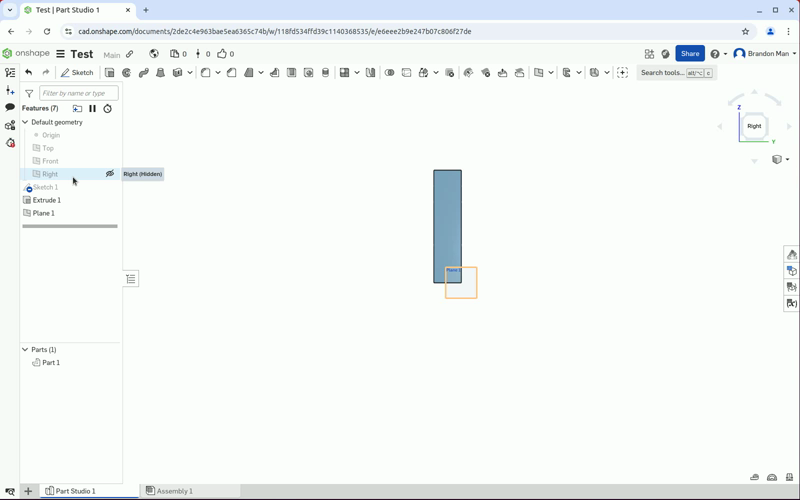
key(shift+s)
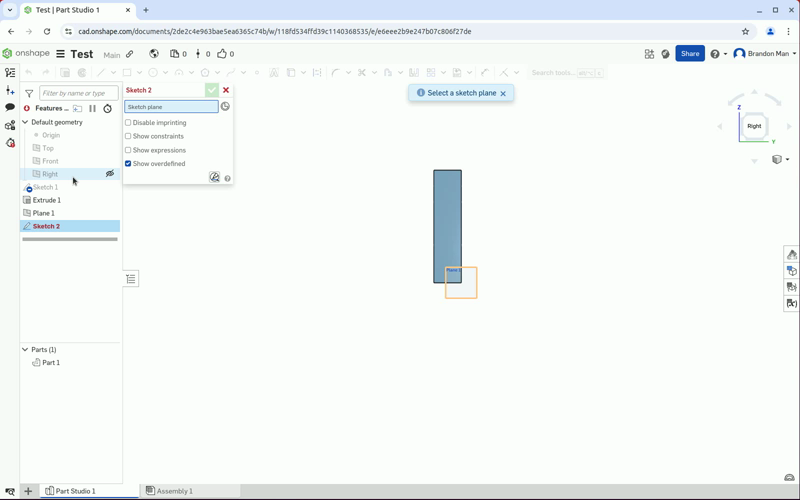
mouse_move(73, 215)
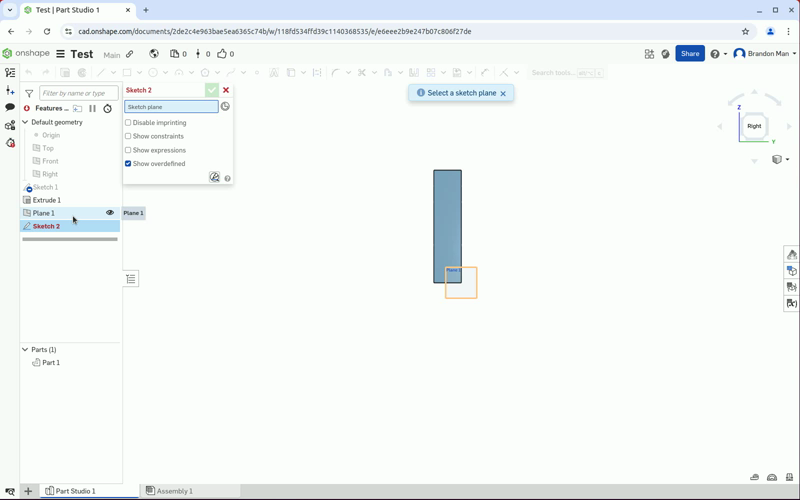
click(73, 215)
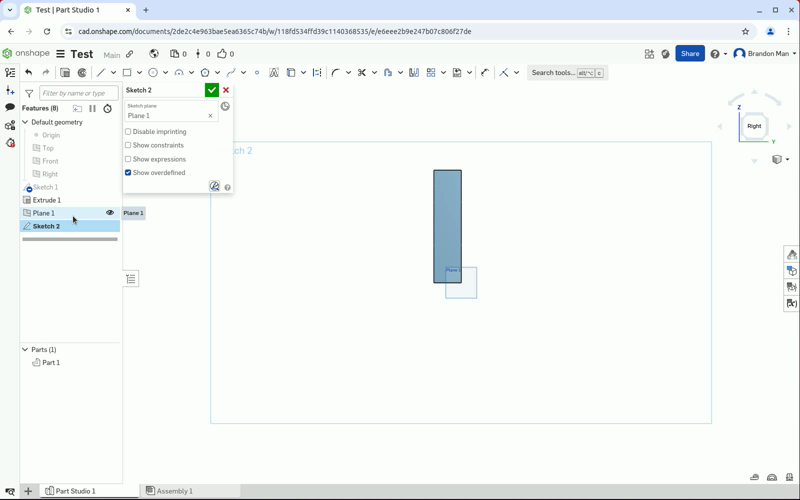
mouse_move(73, 352)
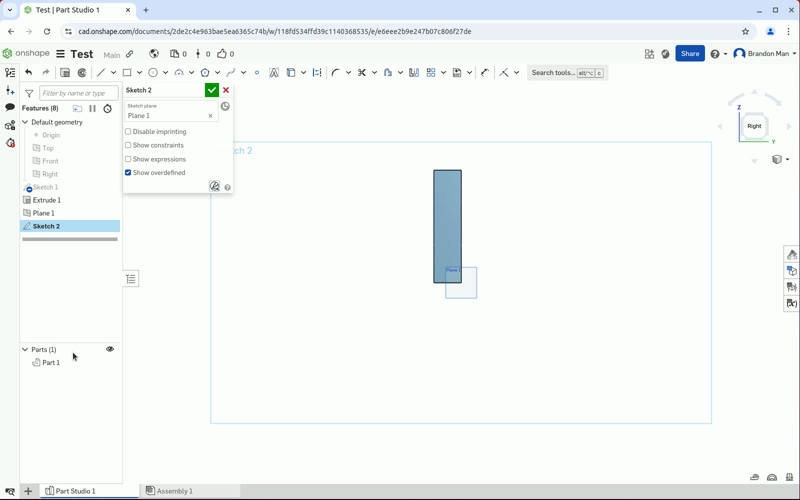
key(y)
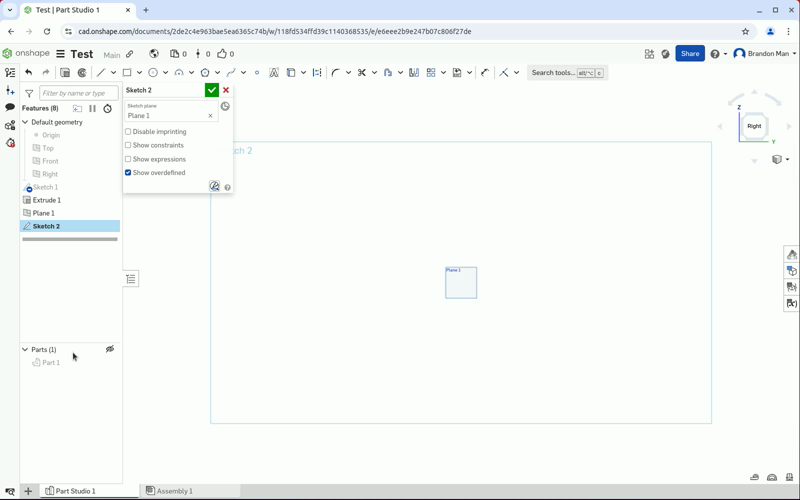
key(l)
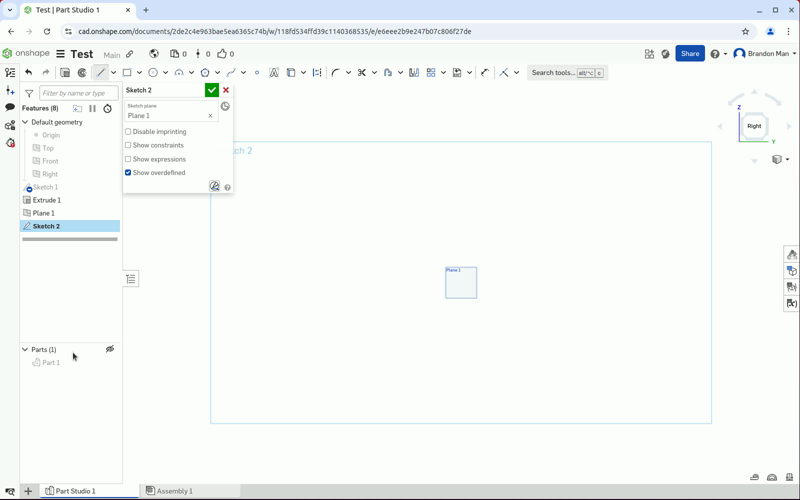
key_down(shift)
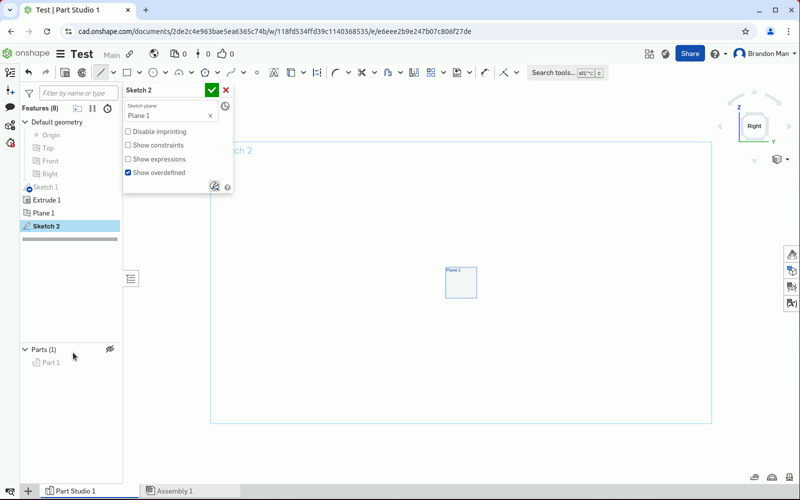
mouse_move(430, 282)
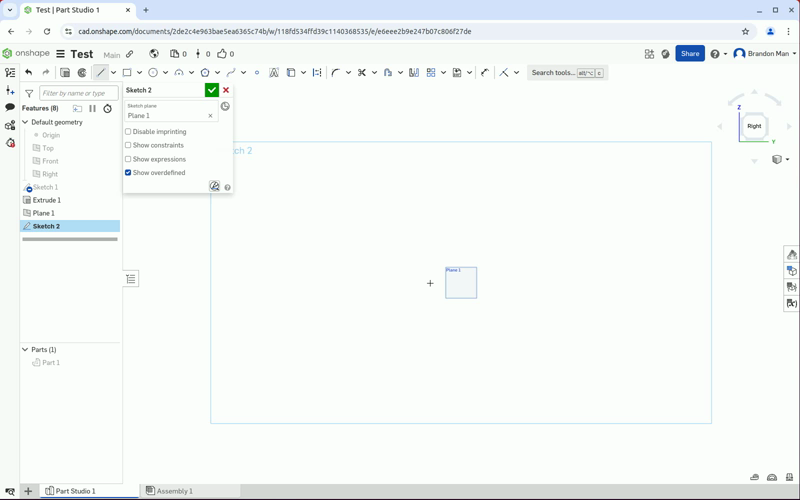
click(430, 282)
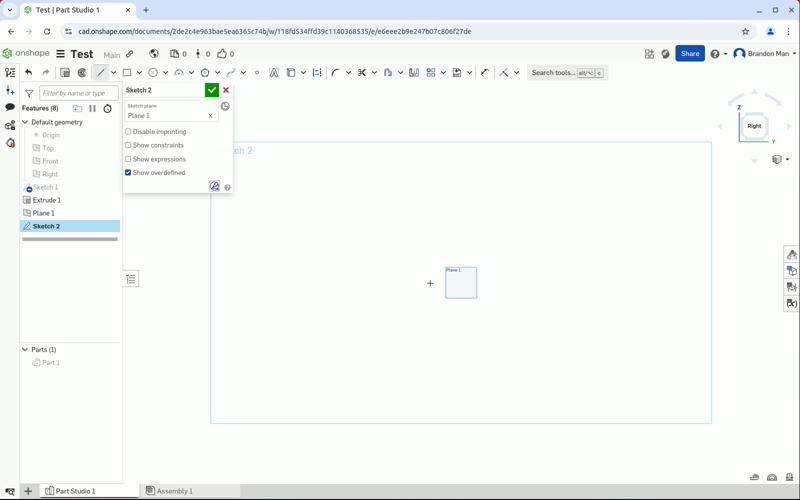
key_up(shift)
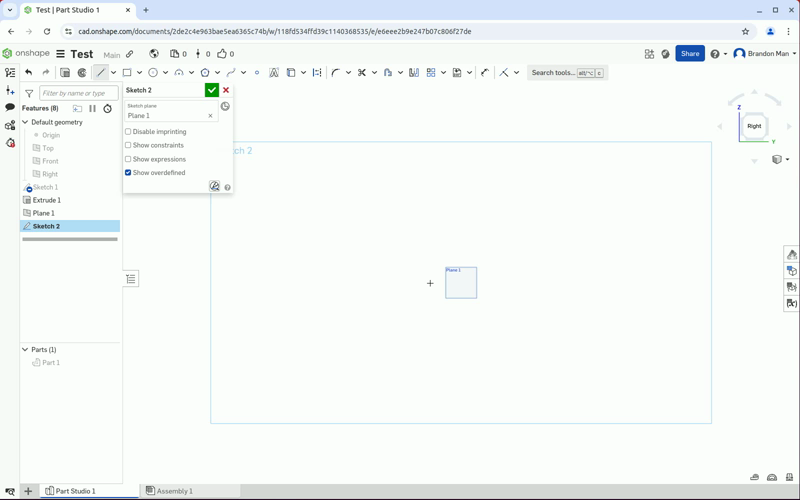
key_down(shift)
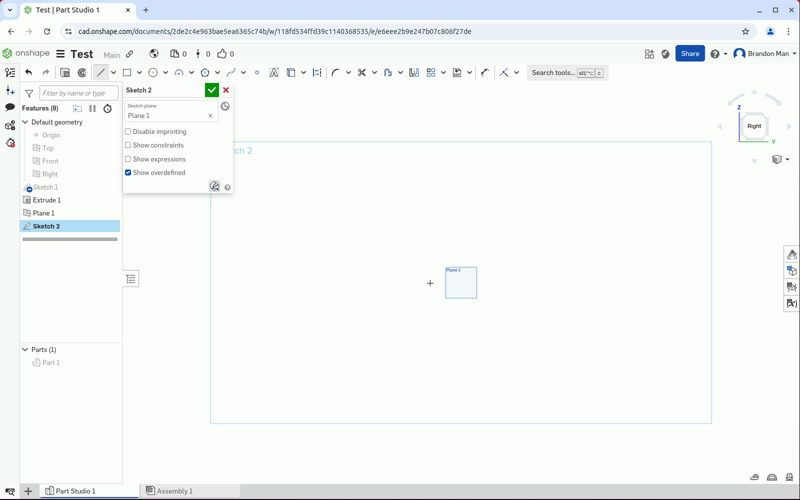
mouse_move(460, 282)
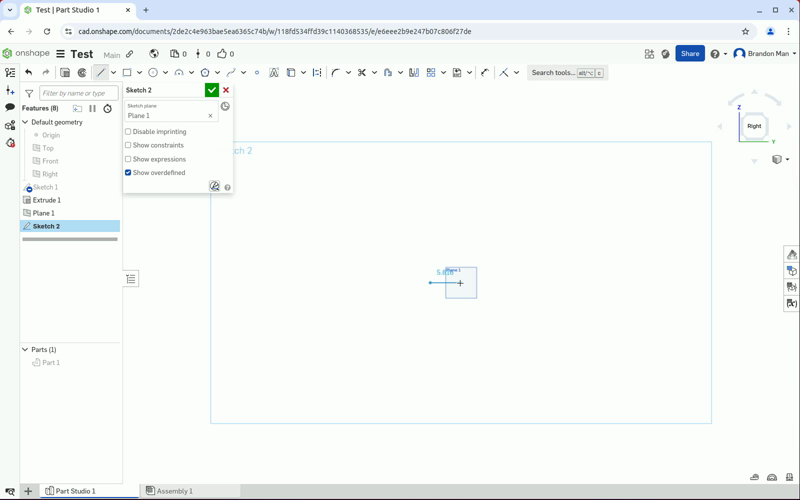
mouse_move(434, 282)
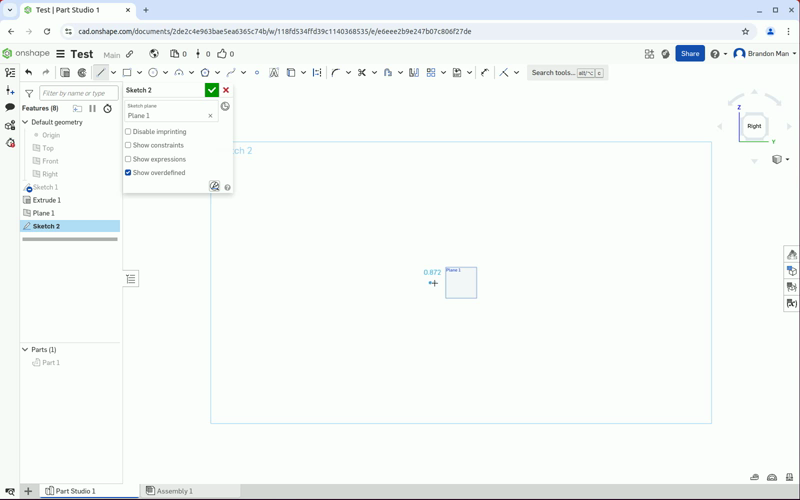
scroll(6)
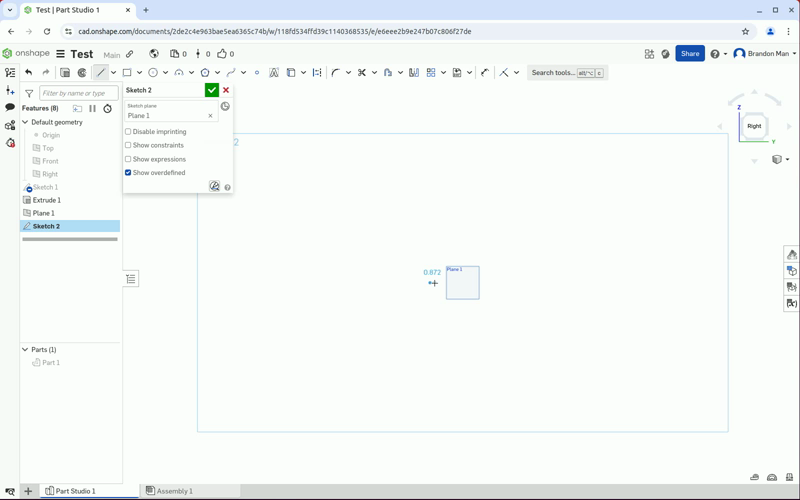
scroll(6)
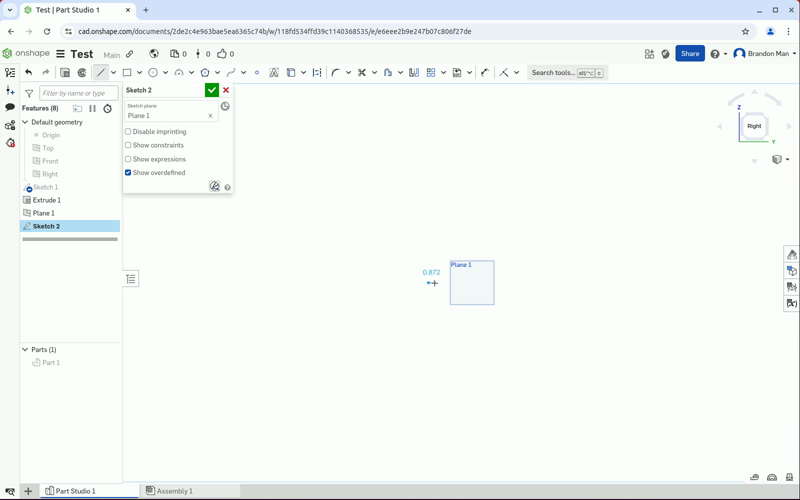
scroll(6)
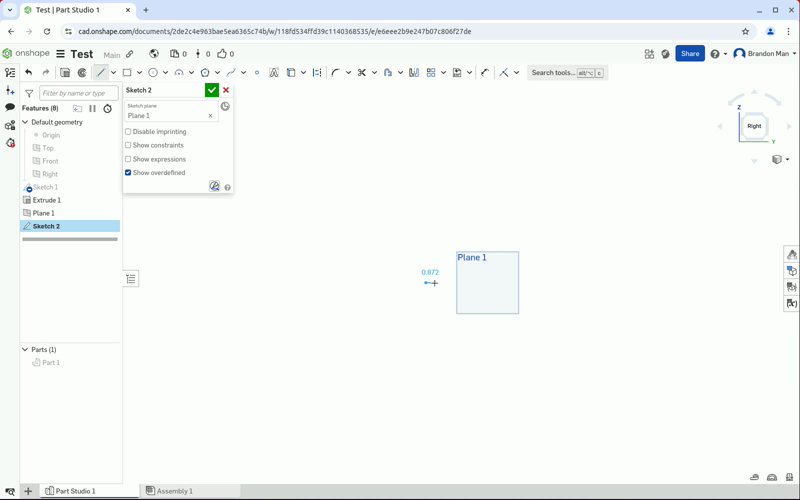
scroll(6)
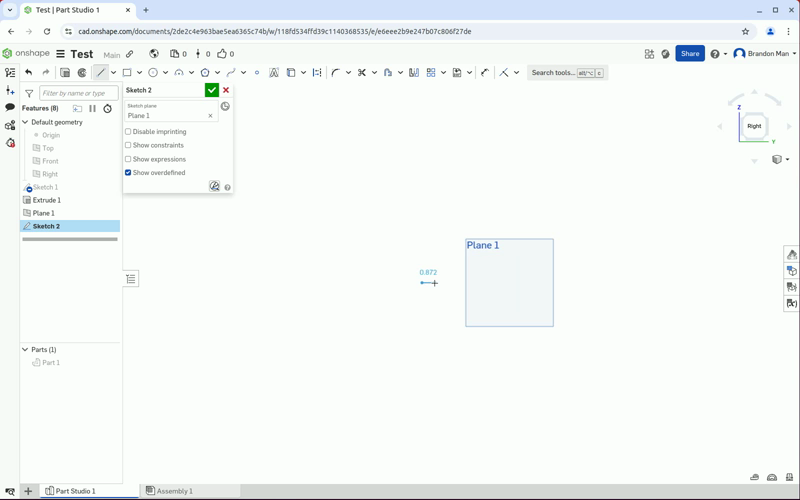
scroll(6)
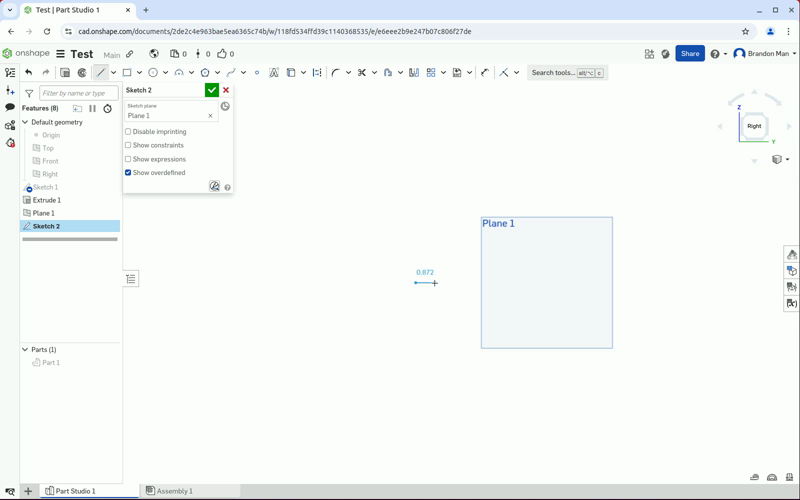
scroll(6)
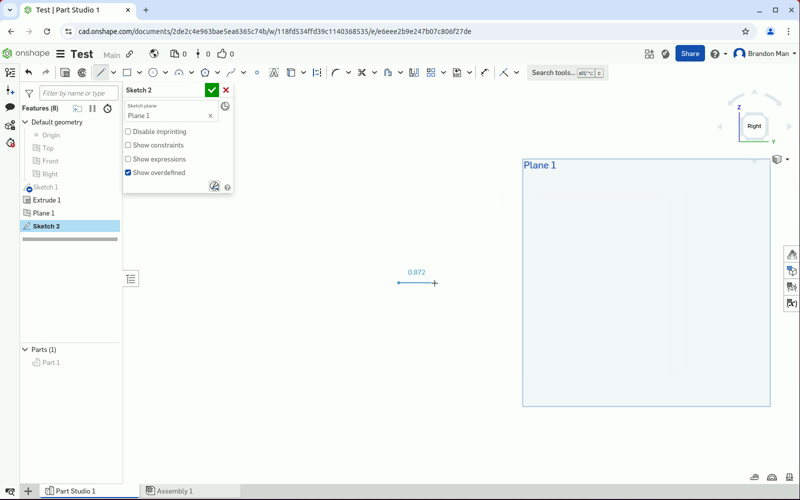
scroll(6)
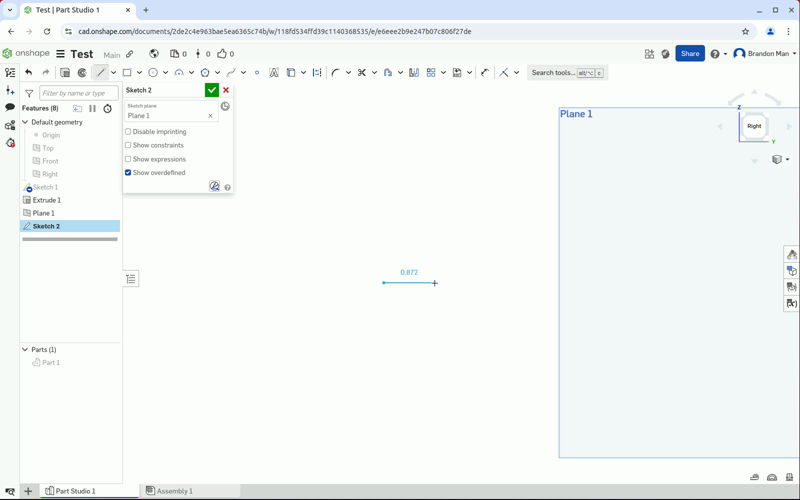
click(434, 282)
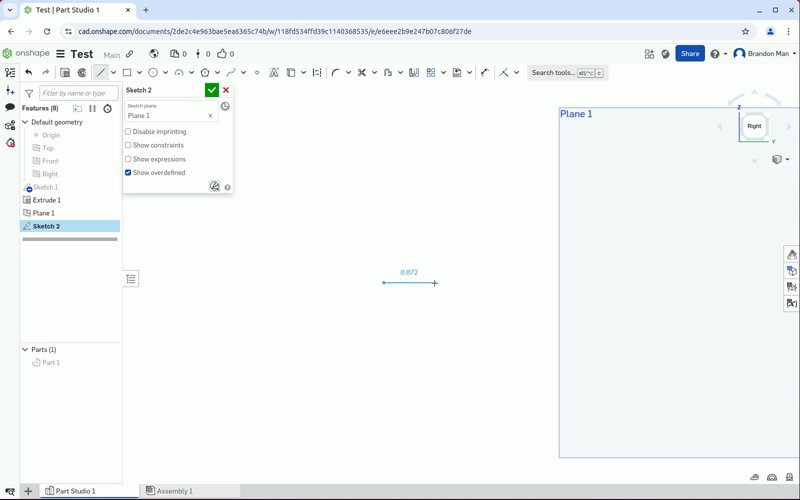
scroll(-6)
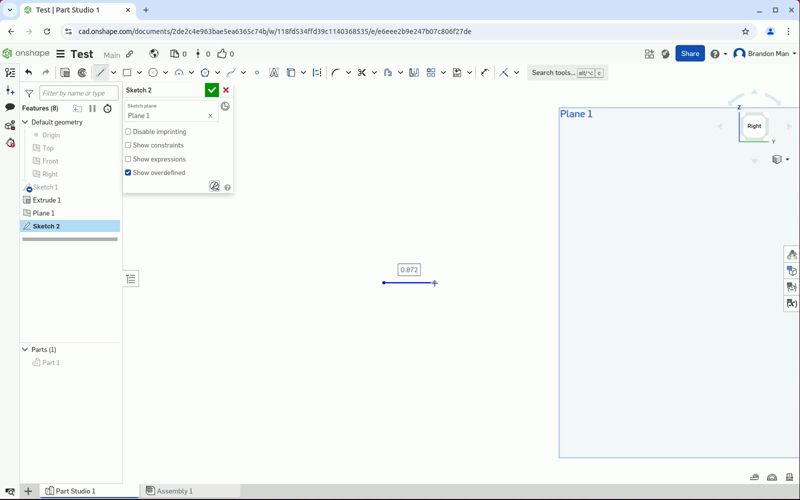
scroll(-6)
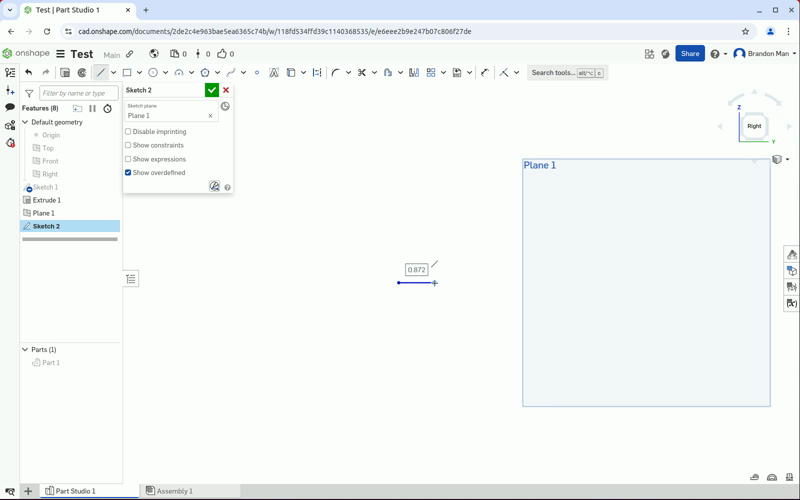
scroll(-6)
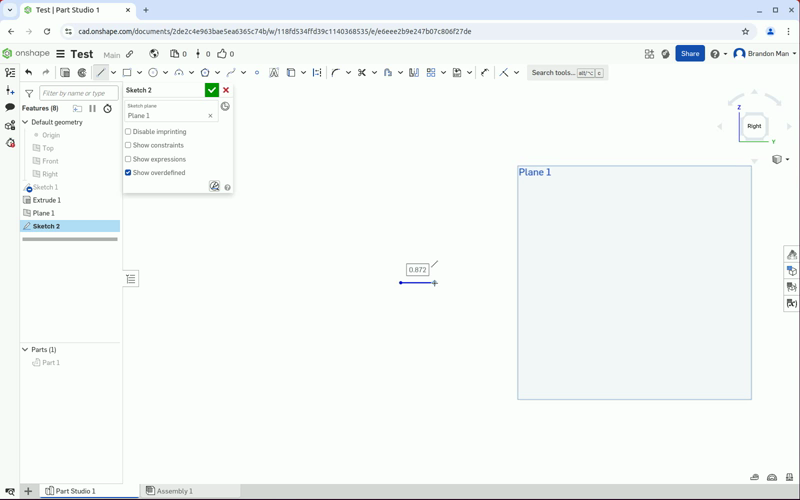
scroll(-6)
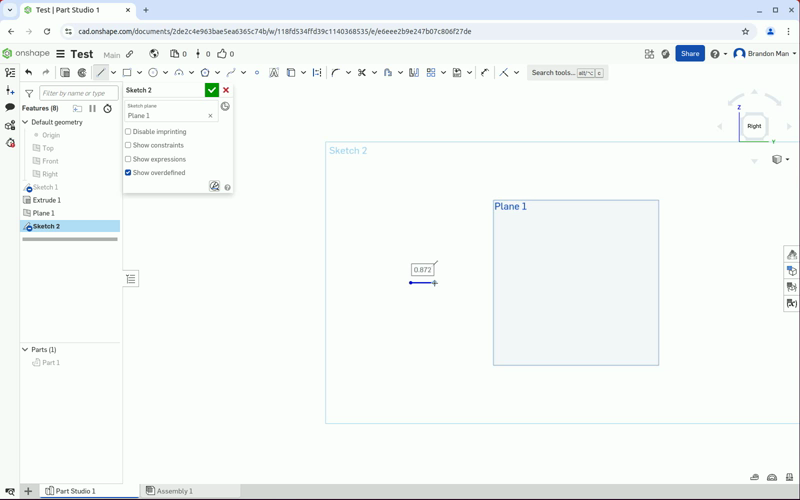
scroll(-6)
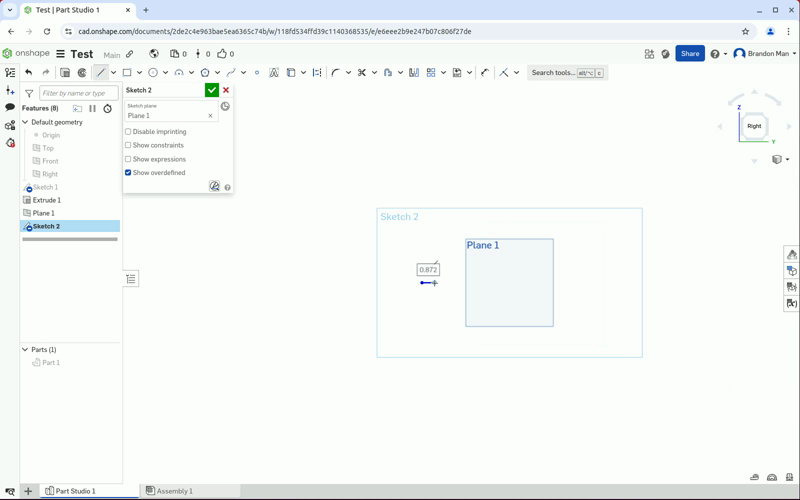
scroll(-6)
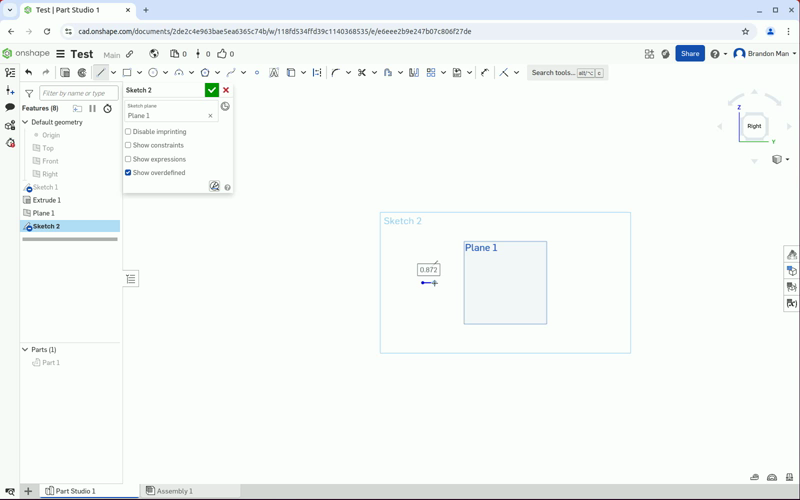
scroll(-6)
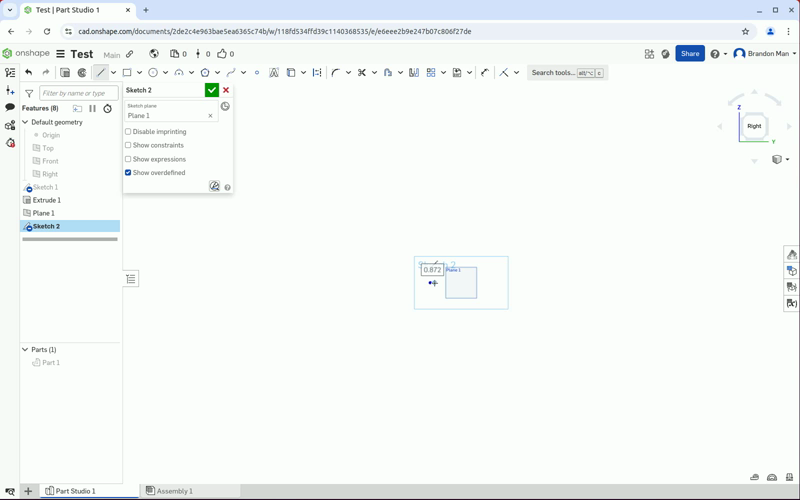
key_up(shift)
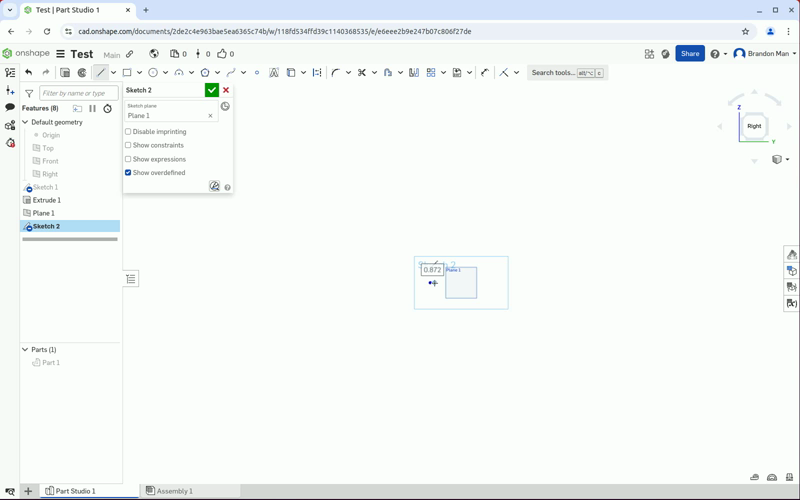
key_down(shift)
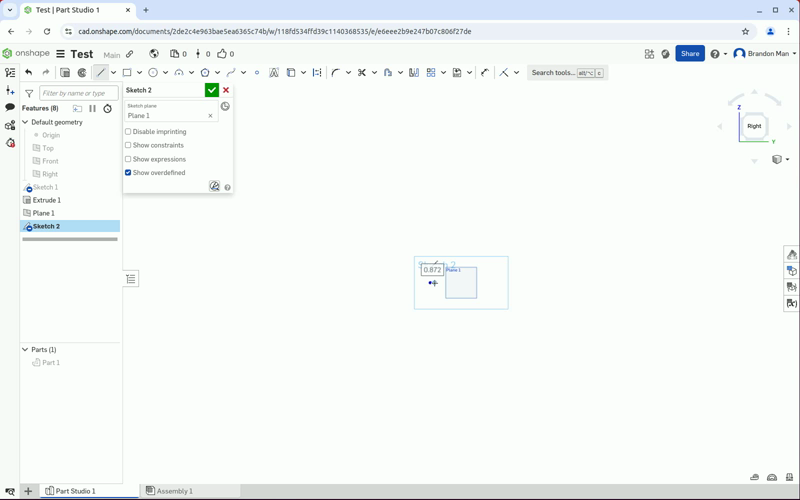
mouse_move(434, 170)
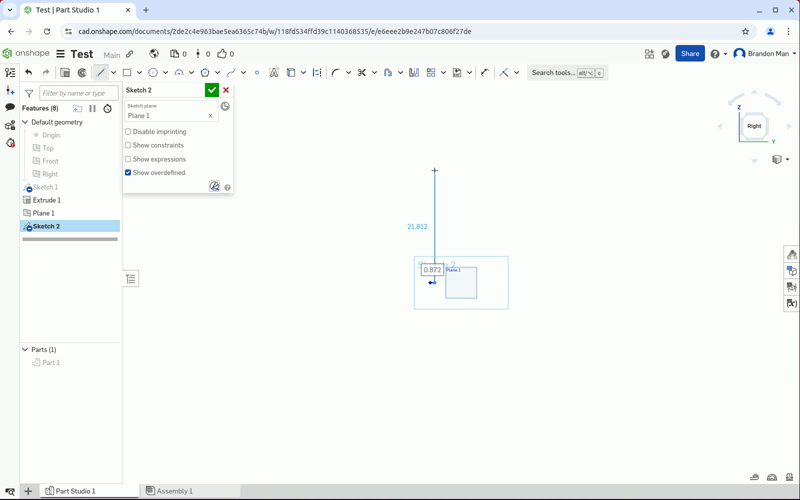
click(434, 170)
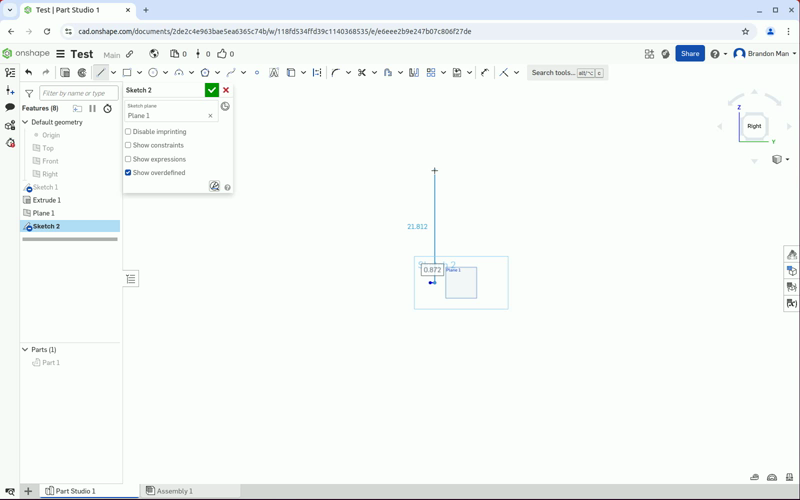
key_up(shift)
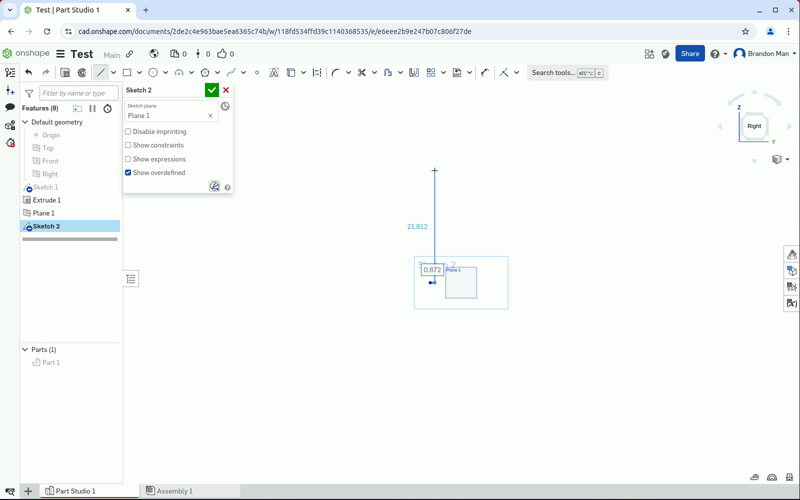
key_down(shift)
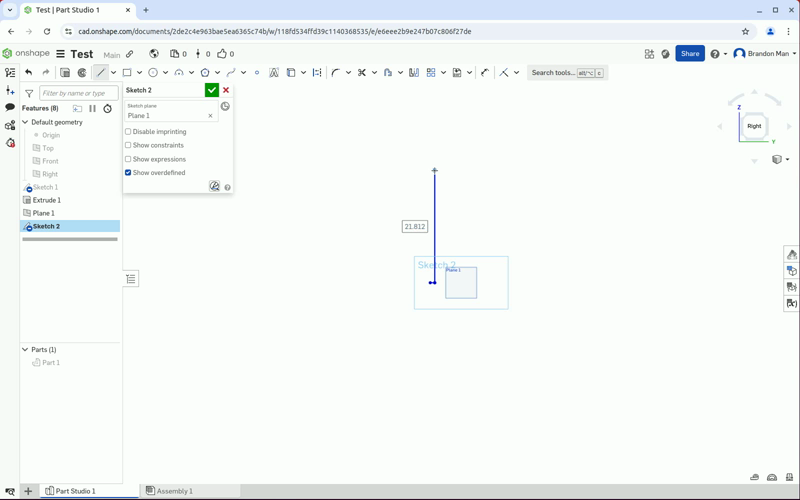
mouse_move(464, 170)
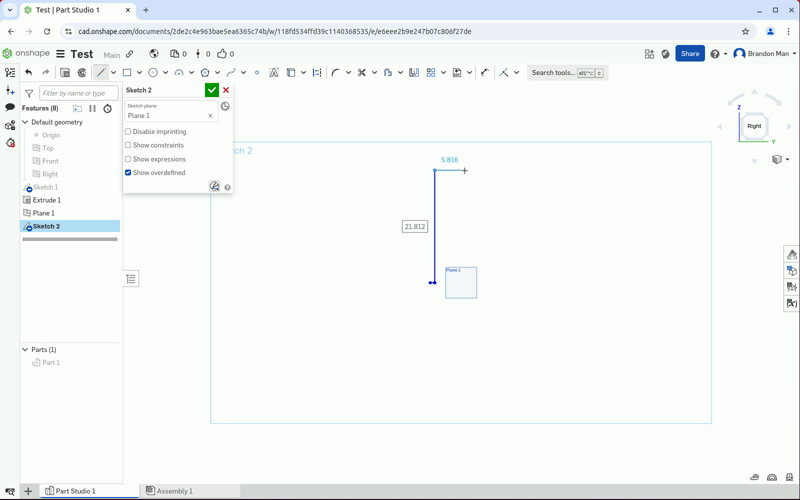
mouse_move(430, 170)
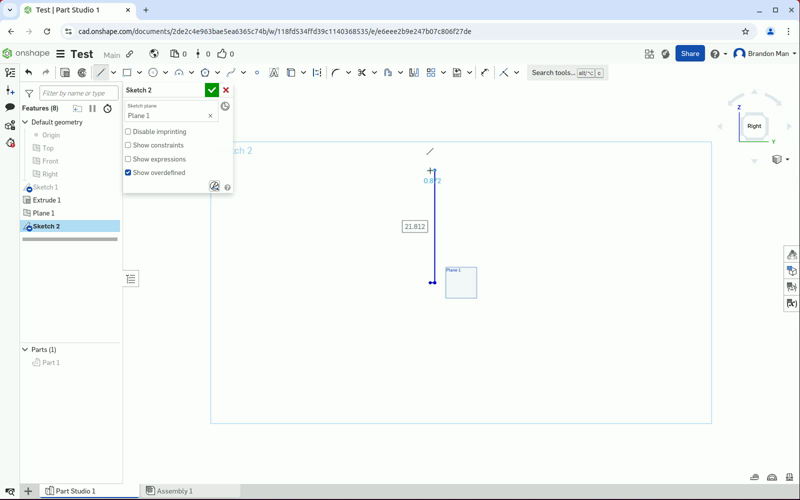
scroll(6)
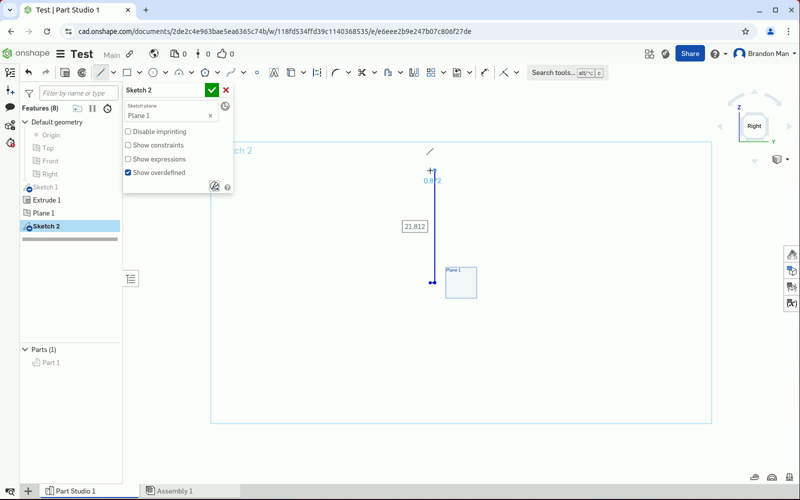
scroll(6)
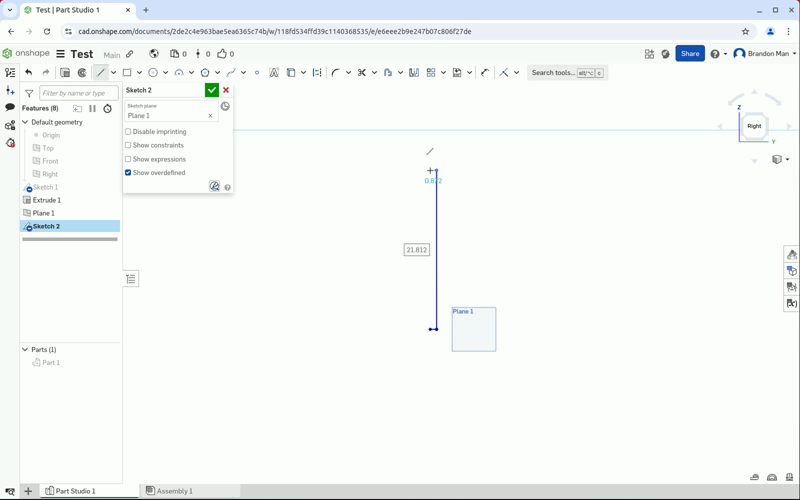
scroll(6)
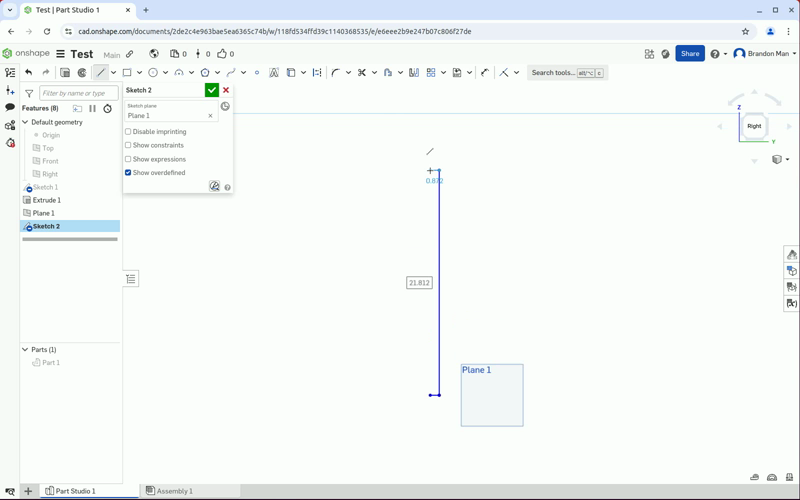
scroll(6)
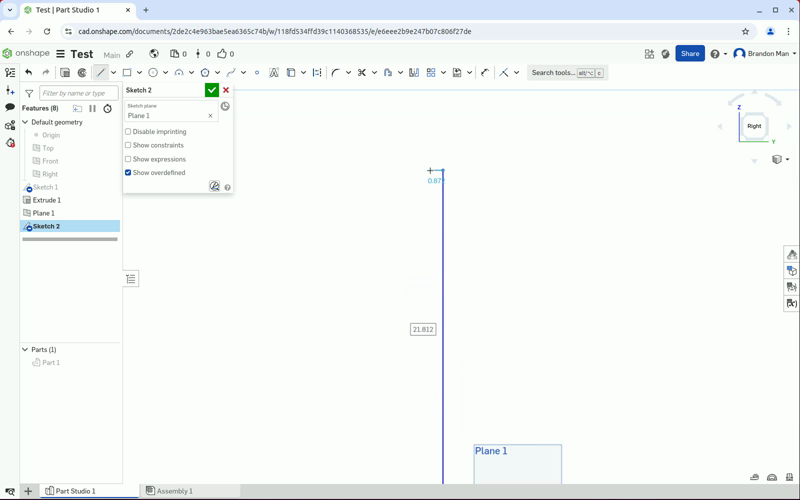
scroll(6)
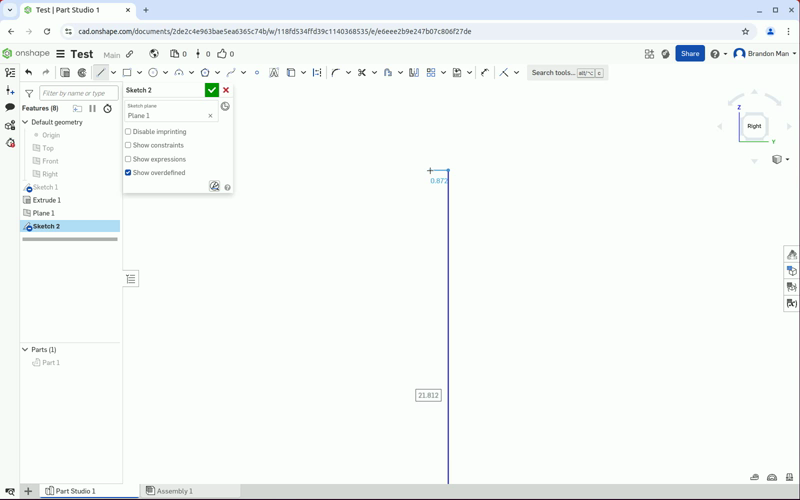
scroll(6)
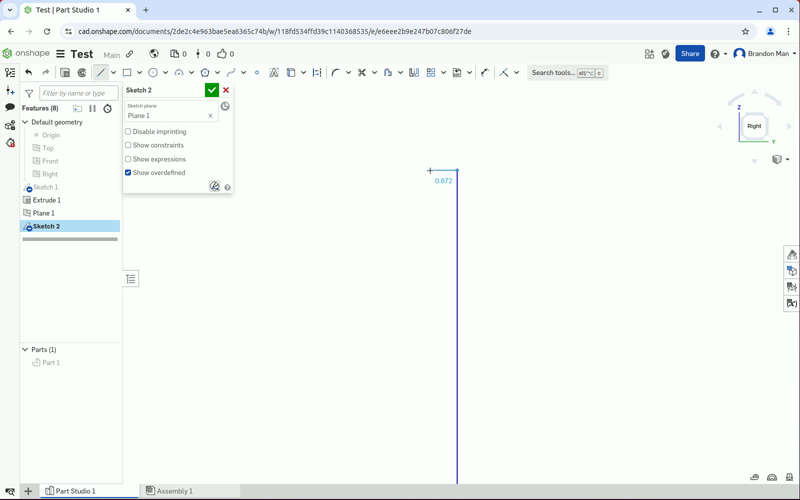
scroll(6)
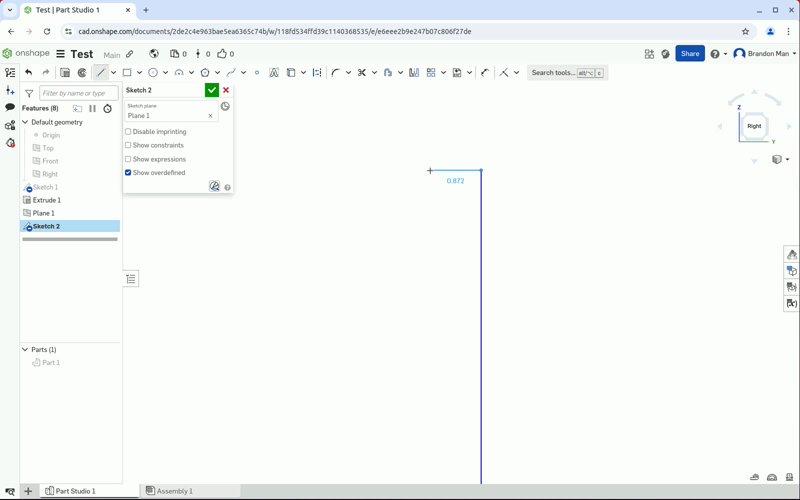
click(430, 170)
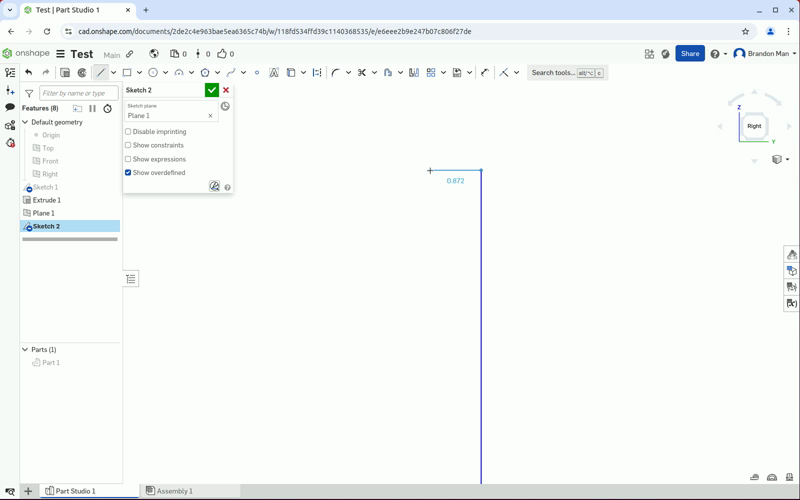
scroll(-6)
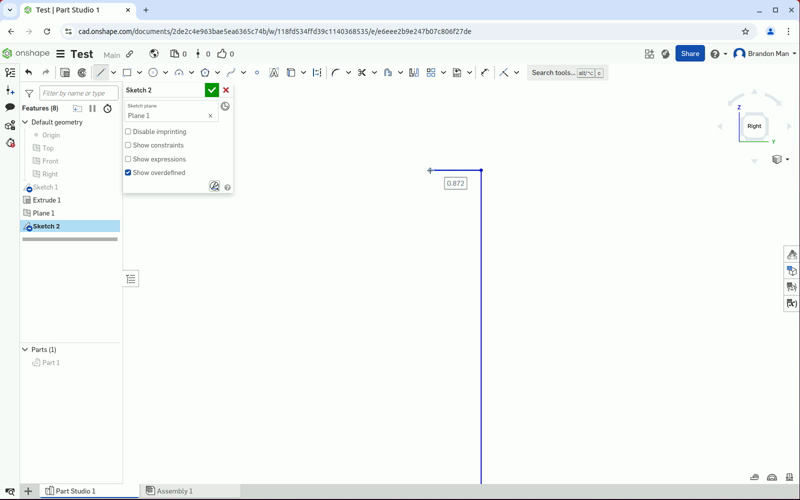
scroll(-6)
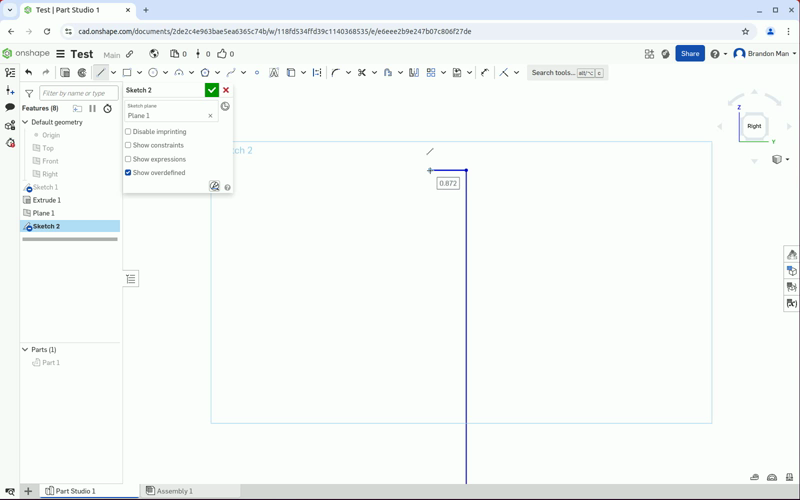
scroll(-6)
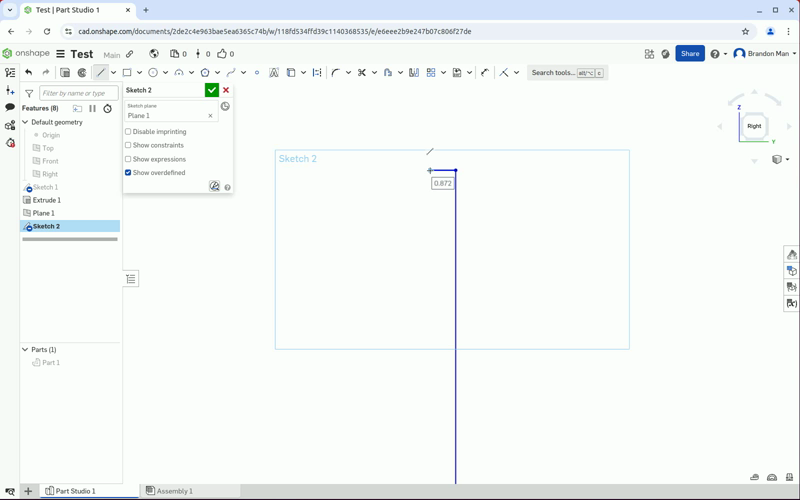
scroll(-6)
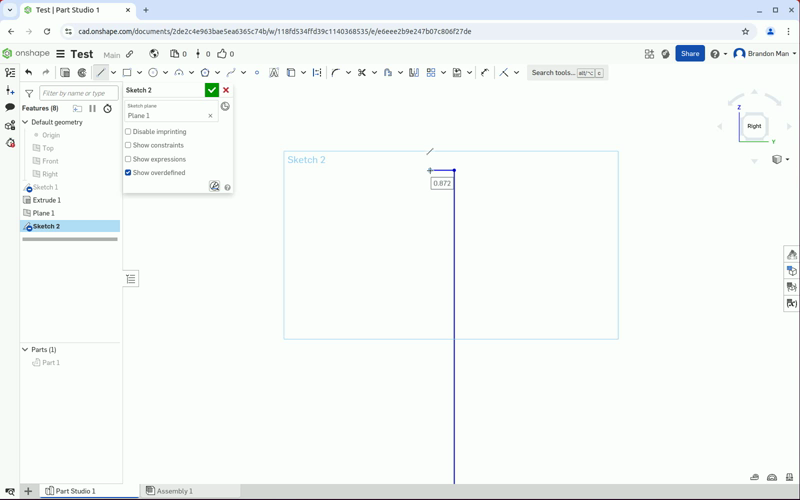
scroll(-6)
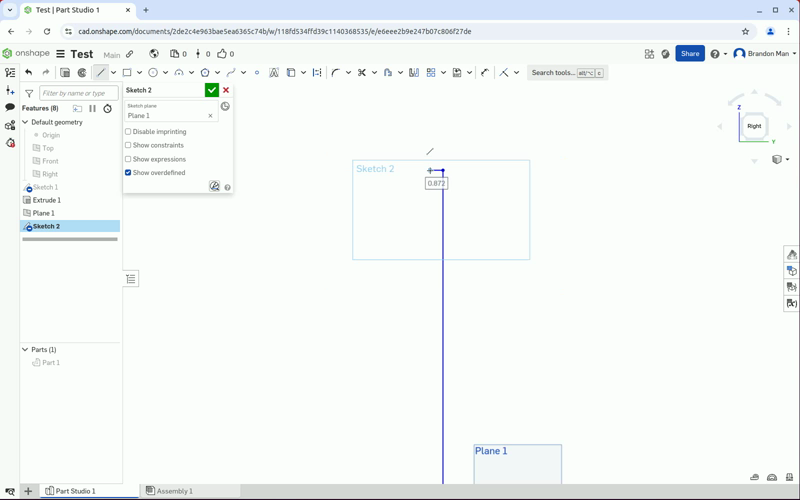
scroll(-6)
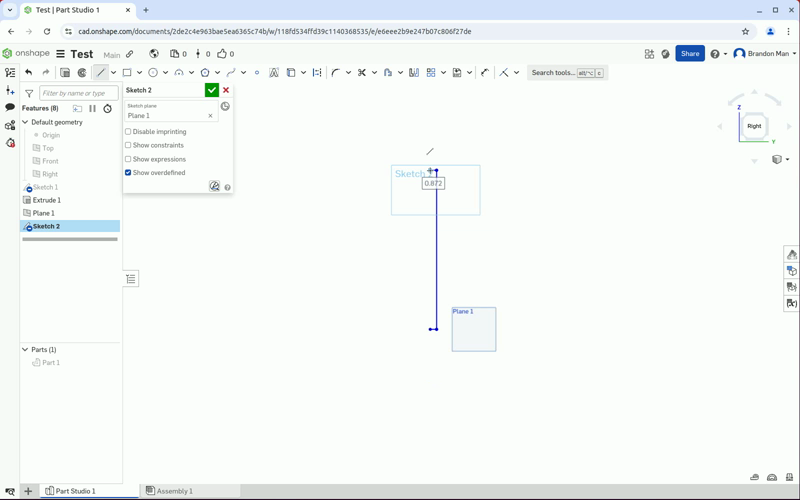
scroll(-6)
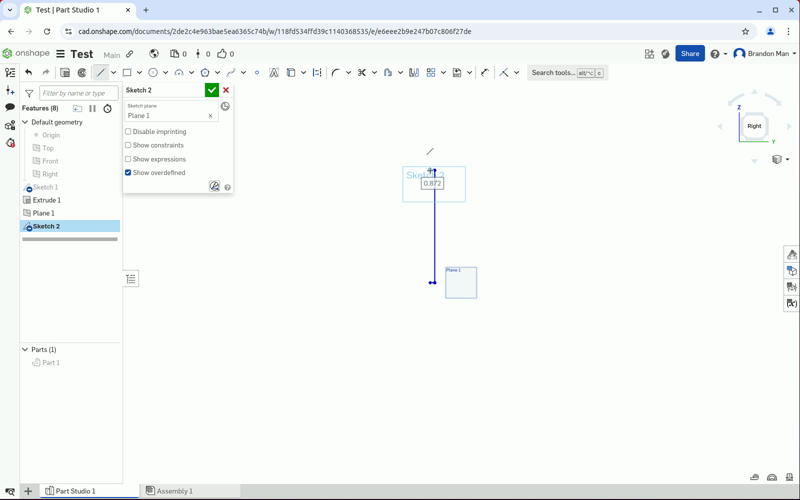
key_up(shift)
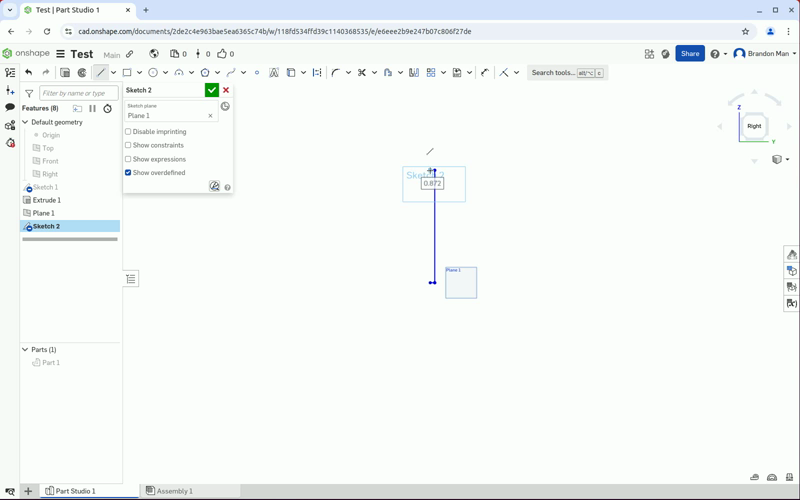
key_down(shift)
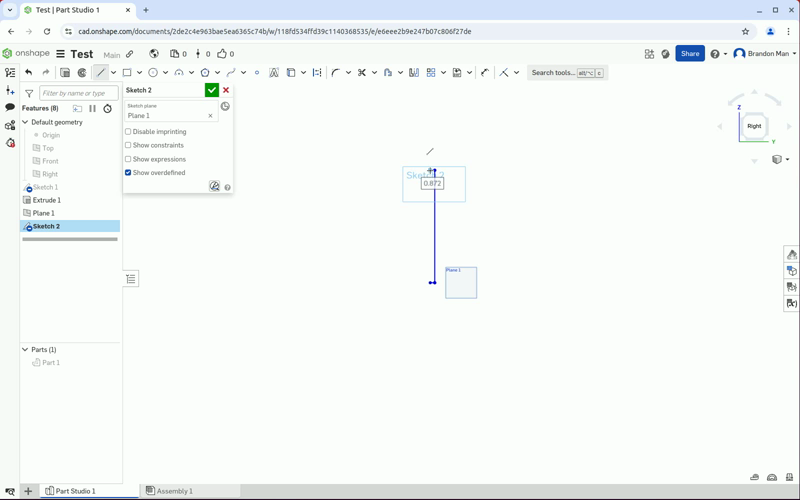
mouse_move(430, 282)
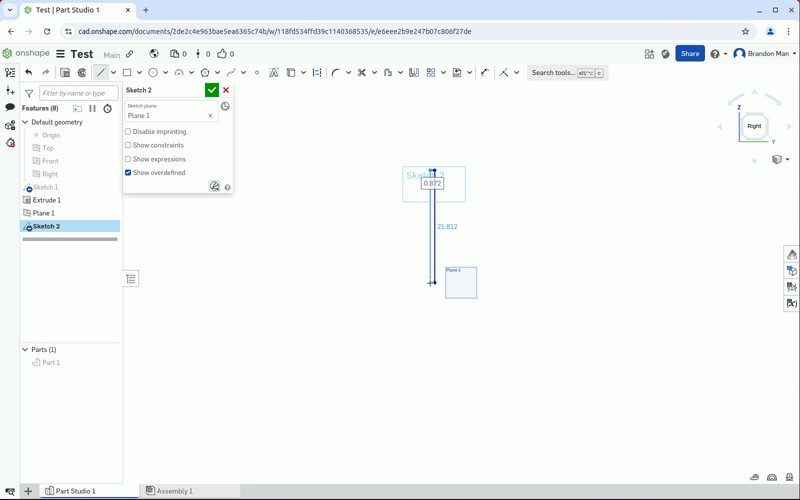
key_up(shift)
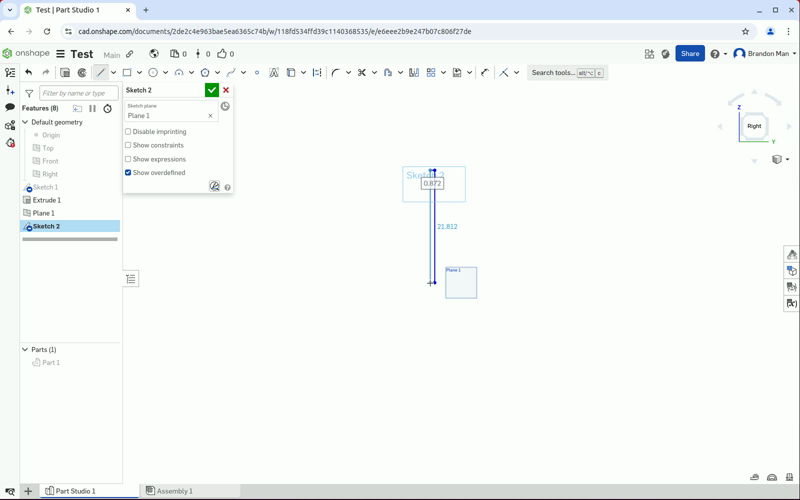
click(430, 282)
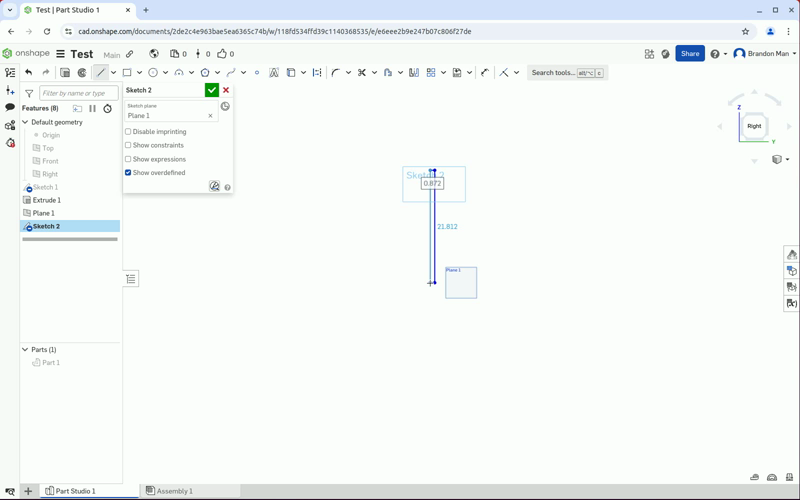
key(esc)
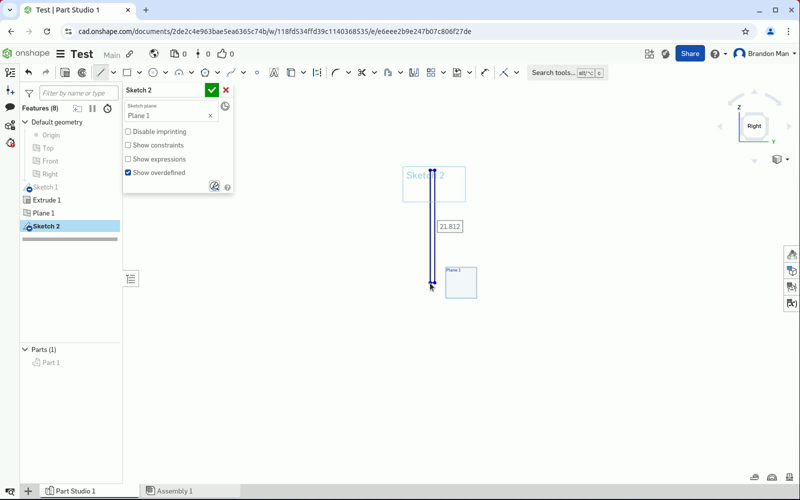
mouse_move(431, 205)
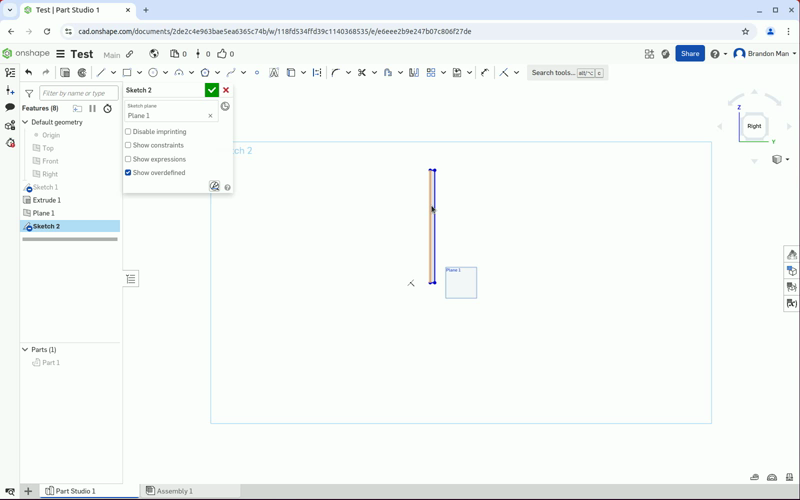
scroll(6)
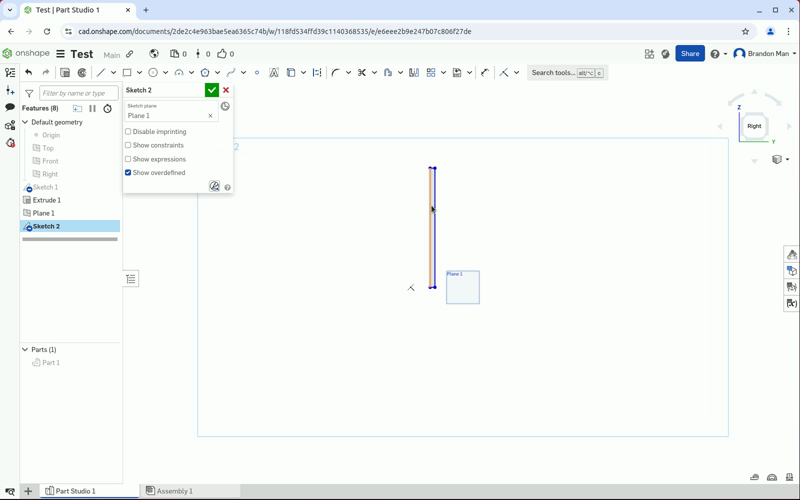
scroll(6)
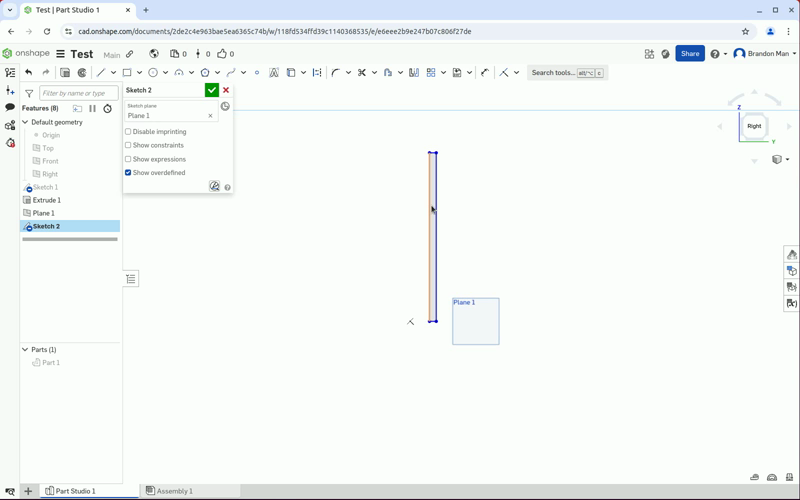
scroll(6)
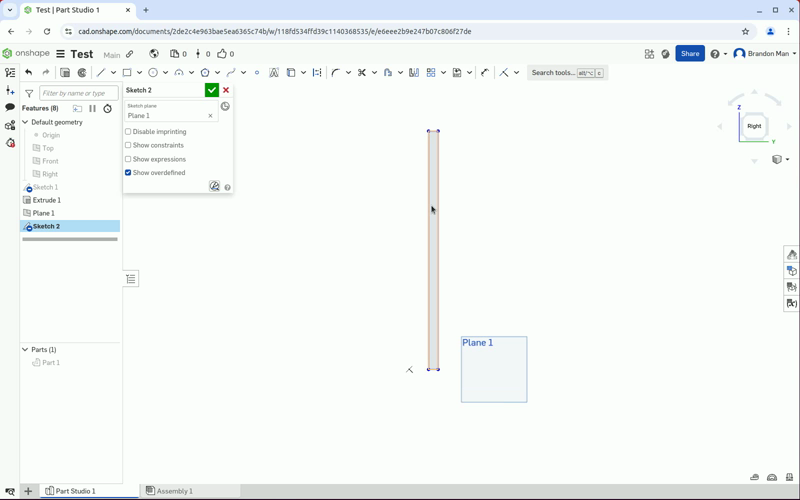
scroll(6)
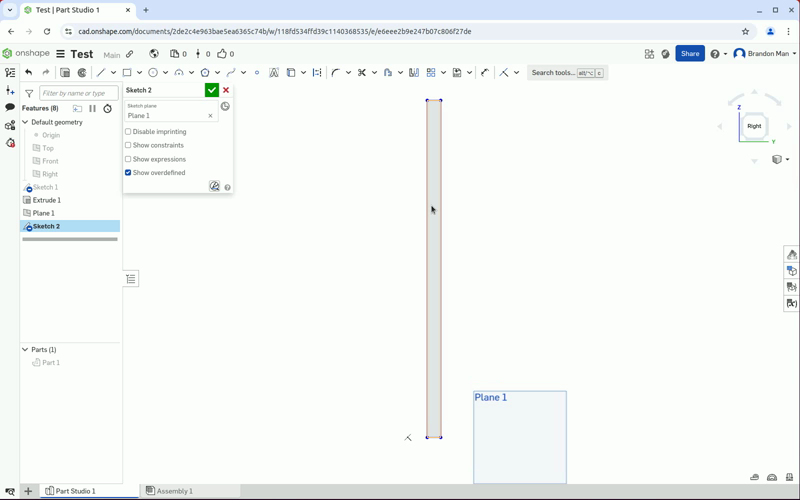
scroll(6)
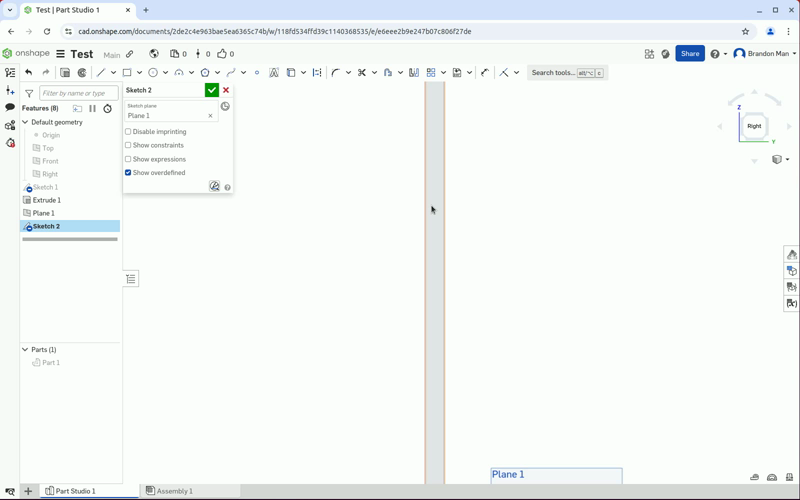
scroll(6)
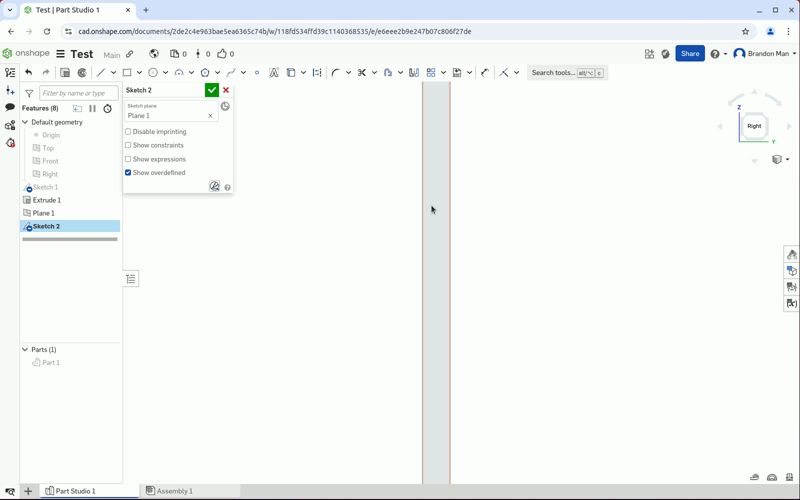
scroll(6)
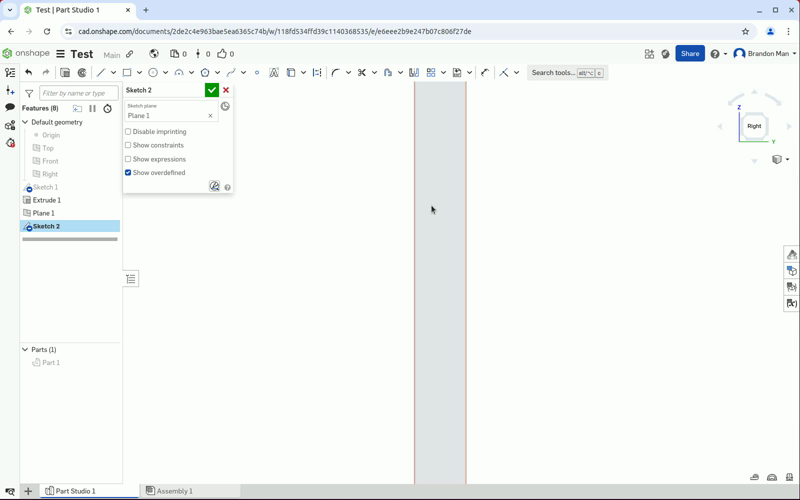
click(431, 205)
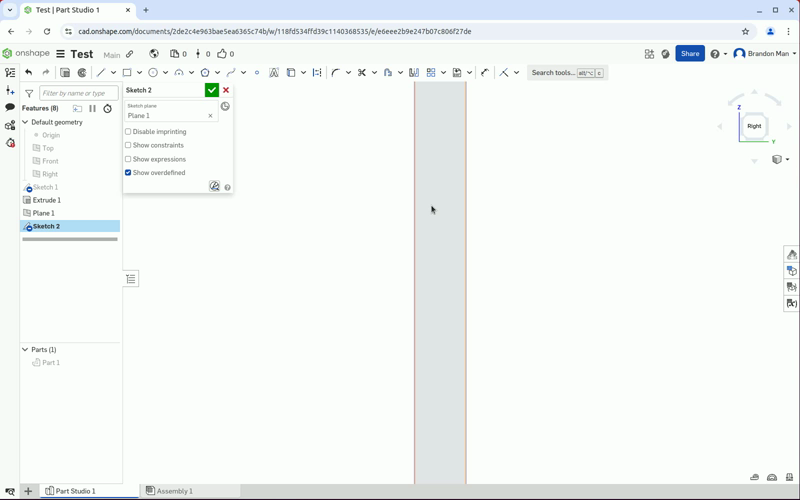
scroll(-6)
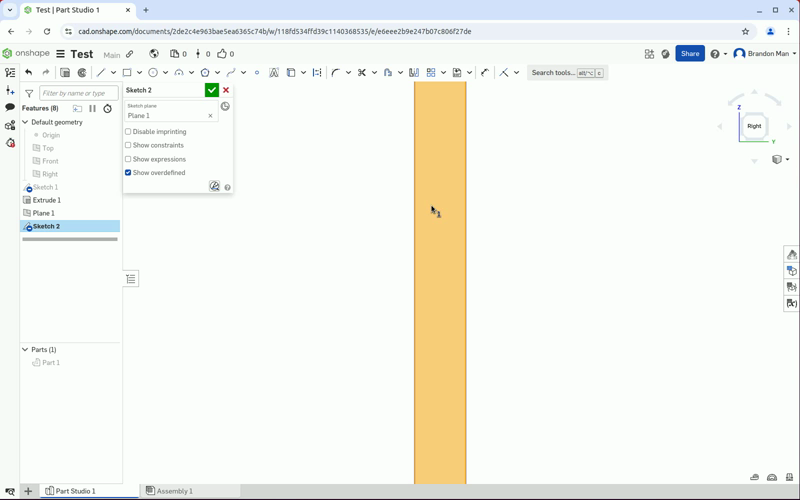
scroll(-6)
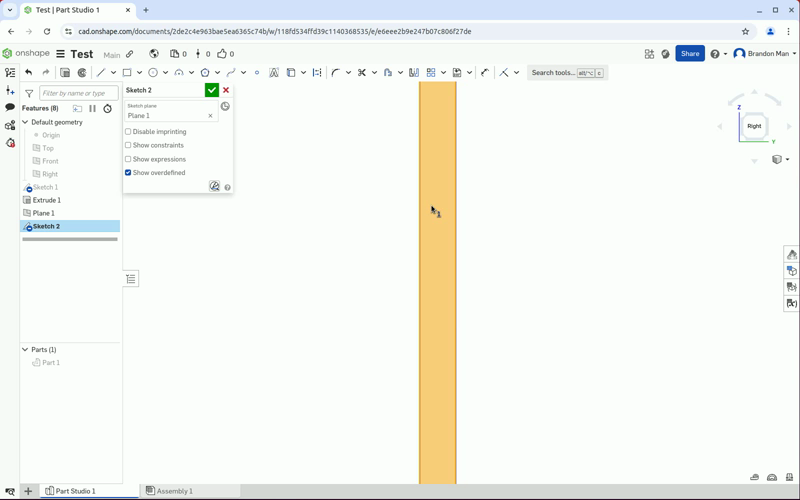
scroll(-6)
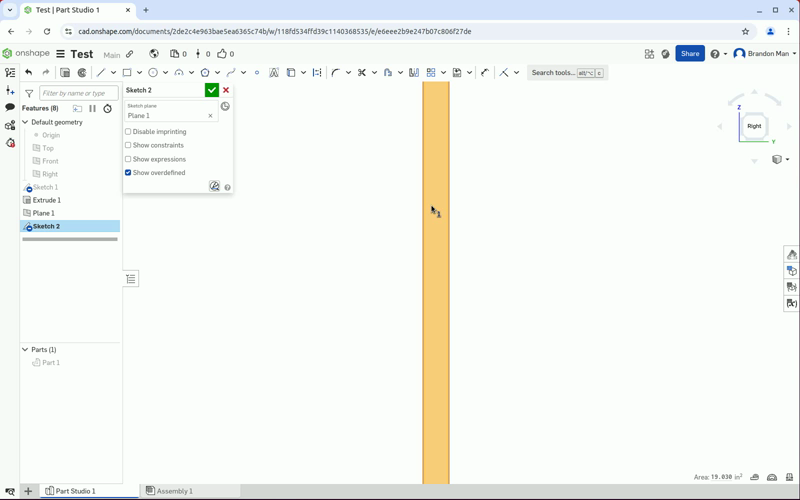
scroll(-6)
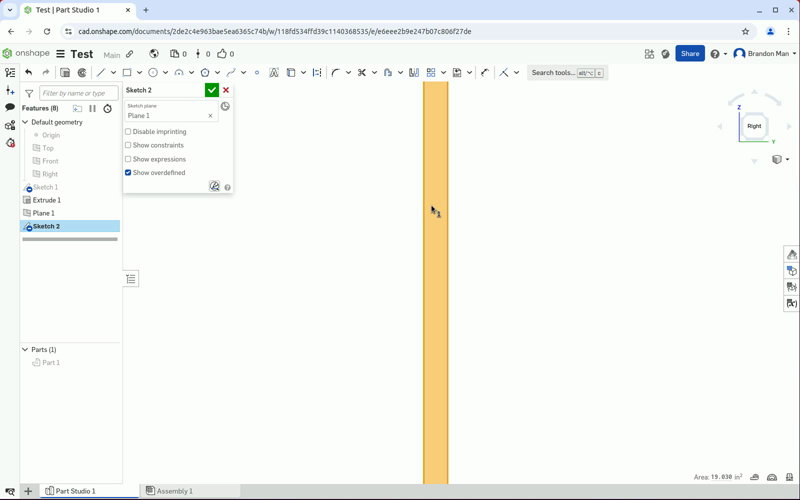
scroll(-6)
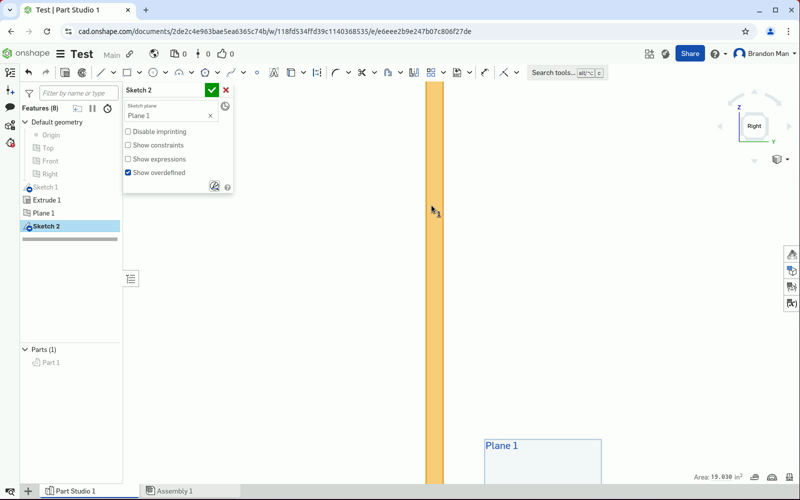
scroll(-6)
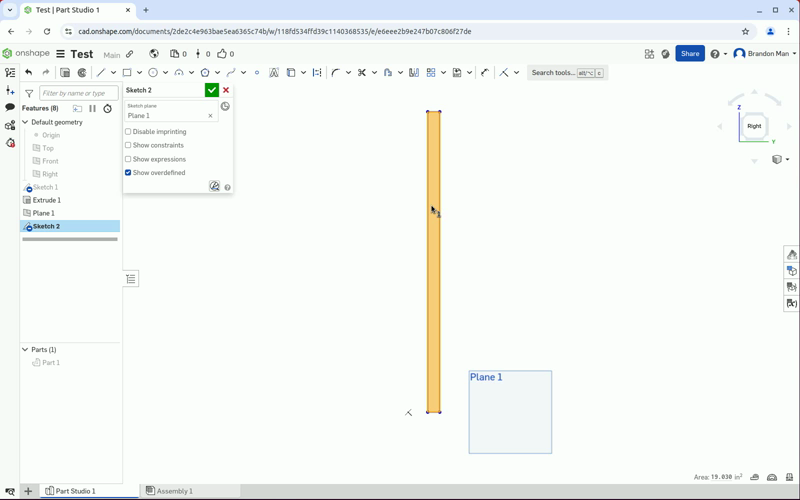
scroll(-6)
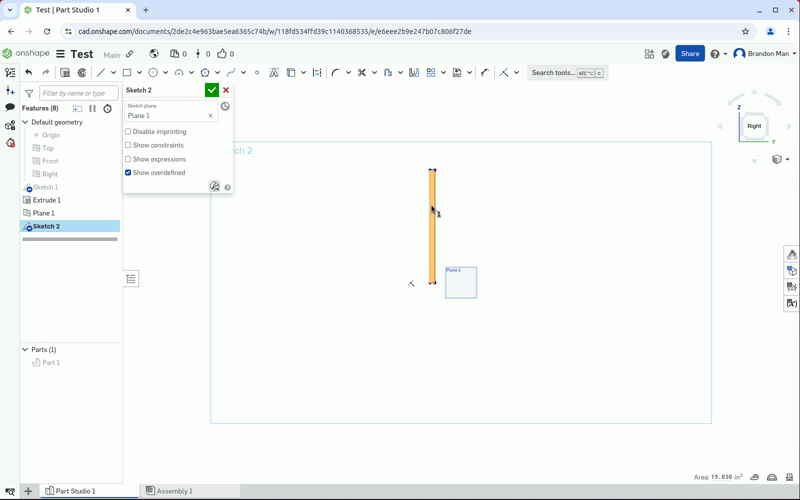
mouse_move(73, 352)
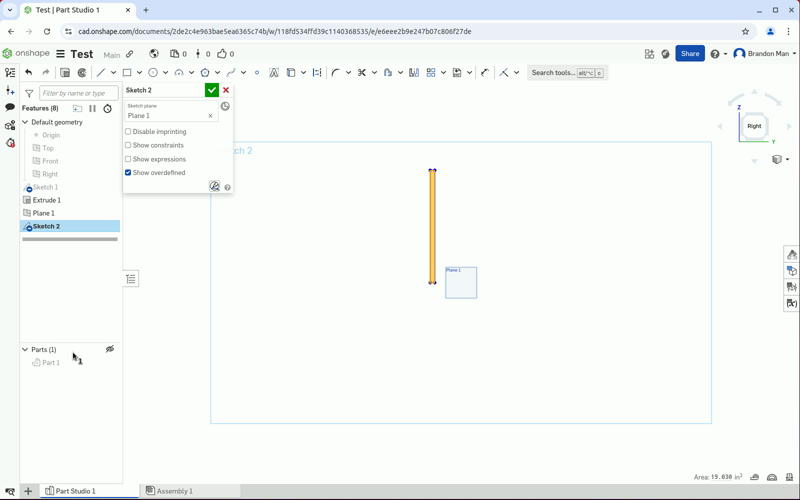
key(shift+y)
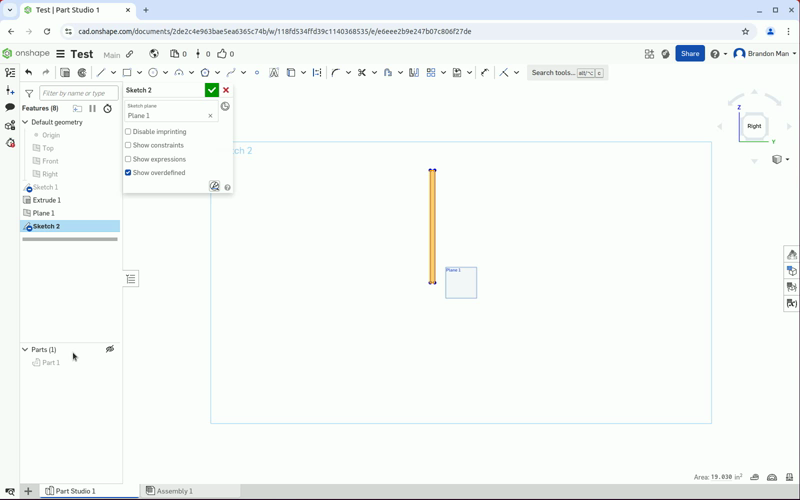
key(shift+e)
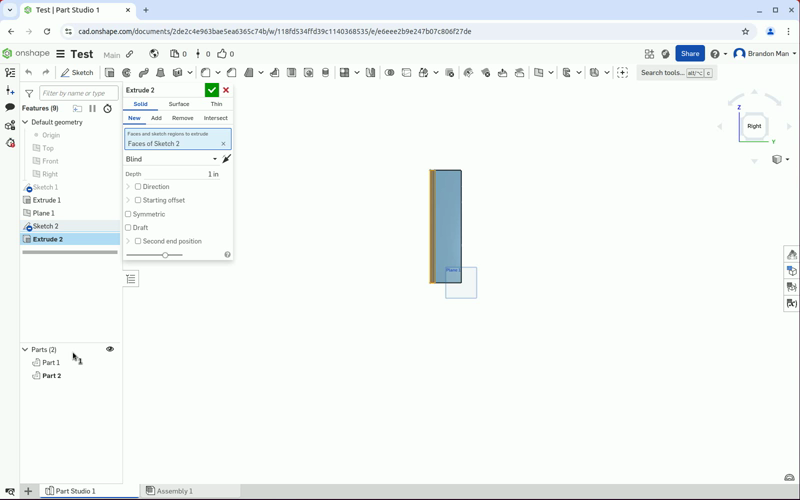
mouse_move(143, 106)
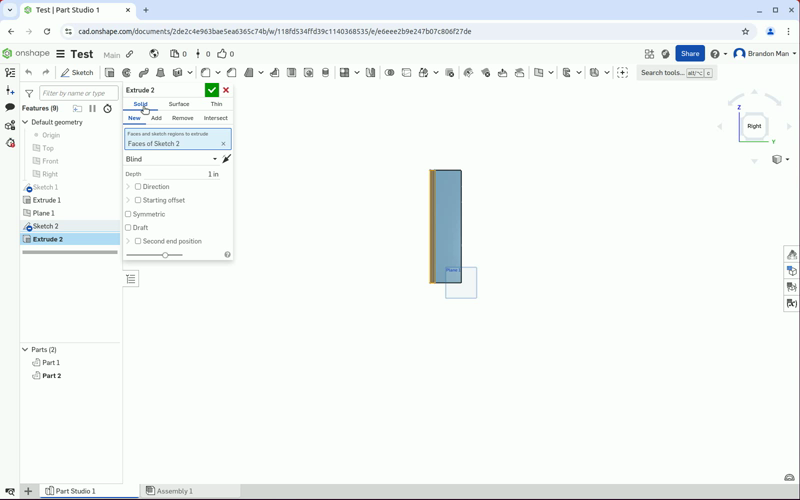
click(143, 106)
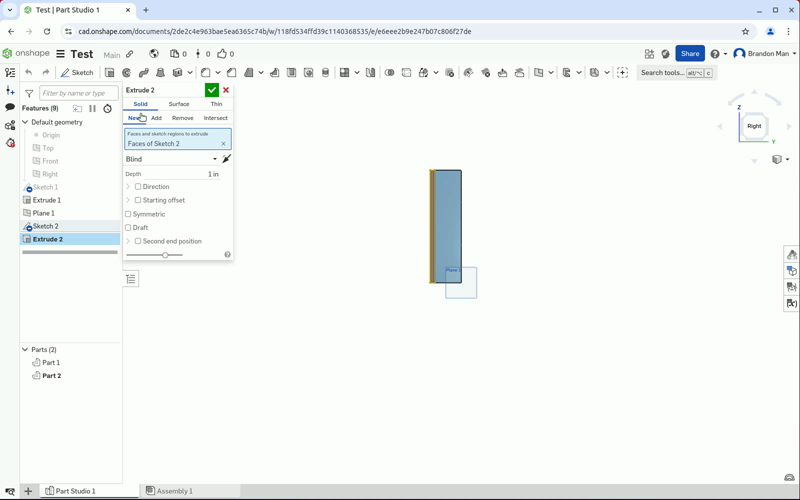
mouse_move(137, 120)
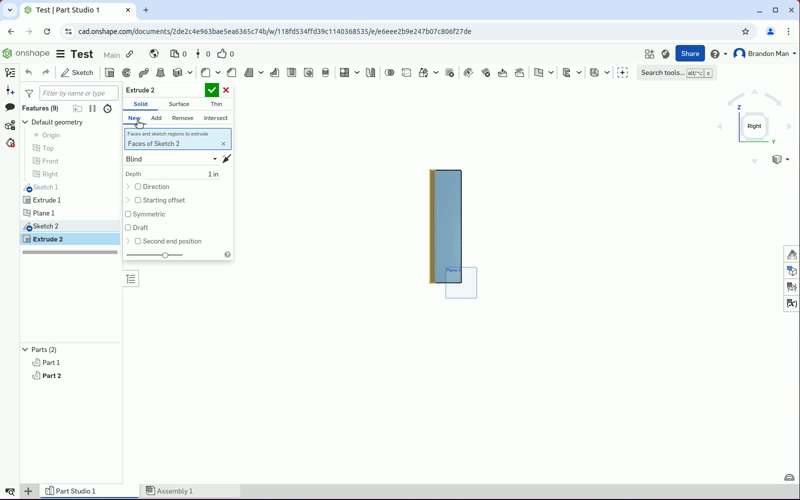
click(137, 120)
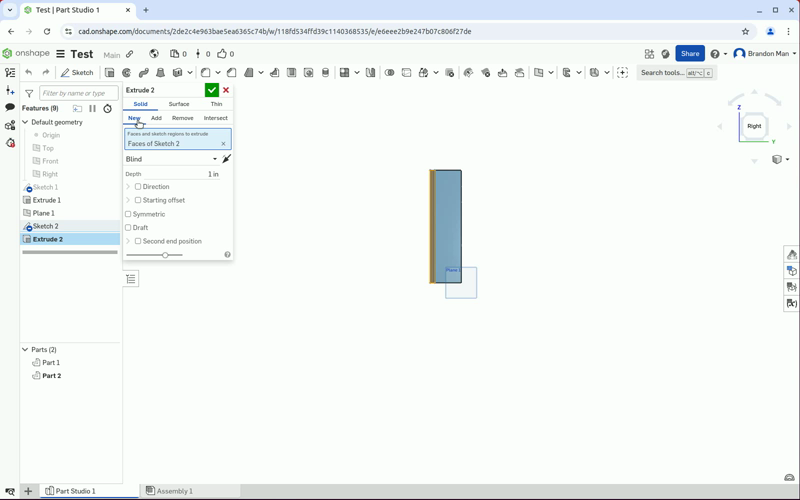
key(tab, 4)
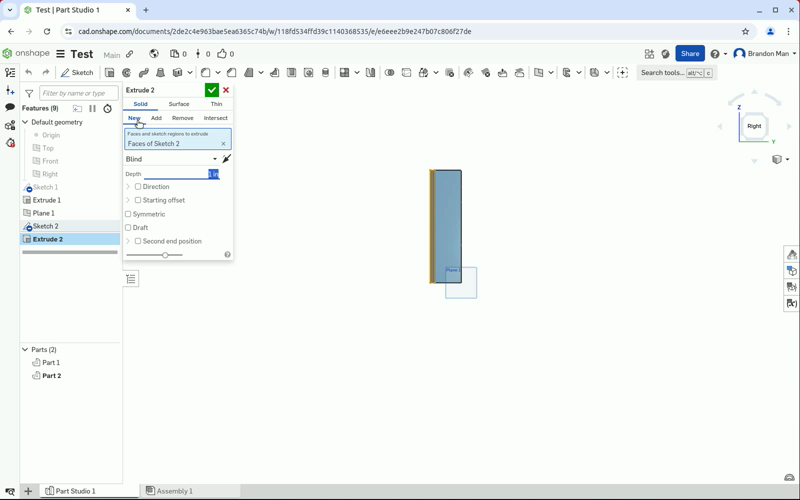
text(-0.241)
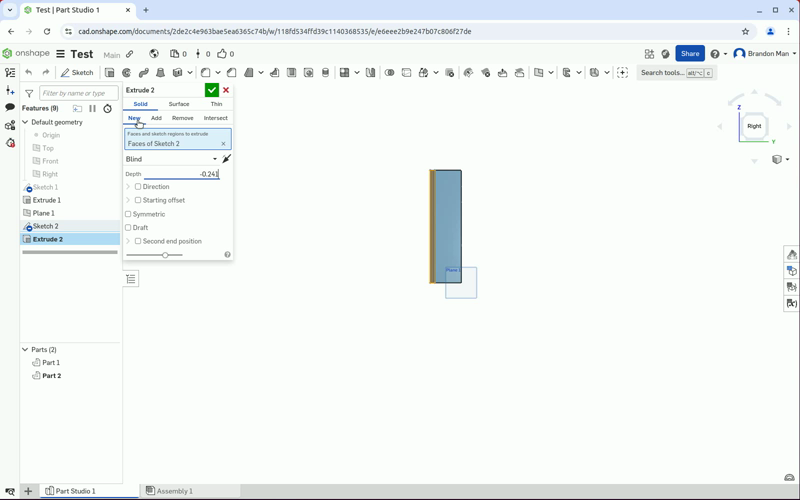
key(enter)
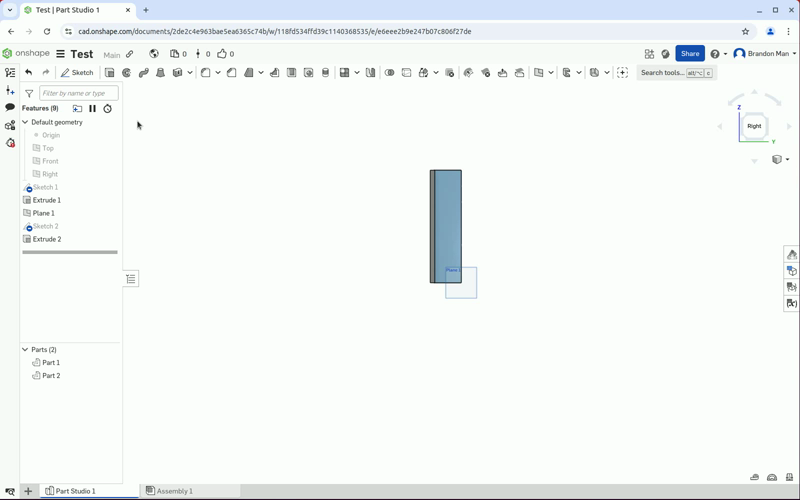
key(shift+h)
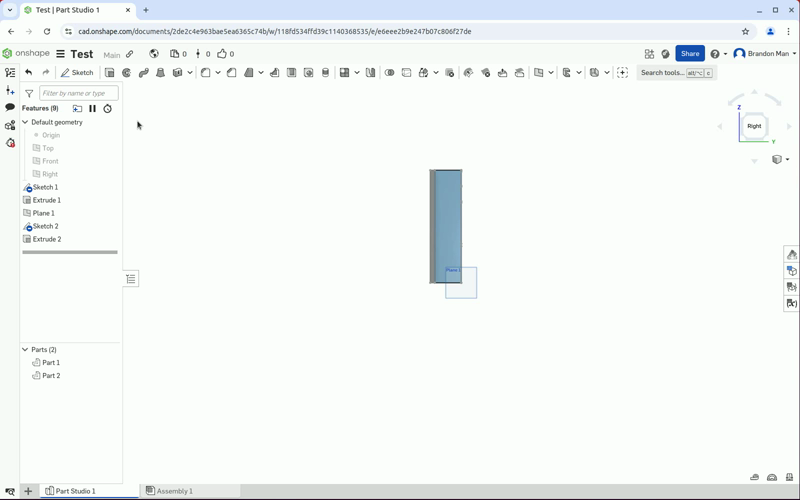
key(shift+h)
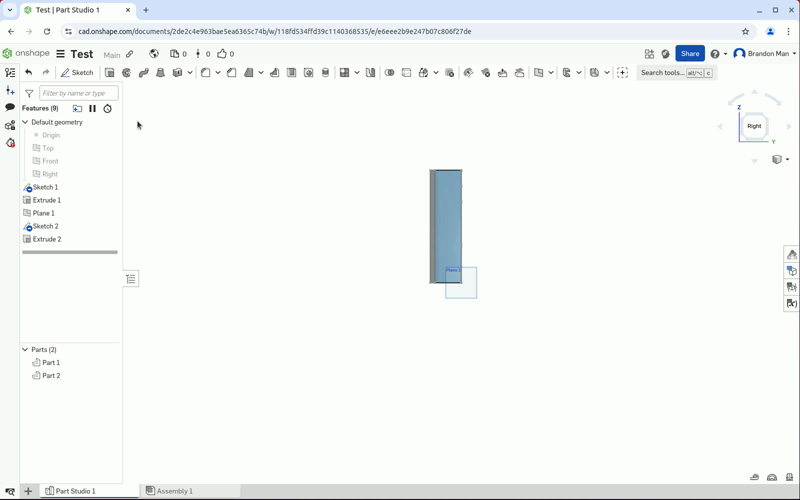
key(shift+7)
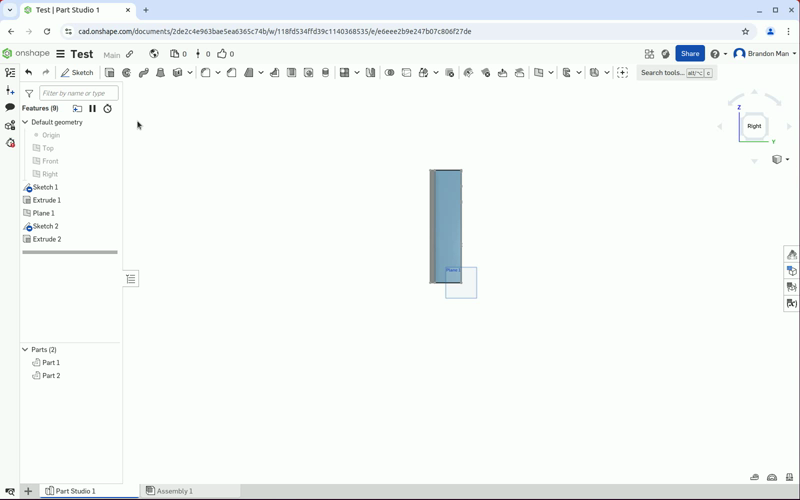
key(right, 2)
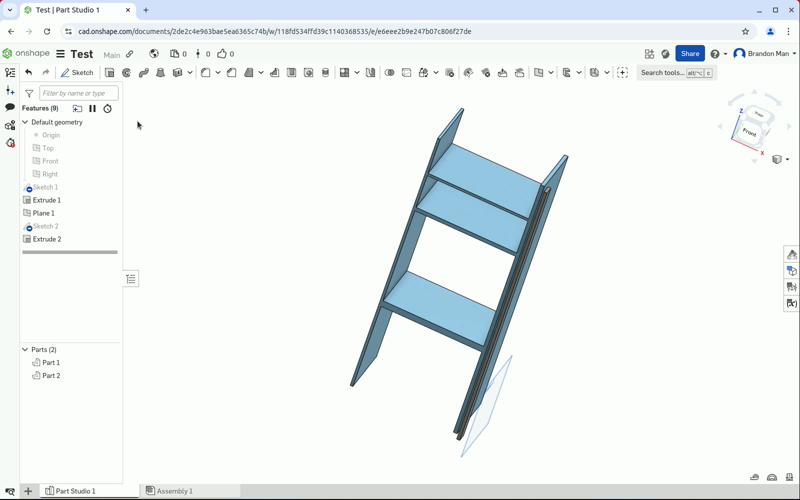
key(down, 2)
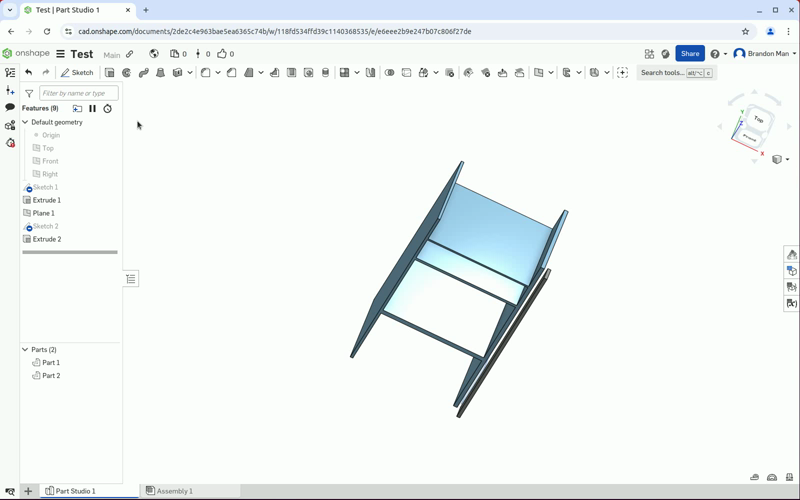
key(up, 2)
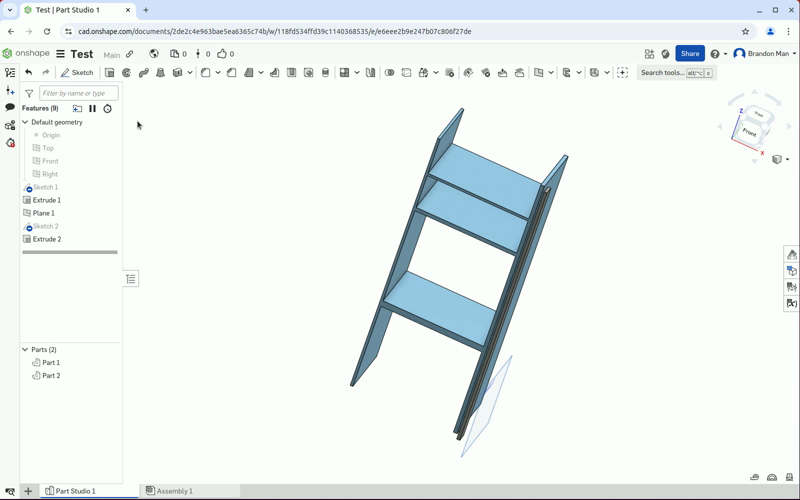
key(left, 2)
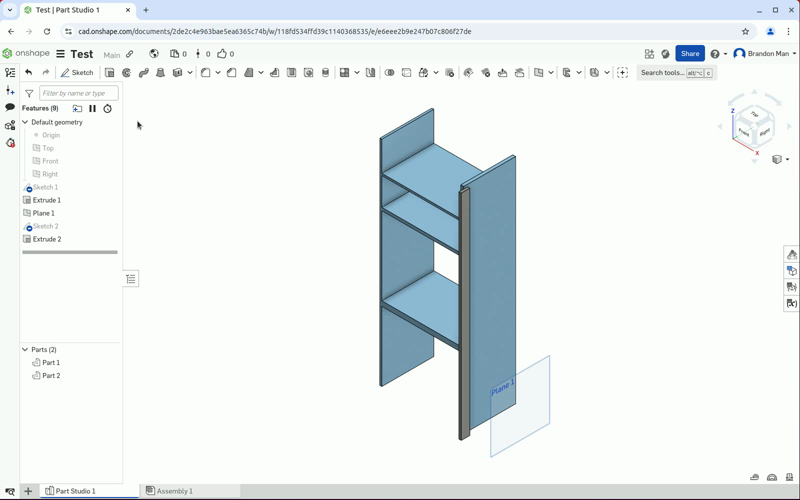
mouse_move(73, 189)
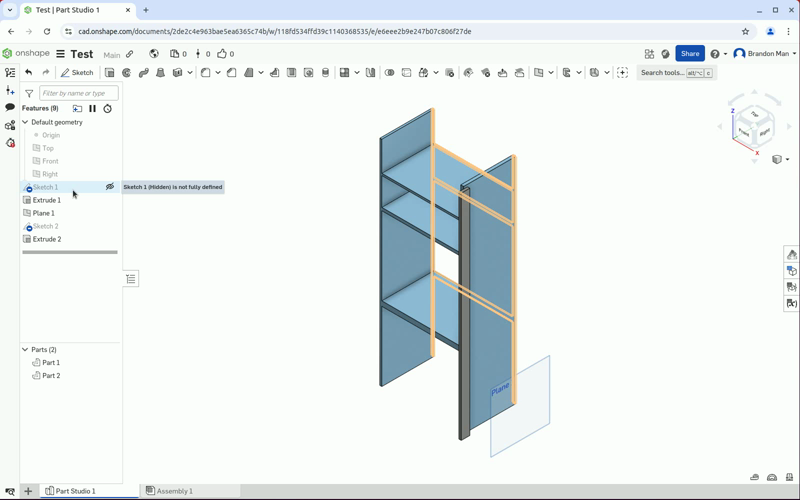
click(73, 189)